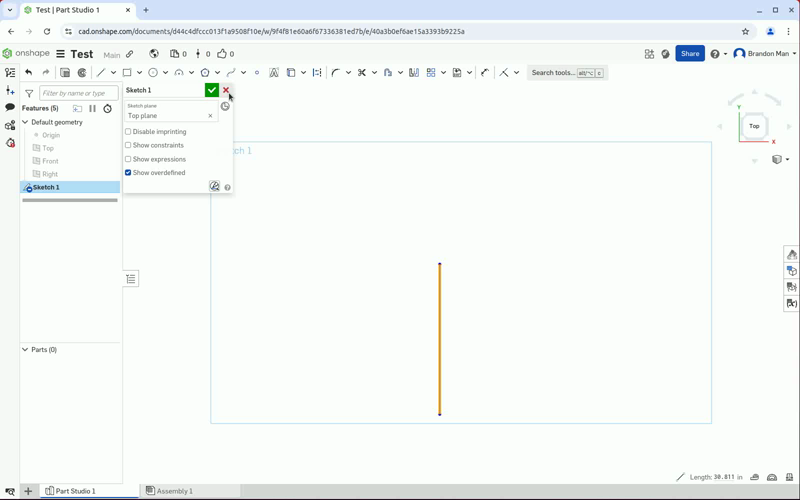
key(shift+h)
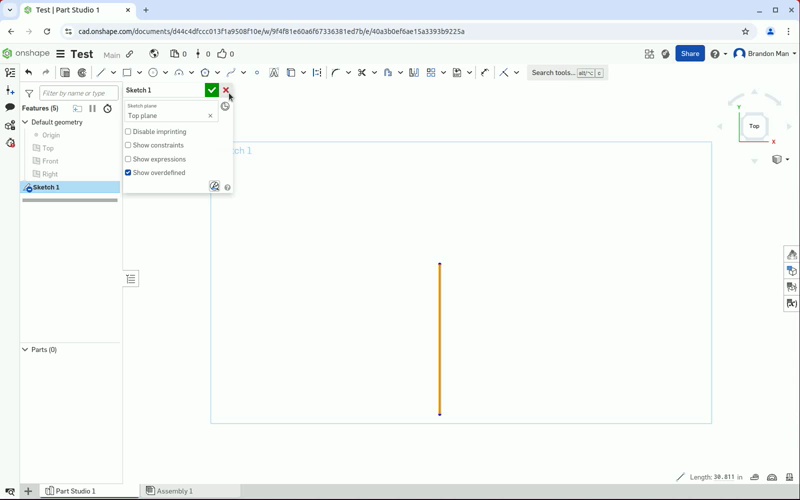
key(shift+s)
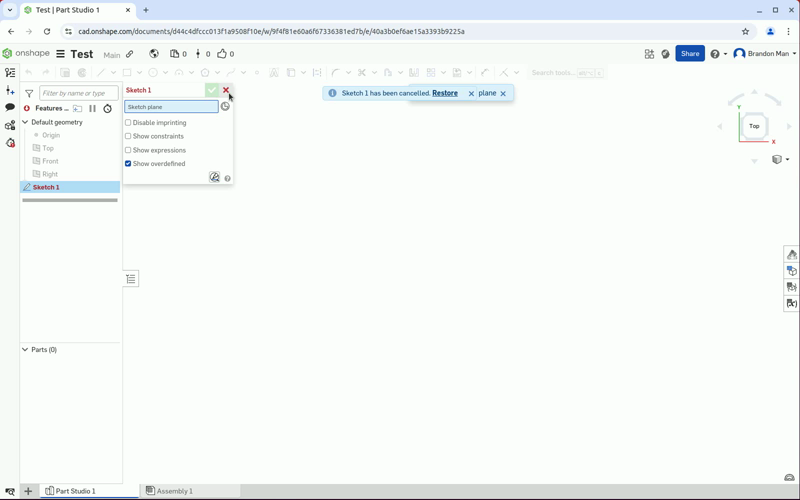
mouse_move(73, 150)
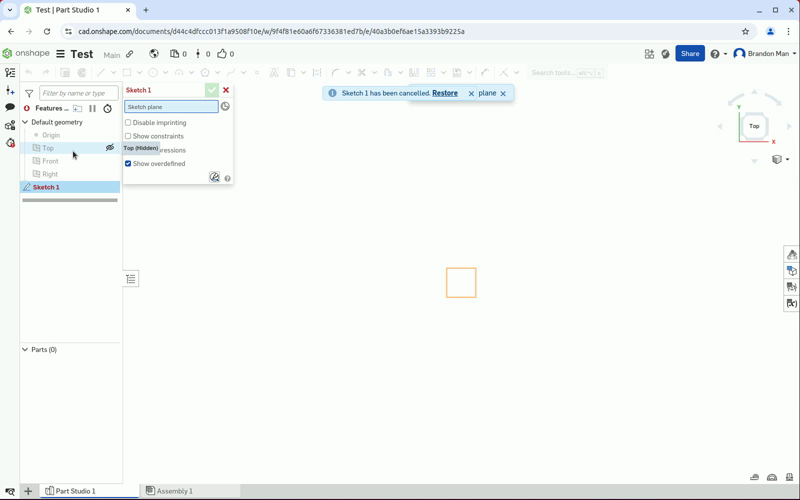
click(73, 150)
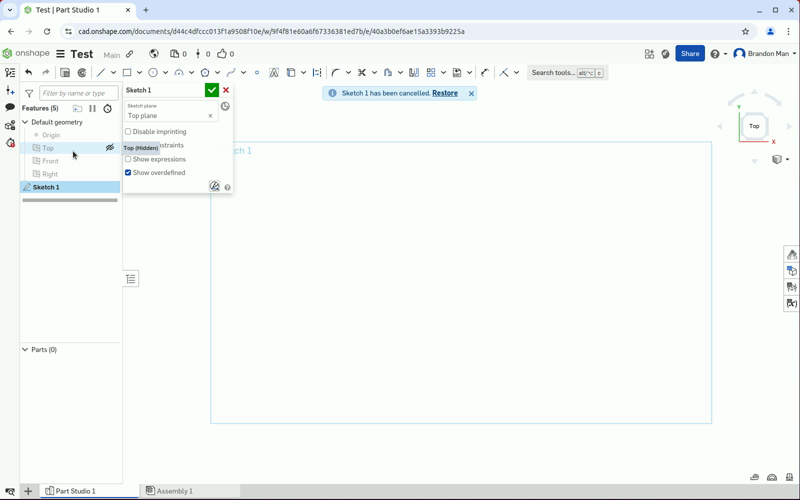
mouse_move(73, 352)
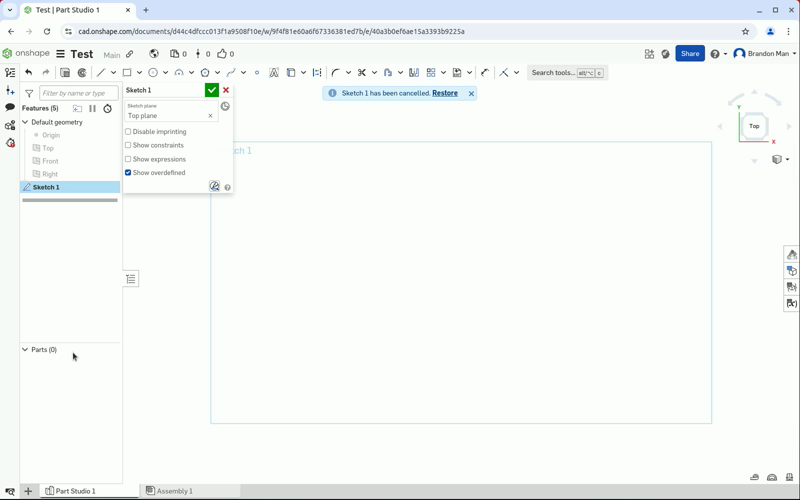
key(y)
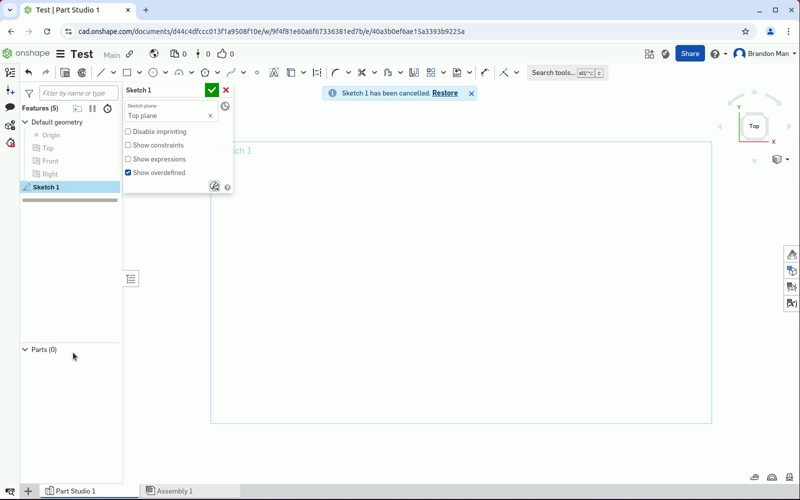
key(l)
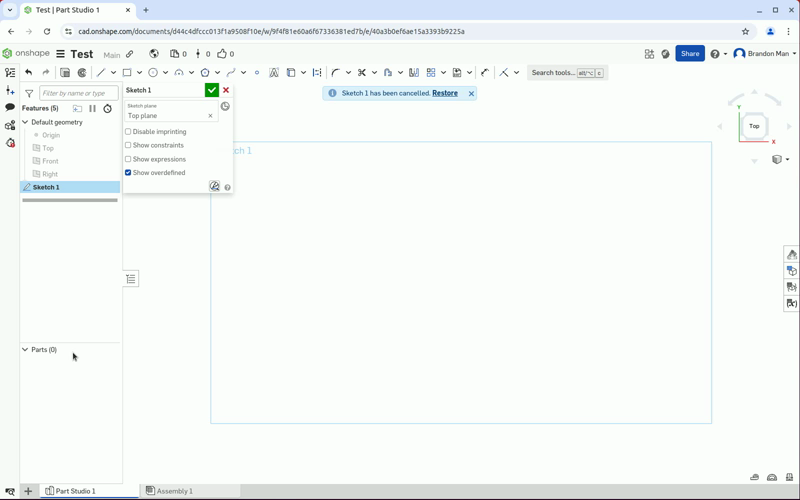
key_down(shift)
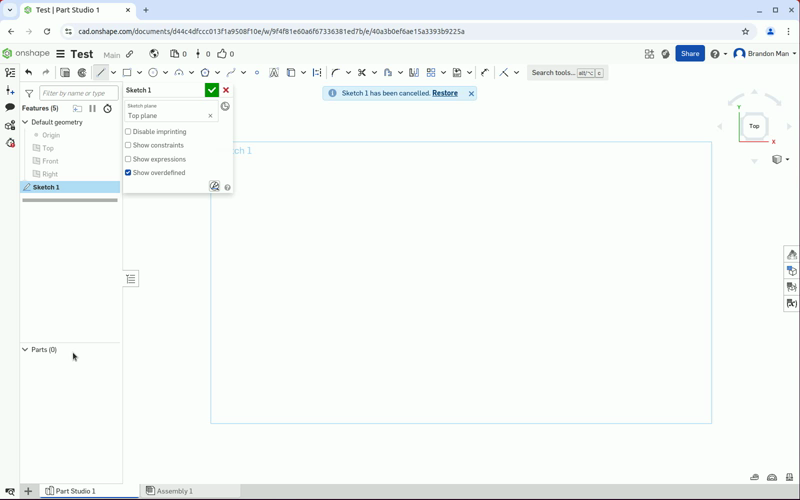
mouse_move(473, 271)
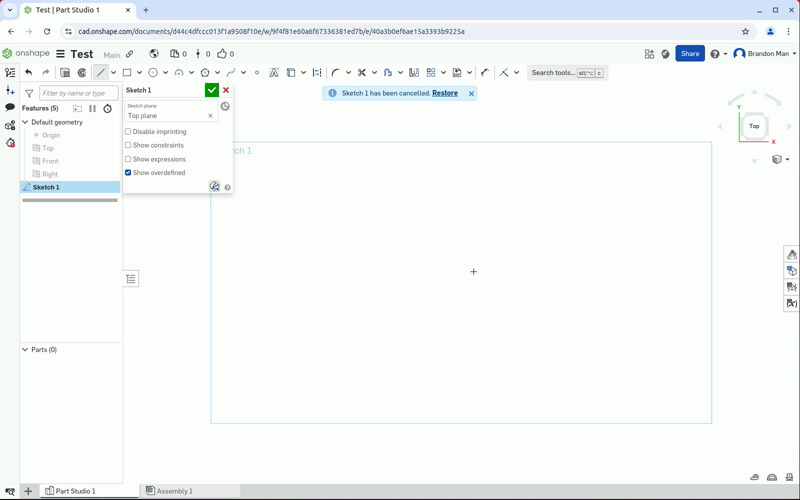
click(473, 271)
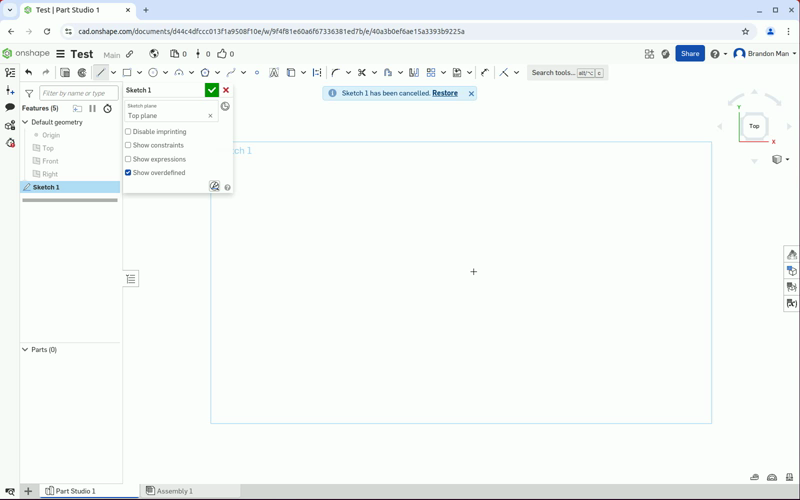
key_up(shift)
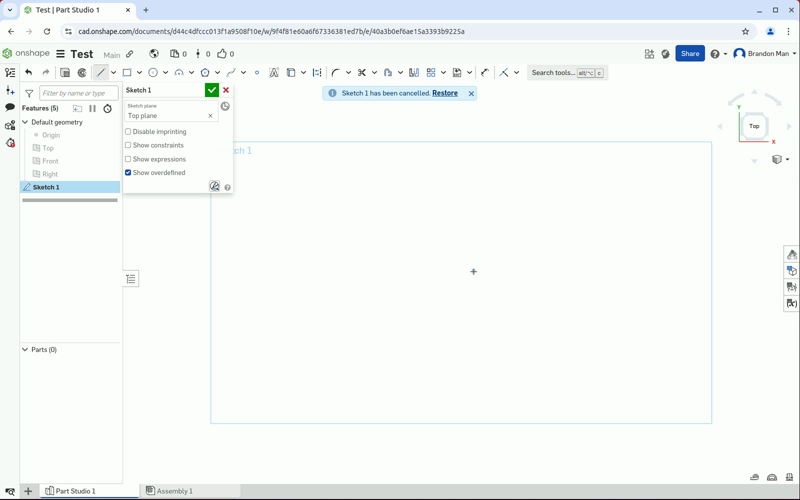
key_down(shift)
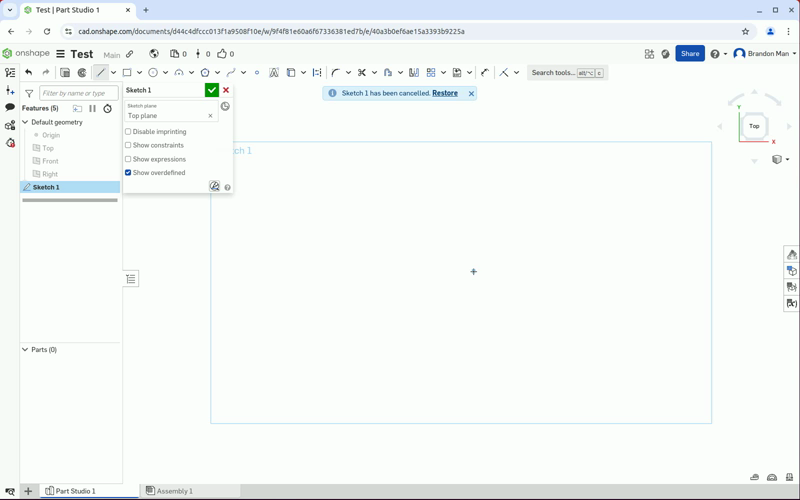
mouse_move(503, 271)
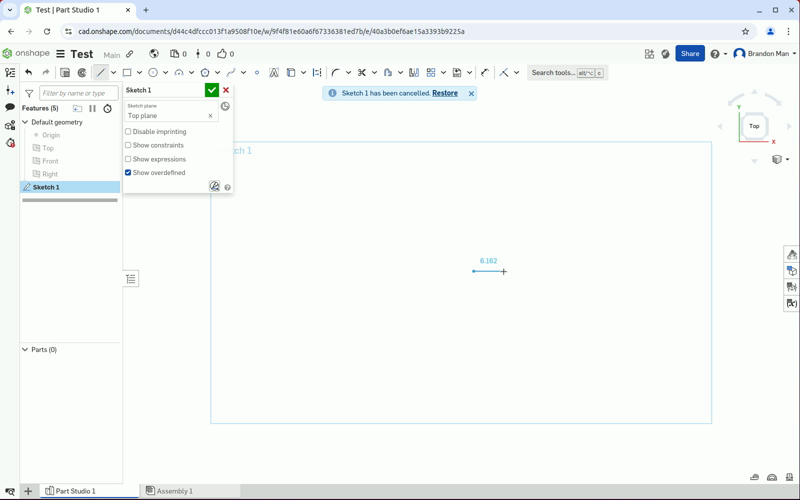
mouse_move(477, 271)
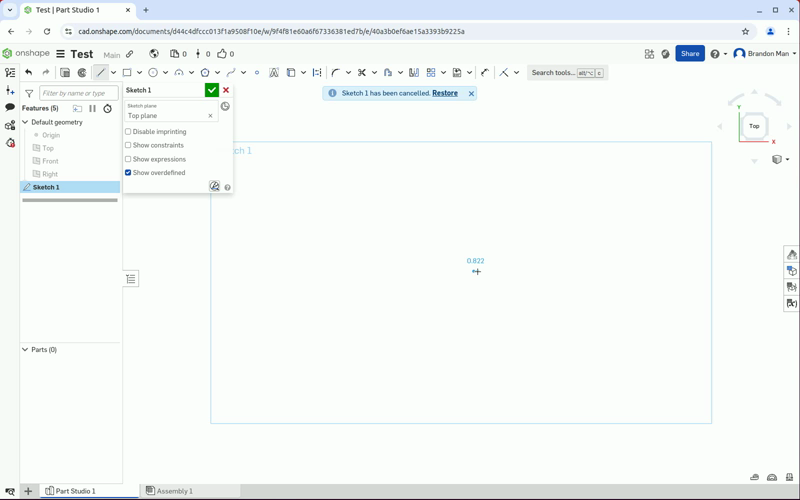
scroll(6)
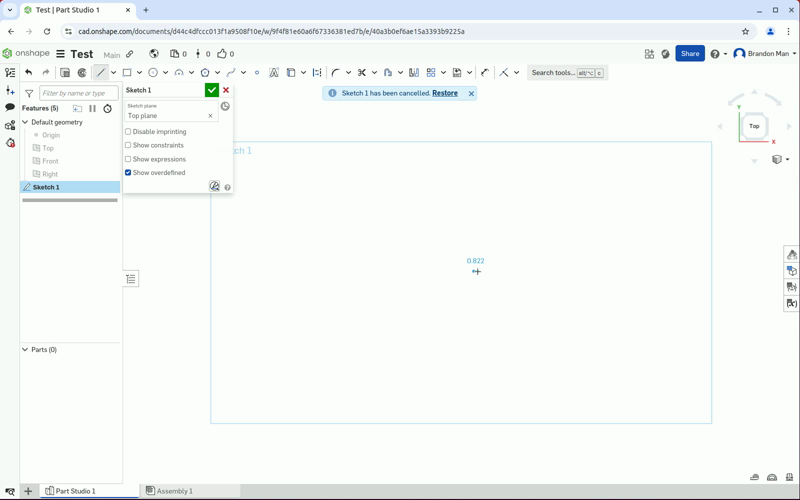
scroll(6)
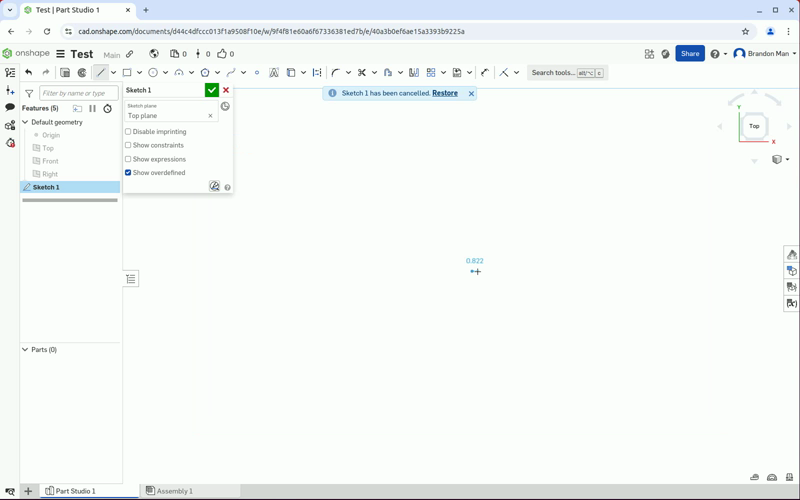
scroll(6)
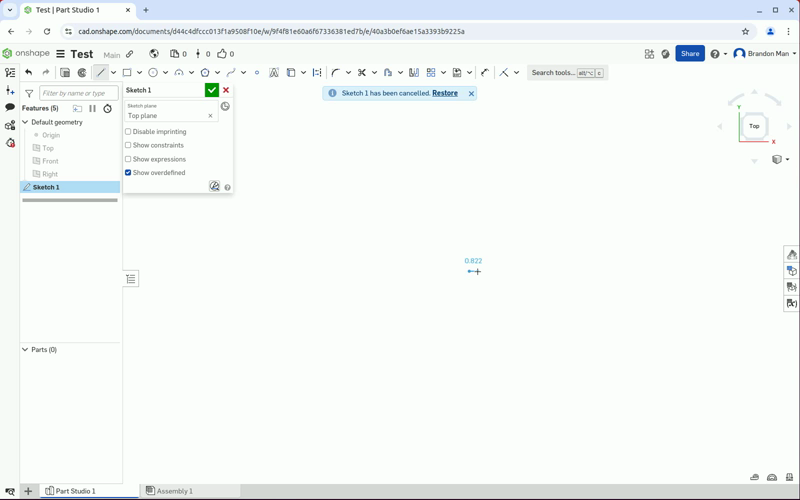
scroll(6)
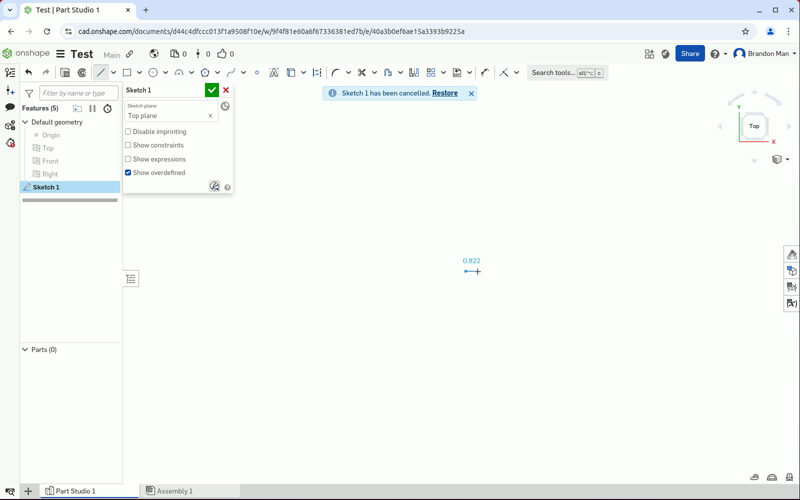
scroll(6)
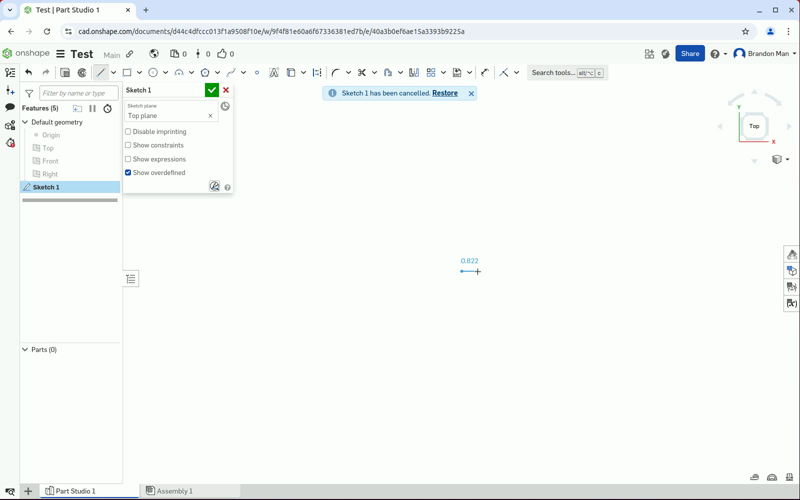
scroll(6)
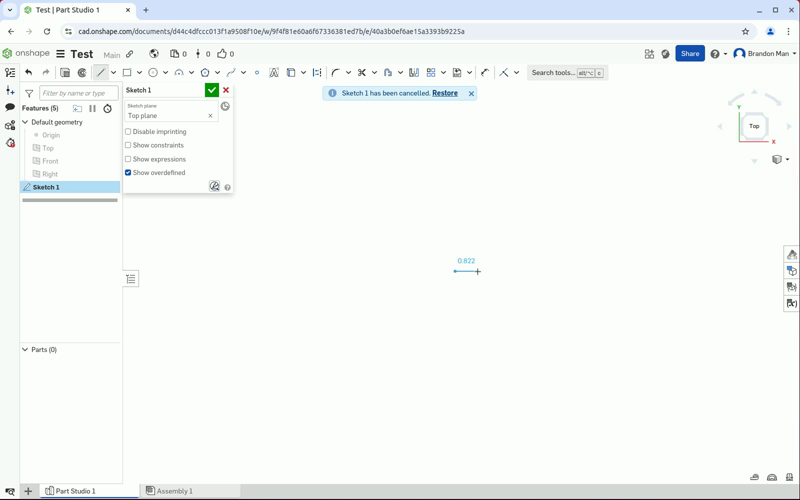
scroll(6)
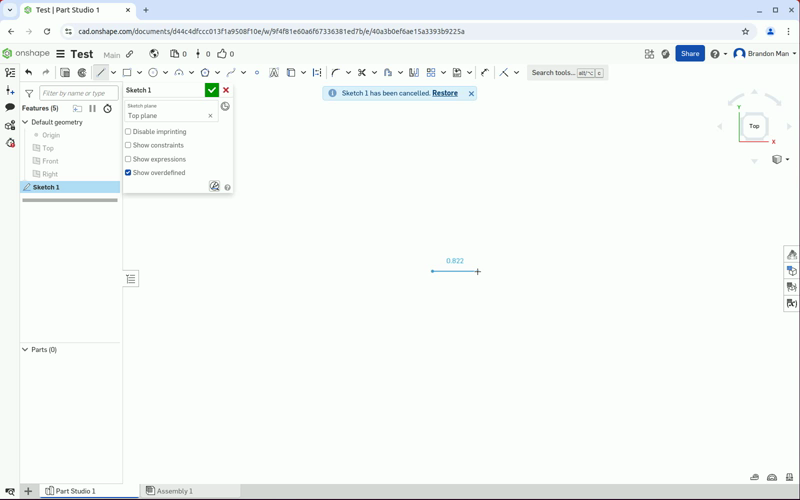
click(477, 271)
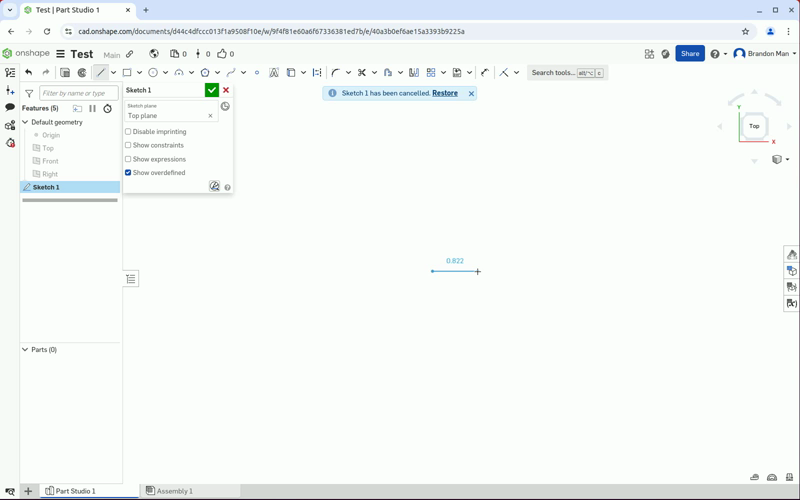
scroll(-6)
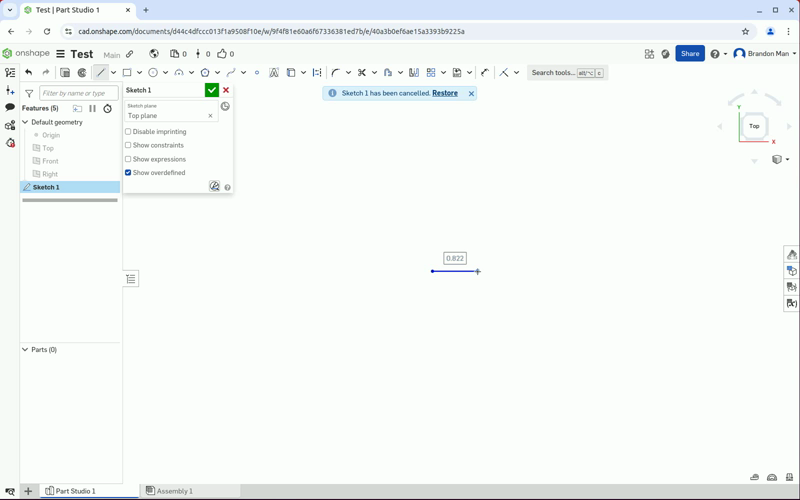
scroll(-6)
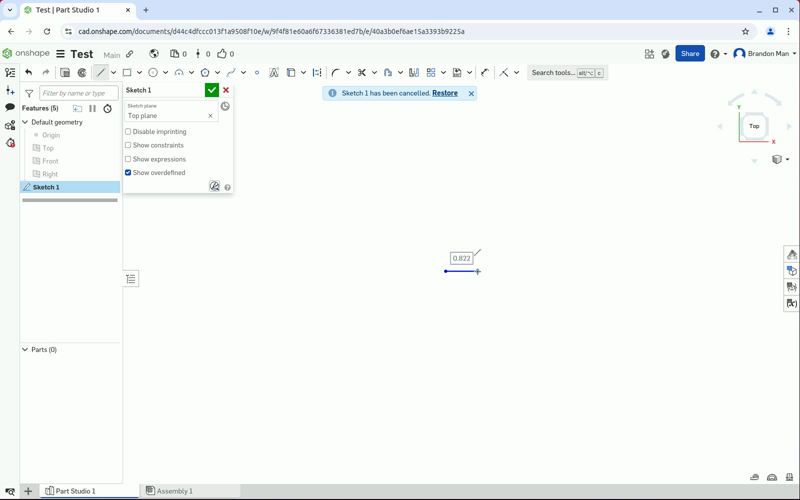
scroll(-6)
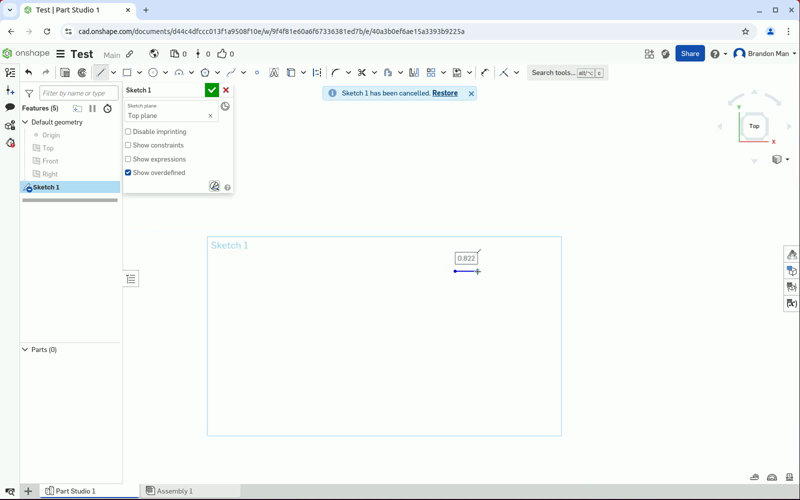
scroll(-6)
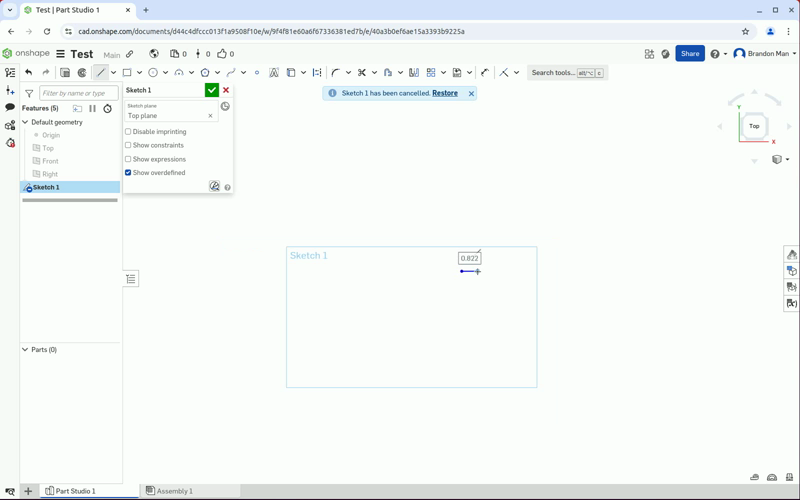
scroll(-6)
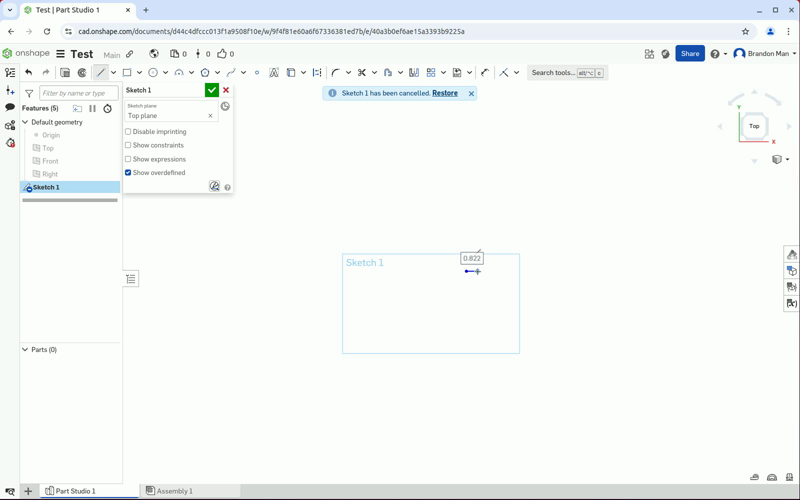
scroll(-6)
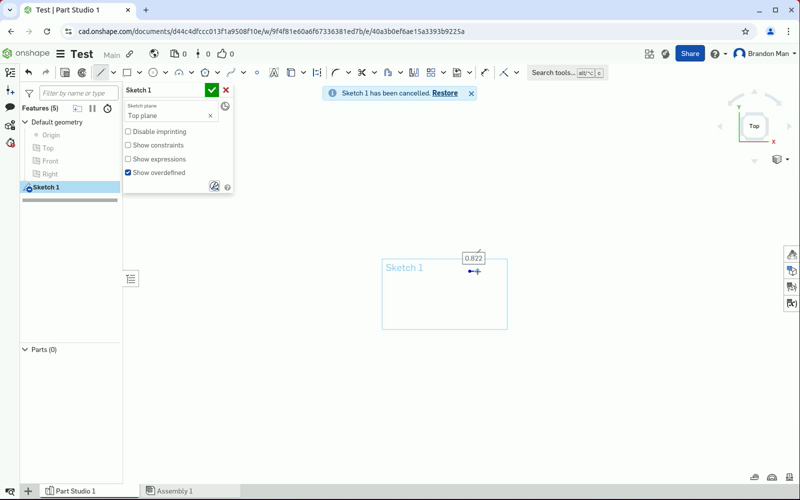
scroll(-6)
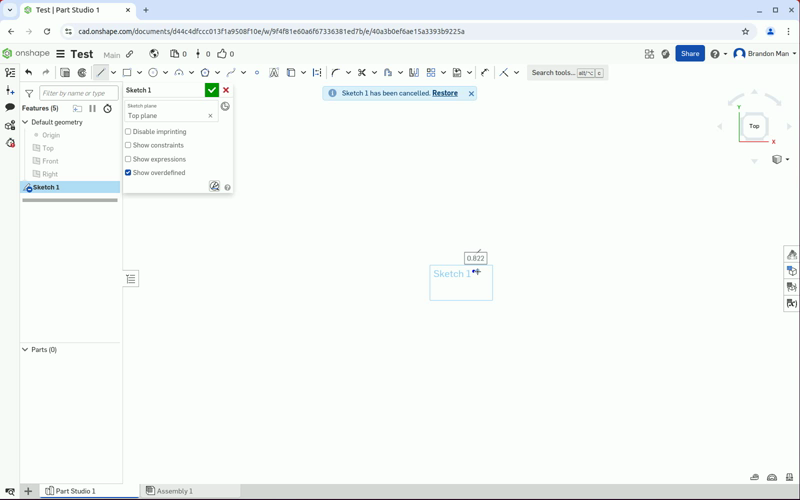
key_up(shift)
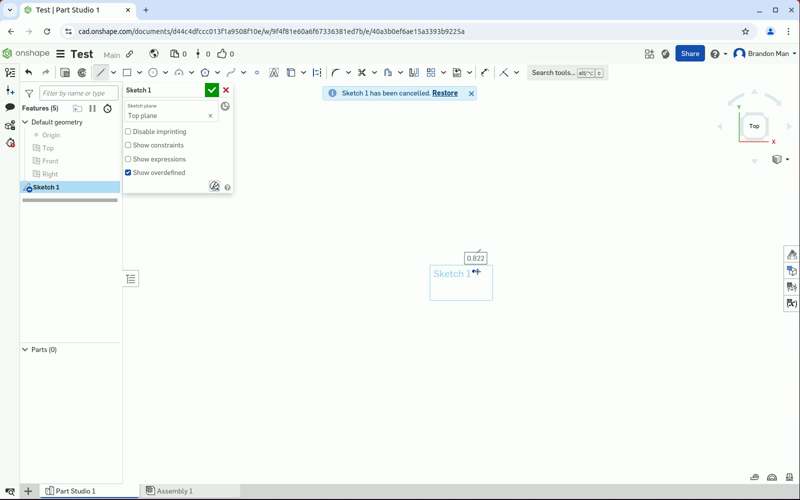
key_down(shift)
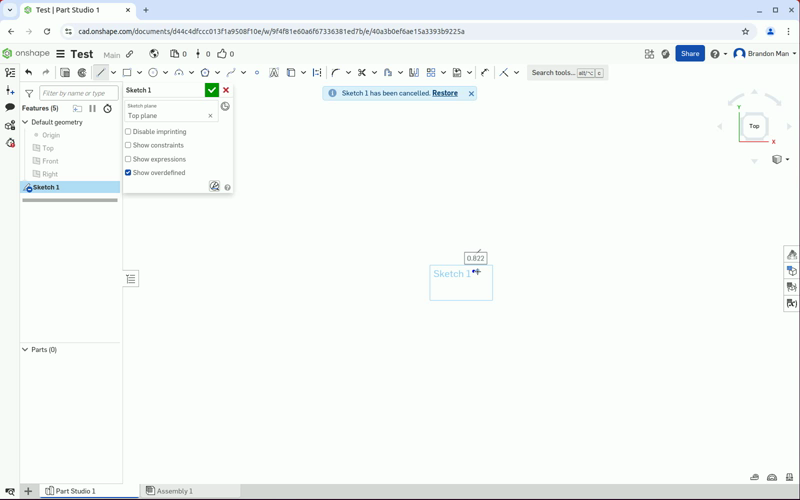
mouse_move(507, 271)
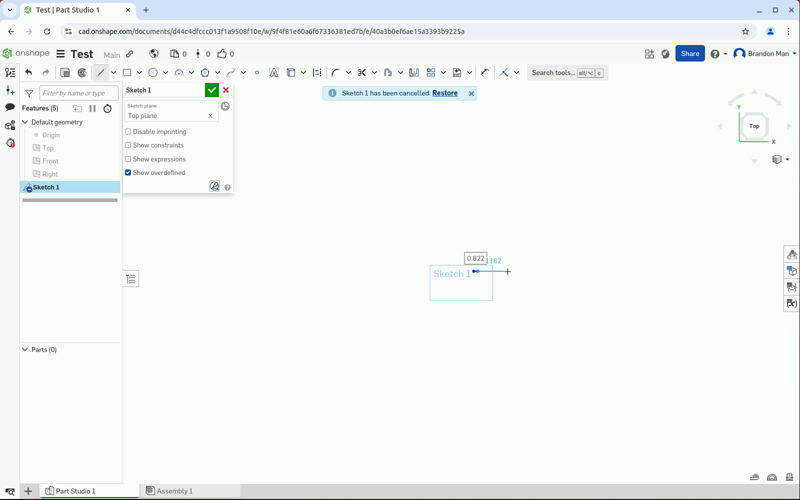
mouse_move(477, 266)
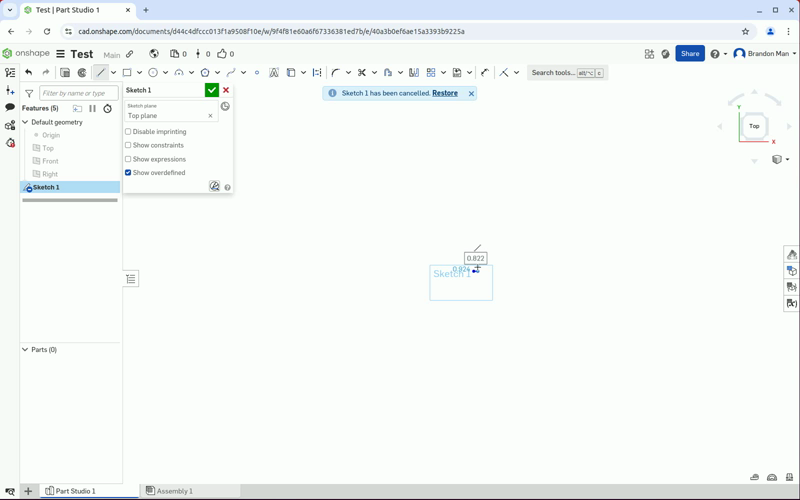
scroll(6)
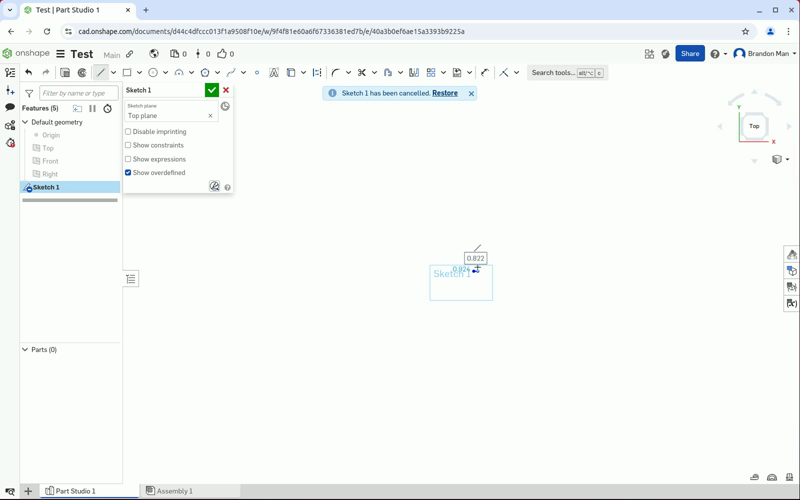
scroll(6)
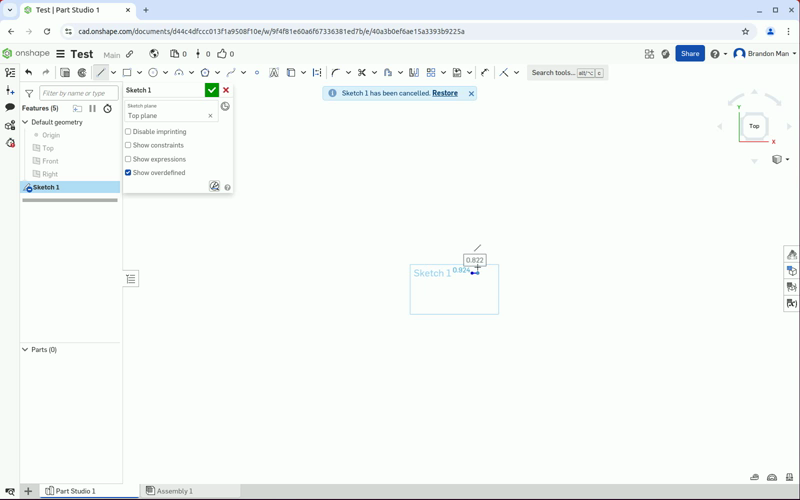
scroll(6)
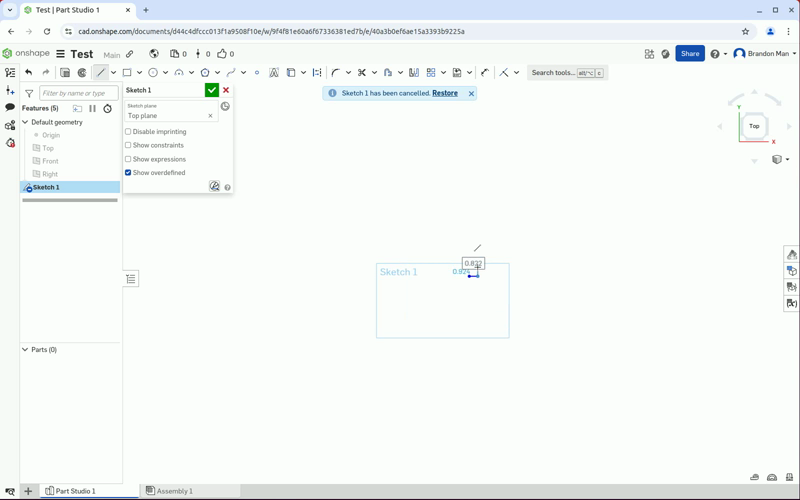
scroll(6)
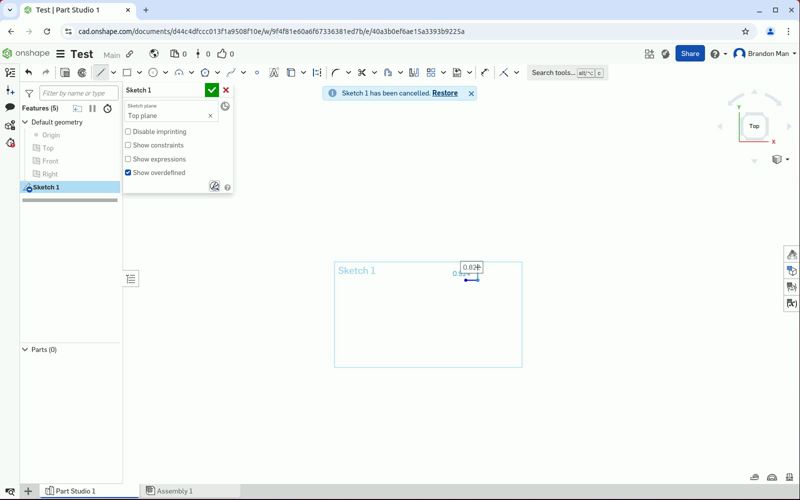
scroll(6)
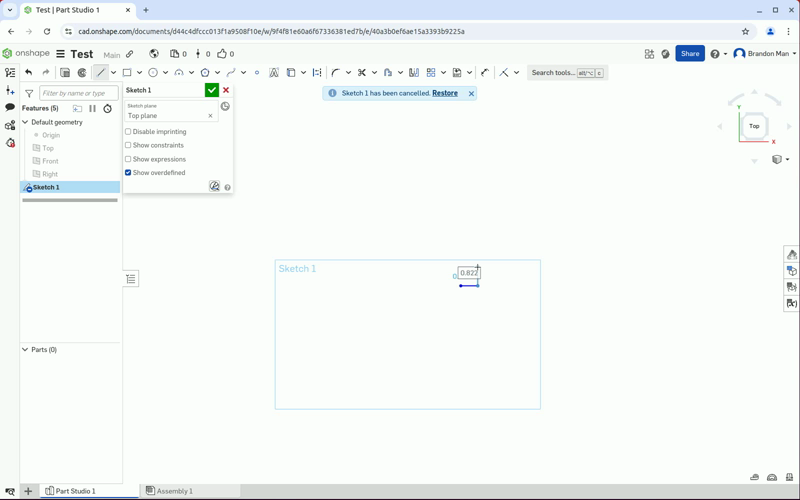
scroll(6)
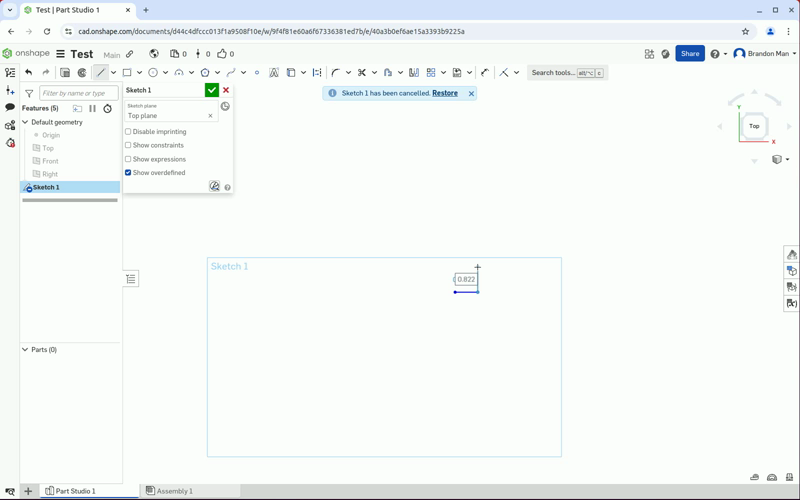
scroll(6)
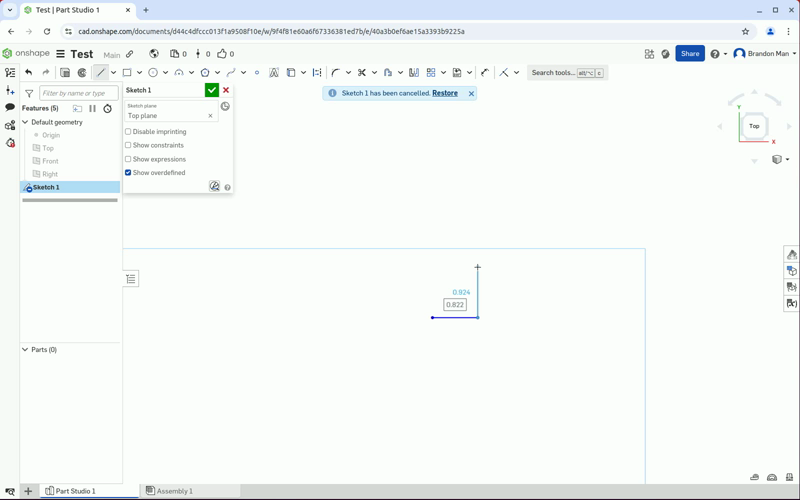
click(477, 266)
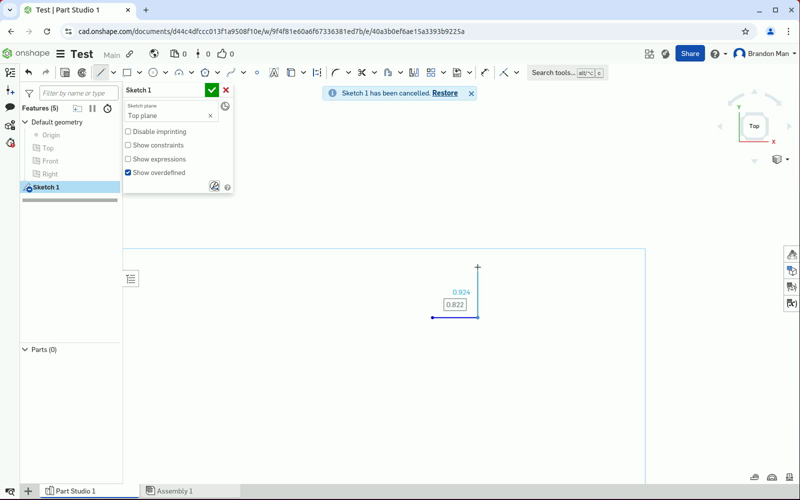
scroll(-6)
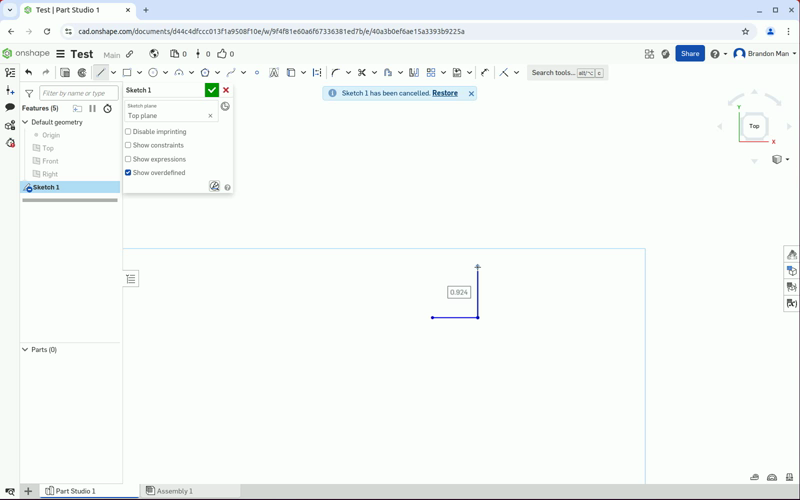
scroll(-6)
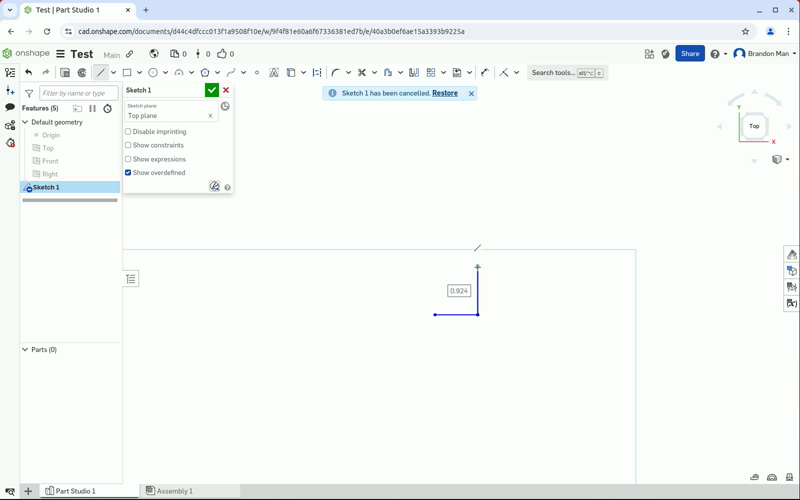
scroll(-6)
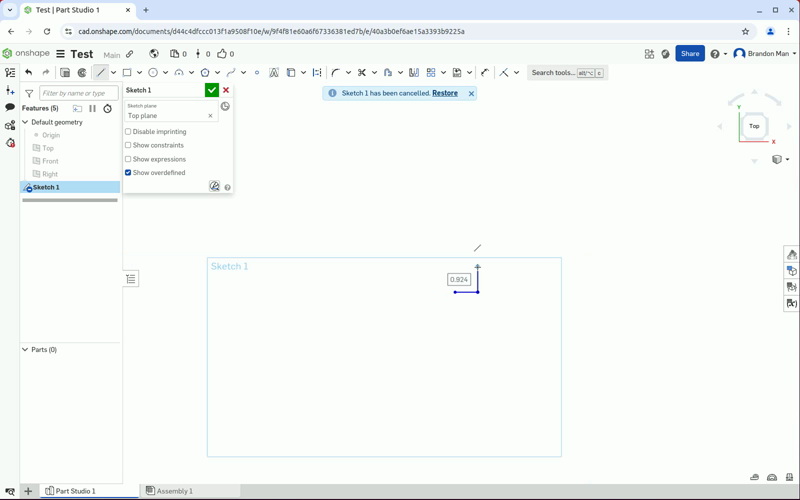
scroll(-6)
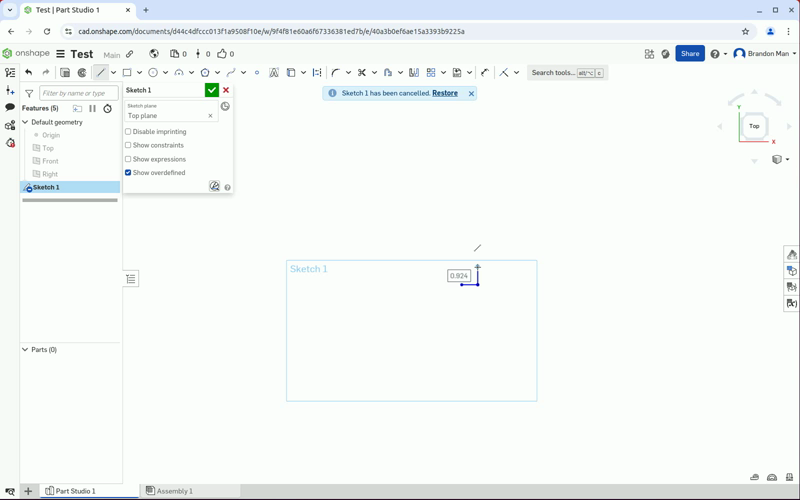
scroll(-6)
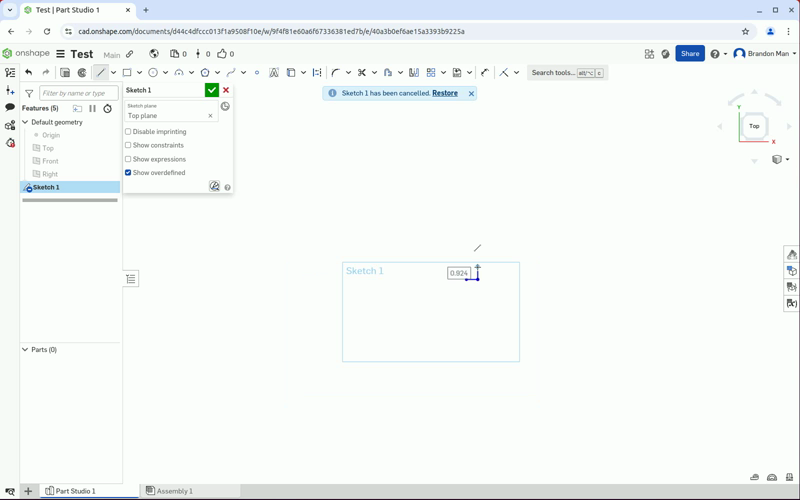
scroll(-6)
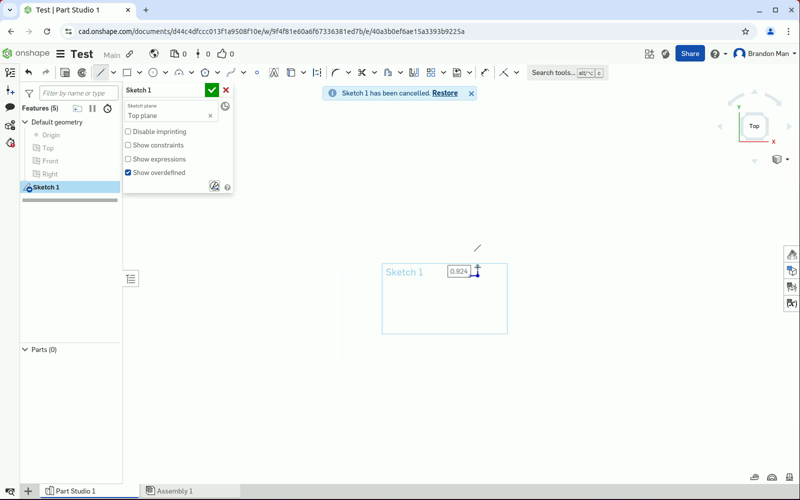
scroll(-6)
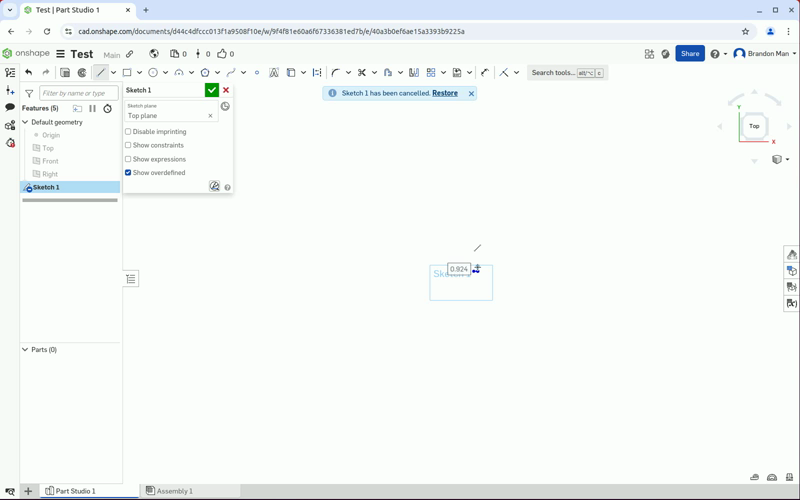
key_up(shift)
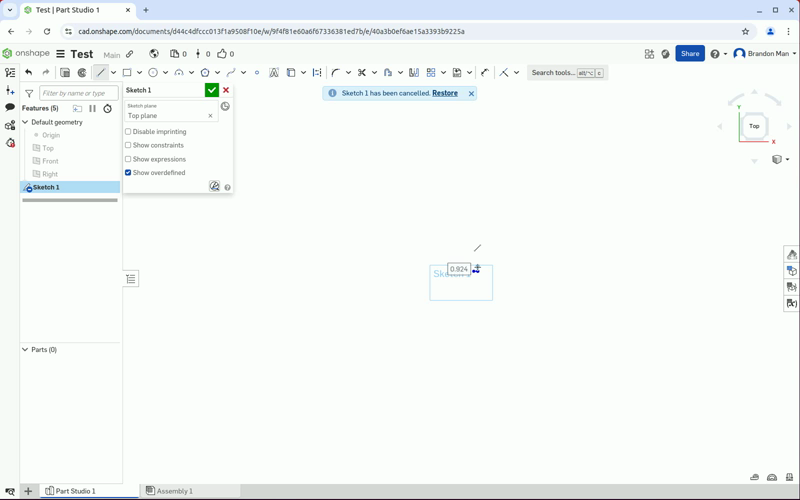
key_down(shift)
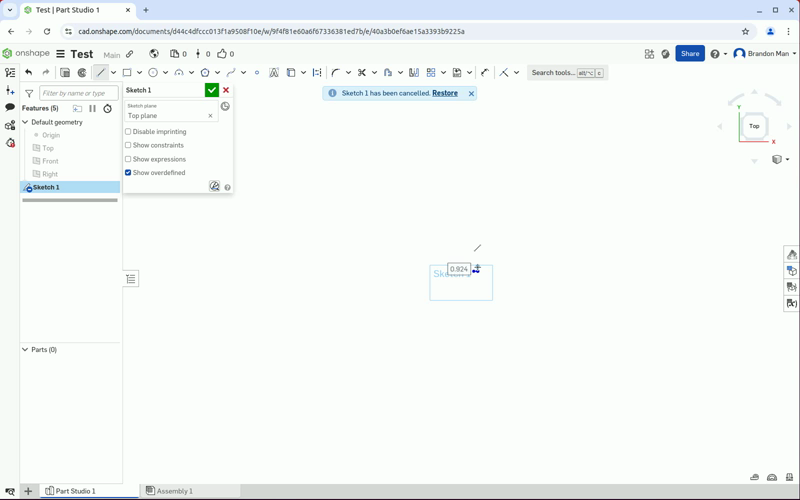
mouse_move(507, 266)
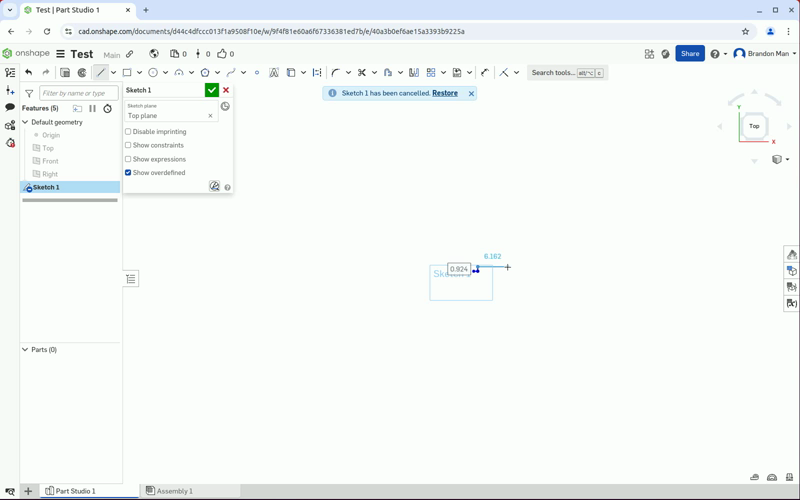
mouse_move(473, 266)
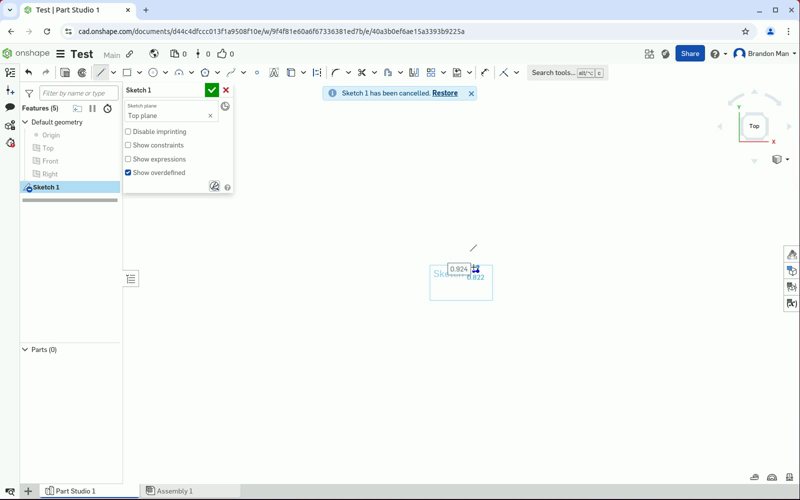
scroll(6)
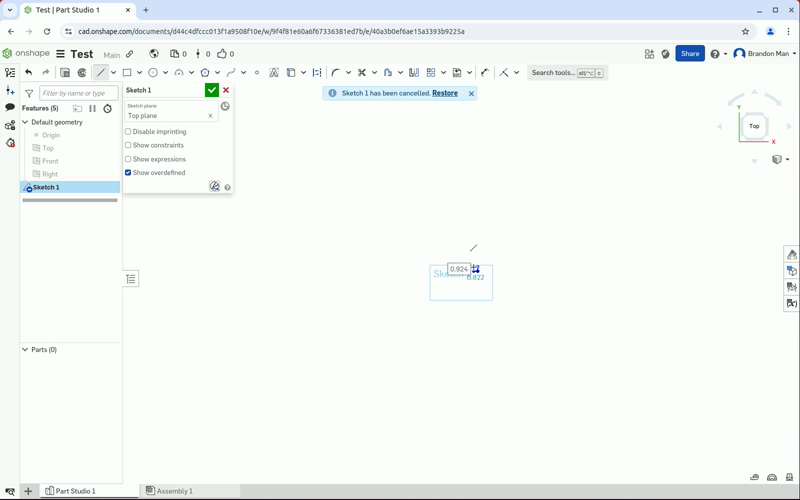
scroll(6)
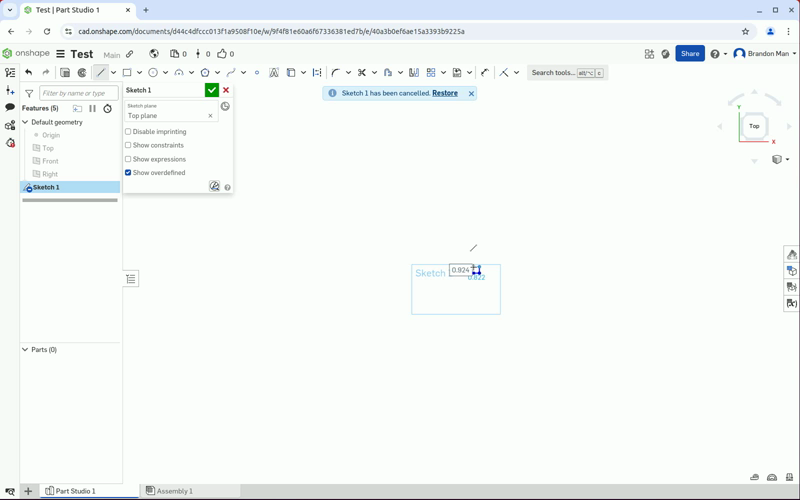
scroll(6)
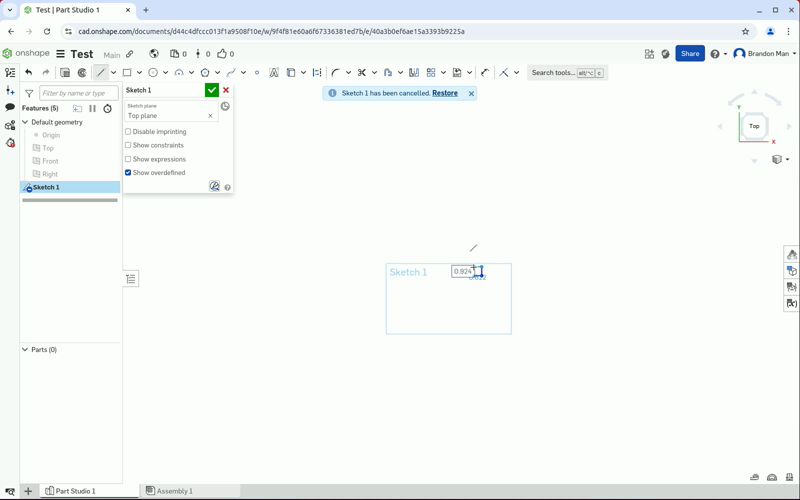
scroll(6)
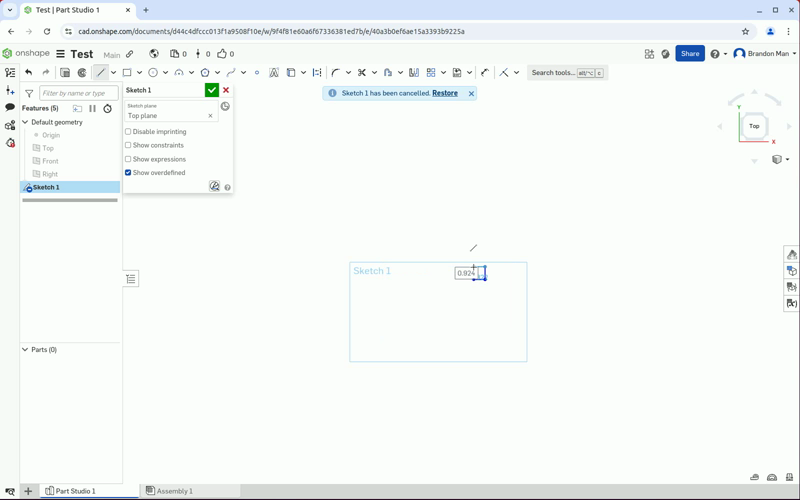
scroll(6)
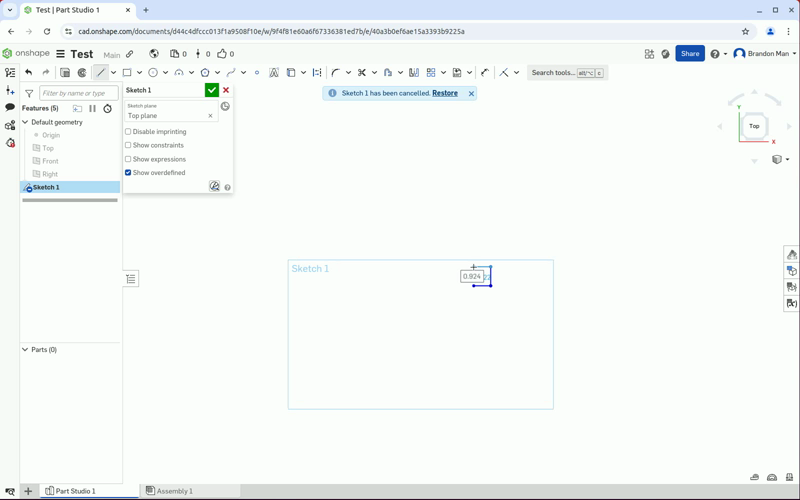
scroll(6)
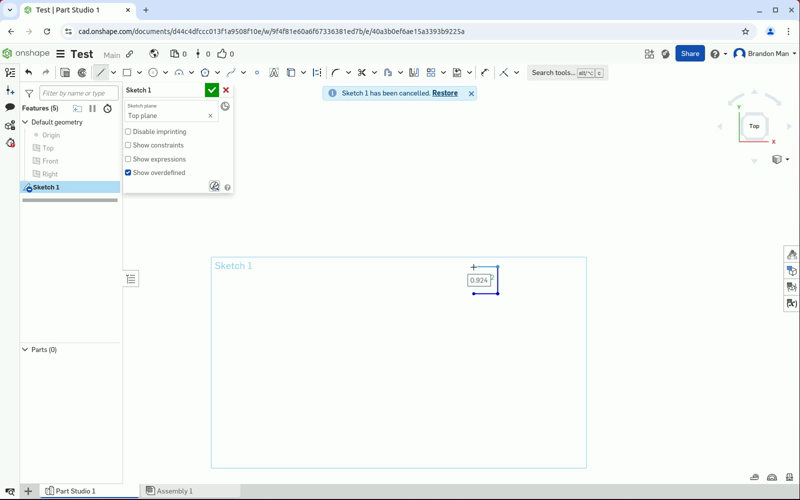
scroll(6)
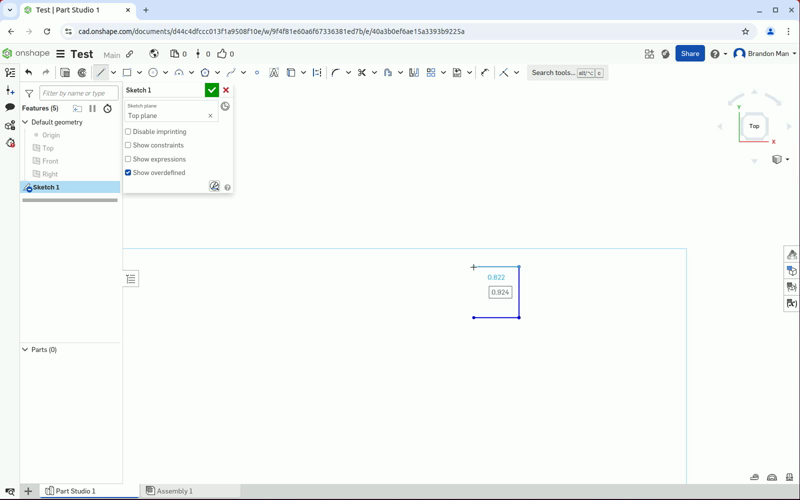
click(473, 266)
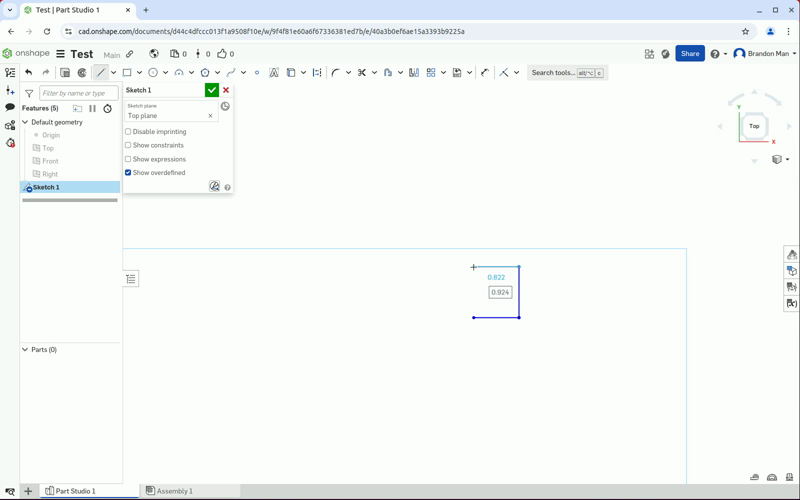
scroll(-6)
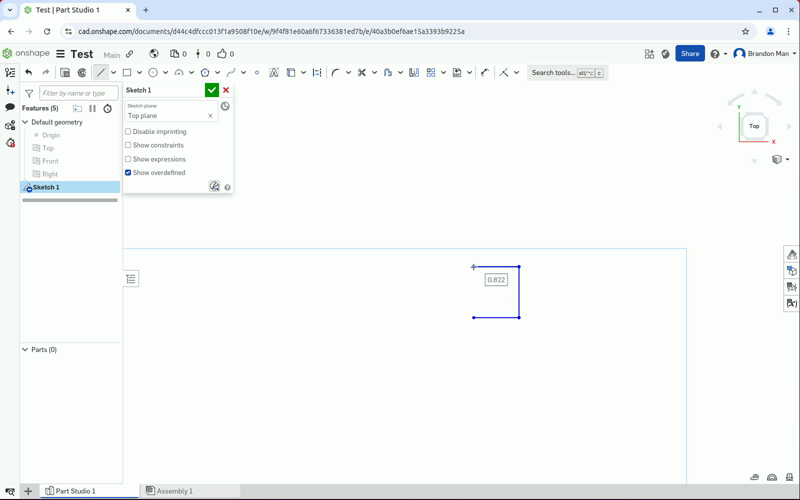
scroll(-6)
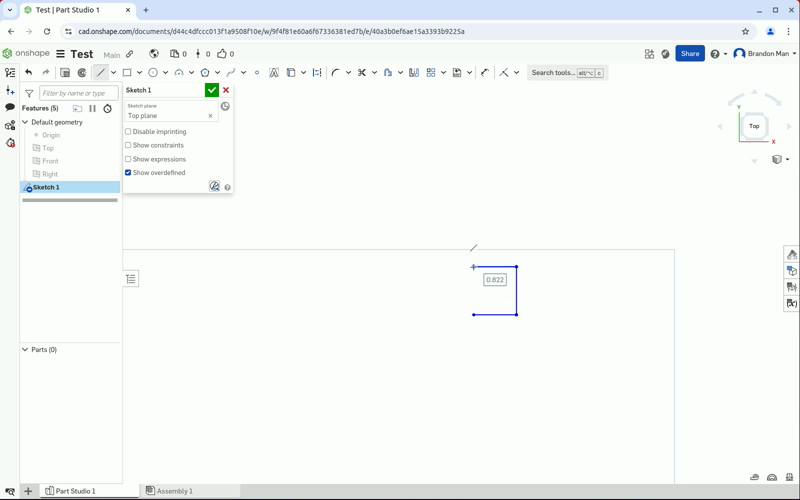
scroll(-6)
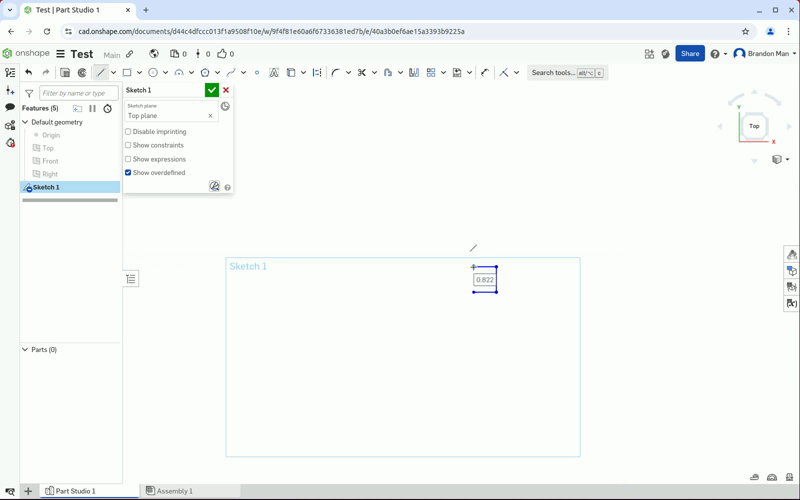
scroll(-6)
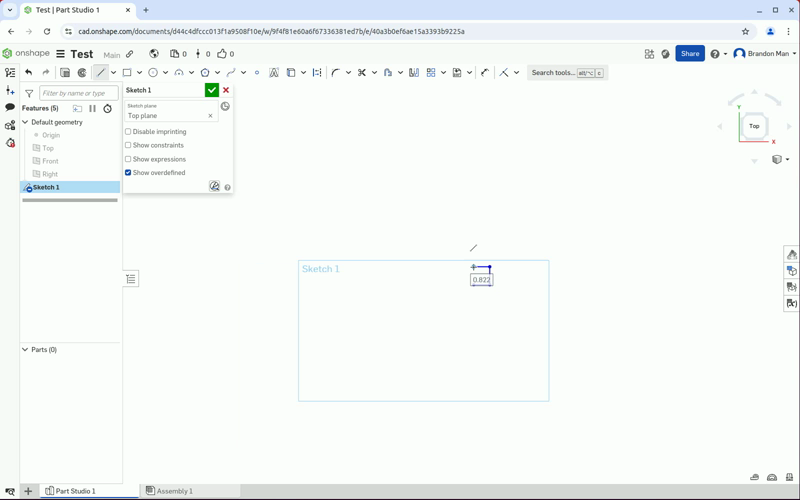
scroll(-6)
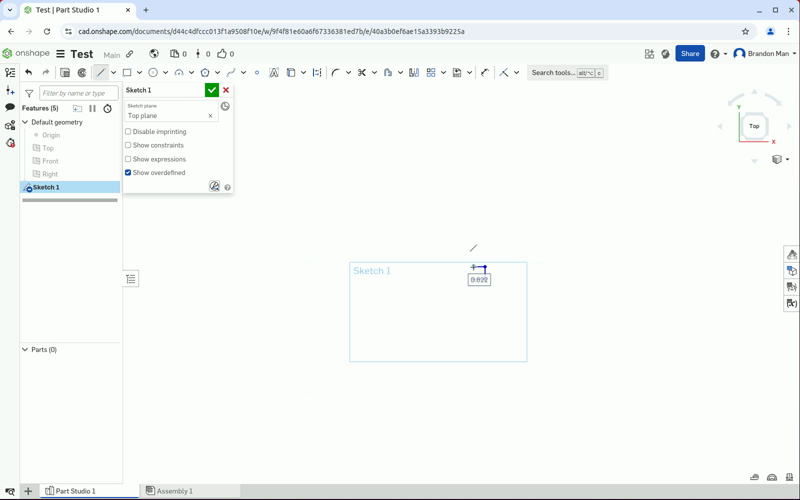
scroll(-6)
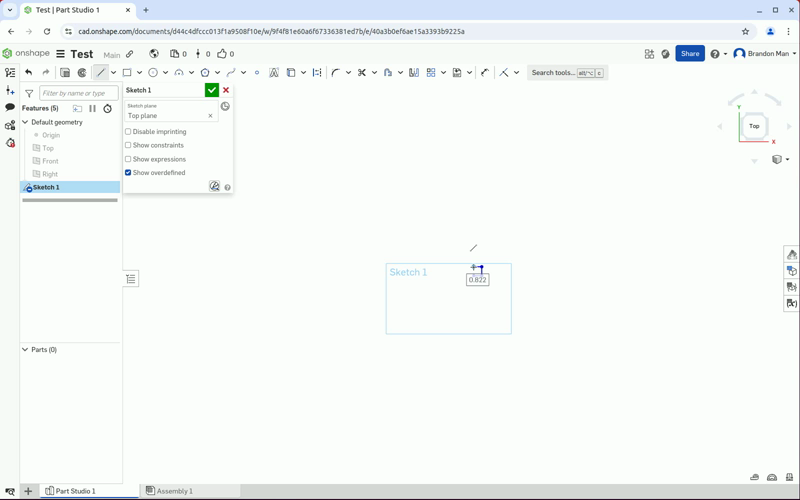
scroll(-6)
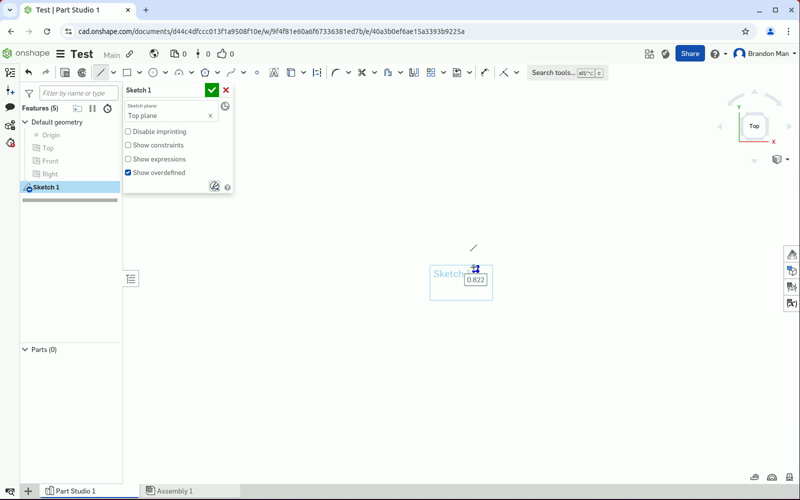
key_up(shift)
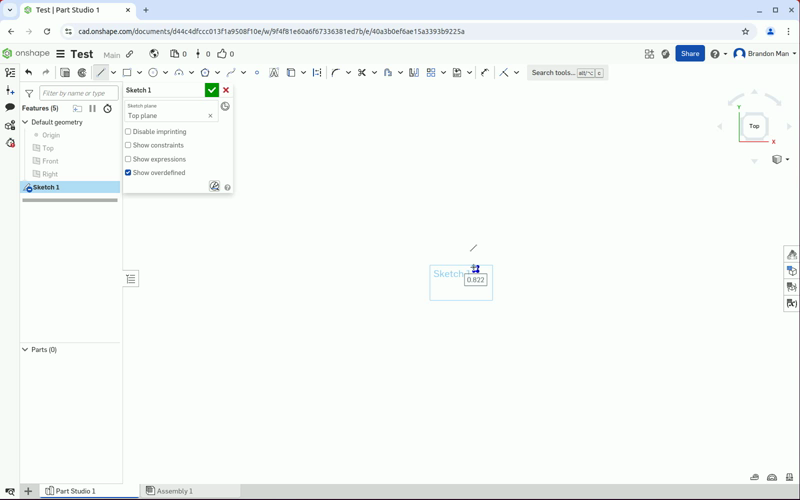
mouse_move(503, 266)
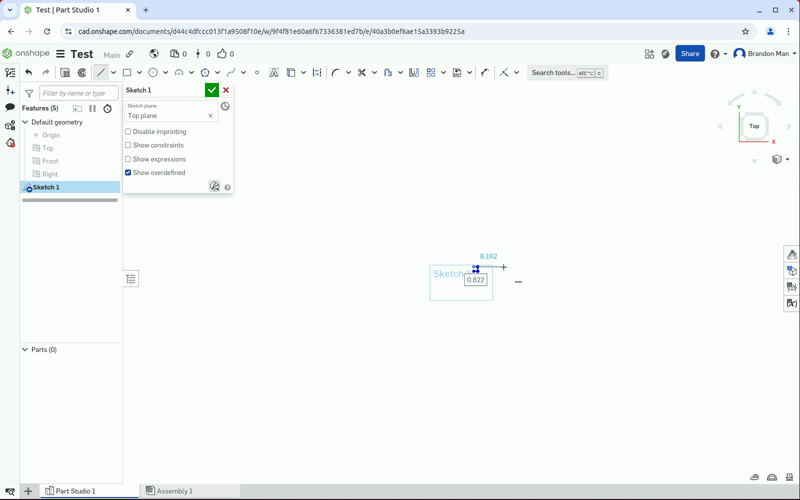
key_down(shift)
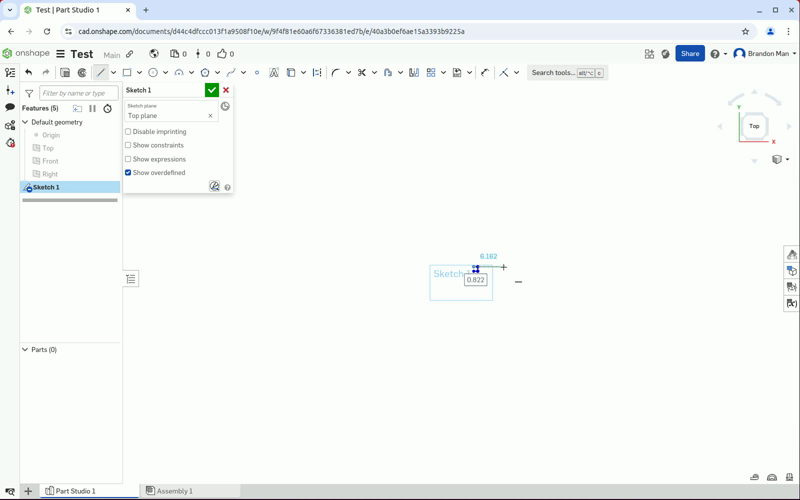
mouse_move(473, 271)
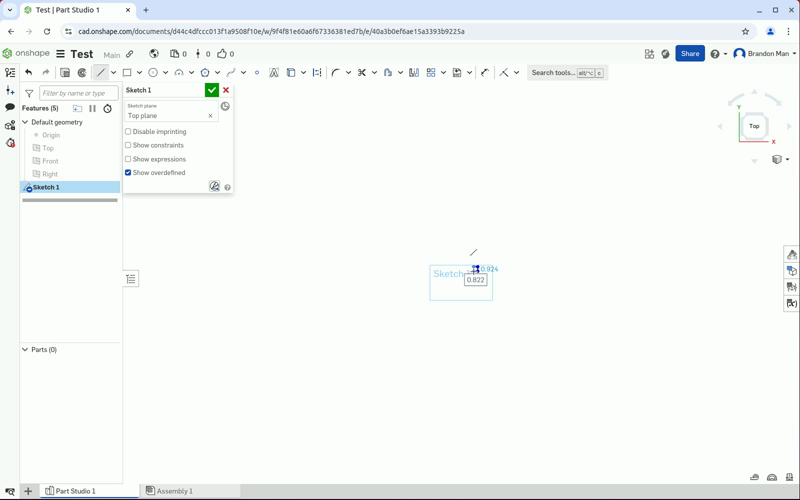
scroll(6)
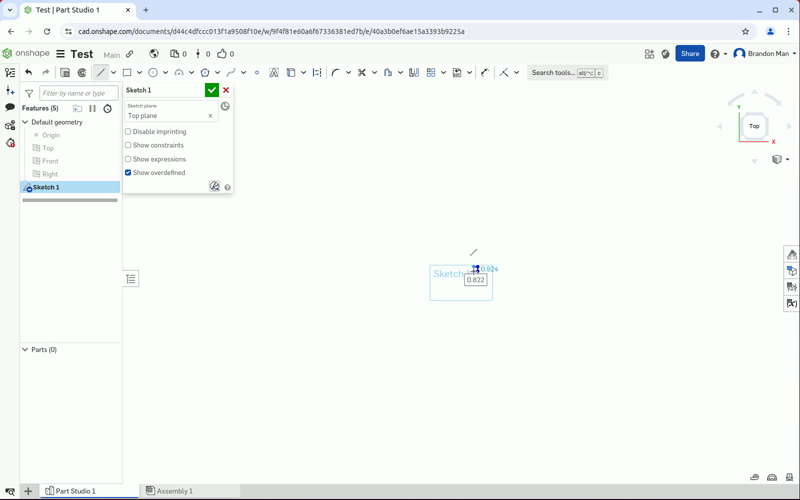
scroll(6)
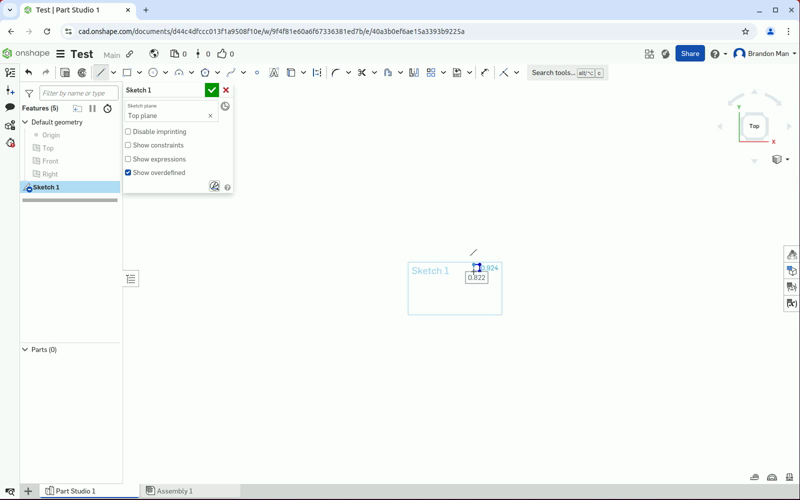
scroll(6)
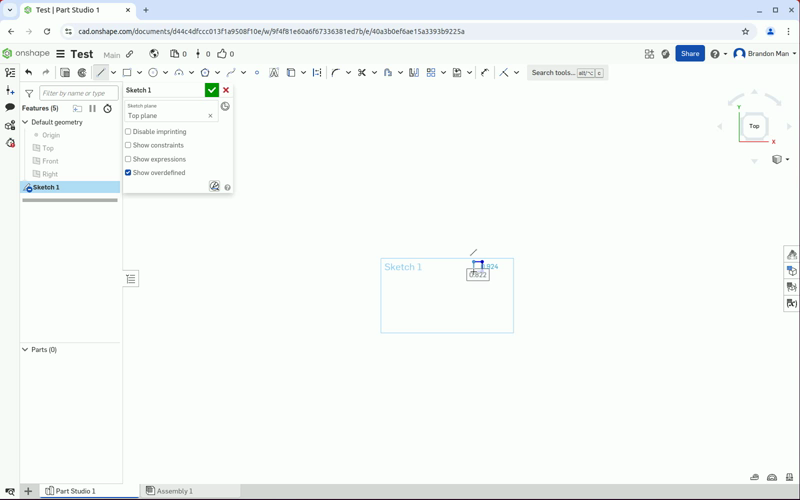
scroll(6)
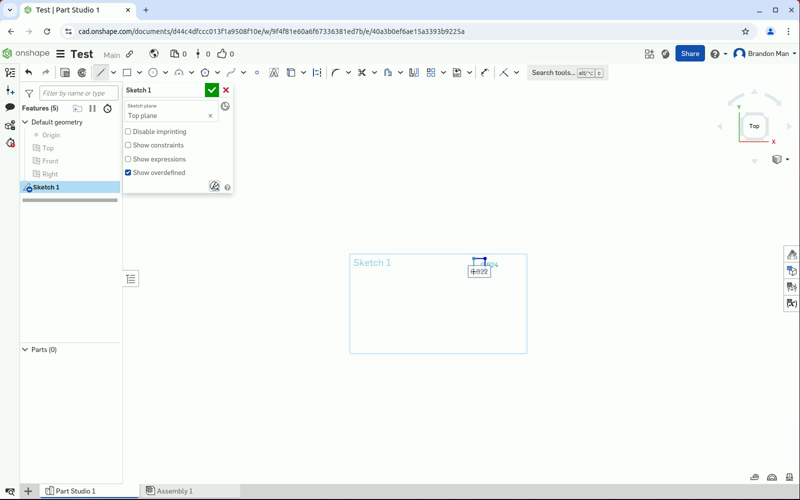
scroll(6)
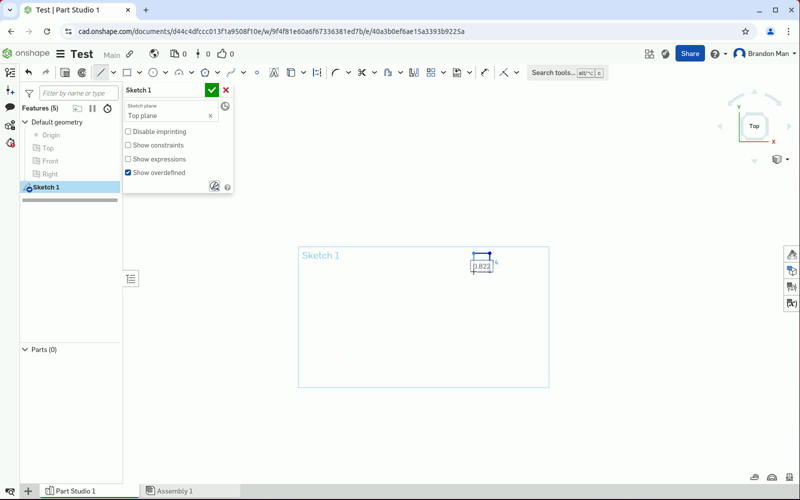
scroll(6)
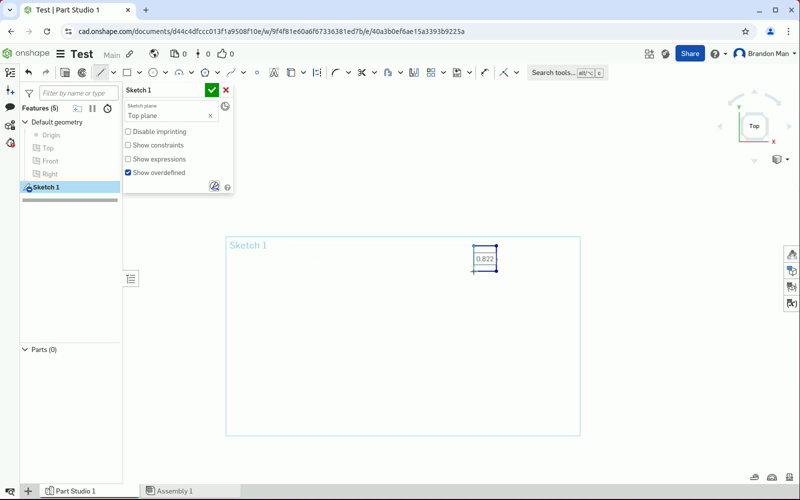
scroll(6)
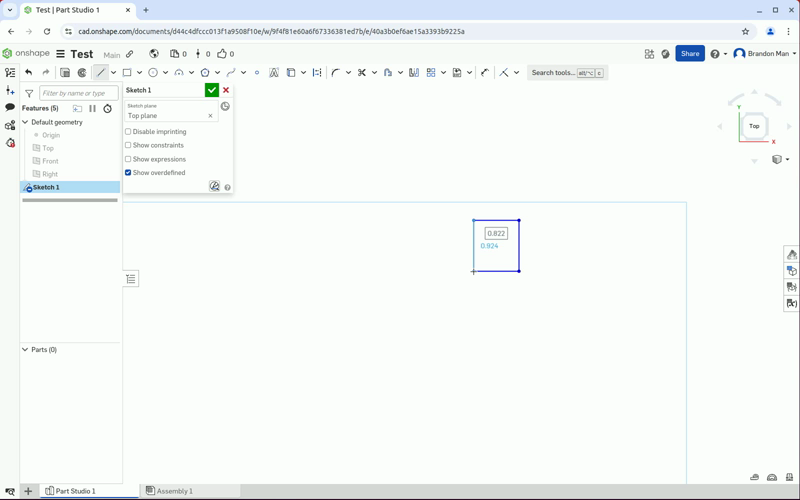
key_up(shift)
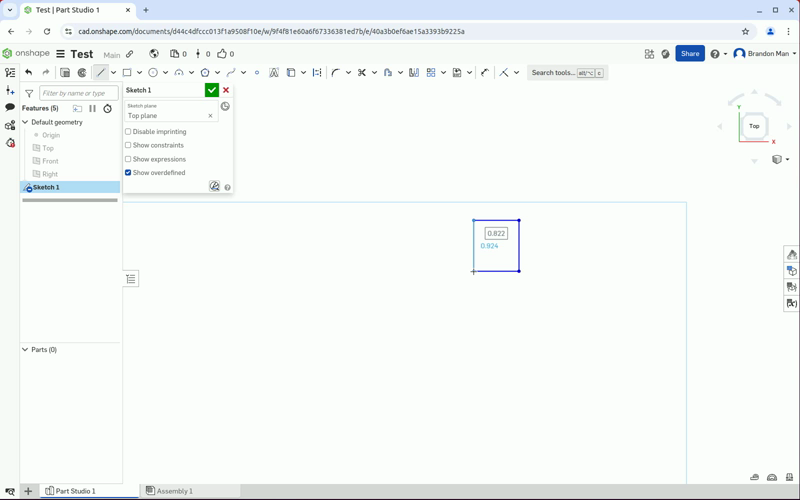
click(473, 271)
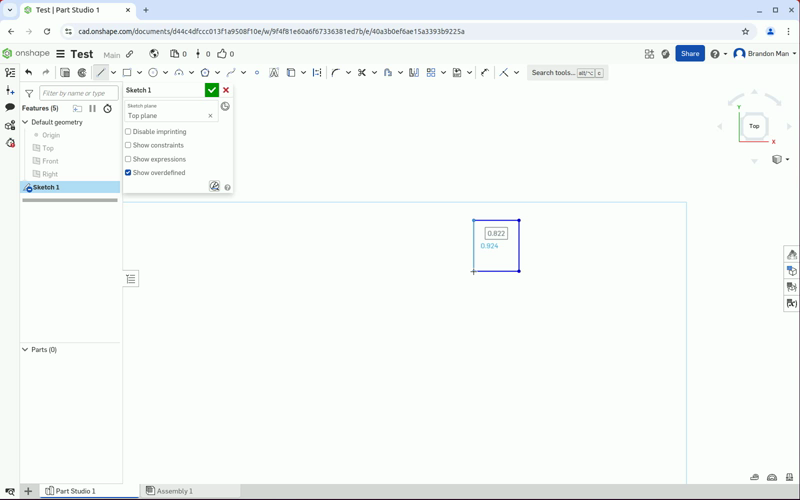
scroll(-6)
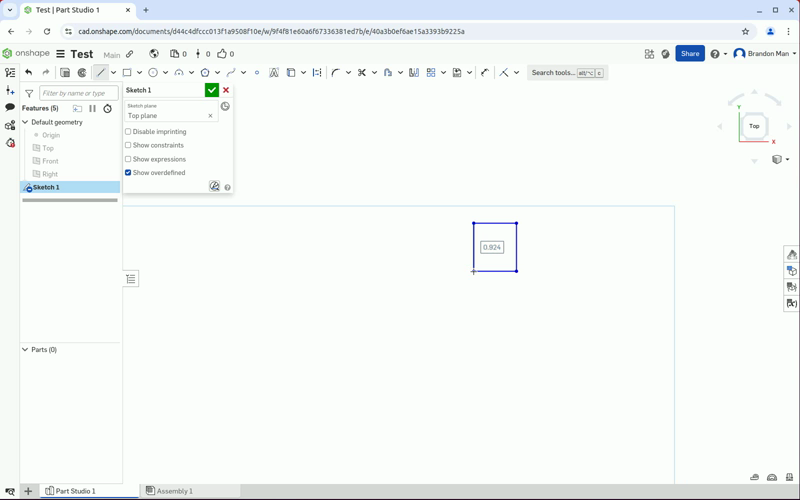
scroll(-6)
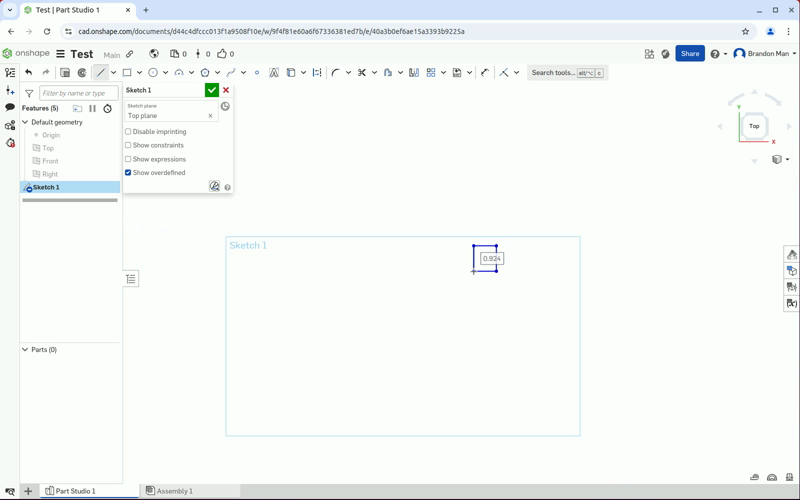
scroll(-6)
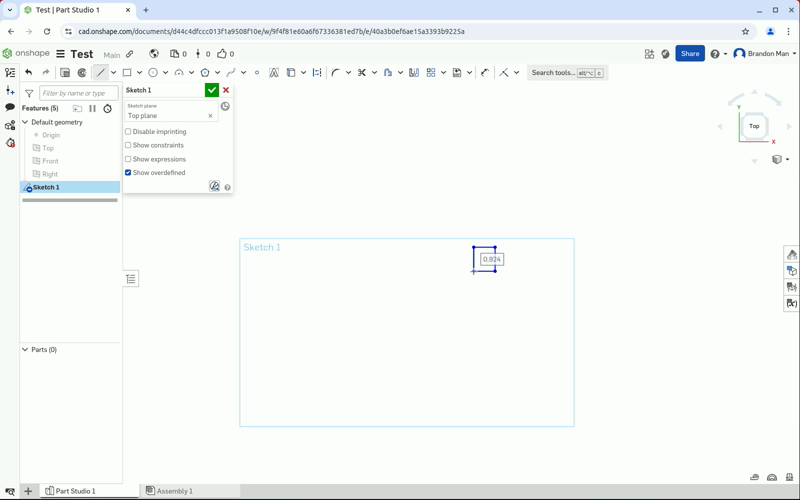
scroll(-6)
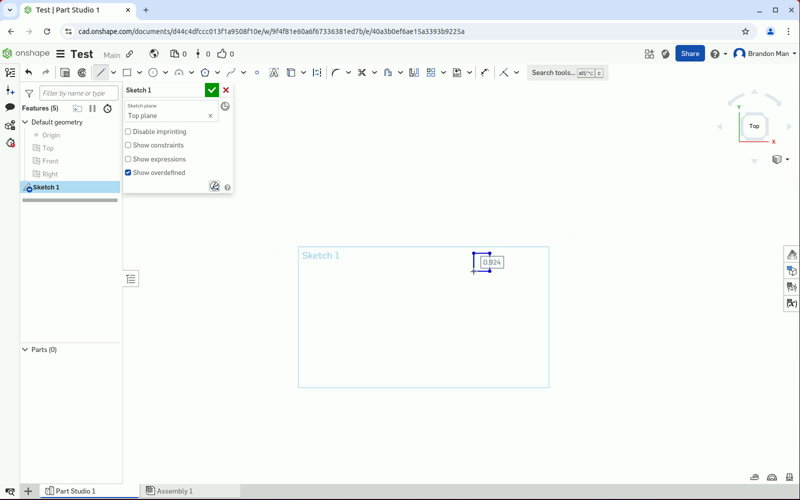
scroll(-6)
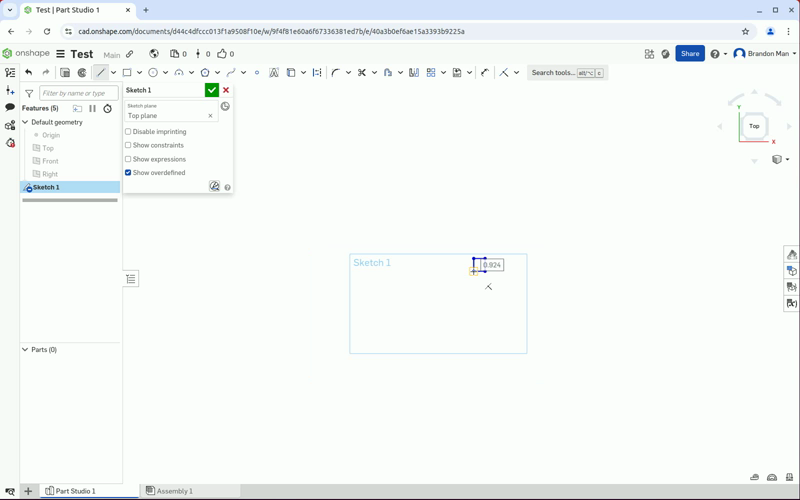
scroll(-6)
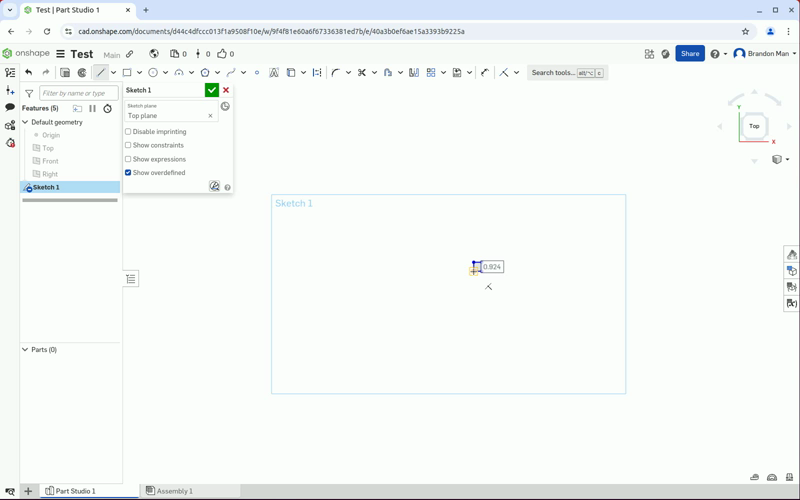
scroll(-6)
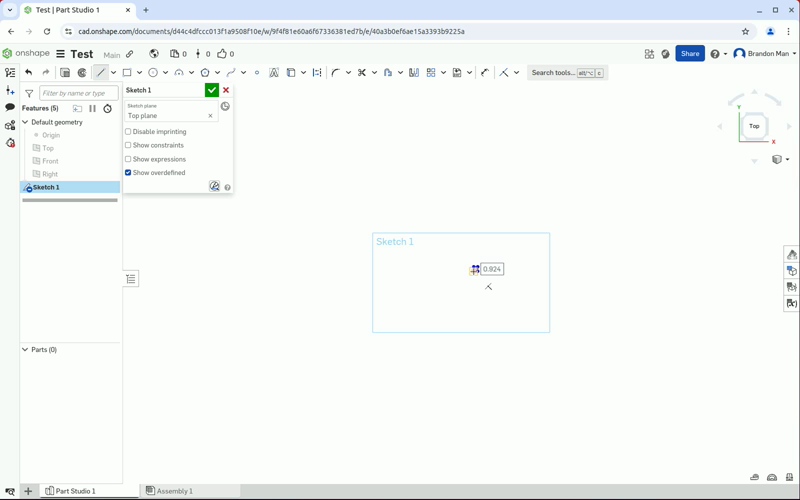
key(esc)
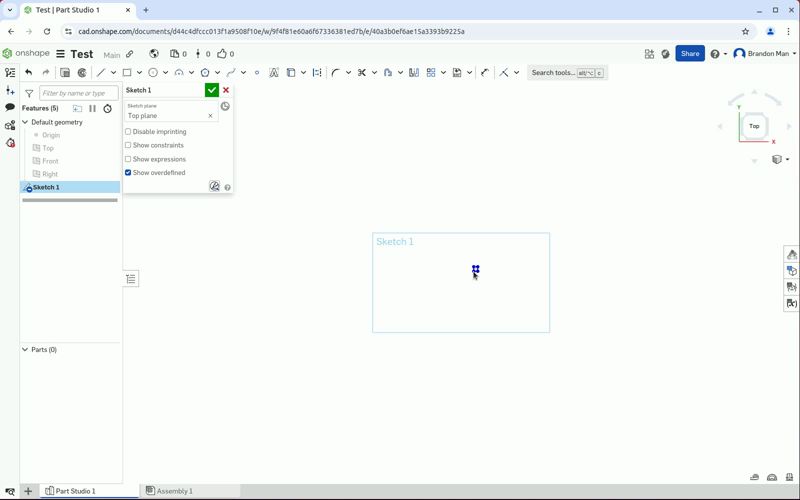
mouse_move(477, 269)
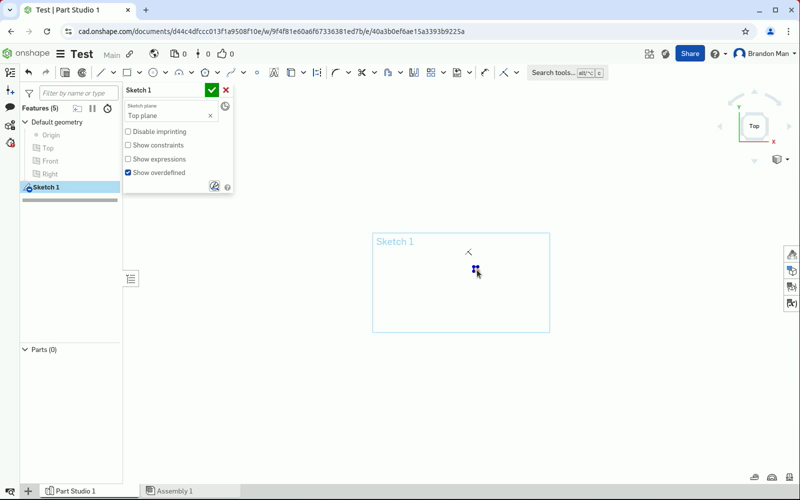
scroll(6)
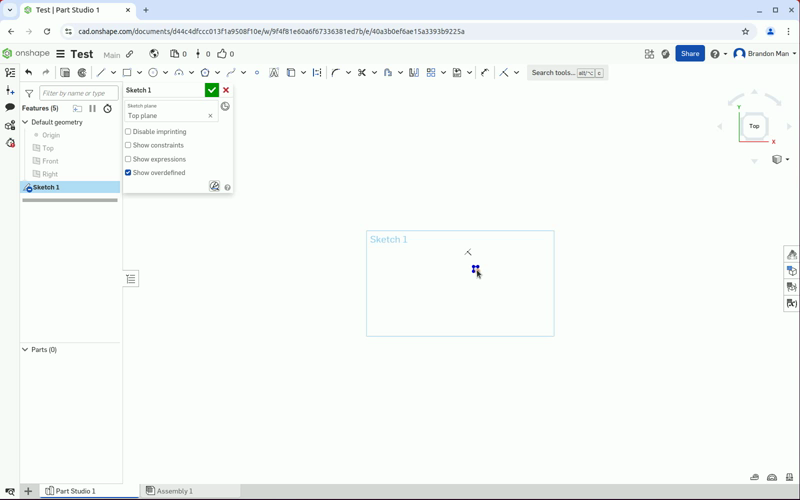
scroll(6)
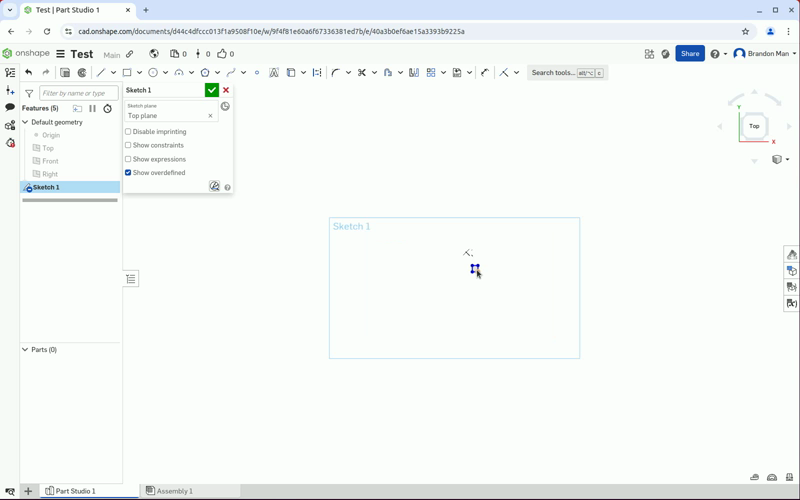
scroll(6)
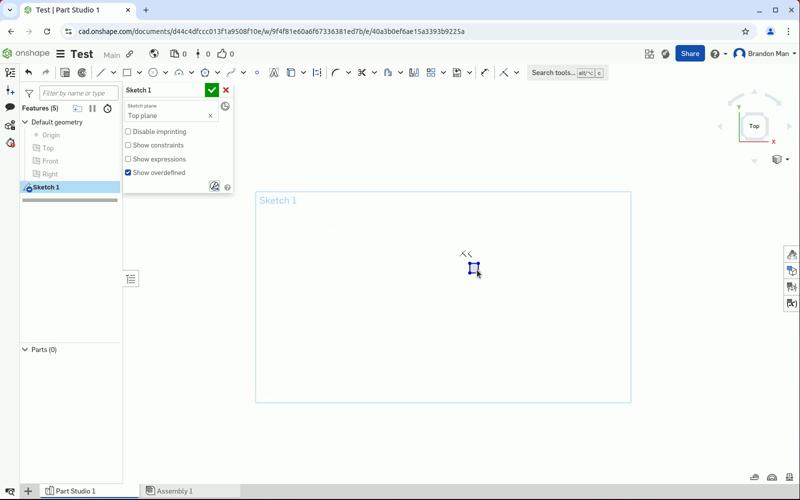
scroll(6)
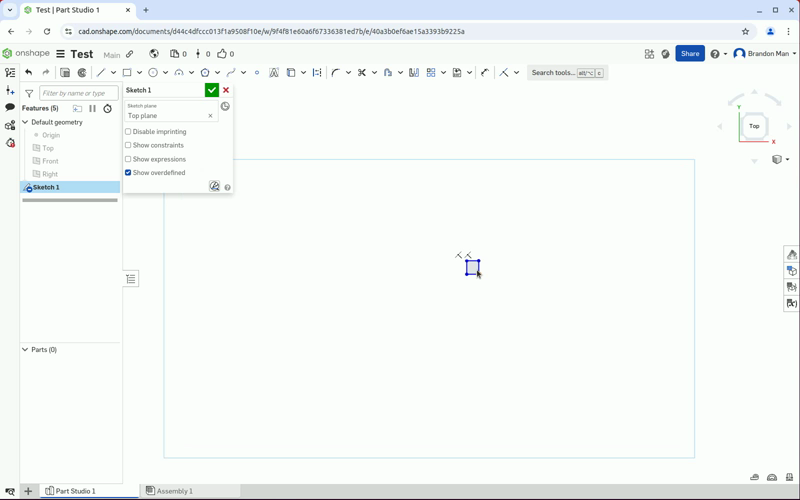
scroll(6)
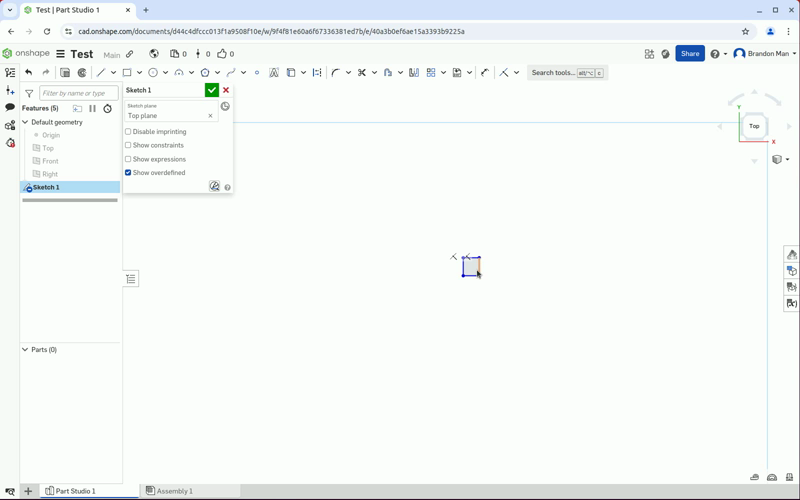
scroll(6)
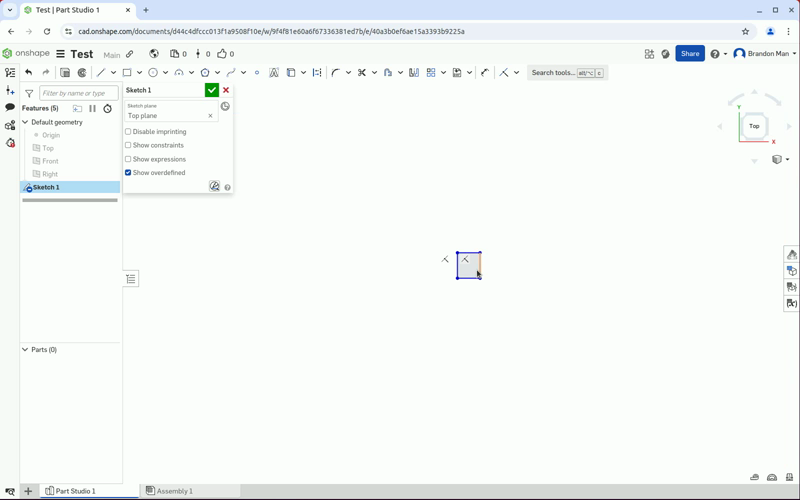
scroll(6)
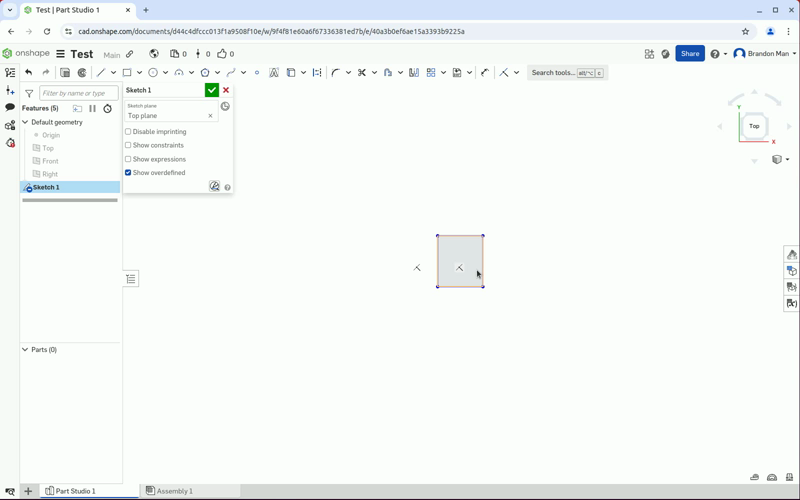
click(477, 269)
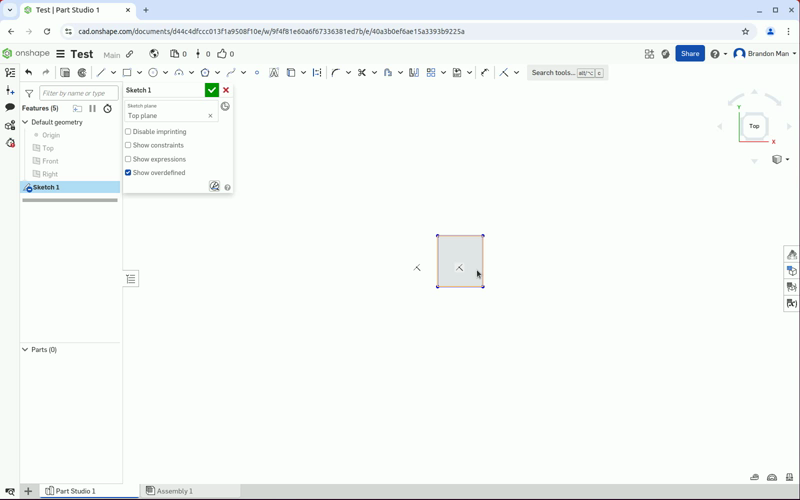
scroll(-6)
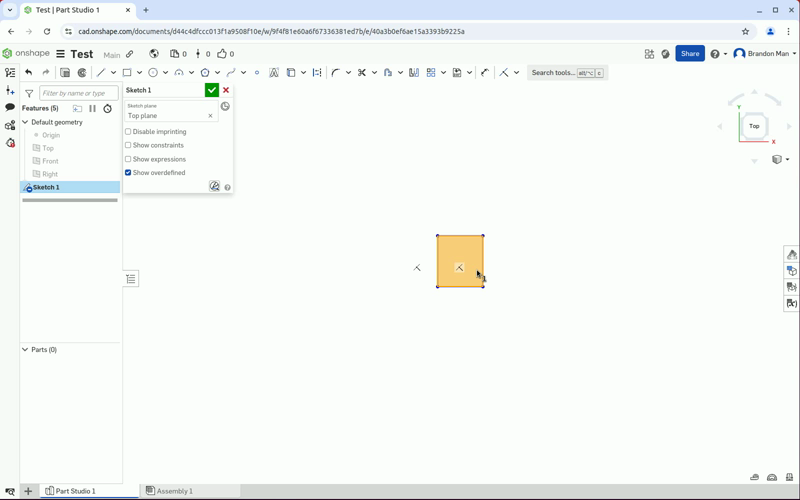
scroll(-6)
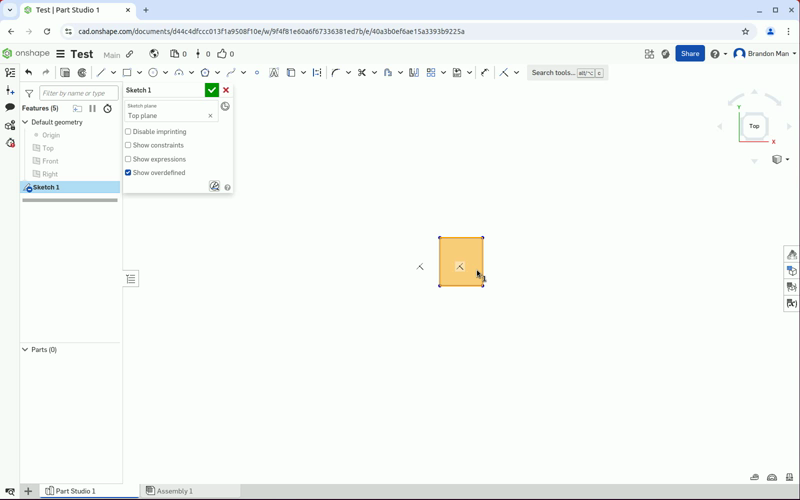
scroll(-6)
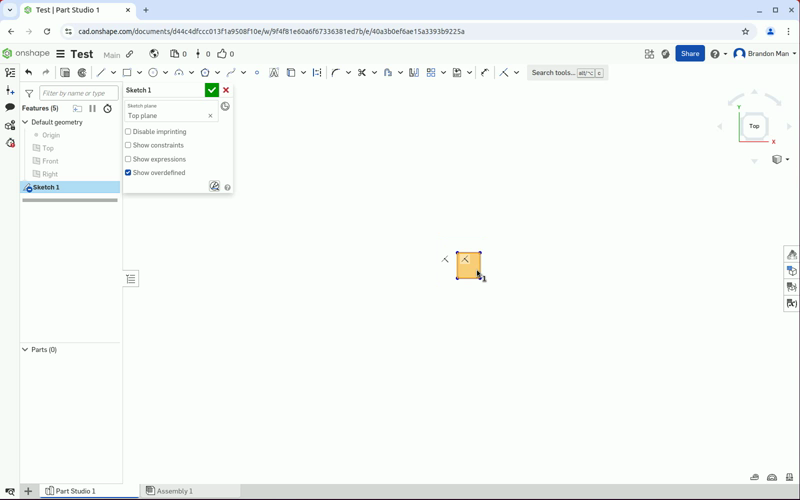
scroll(-6)
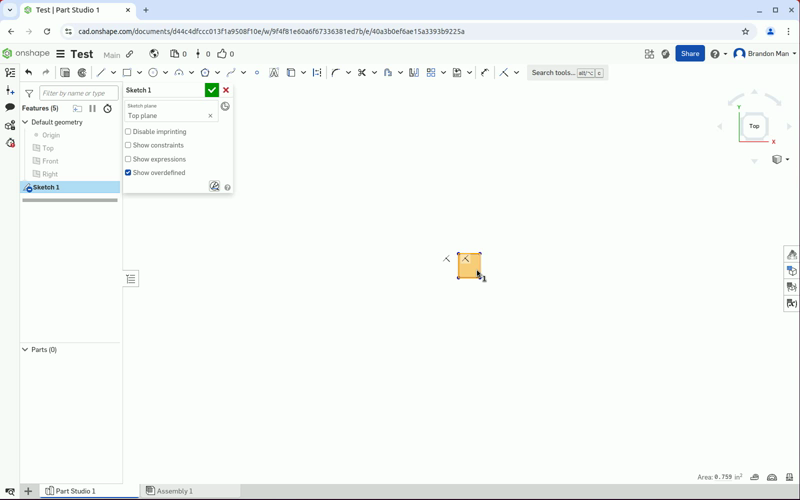
scroll(-6)
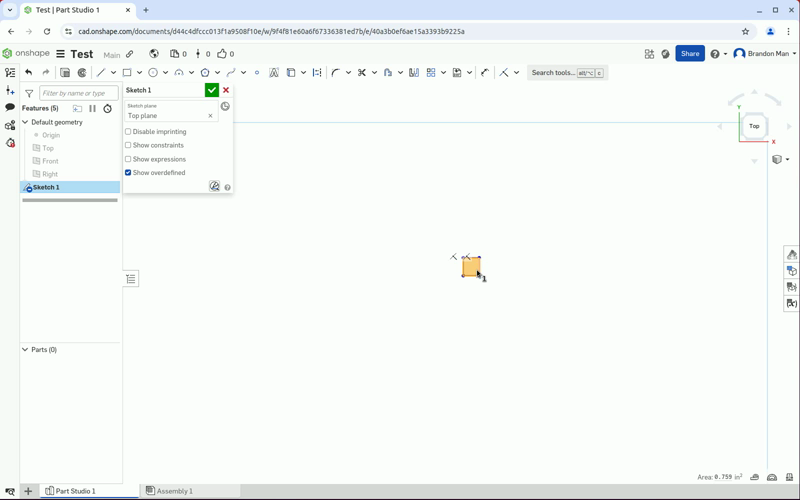
scroll(-6)
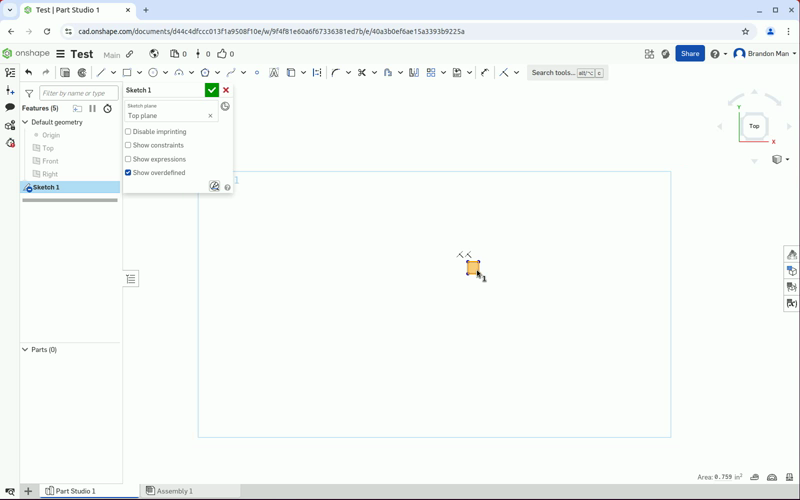
scroll(-6)
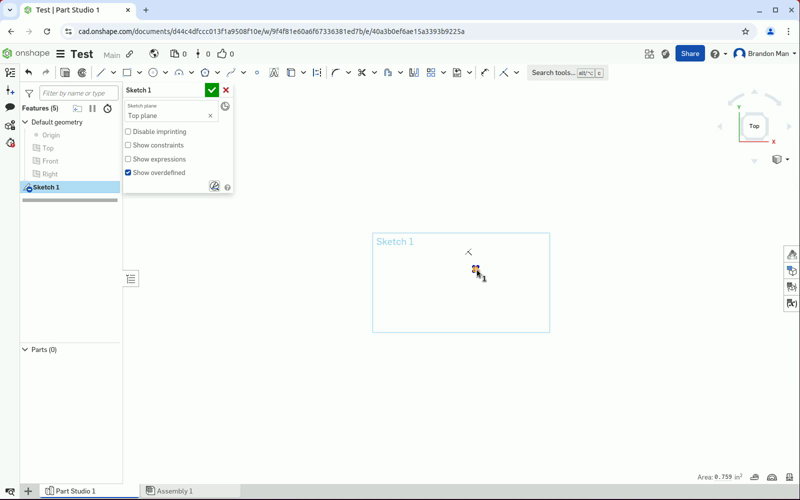
mouse_move(73, 352)
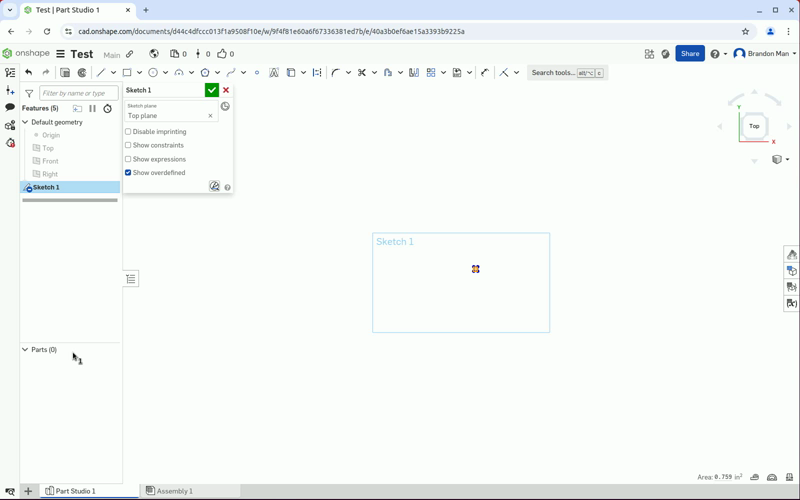
key(shift+y)
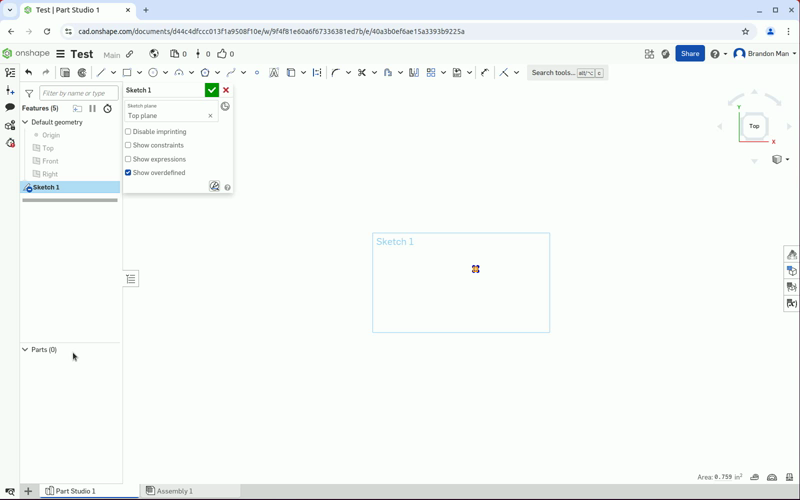
key(shift+e)
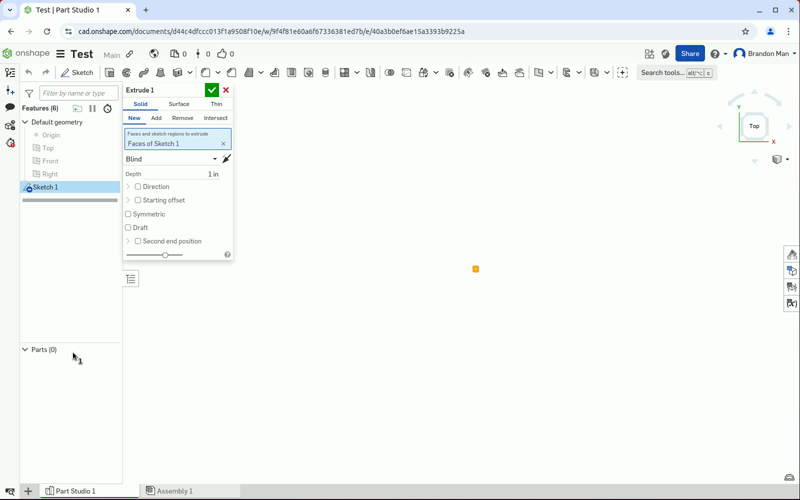
mouse_move(143, 106)
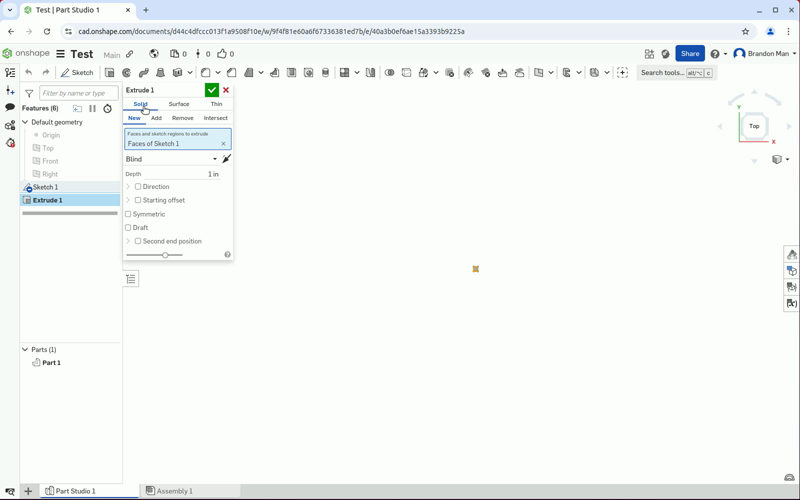
click(143, 106)
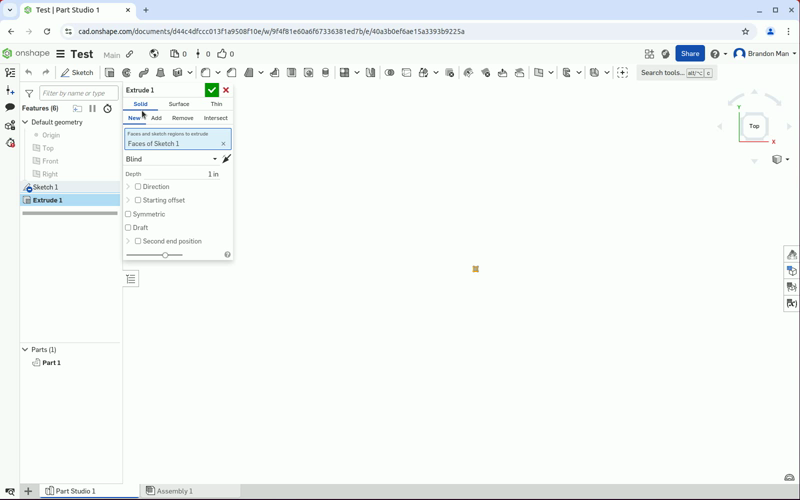
mouse_move(137, 120)
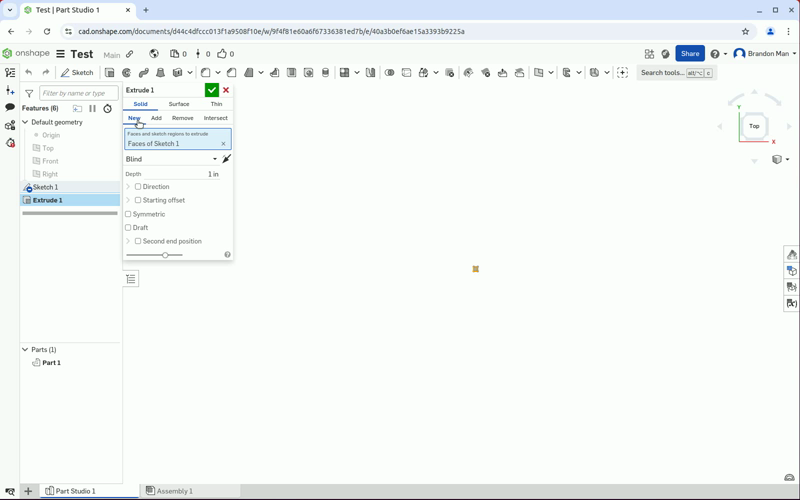
click(137, 120)
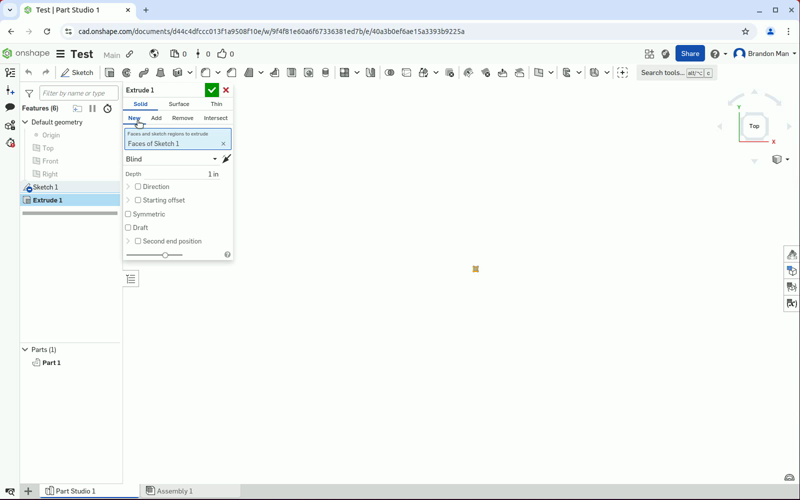
key(tab, 4)
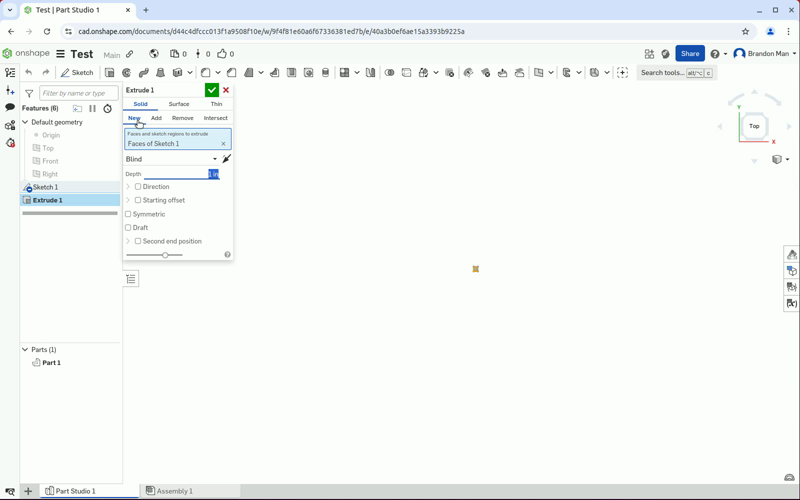
text(30.57)
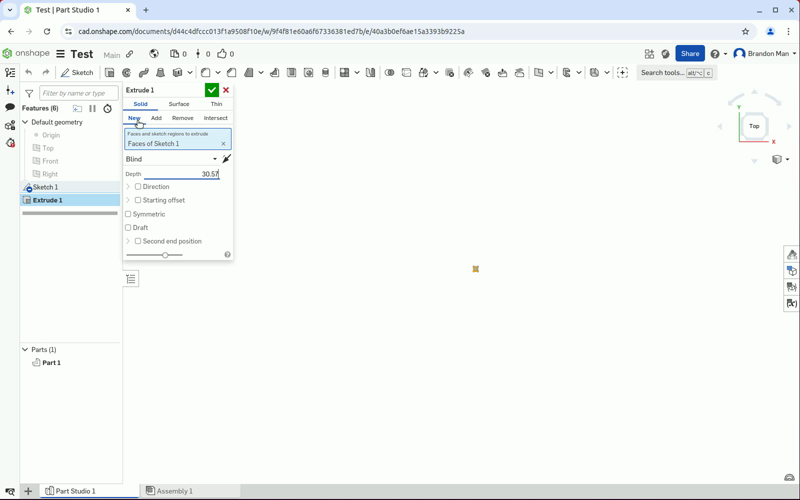
key(enter)
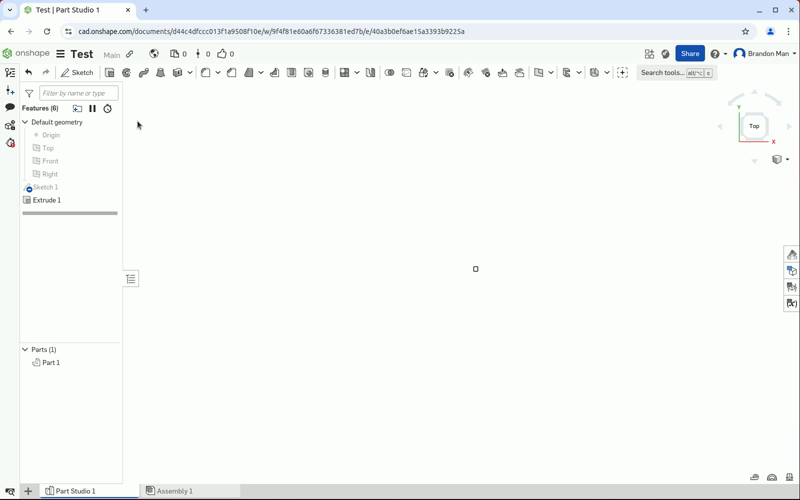
key(shift+h)
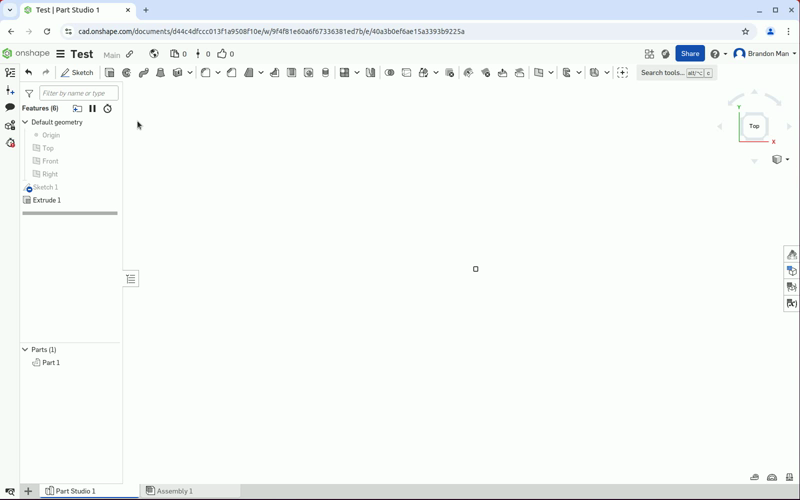
key(shift+h)
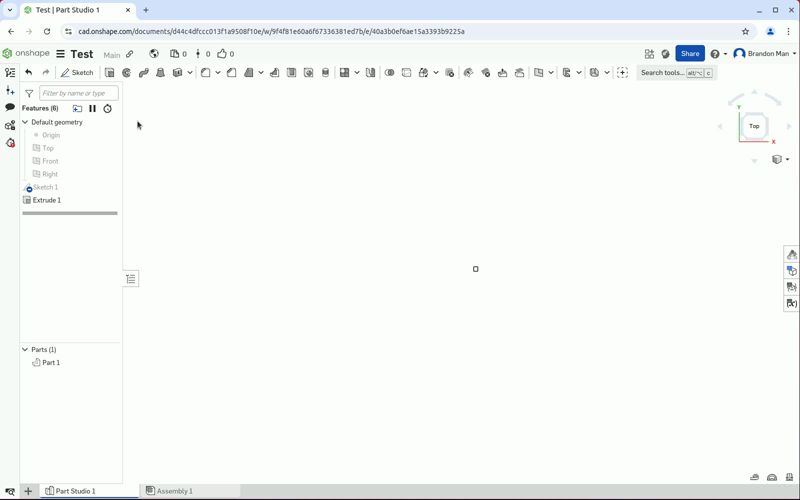
mouse_move(73, 189)
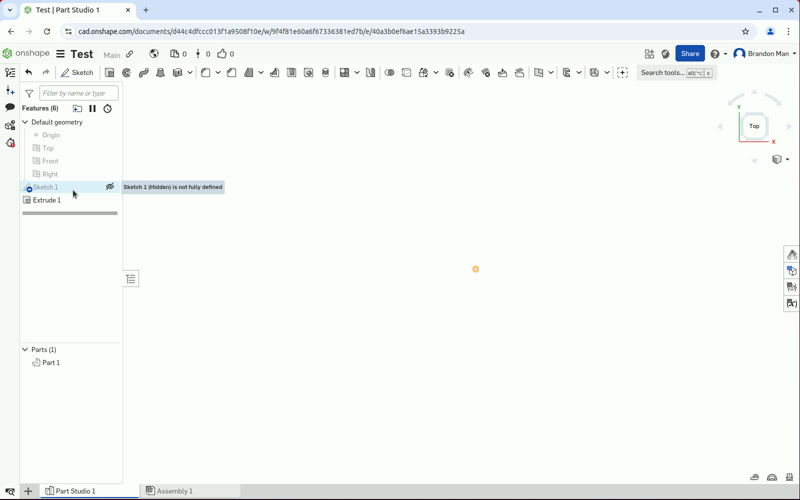
click(73, 189)
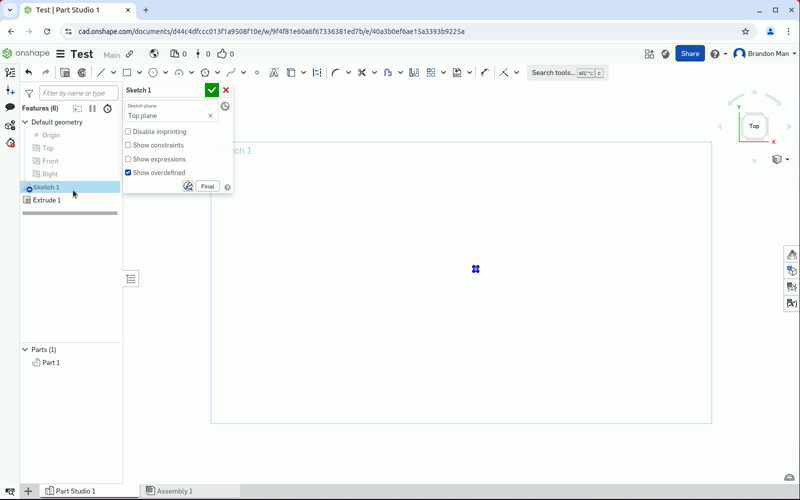
mouse_move(229, 92)
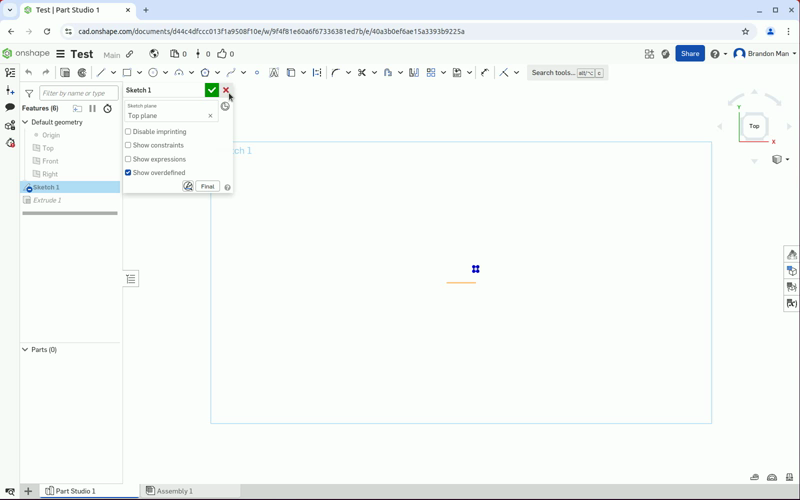
click(229, 92)
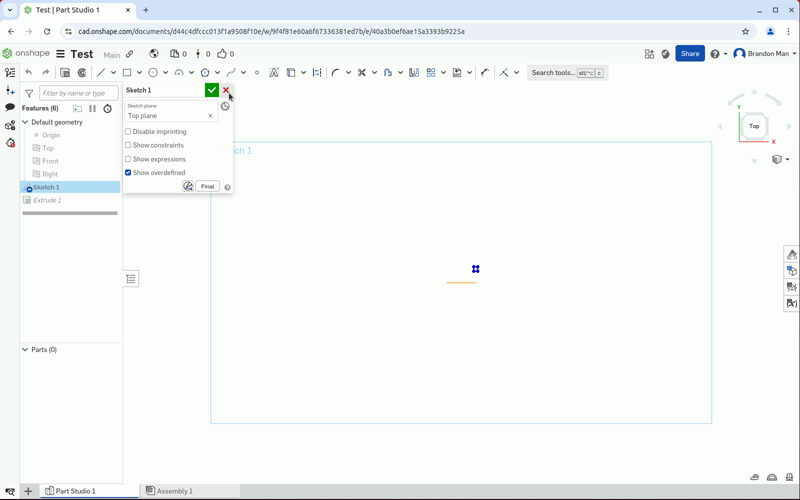
key(shift+s)
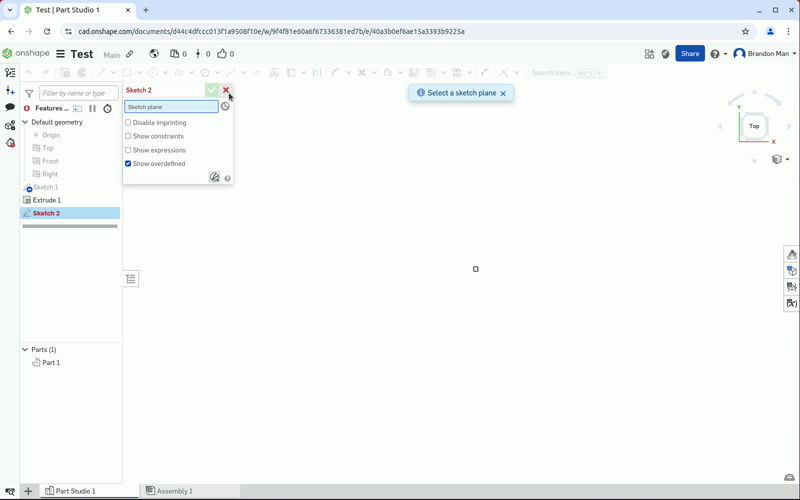
mouse_move(73, 150)
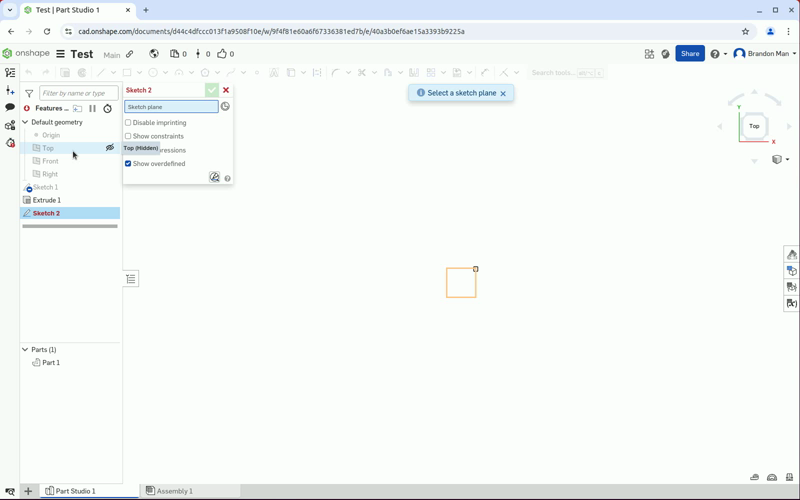
click(73, 150)
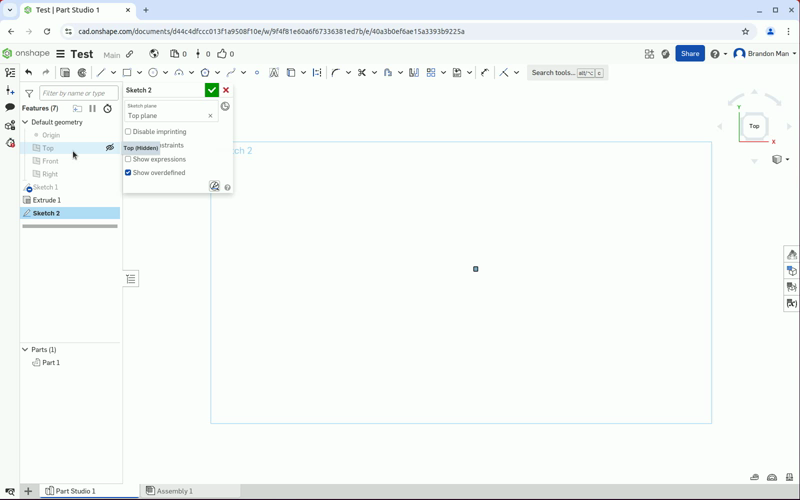
mouse_move(73, 352)
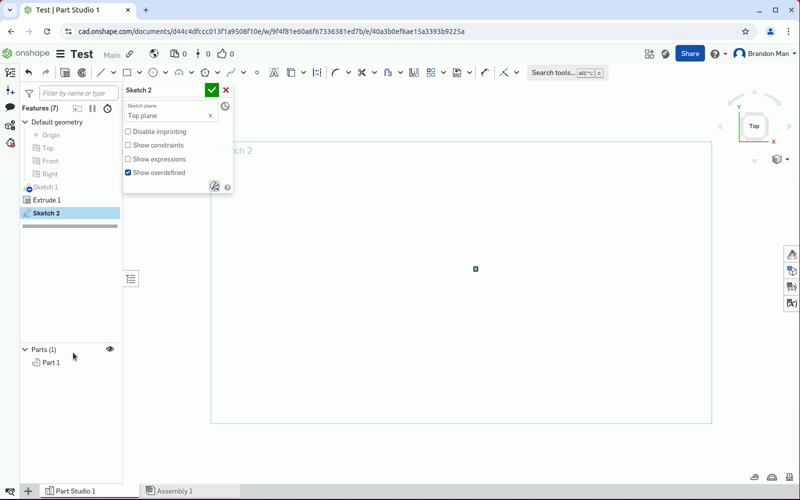
key(y)
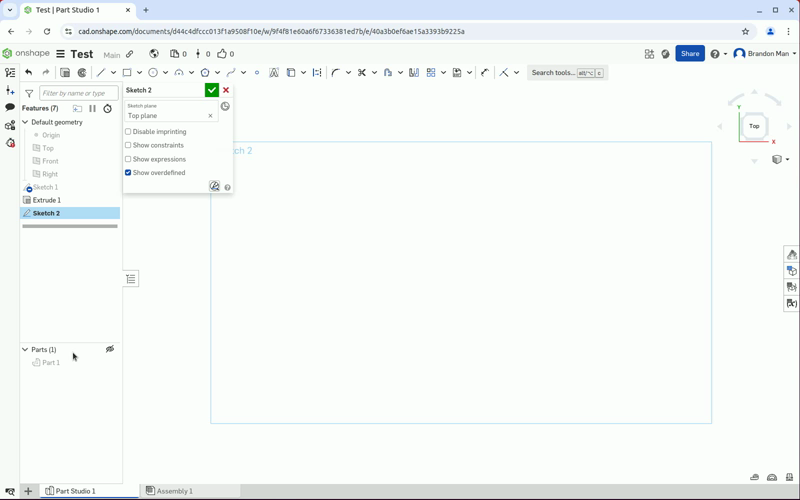
key(l)
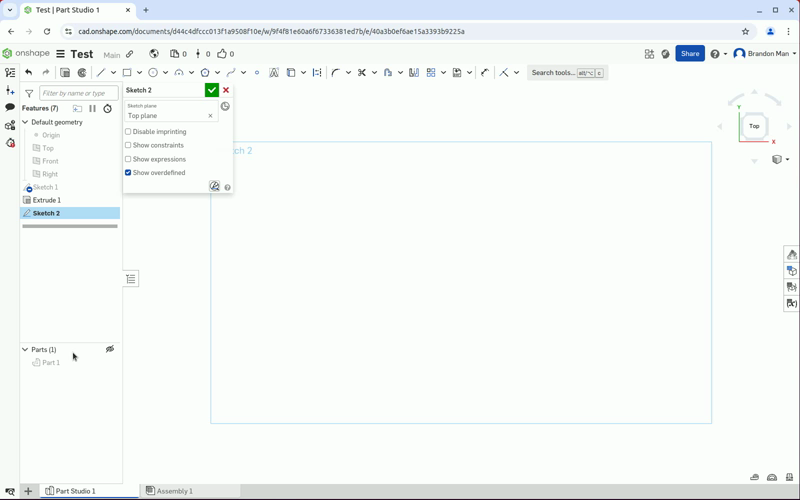
key_down(shift)
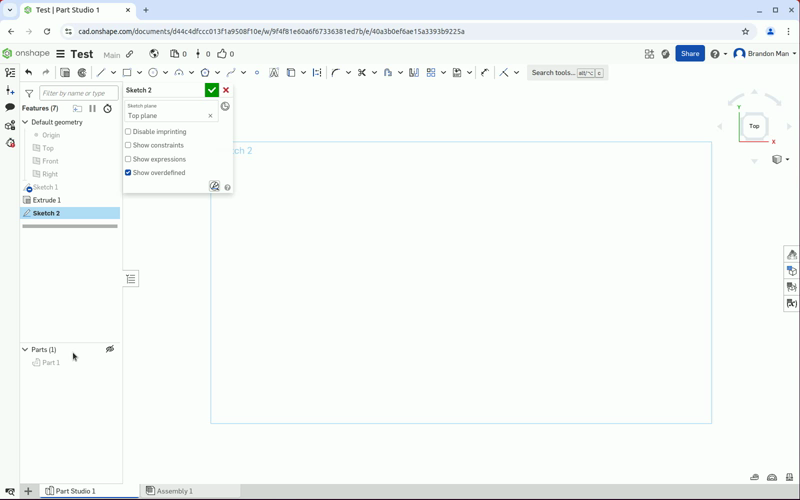
mouse_move(468, 271)
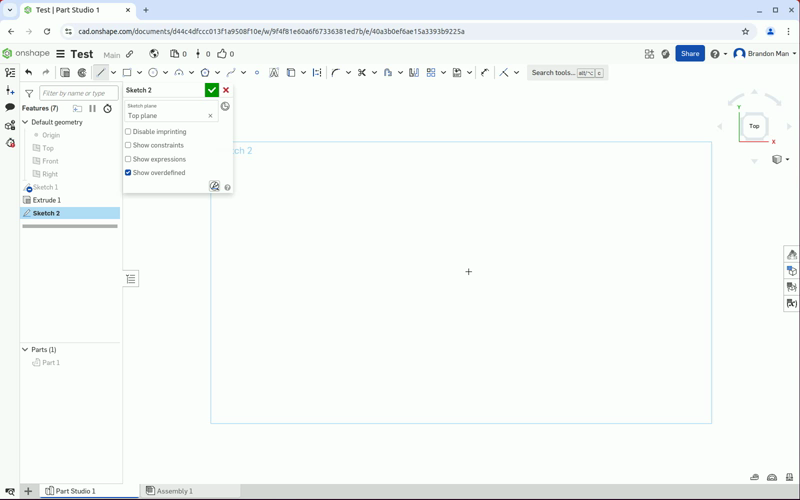
click(468, 271)
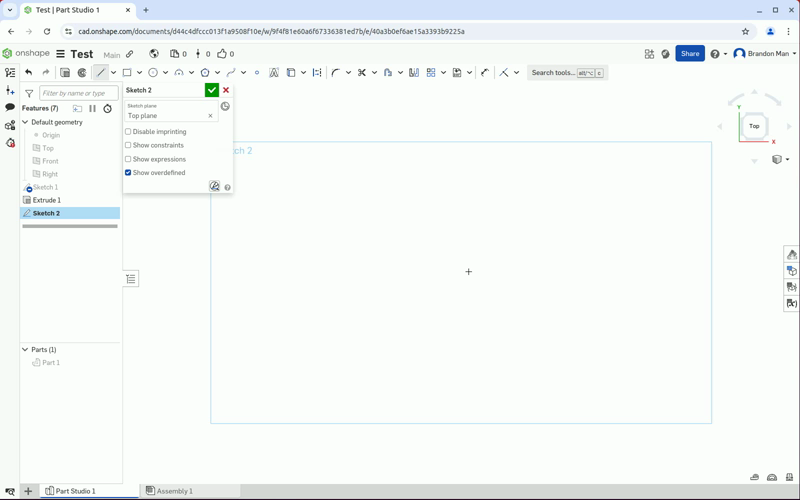
key_up(shift)
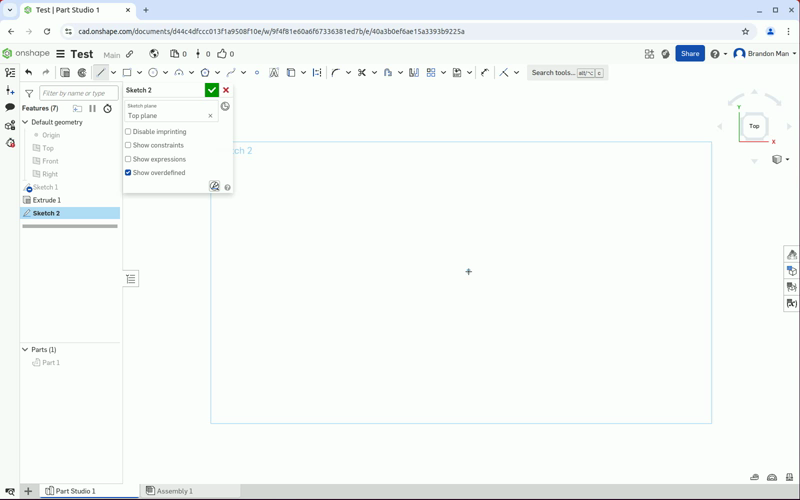
key_down(shift)
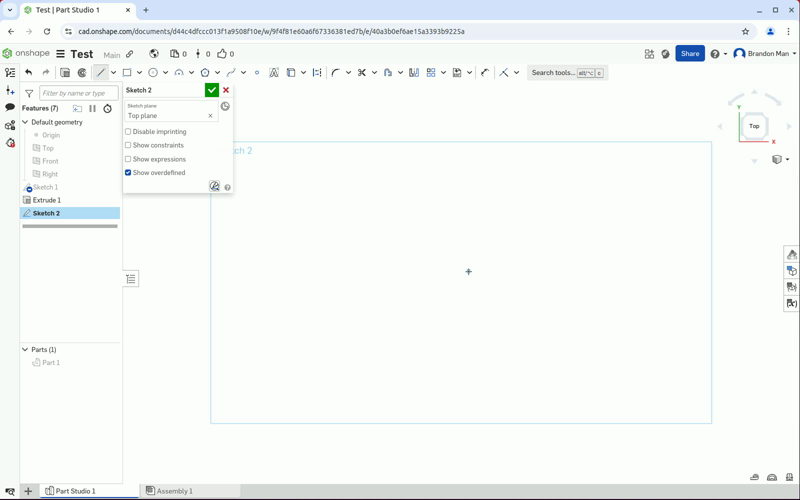
mouse_move(498, 271)
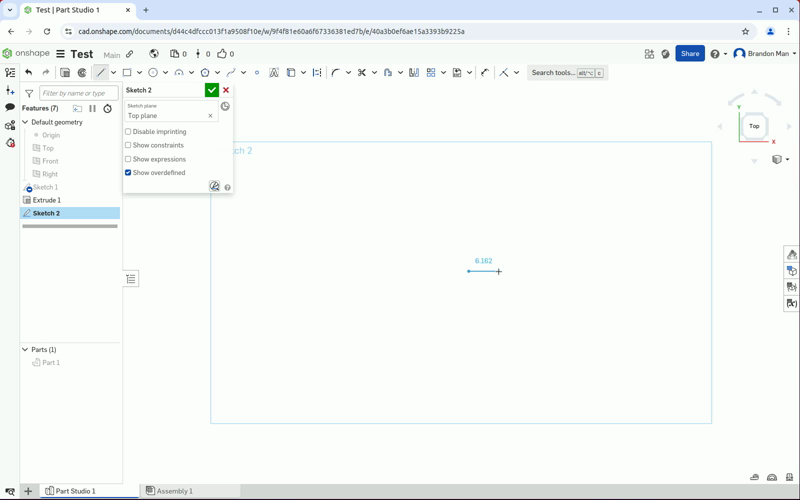
mouse_move(473, 271)
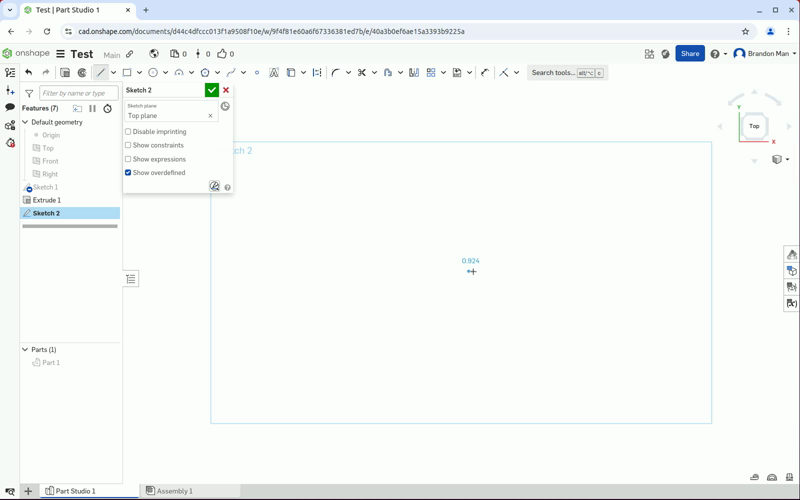
scroll(6)
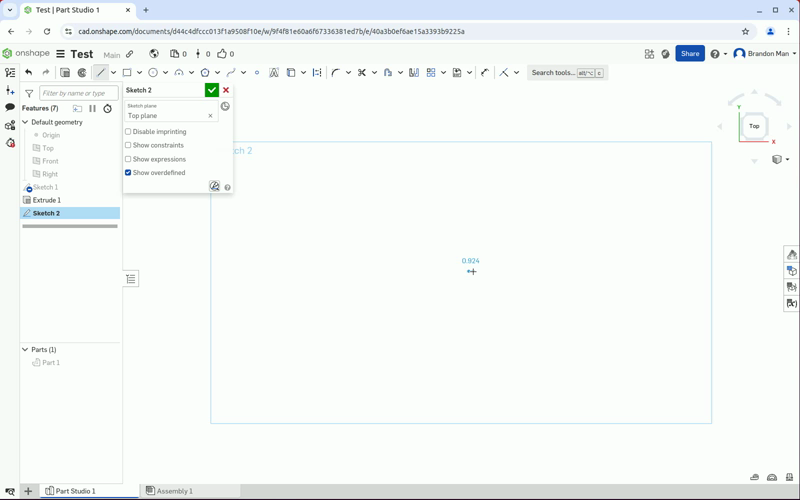
scroll(6)
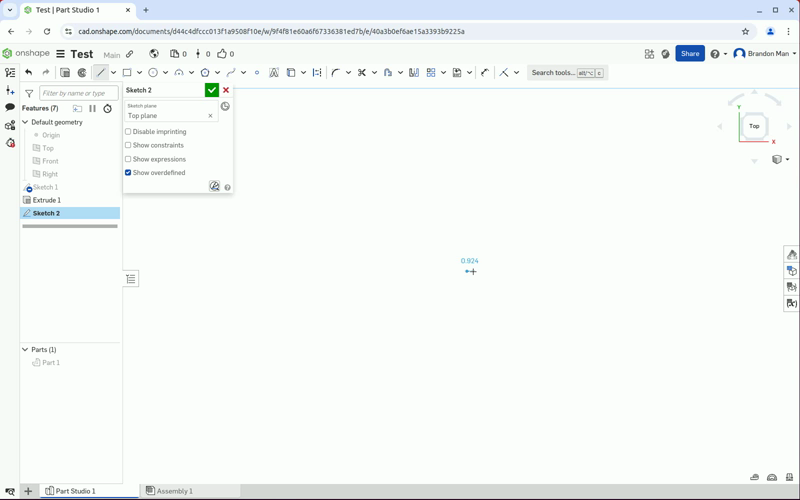
scroll(6)
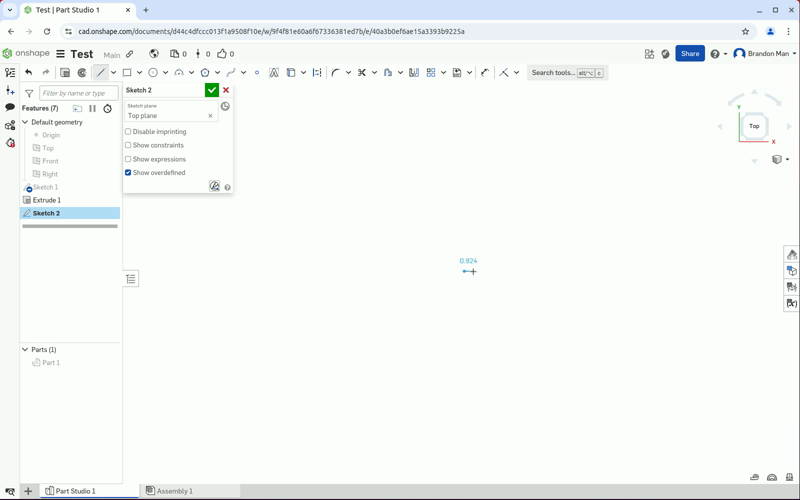
scroll(6)
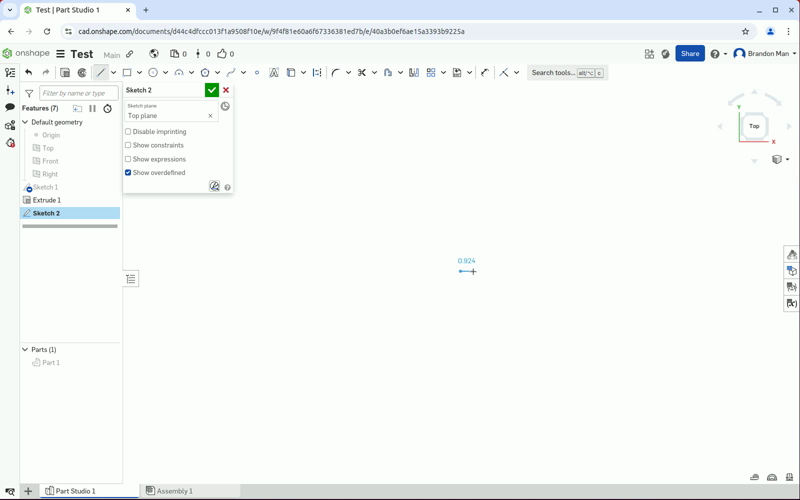
scroll(6)
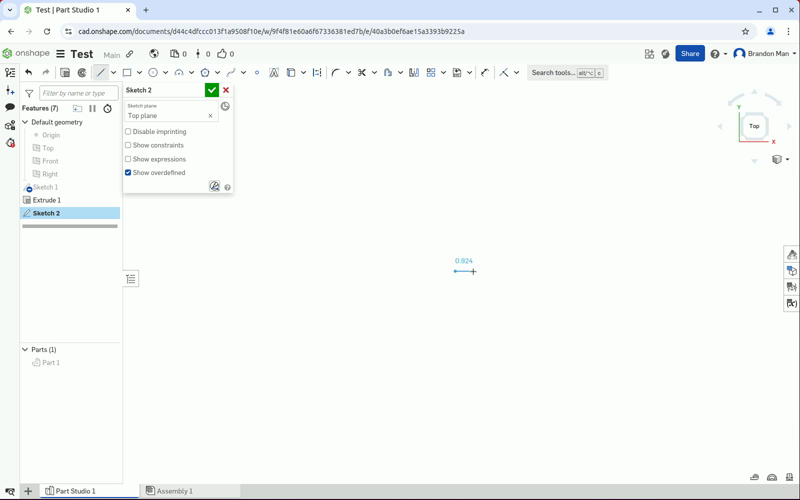
scroll(6)
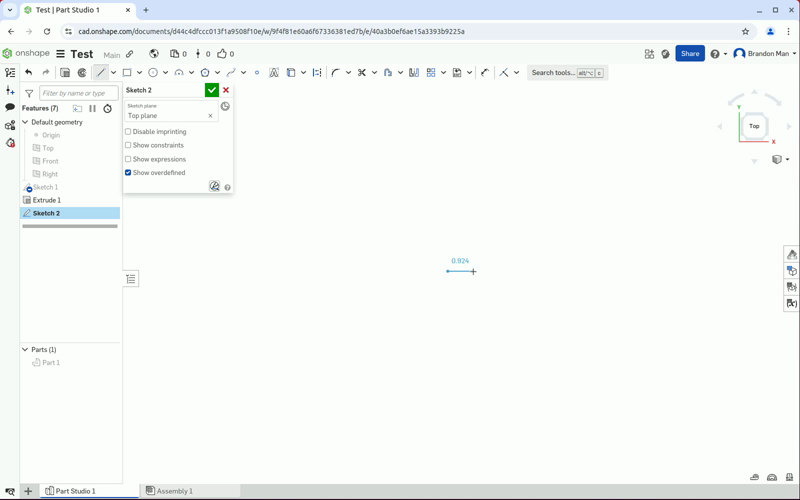
scroll(6)
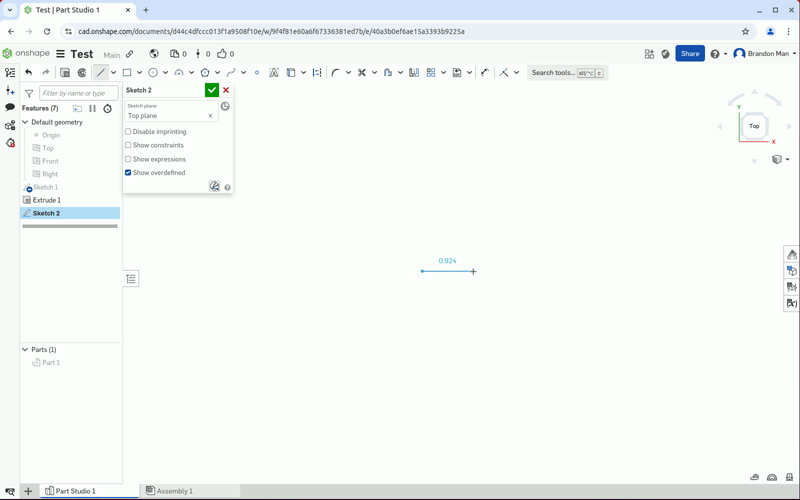
click(473, 271)
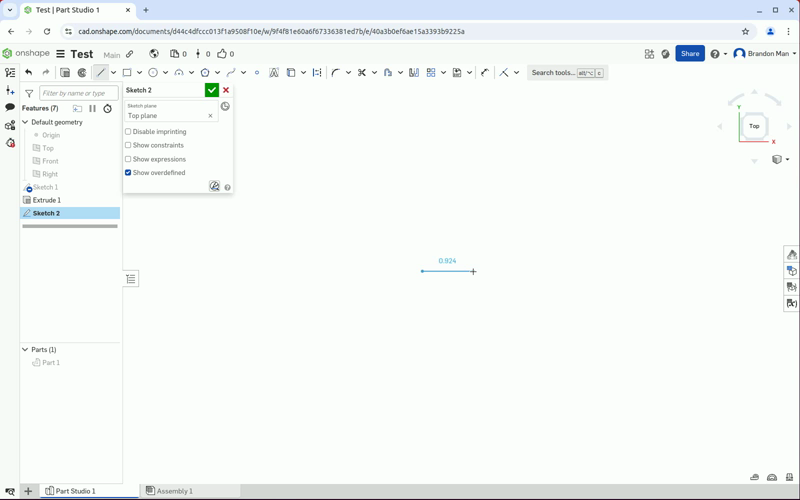
scroll(-6)
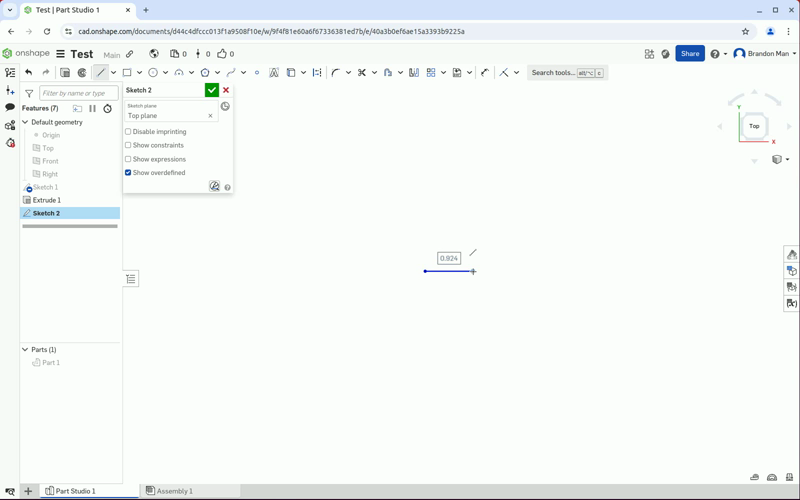
scroll(-6)
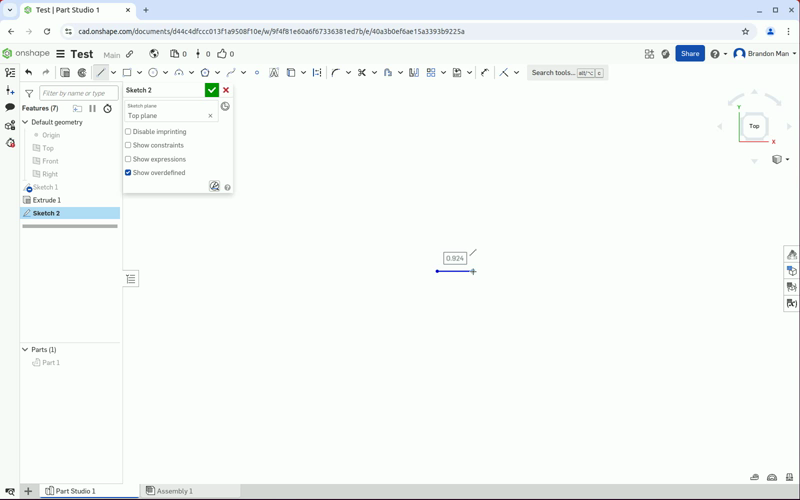
scroll(-6)
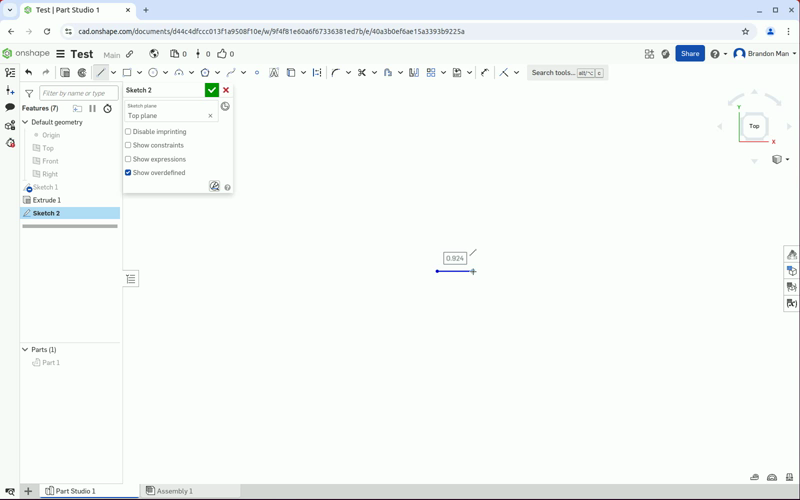
scroll(-6)
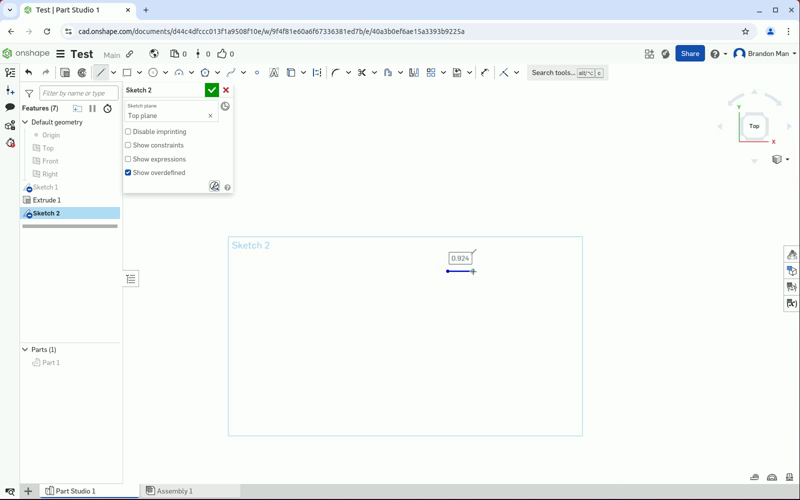
scroll(-6)
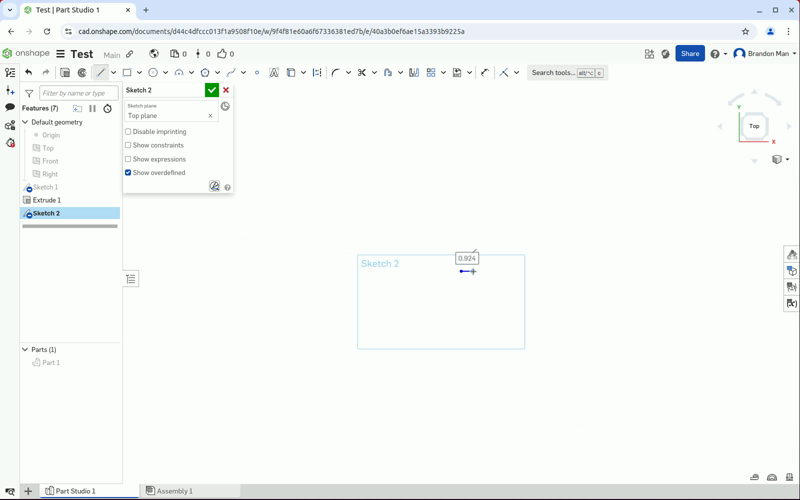
scroll(-6)
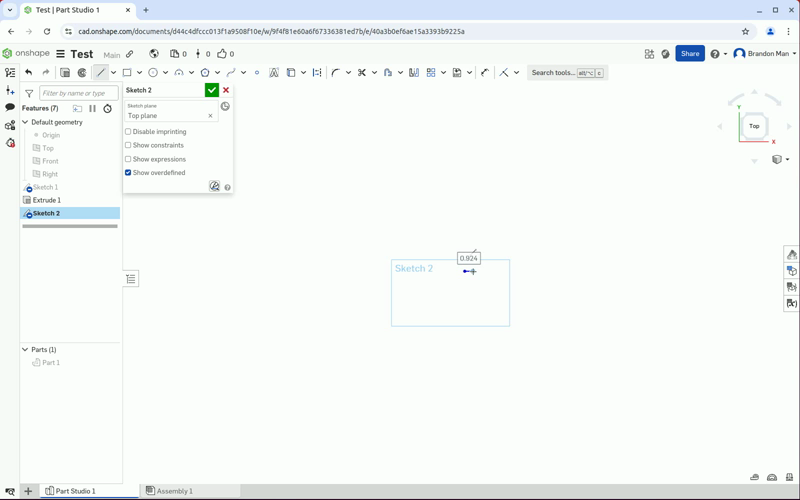
scroll(-6)
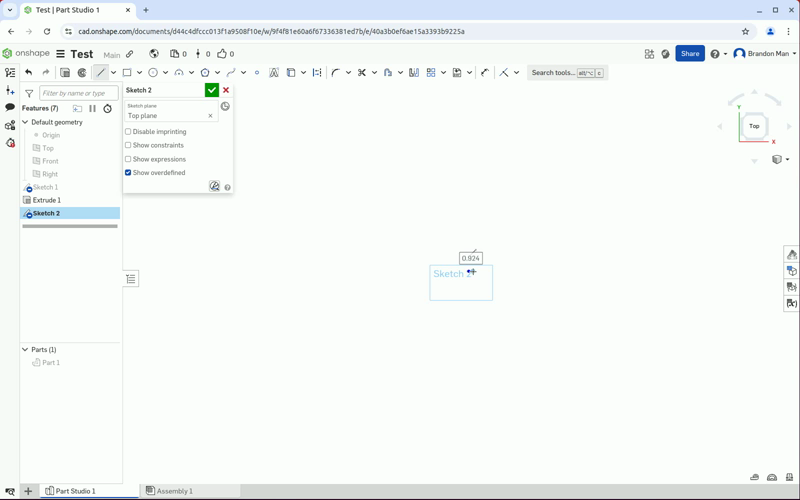
key_up(shift)
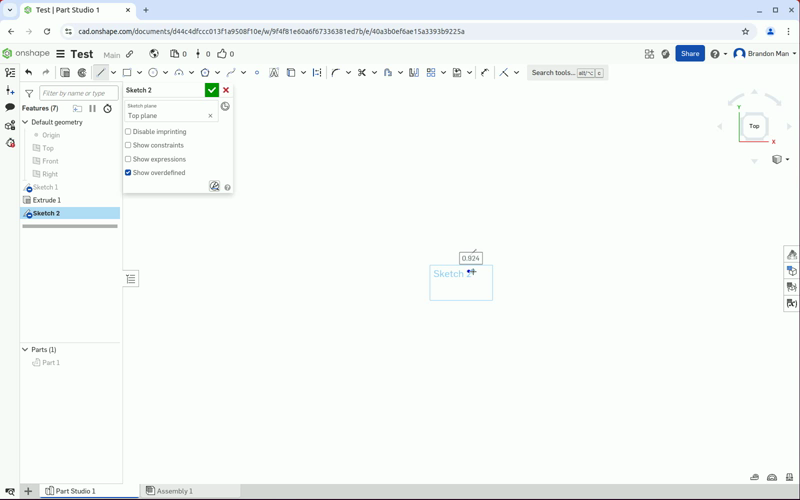
key_down(shift)
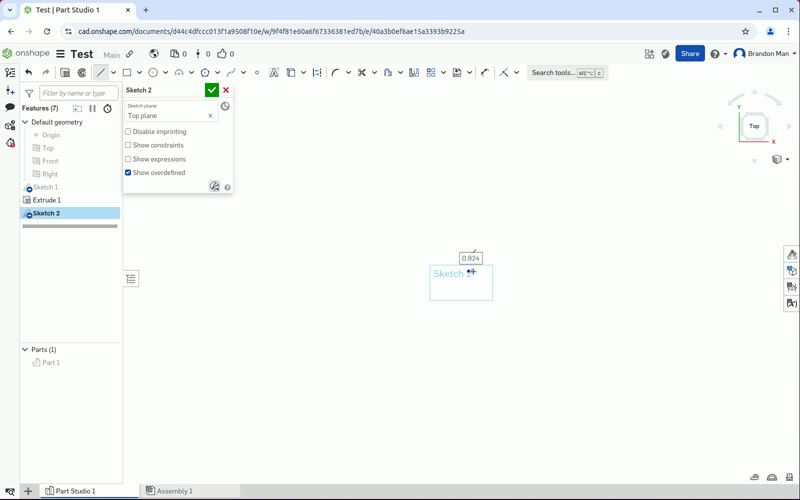
mouse_move(503, 271)
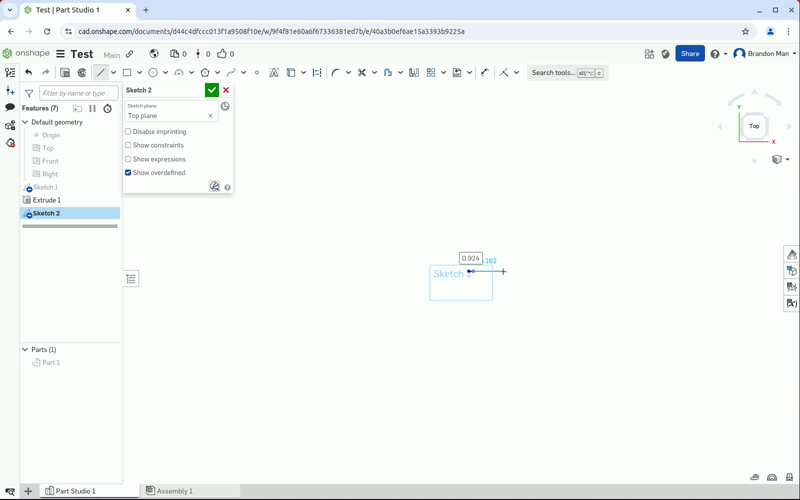
mouse_move(473, 266)
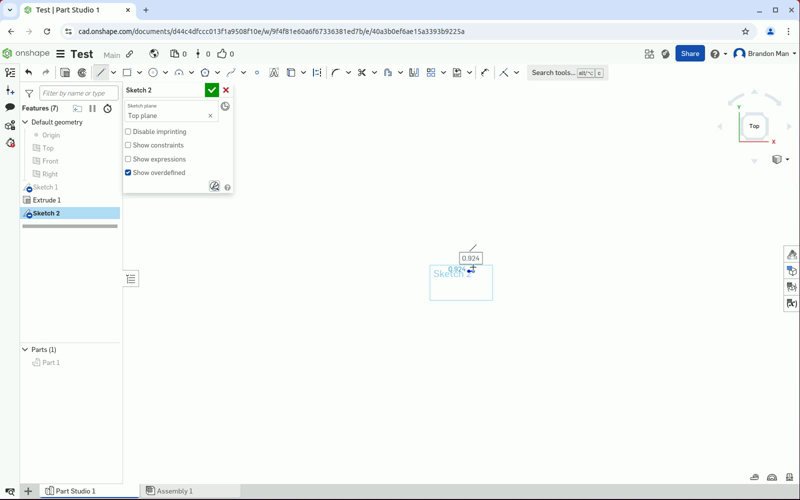
scroll(6)
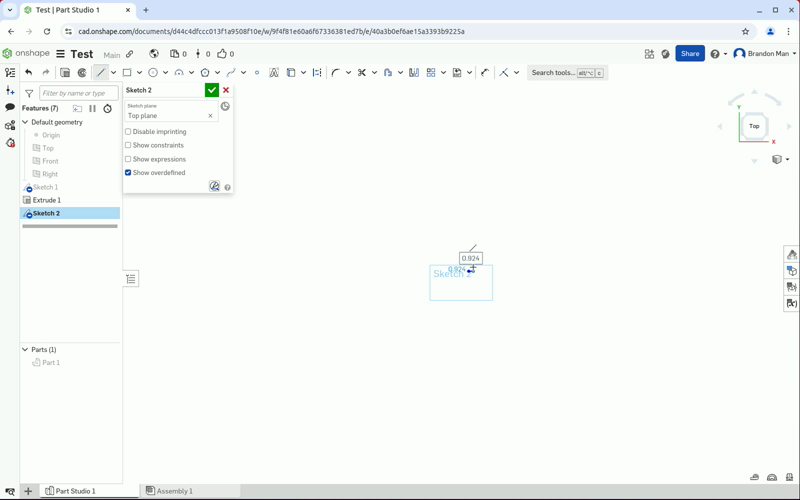
scroll(6)
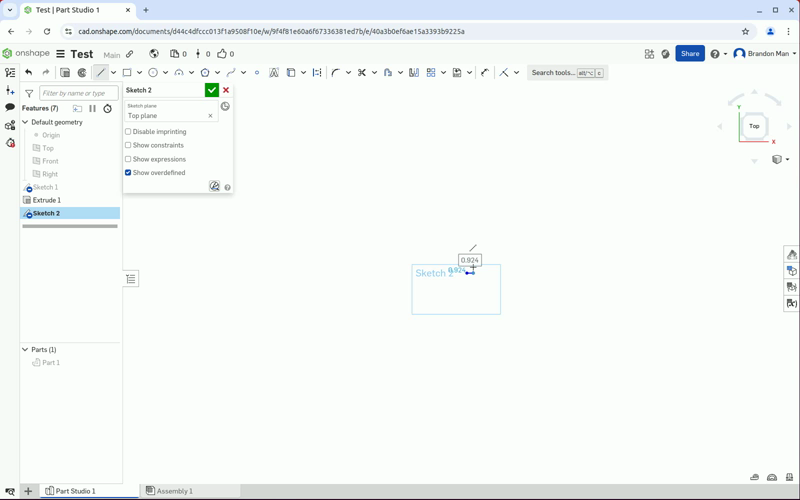
scroll(6)
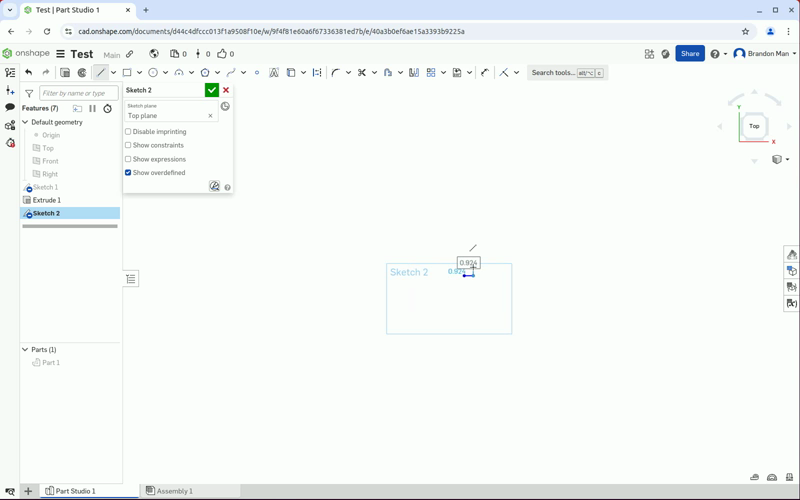
scroll(6)
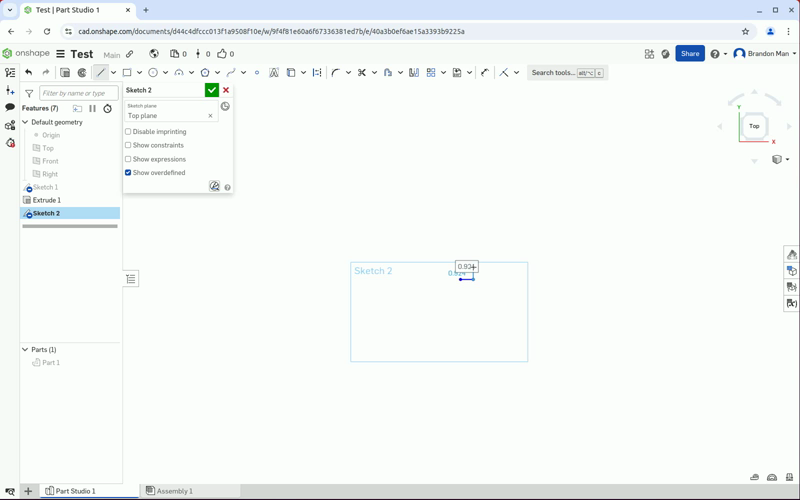
scroll(6)
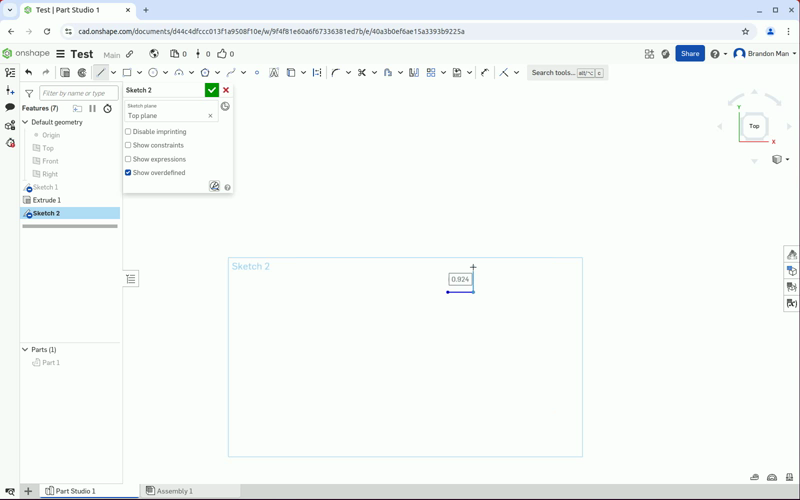
scroll(6)
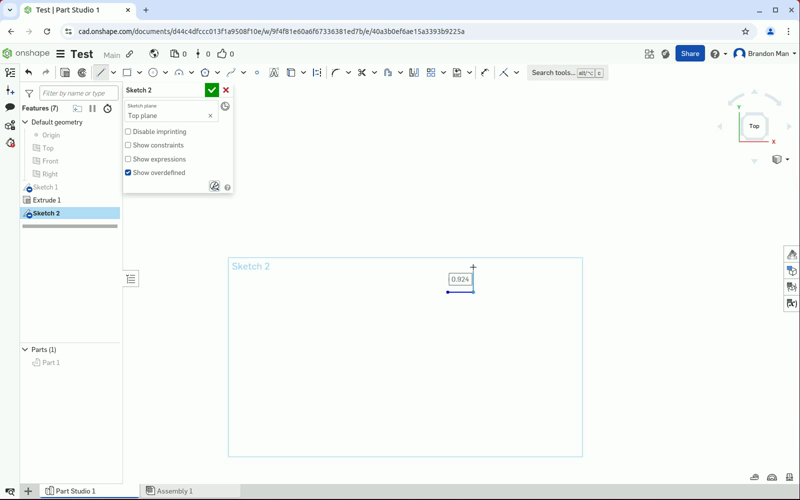
scroll(6)
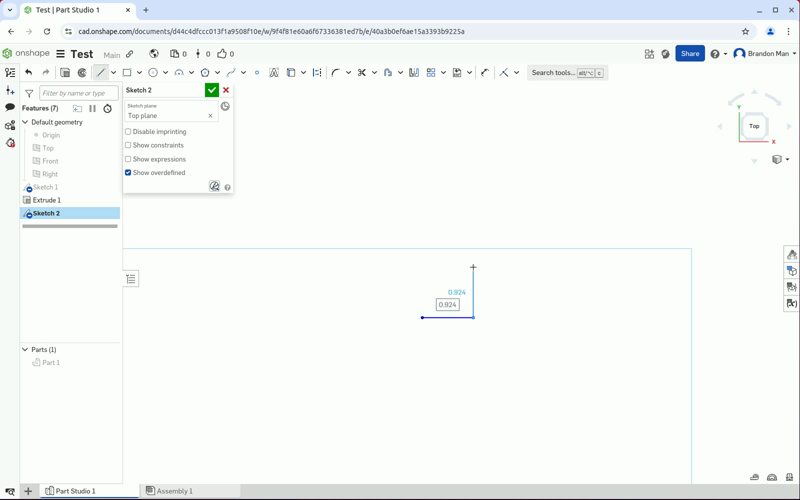
click(473, 266)
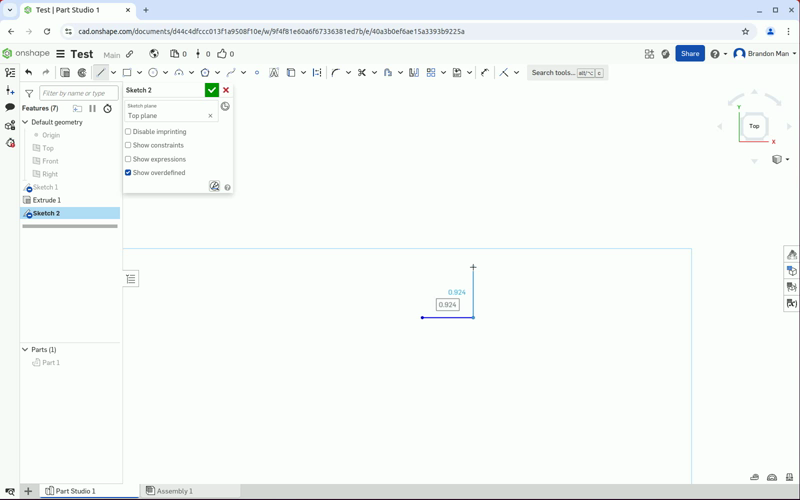
scroll(-6)
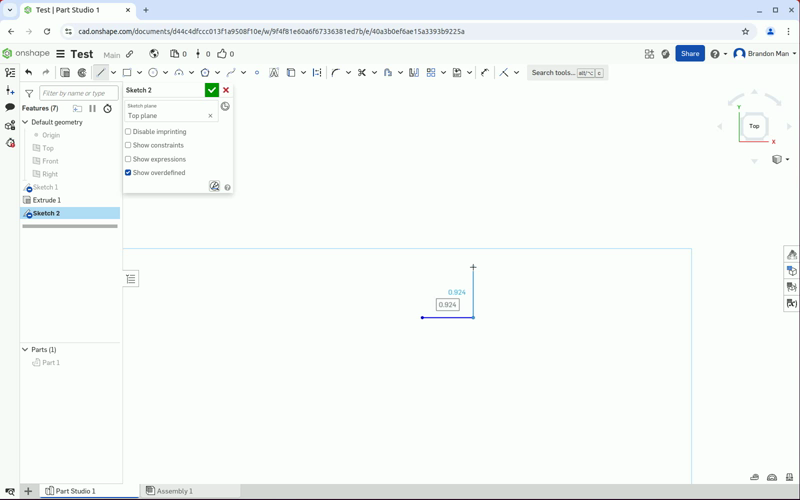
scroll(-6)
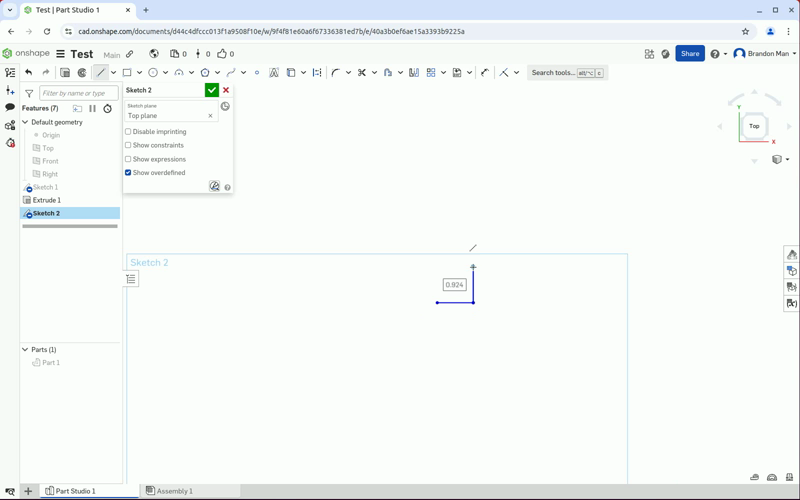
scroll(-6)
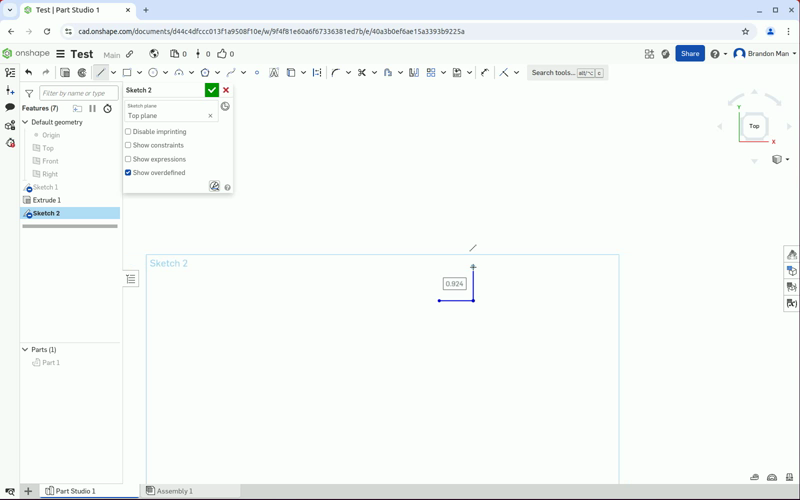
scroll(-6)
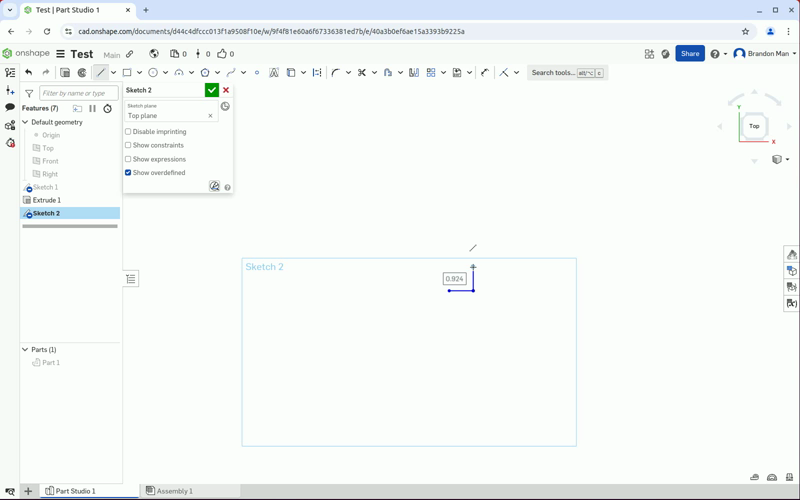
scroll(-6)
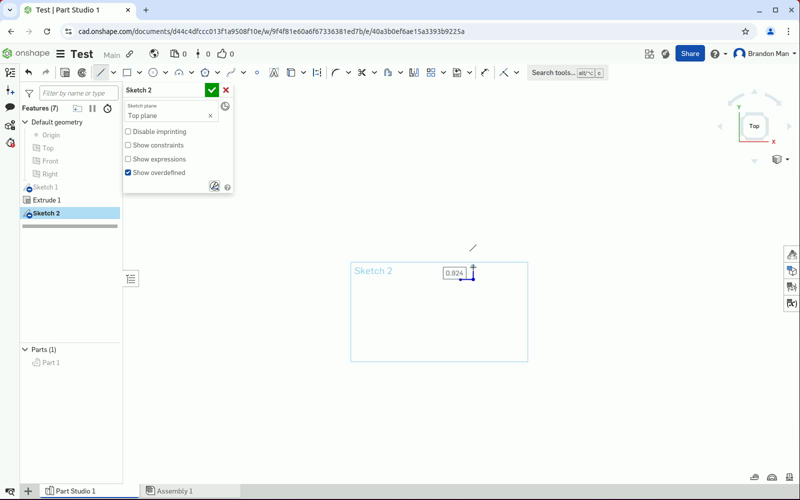
scroll(-6)
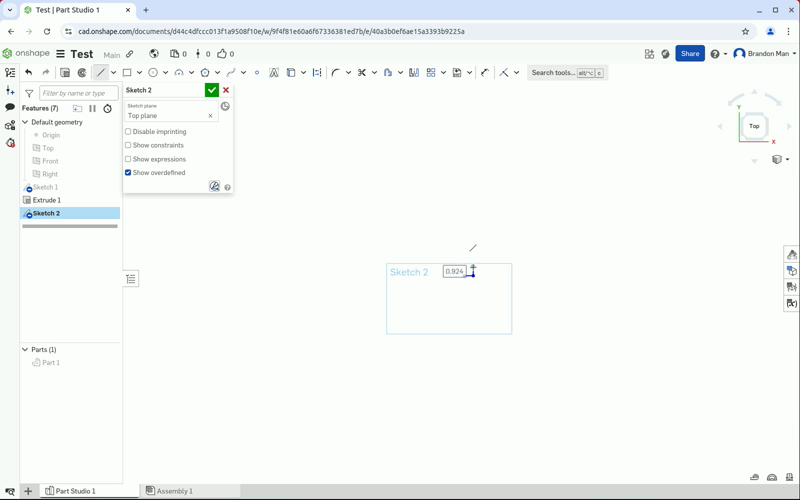
scroll(-6)
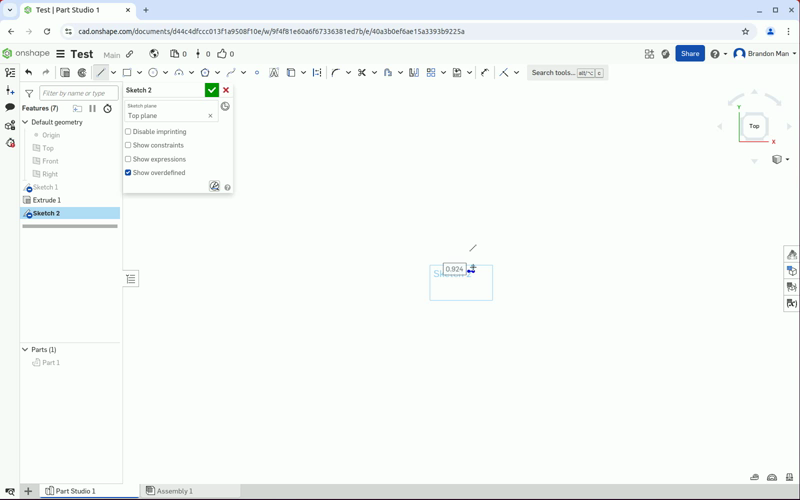
key_up(shift)
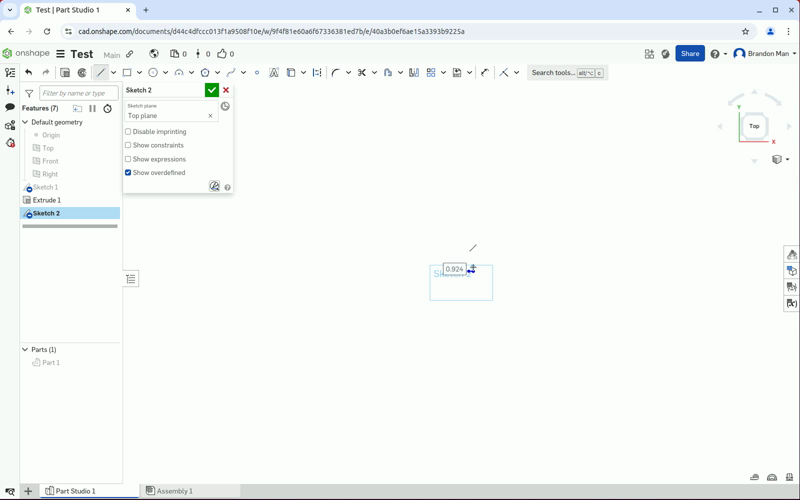
key_down(shift)
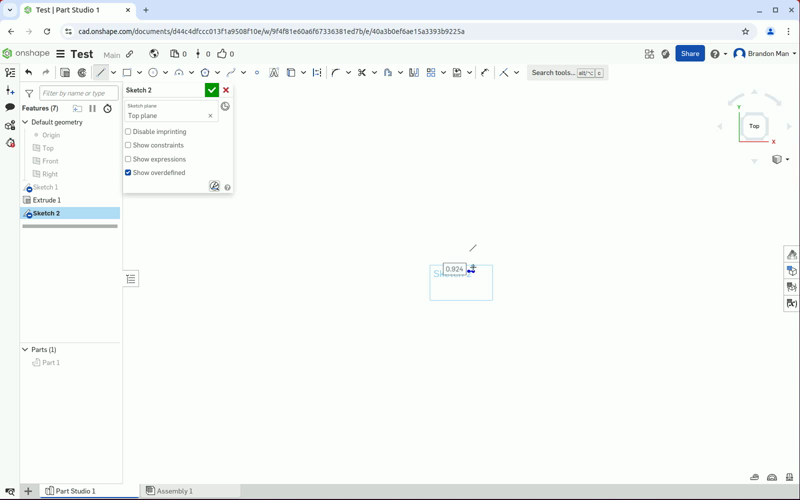
mouse_move(503, 266)
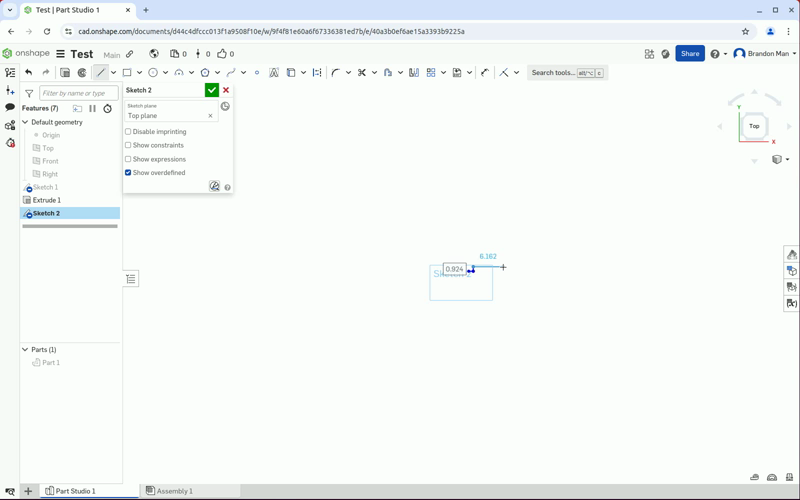
mouse_move(468, 266)
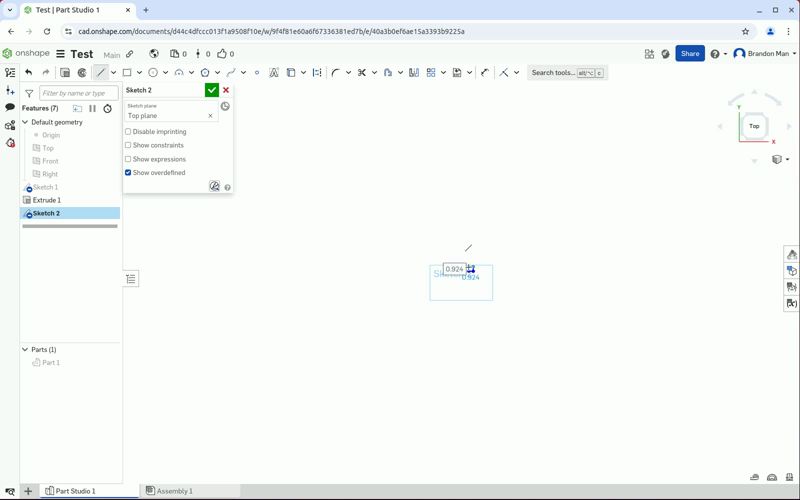
scroll(6)
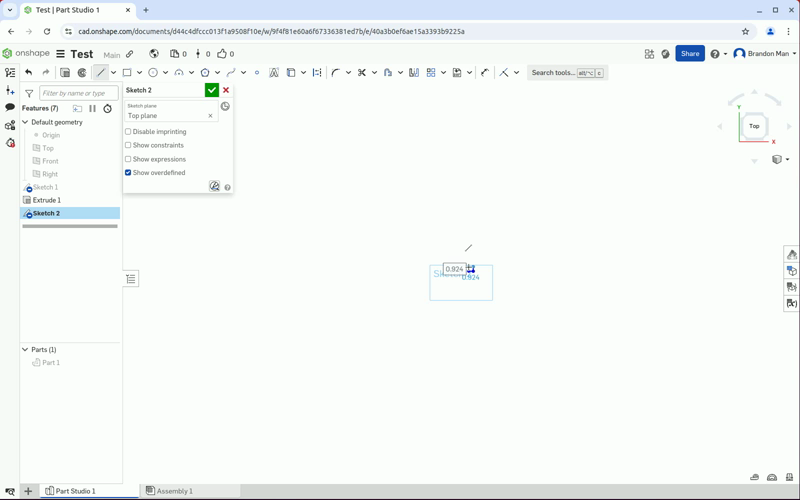
scroll(6)
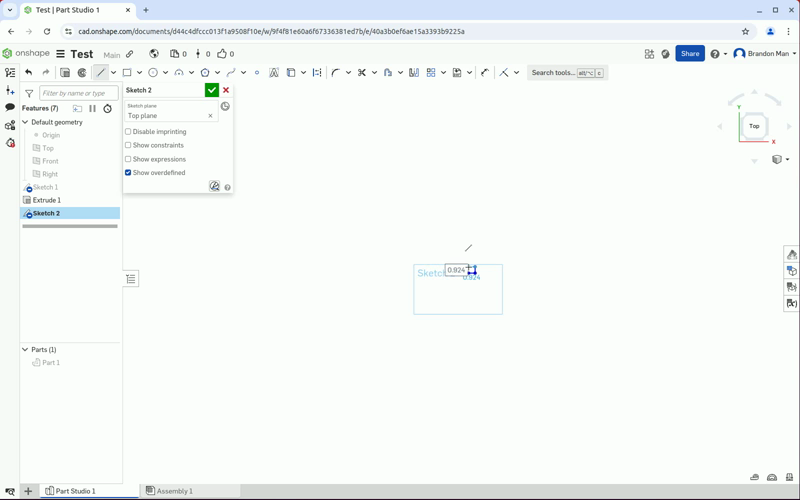
scroll(6)
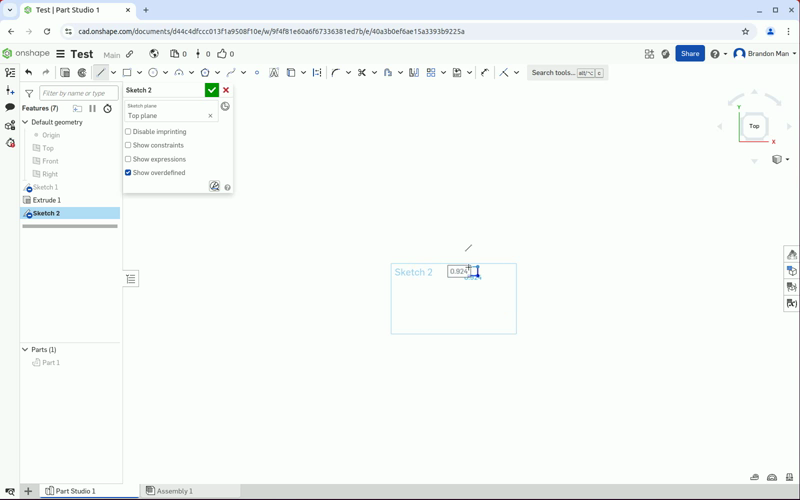
scroll(6)
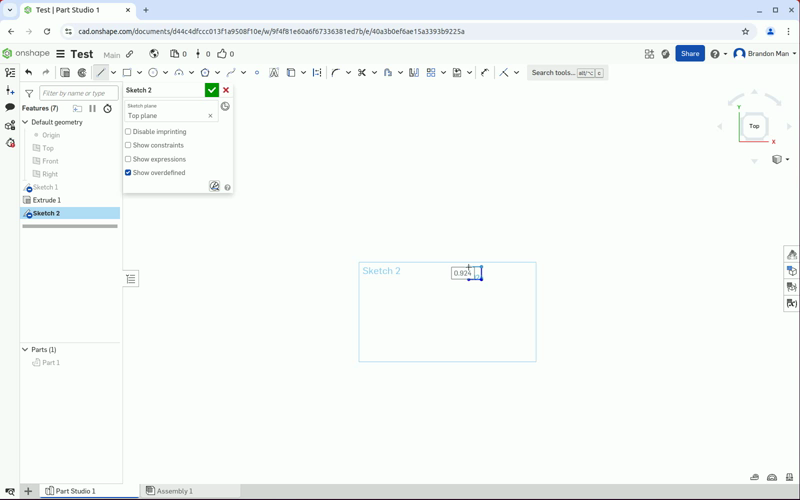
scroll(6)
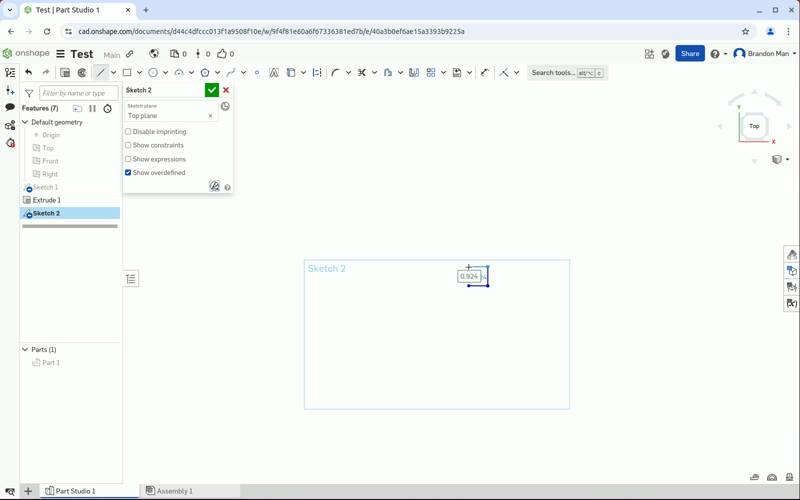
scroll(6)
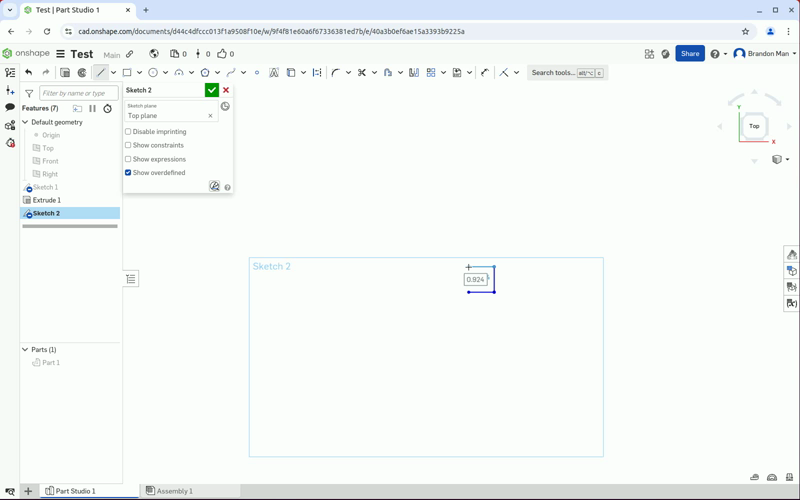
scroll(6)
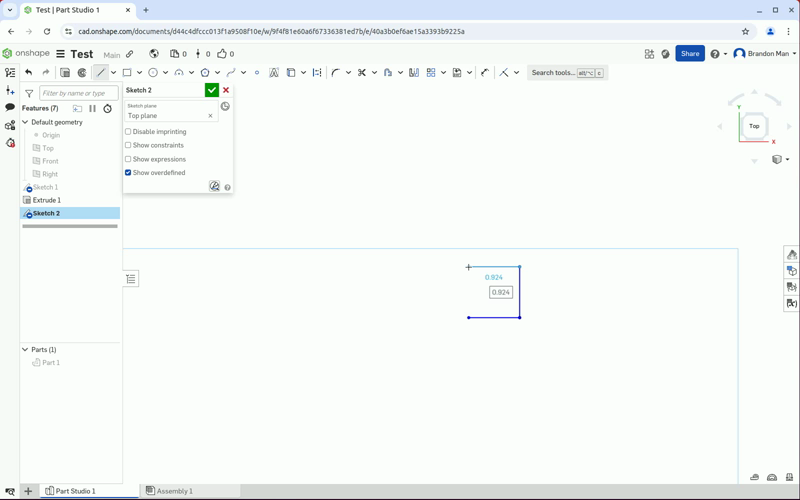
click(468, 266)
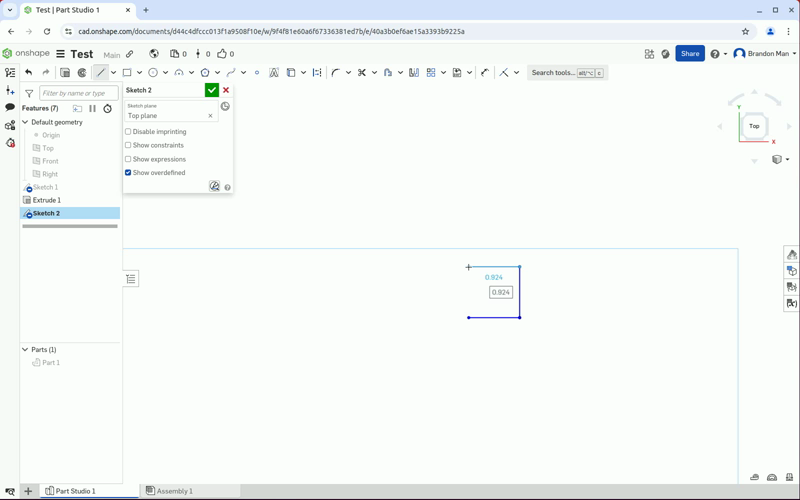
scroll(-6)
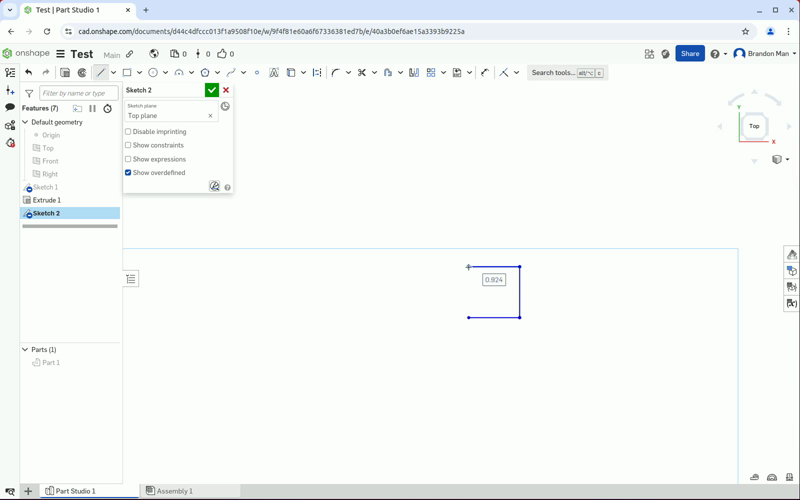
scroll(-6)
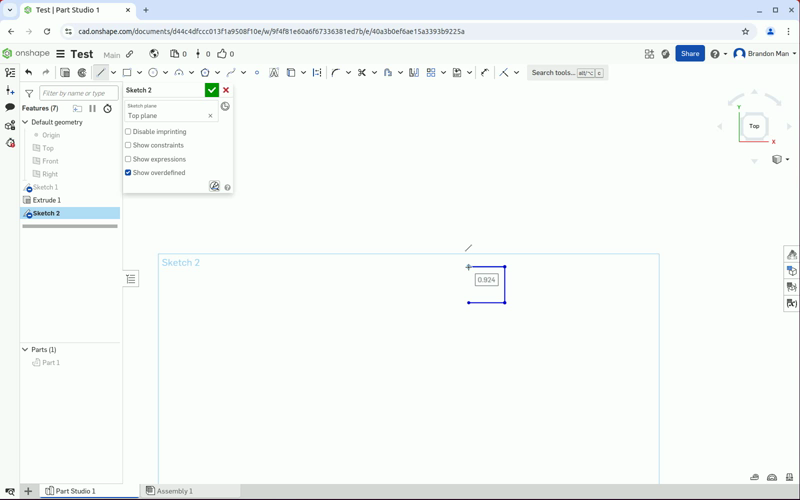
scroll(-6)
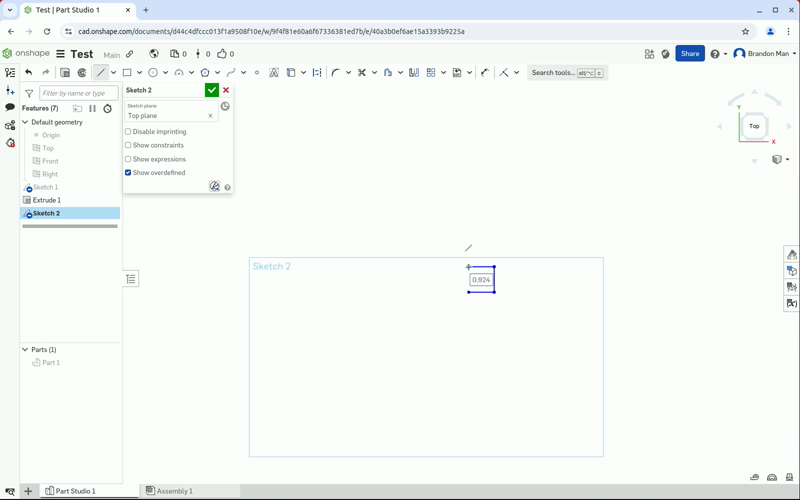
scroll(-6)
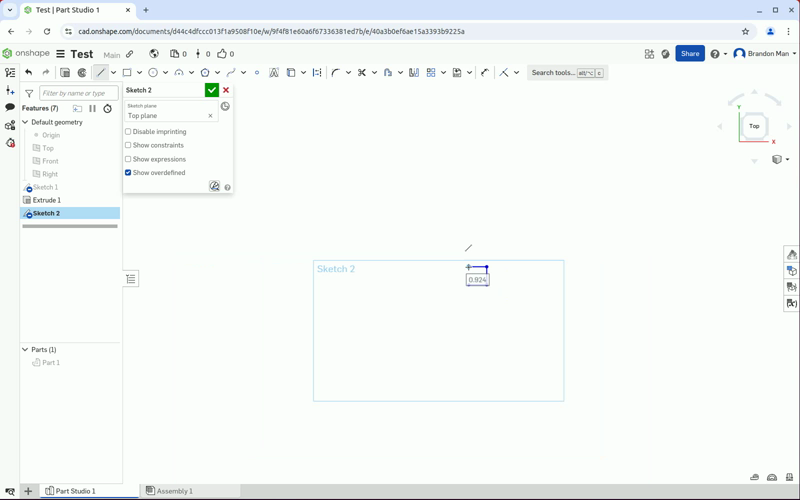
scroll(-6)
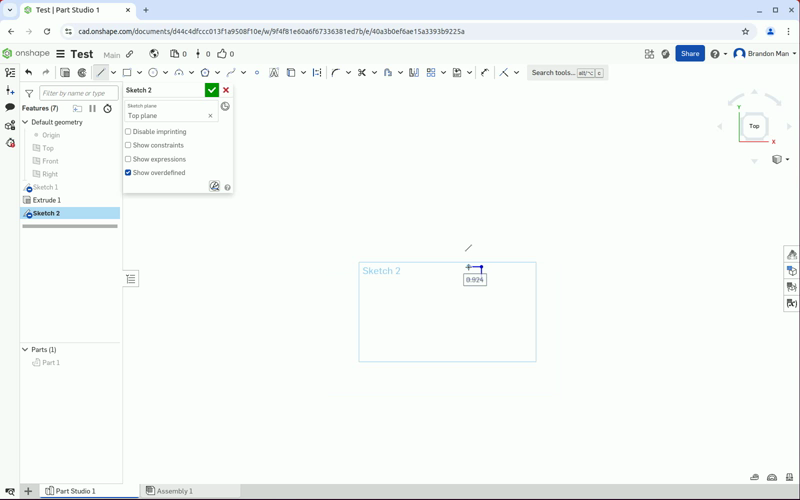
scroll(-6)
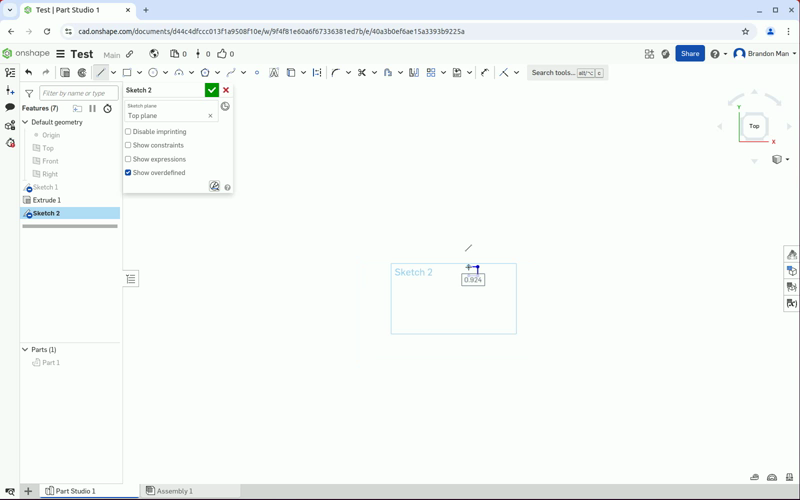
scroll(-6)
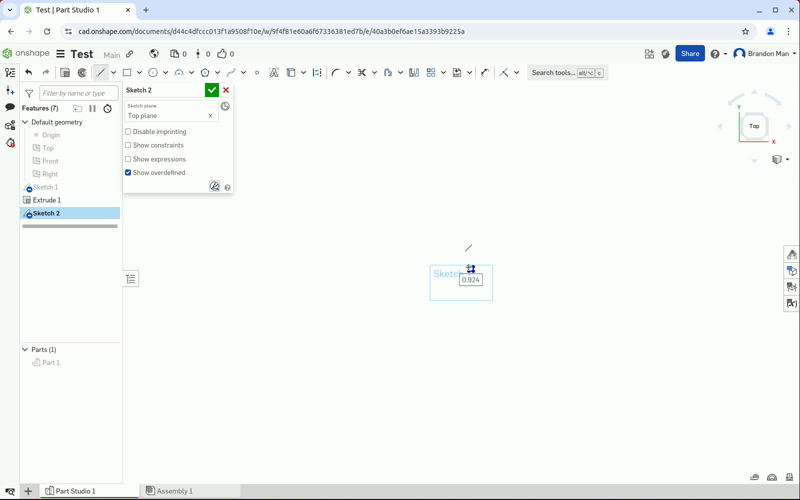
key_up(shift)
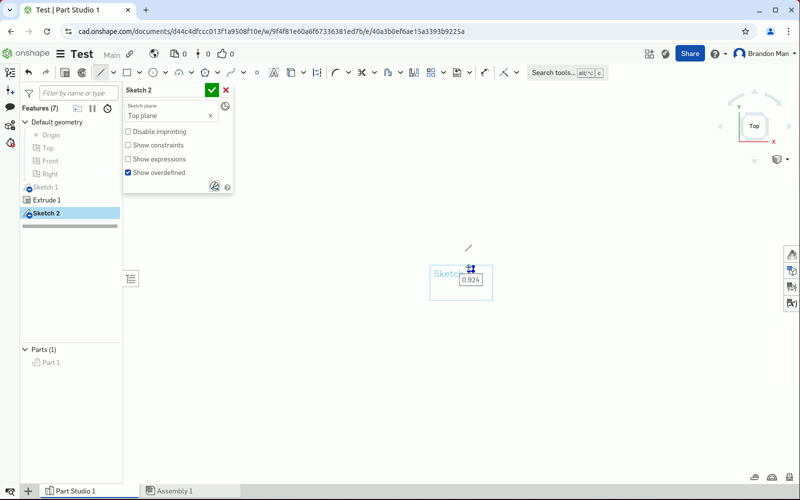
mouse_move(498, 266)
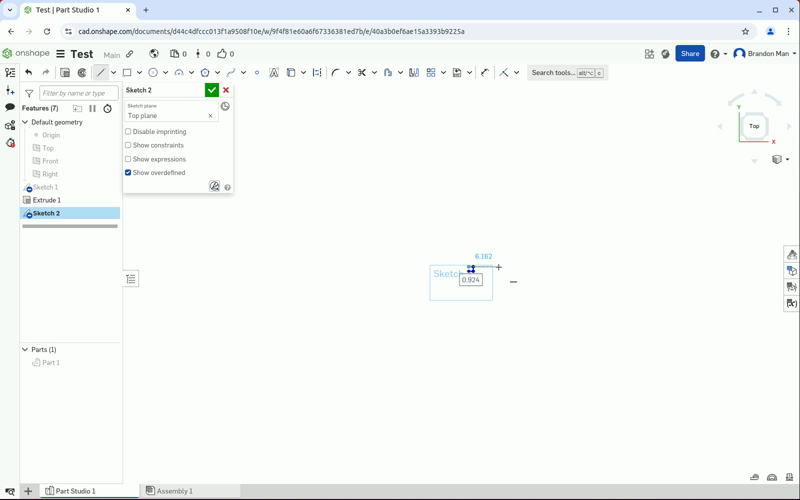
key_down(shift)
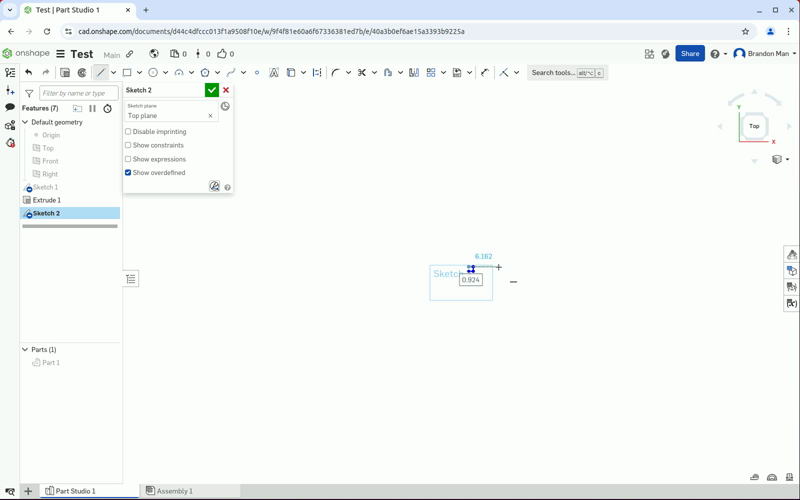
mouse_move(468, 271)
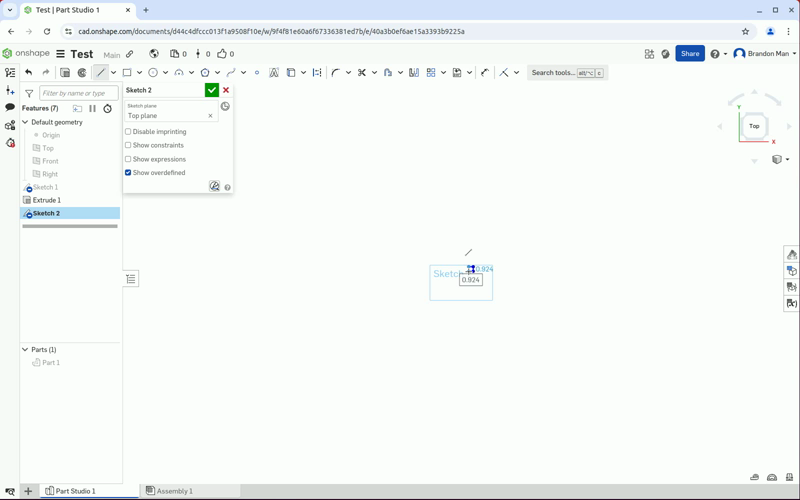
scroll(6)
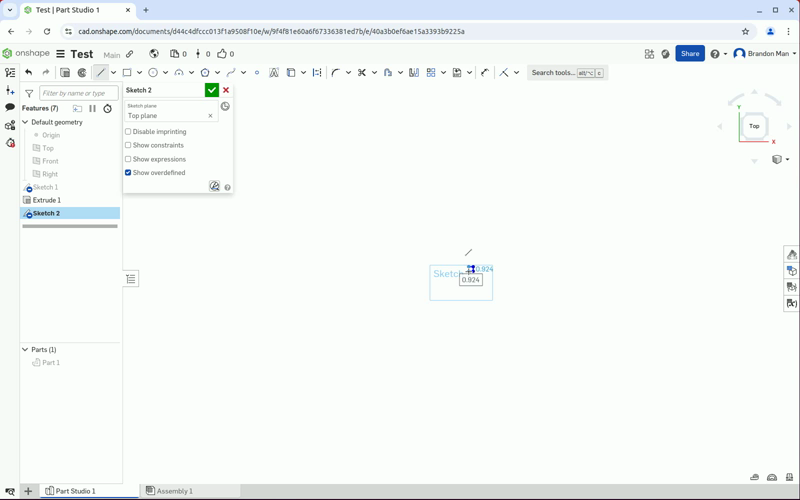
scroll(6)
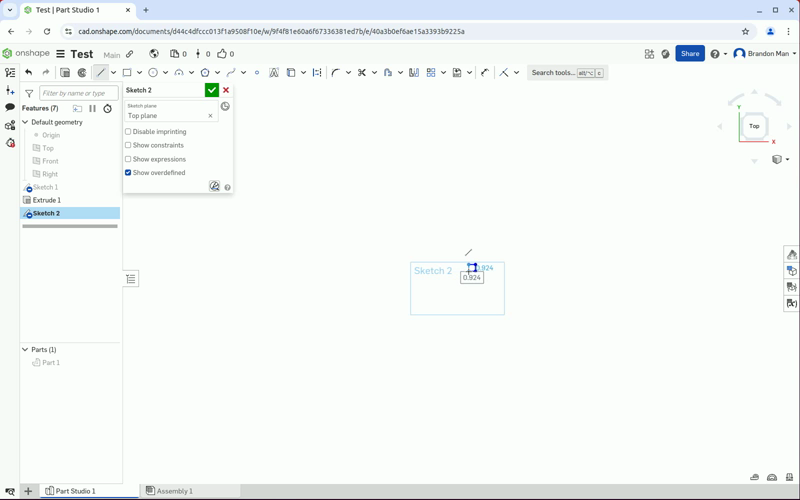
scroll(6)
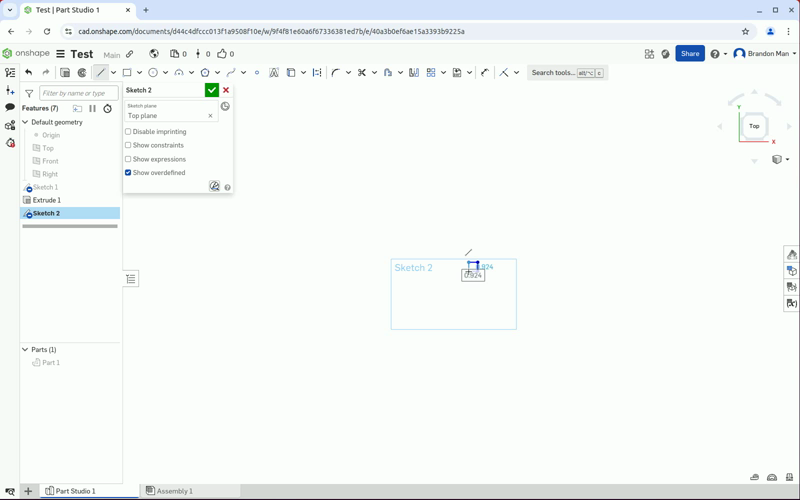
scroll(6)
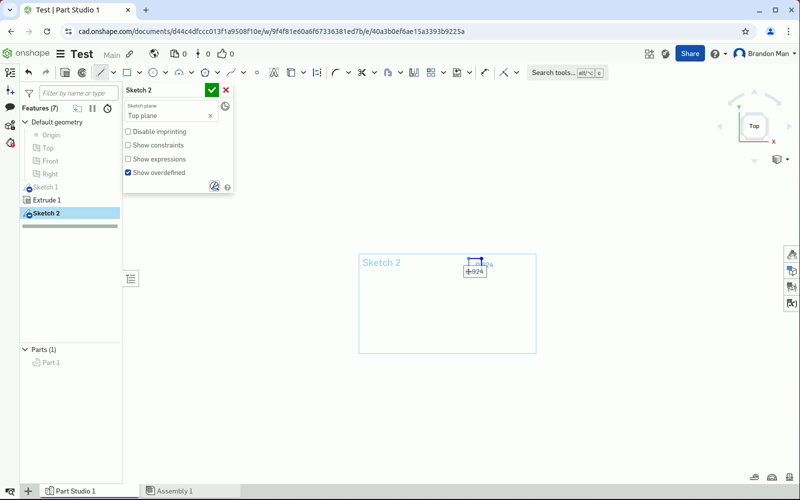
scroll(6)
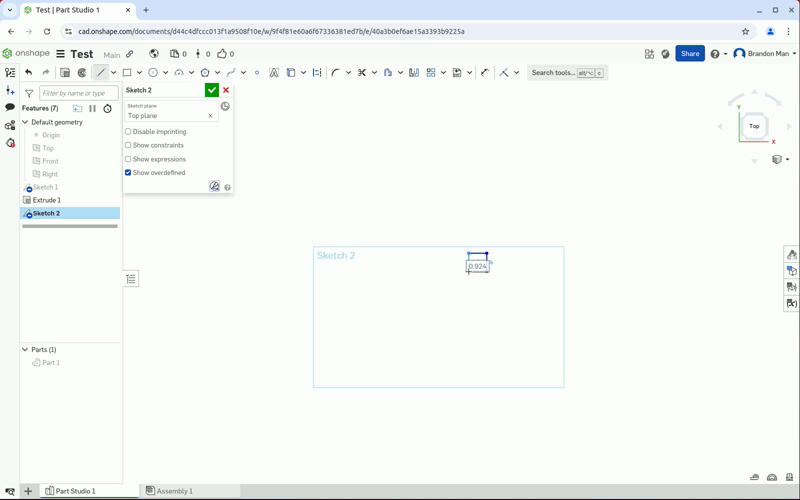
scroll(6)
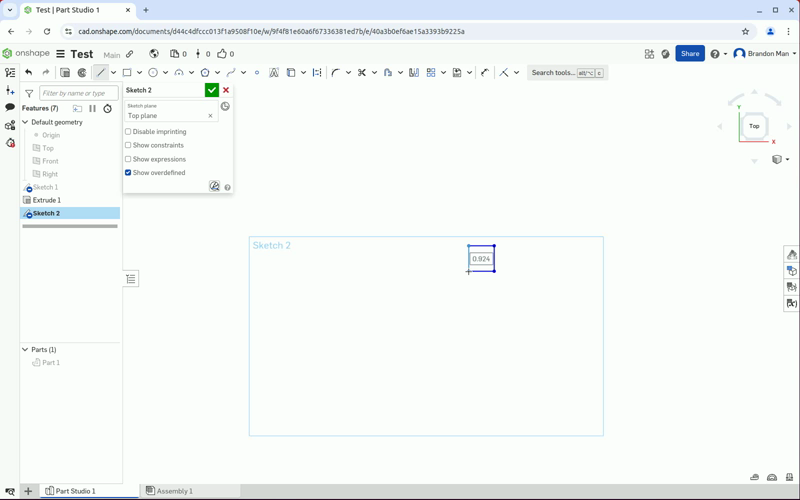
scroll(6)
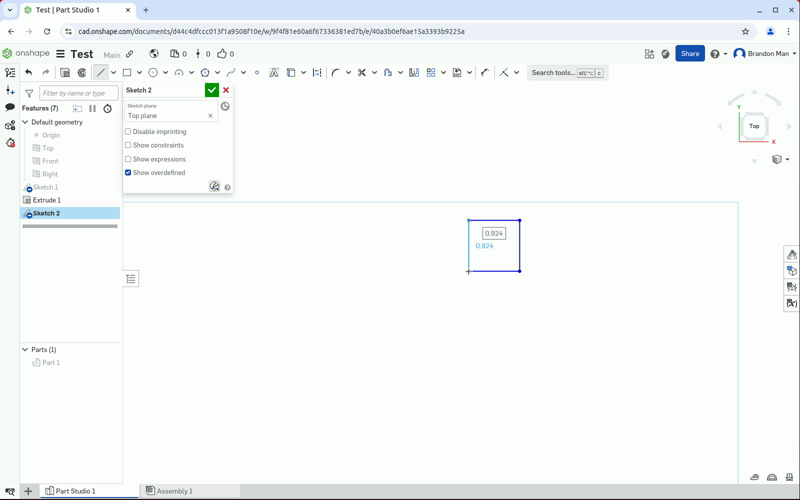
key_up(shift)
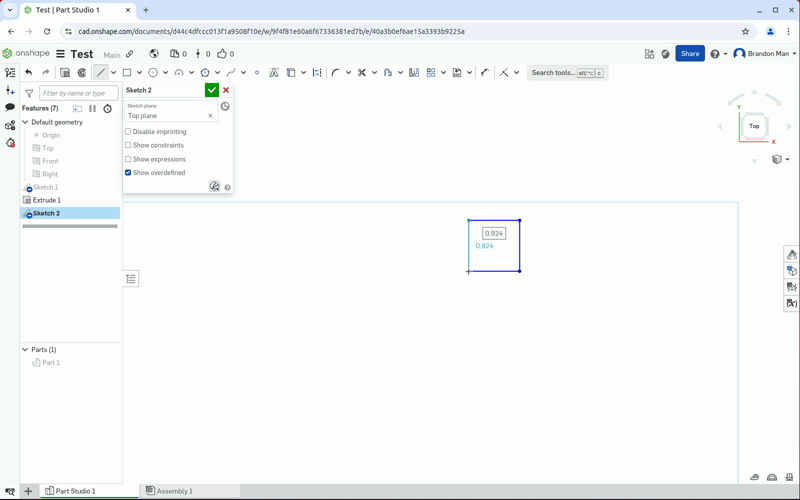
click(468, 271)
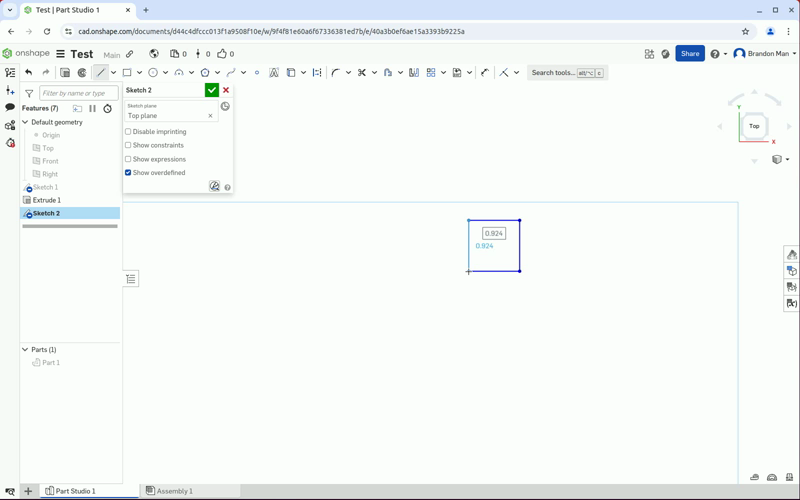
scroll(-6)
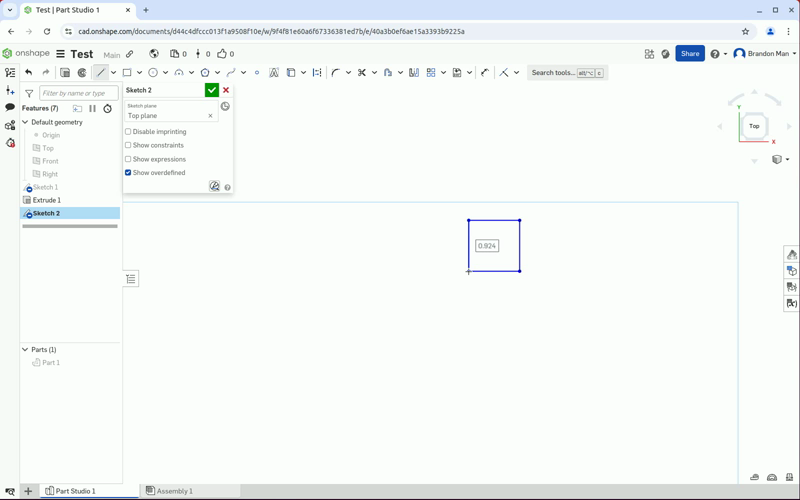
scroll(-6)
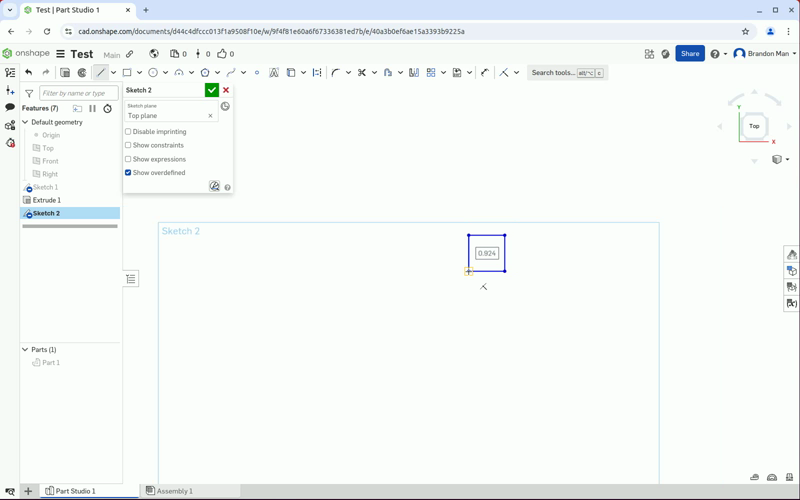
scroll(-6)
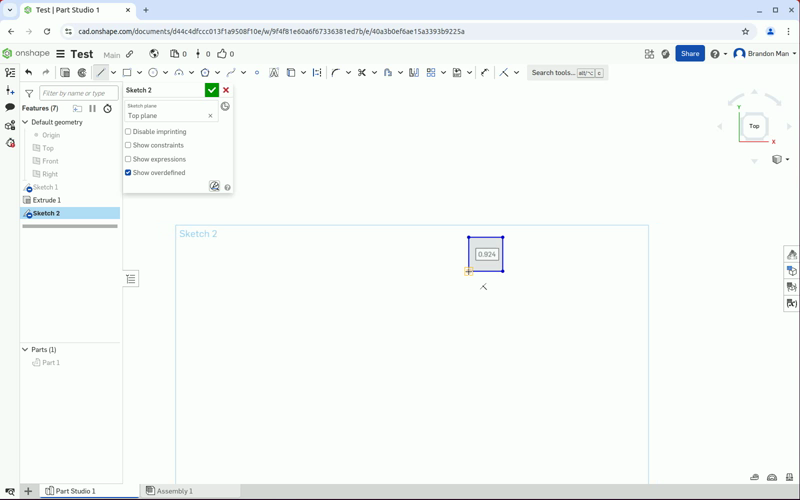
scroll(-6)
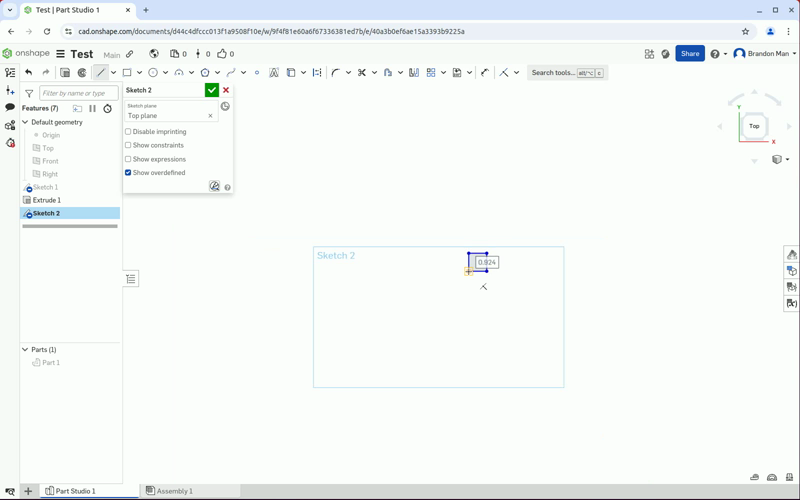
scroll(-6)
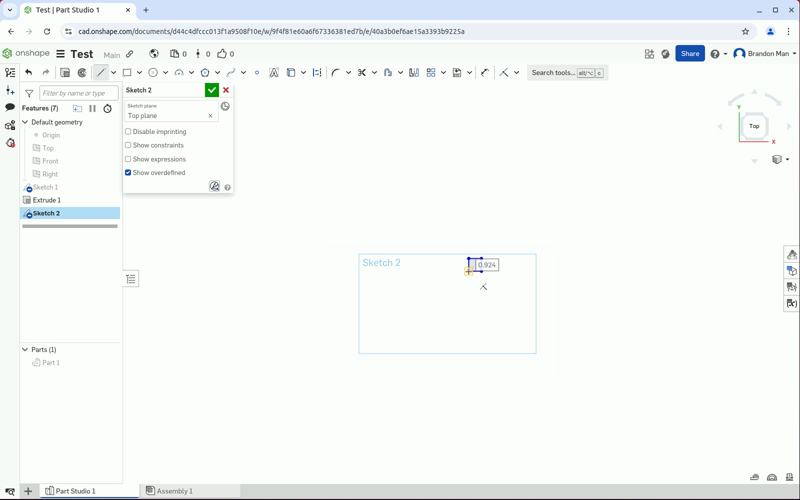
scroll(-6)
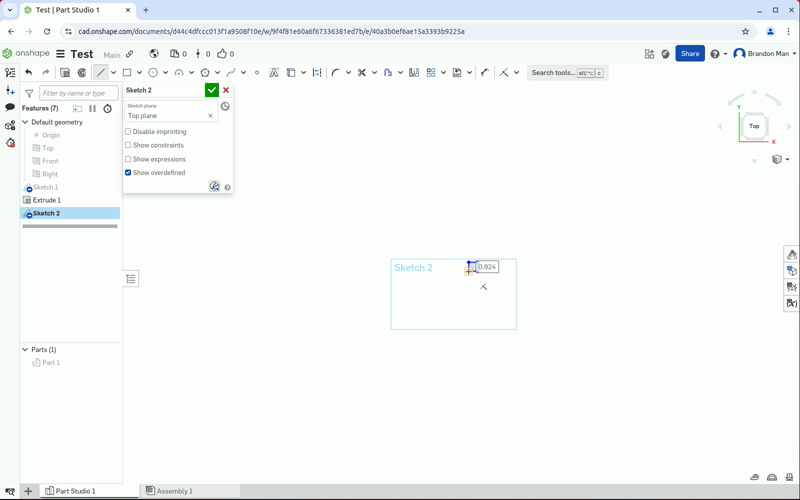
scroll(-6)
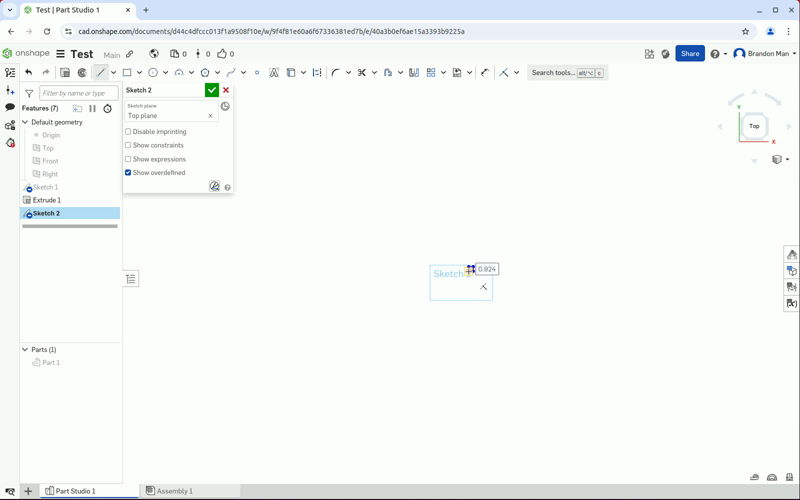
key(esc)
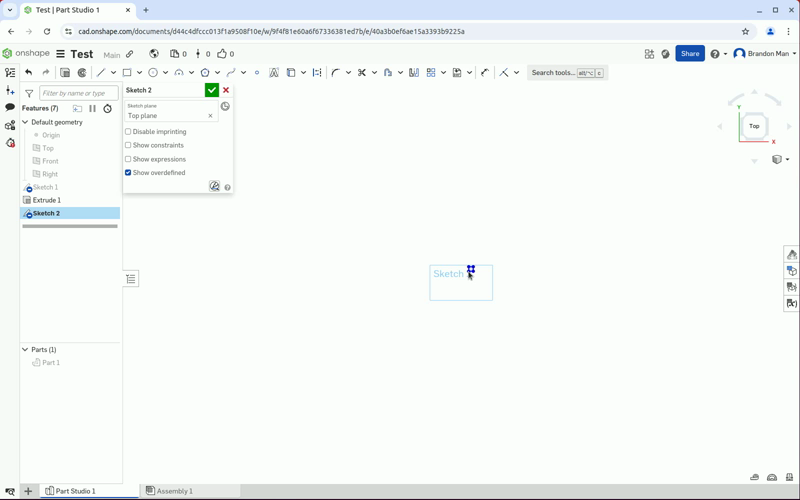
mouse_move(471, 268)
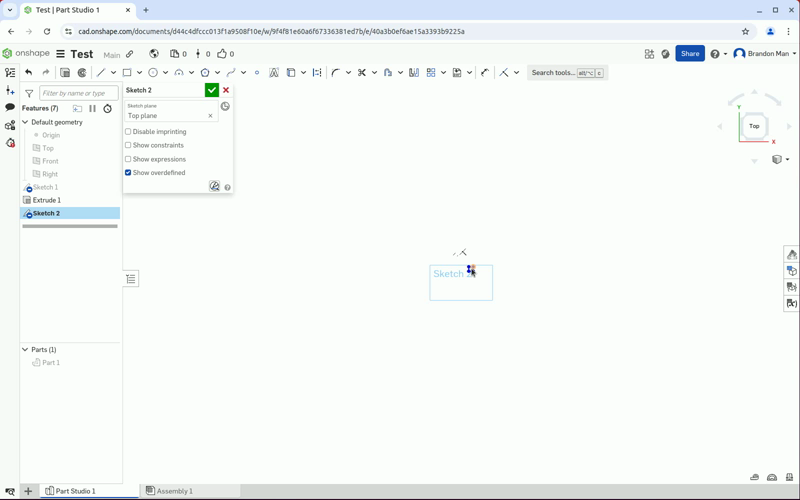
scroll(6)
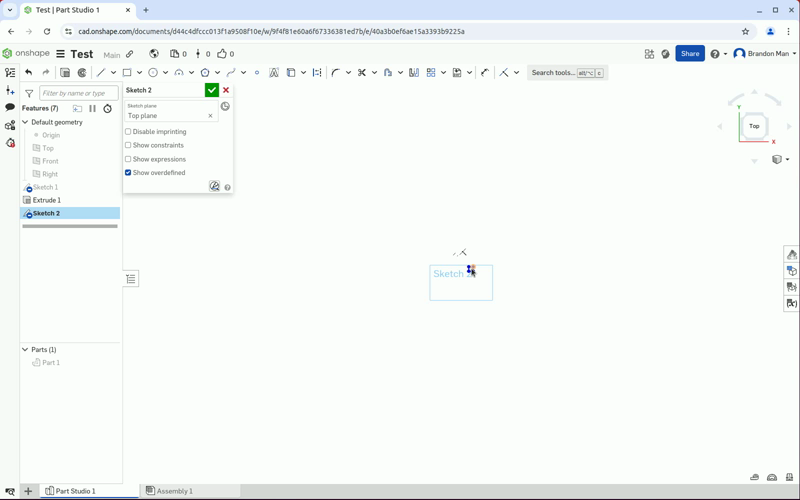
scroll(6)
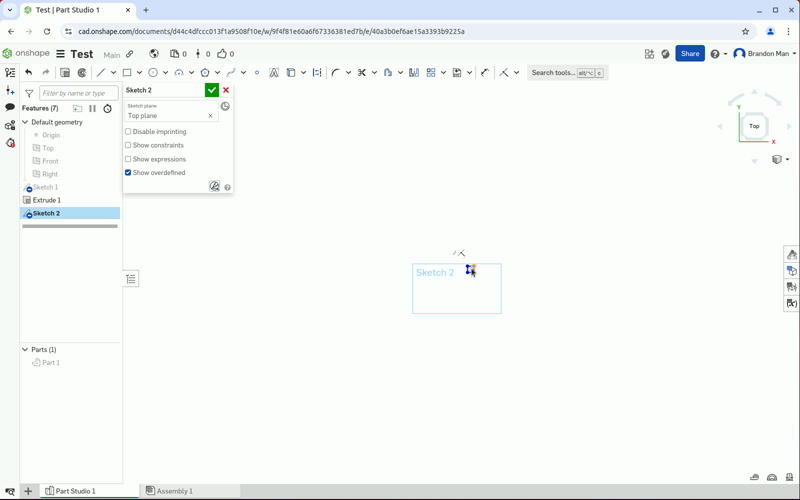
scroll(6)
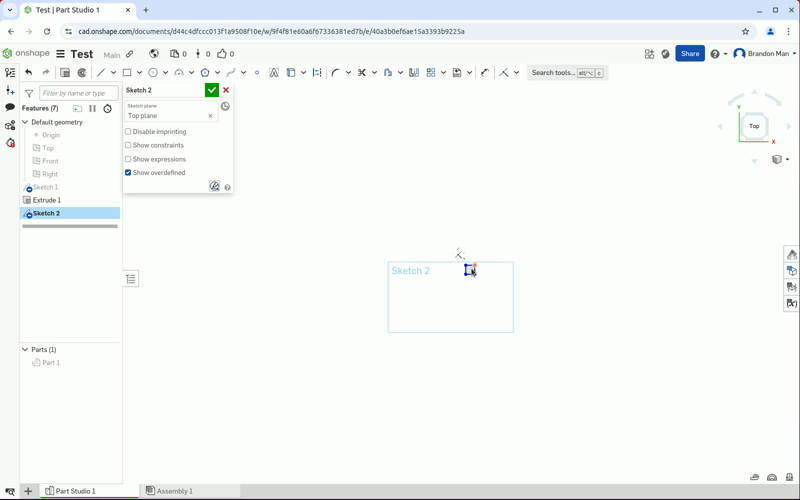
scroll(6)
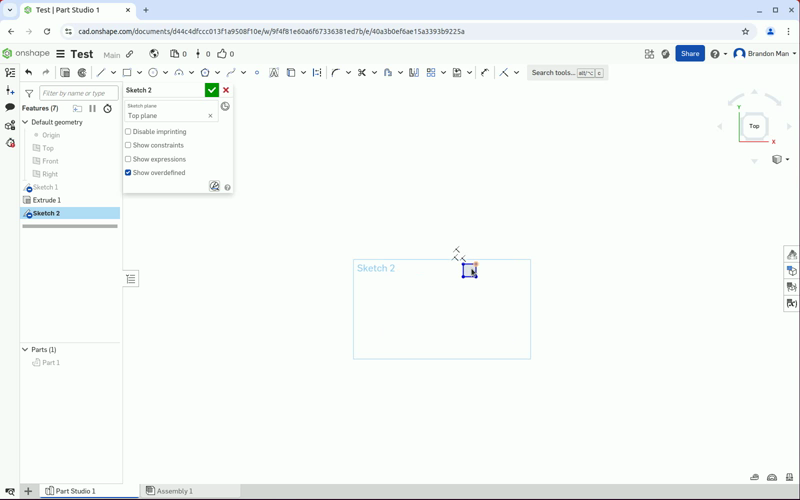
scroll(6)
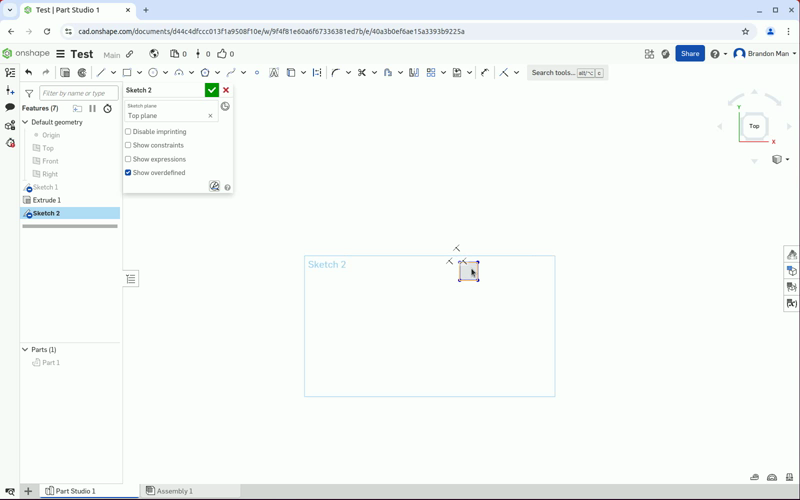
scroll(6)
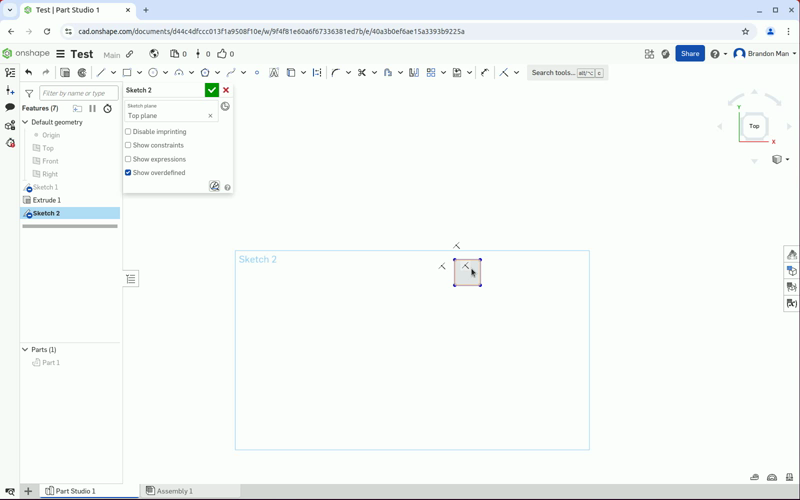
scroll(6)
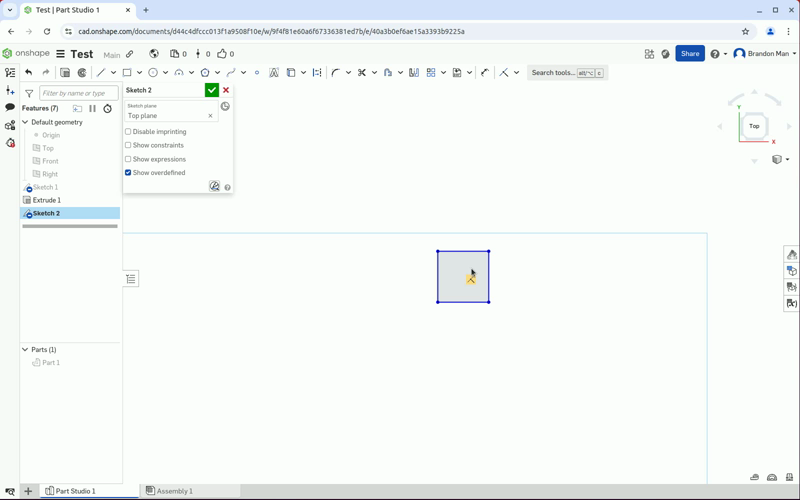
click(471, 268)
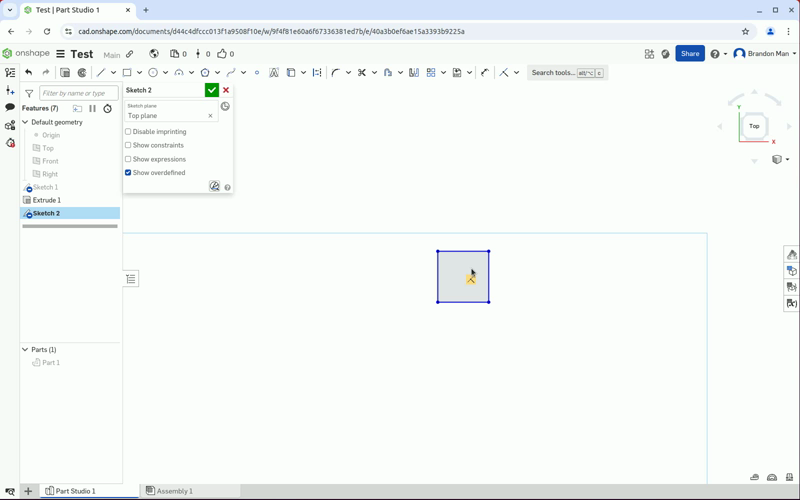
scroll(-6)
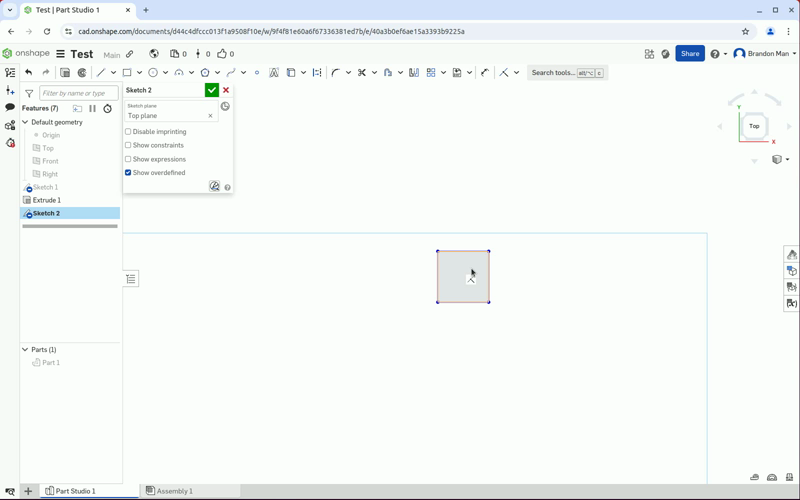
scroll(-6)
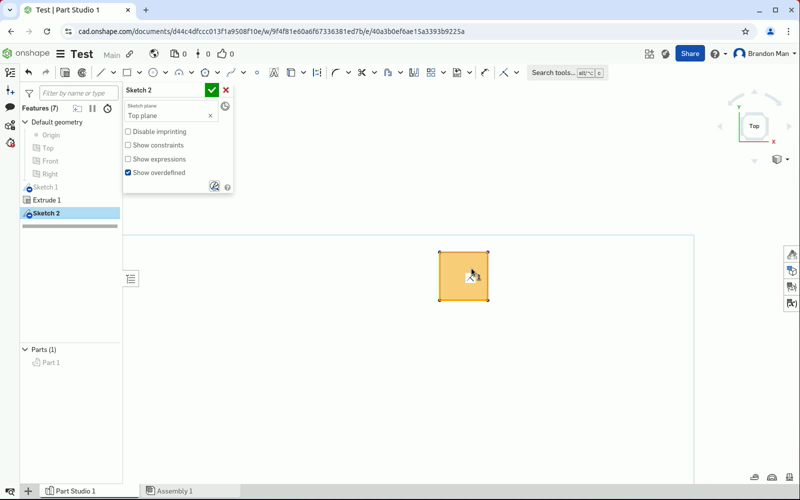
scroll(-6)
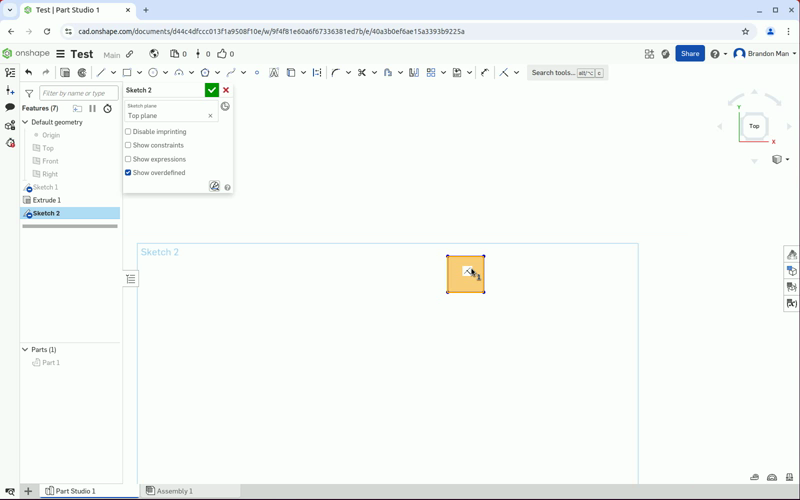
scroll(-6)
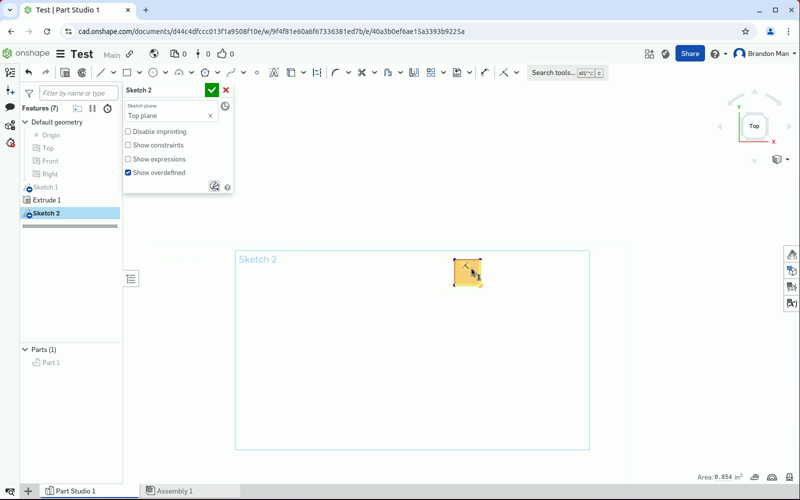
scroll(-6)
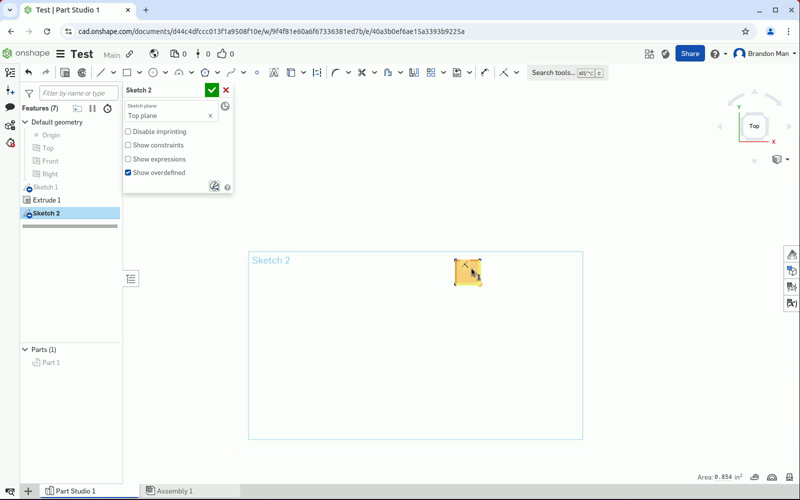
scroll(-6)
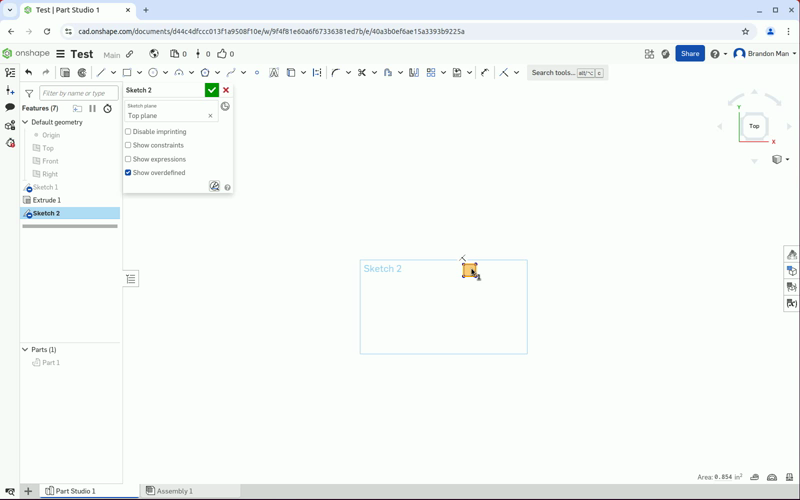
scroll(-6)
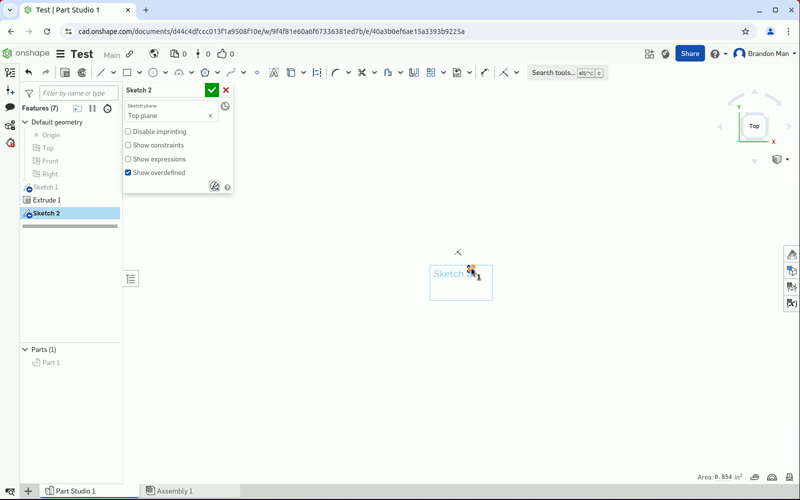
mouse_move(73, 352)
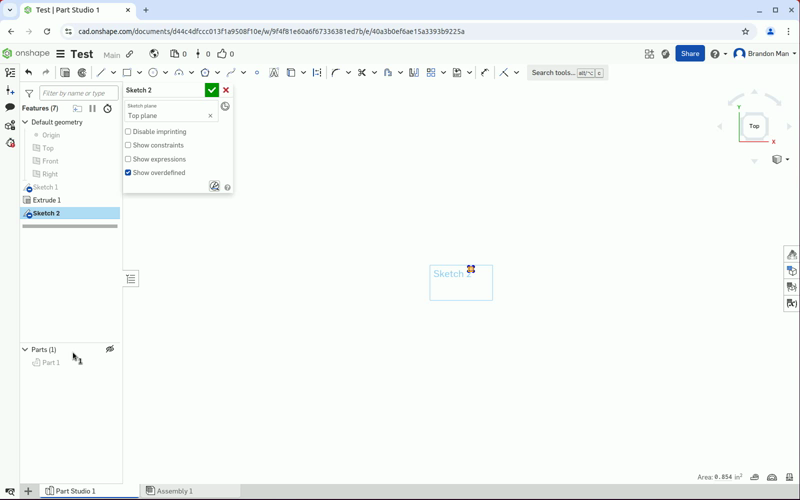
key(shift+y)
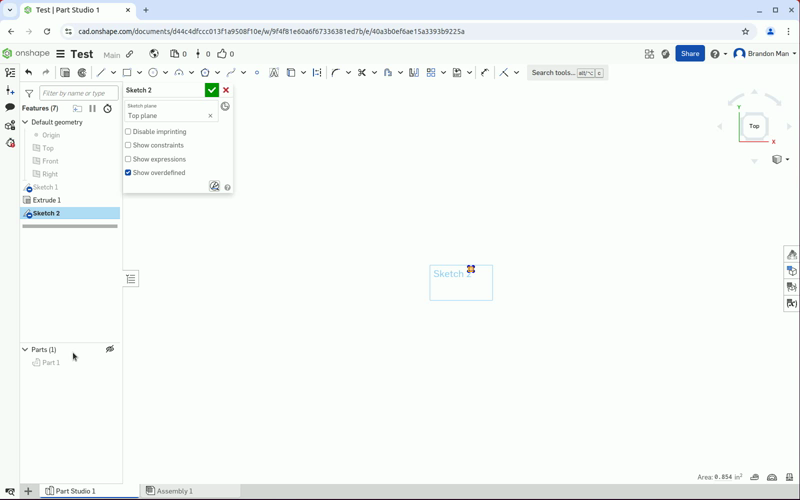
key(shift+e)
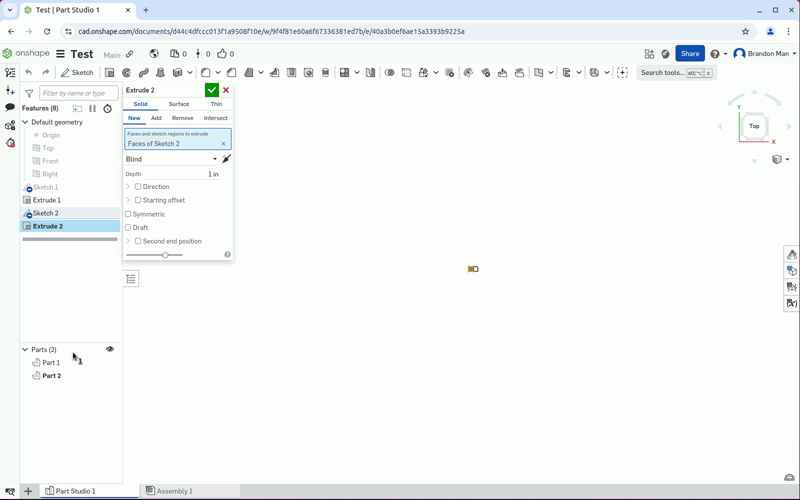
mouse_move(143, 106)
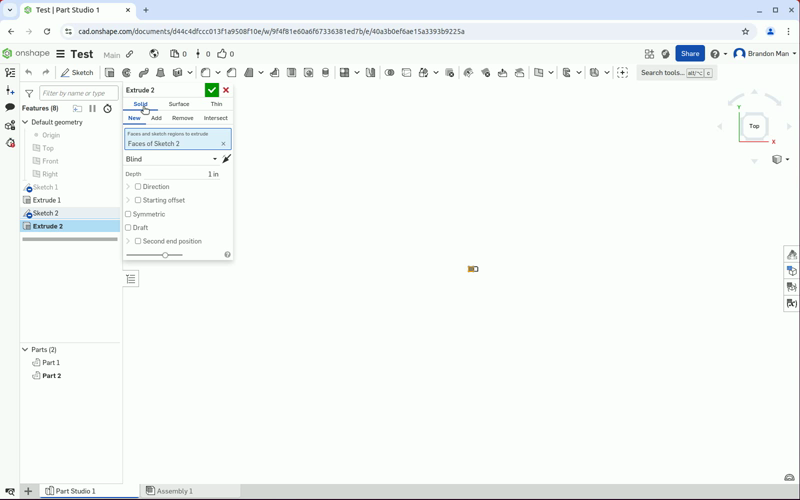
click(143, 106)
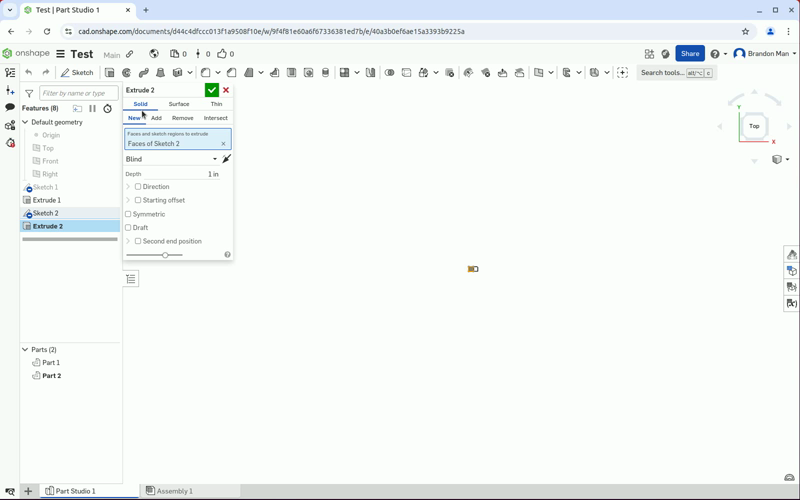
mouse_move(137, 120)
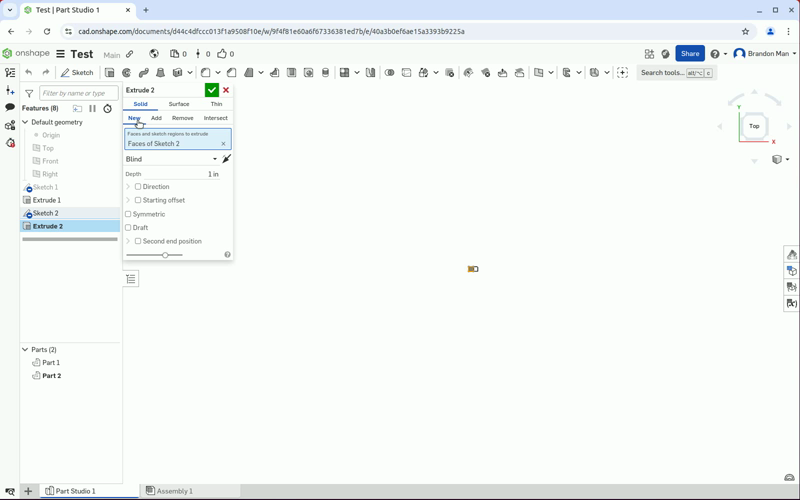
click(137, 120)
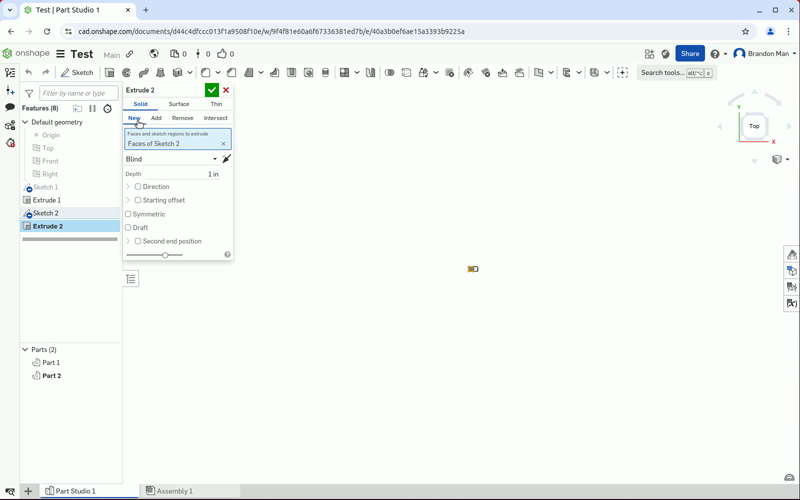
key(tab, 4)
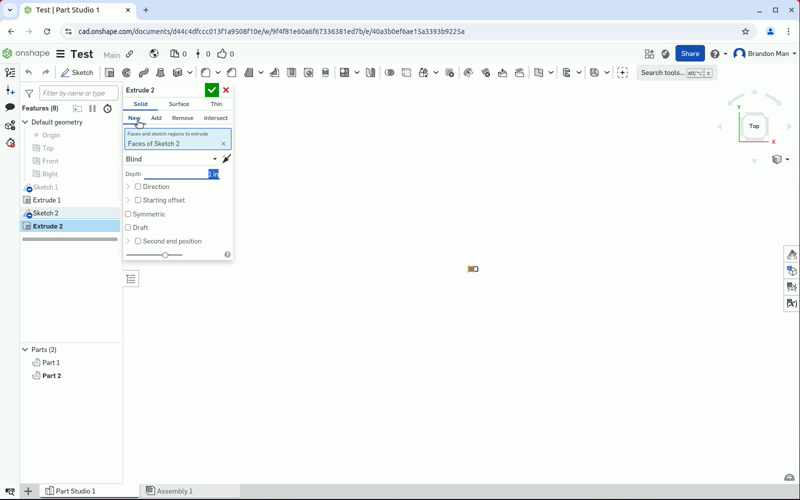
text(30.57)
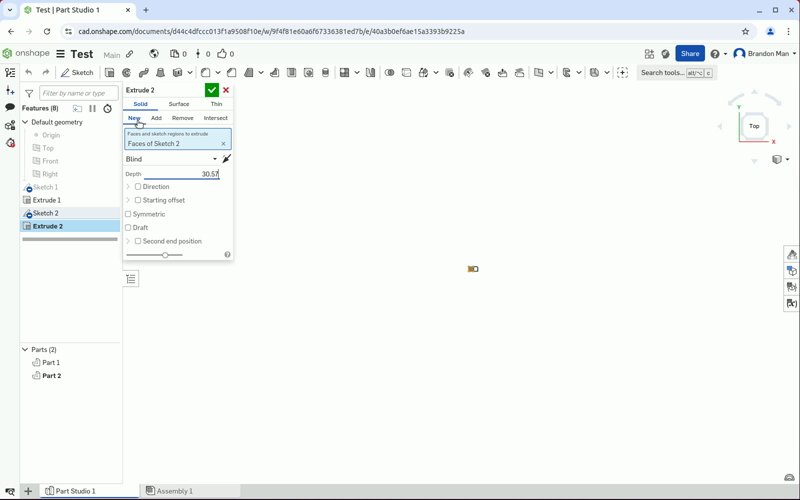
key(enter)
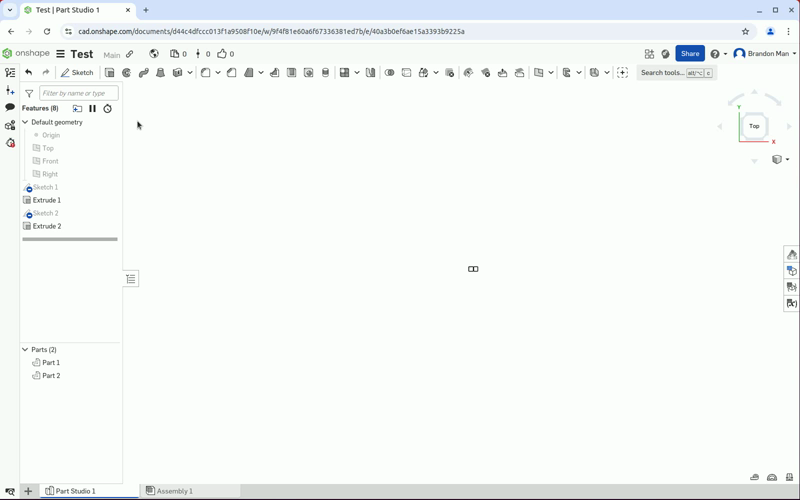
key(shift+h)
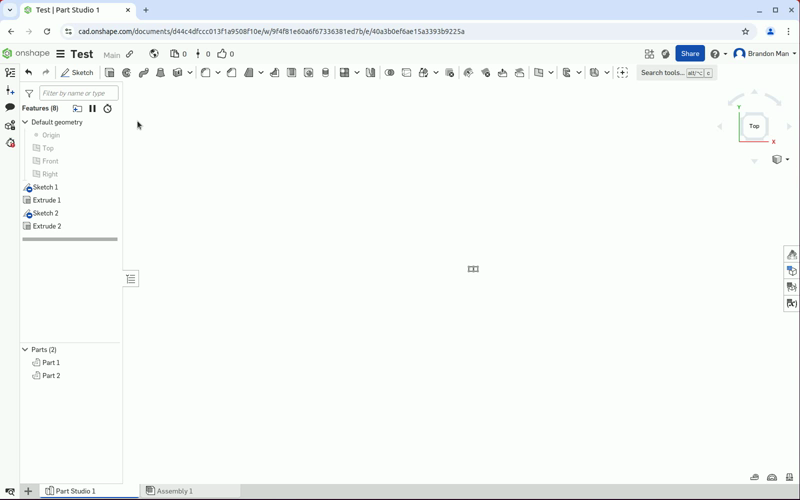
key(shift+h)
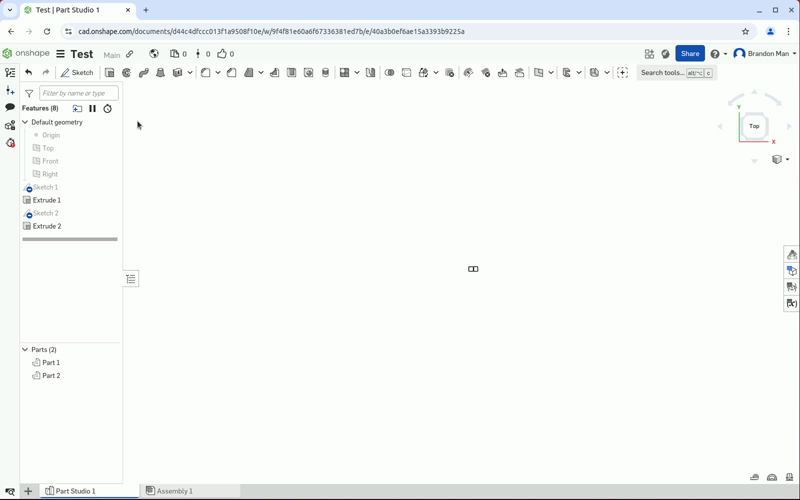
mouse_move(73, 189)
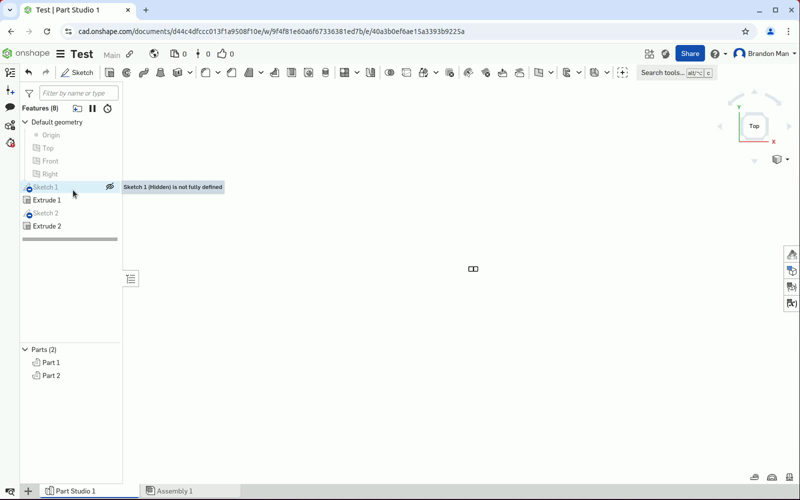
click(73, 189)
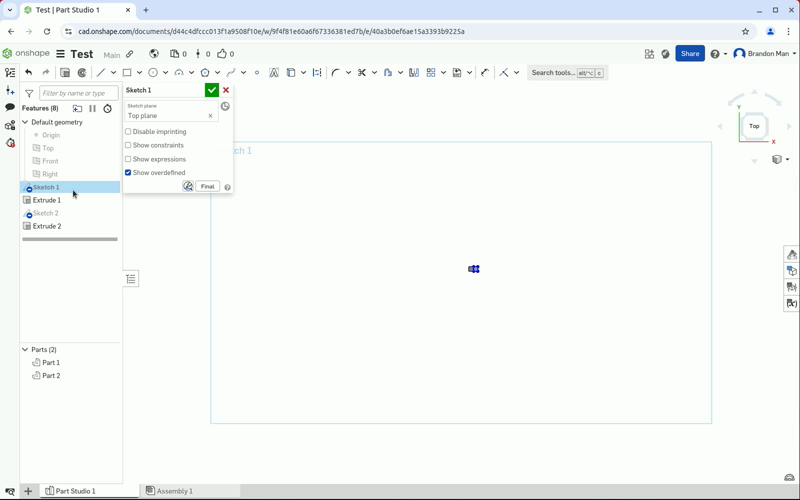
mouse_move(229, 92)
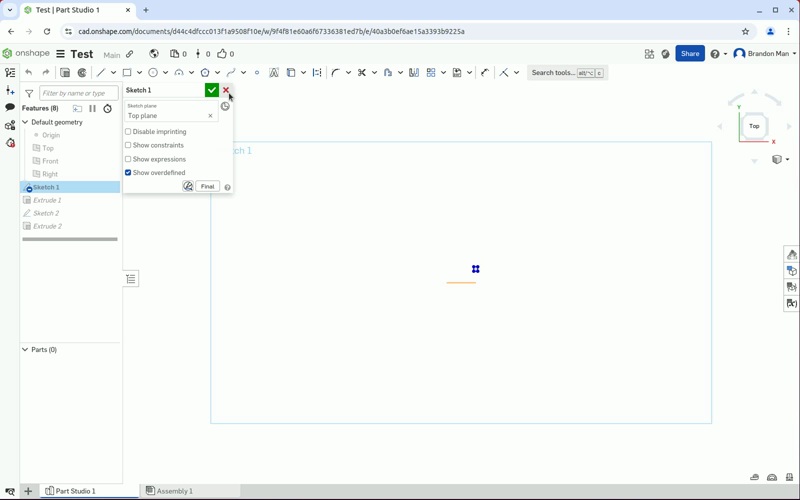
click(229, 92)
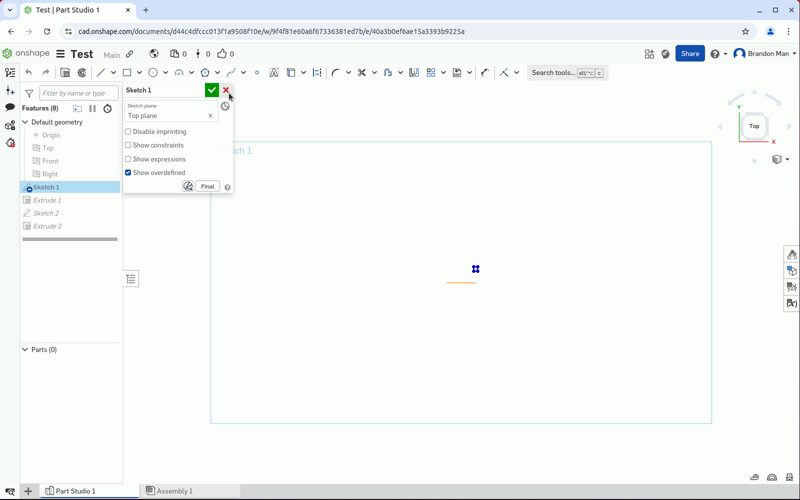
key(shift+s)
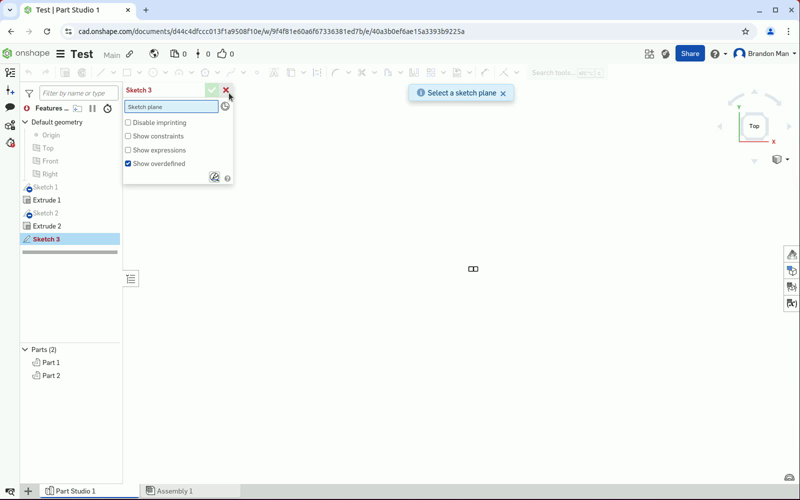
mouse_move(73, 150)
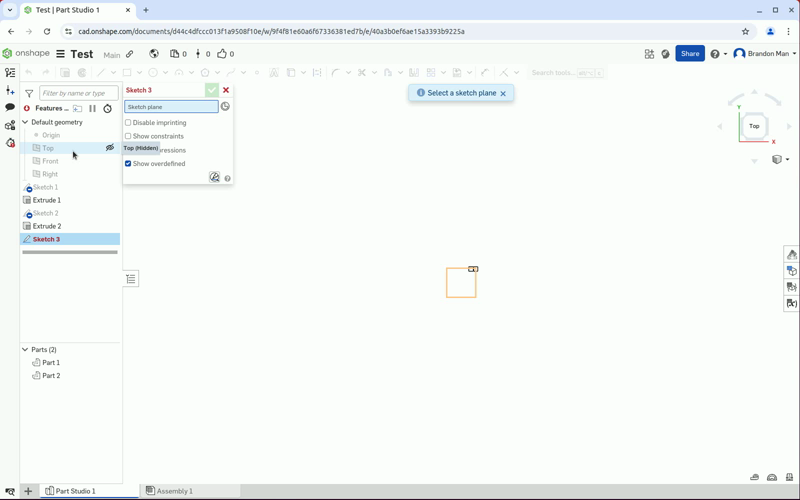
click(73, 150)
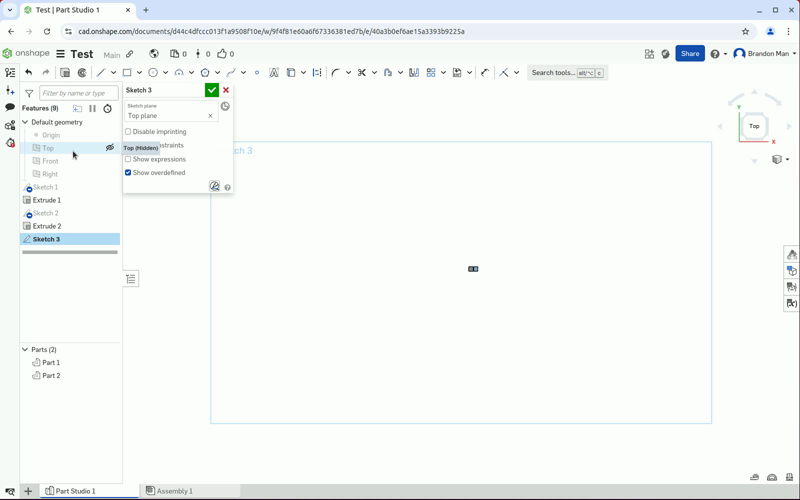
mouse_move(73, 352)
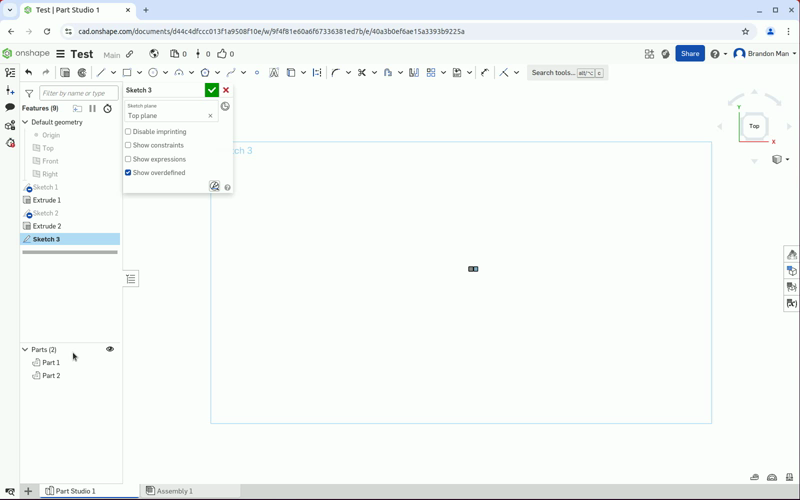
key(y)
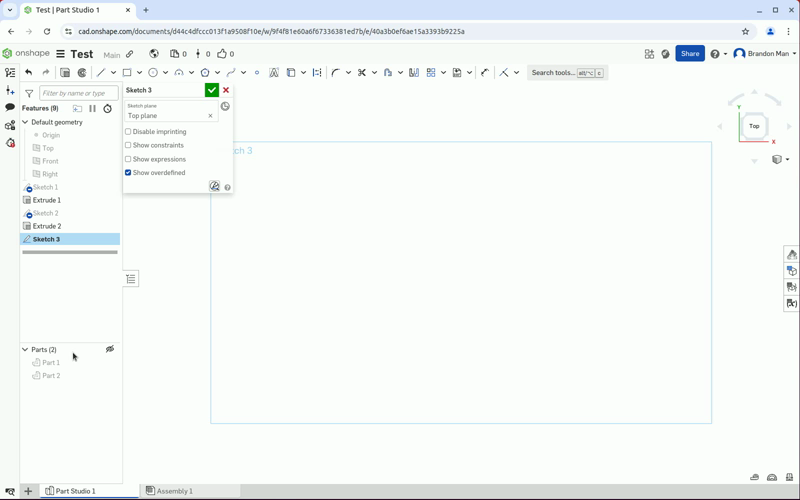
key(l)
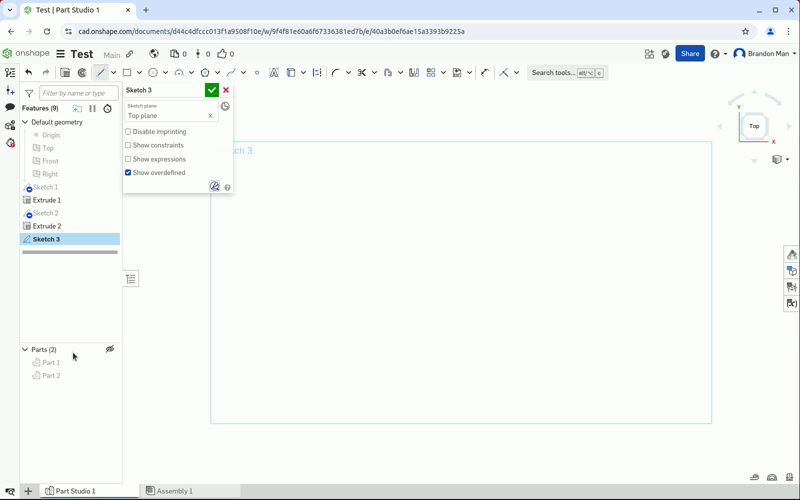
key_down(shift)
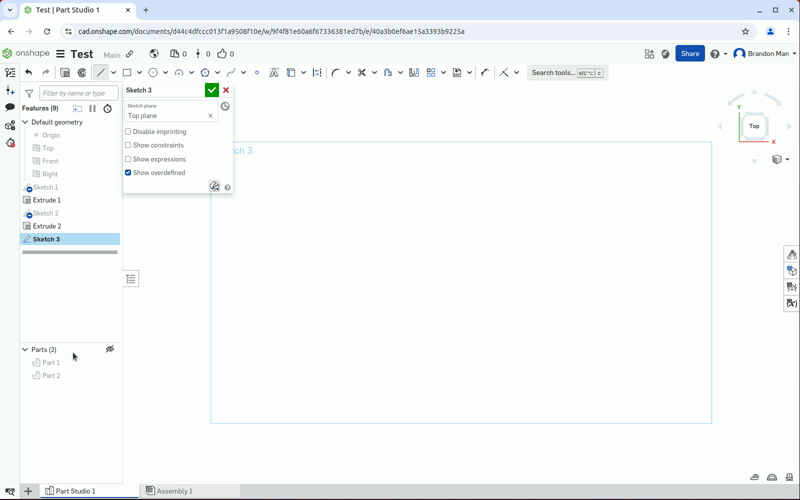
mouse_move(444, 268)
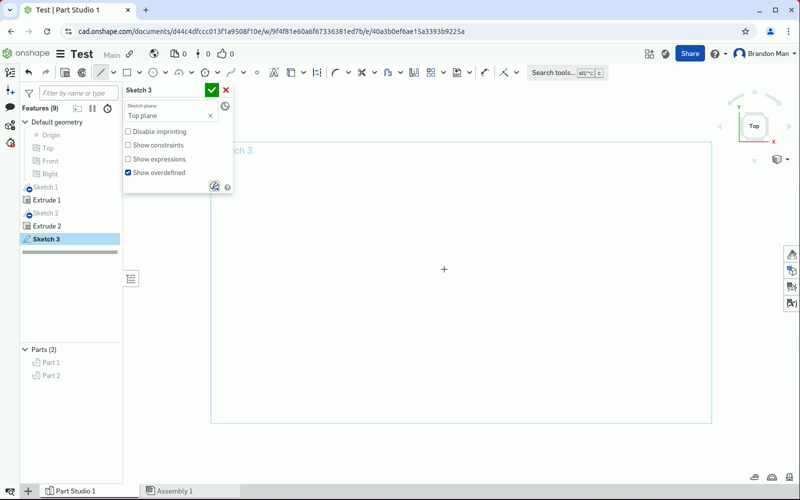
click(444, 268)
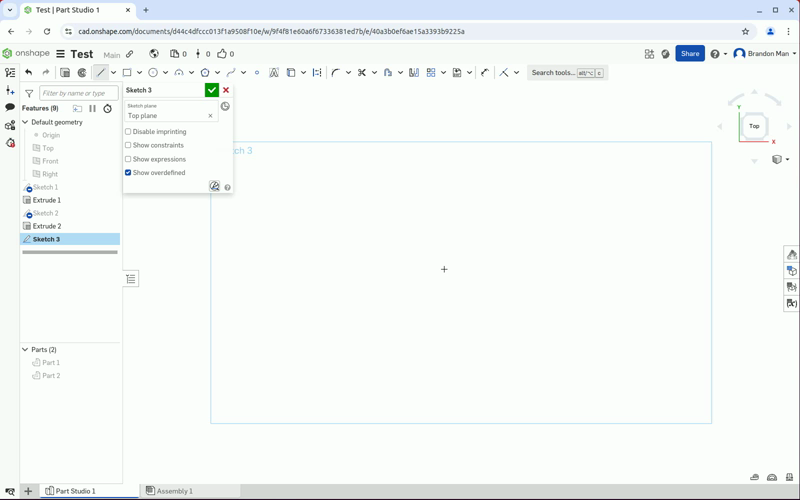
key_up(shift)
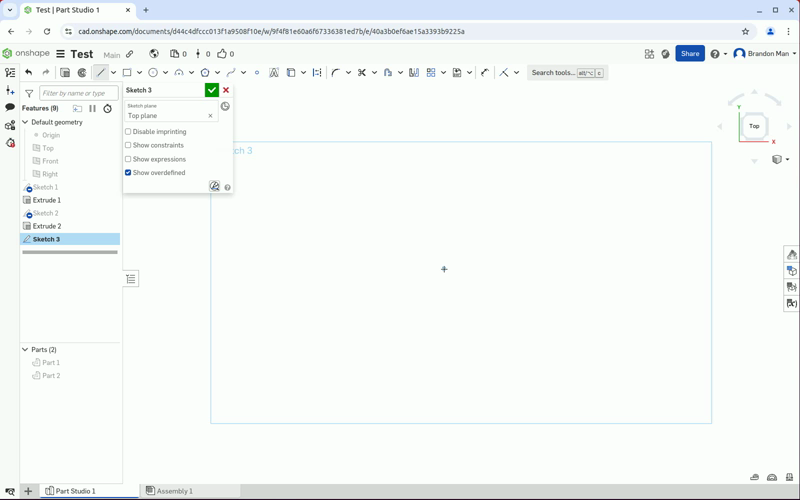
key_down(shift)
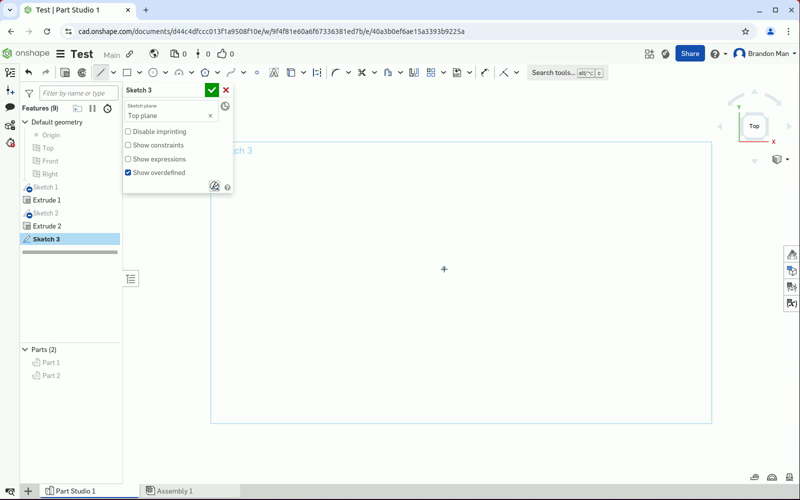
mouse_move(474, 268)
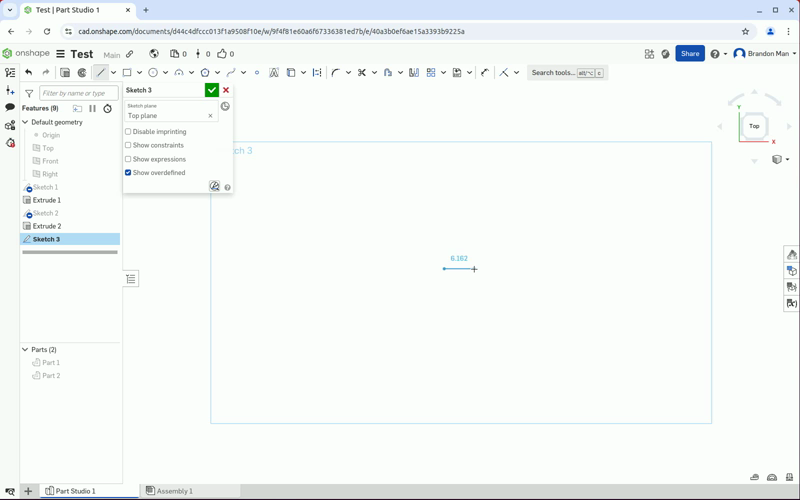
mouse_move(468, 268)
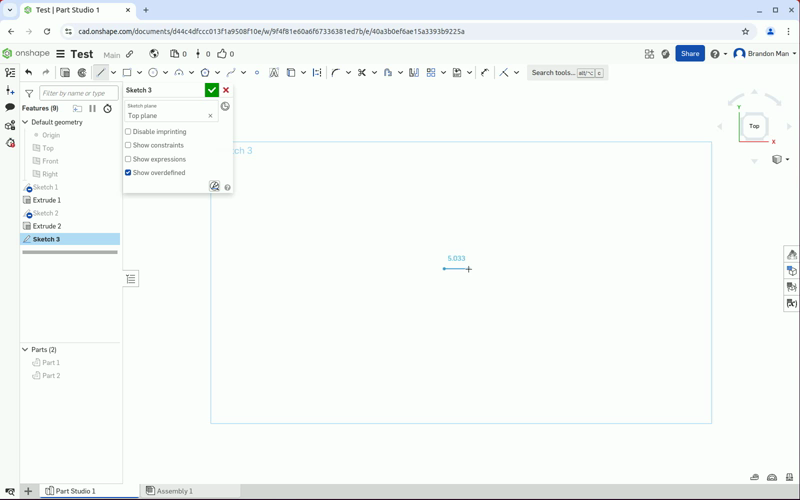
click(468, 268)
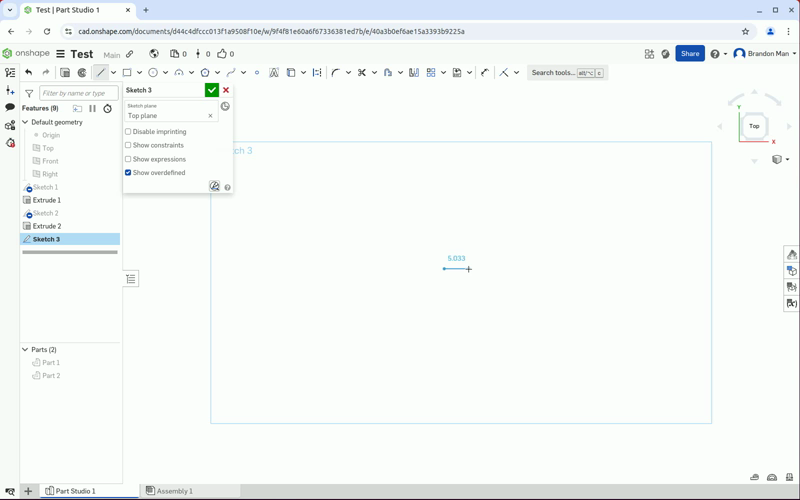
key_up(shift)
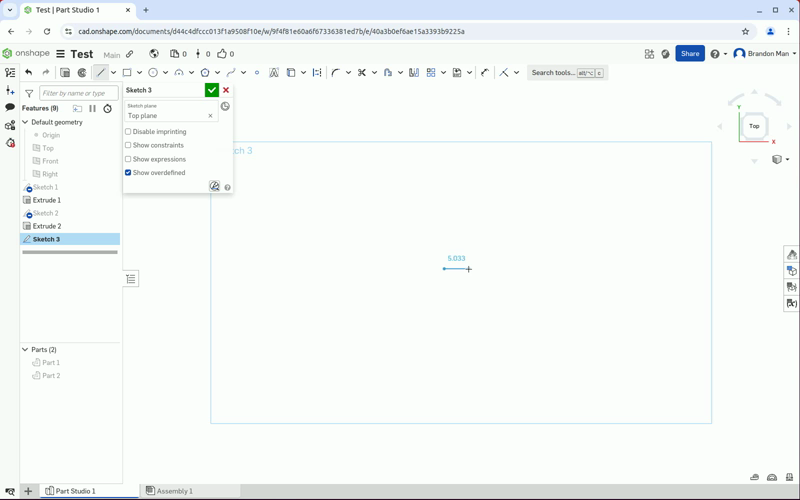
key_down(shift)
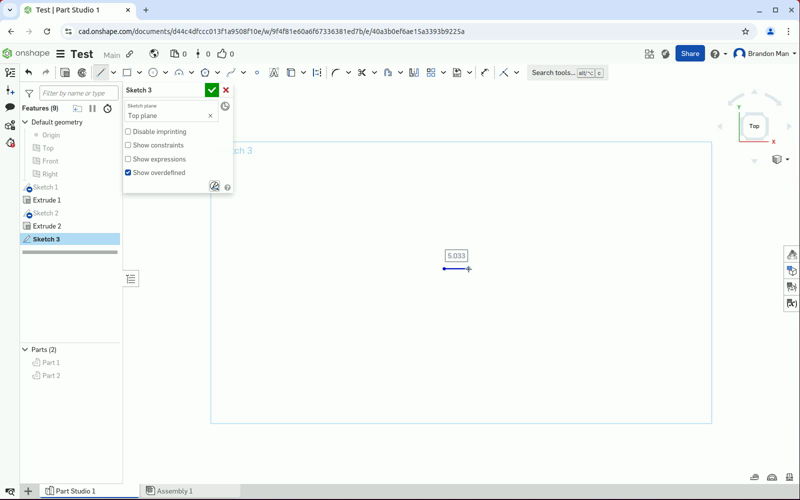
mouse_move(498, 268)
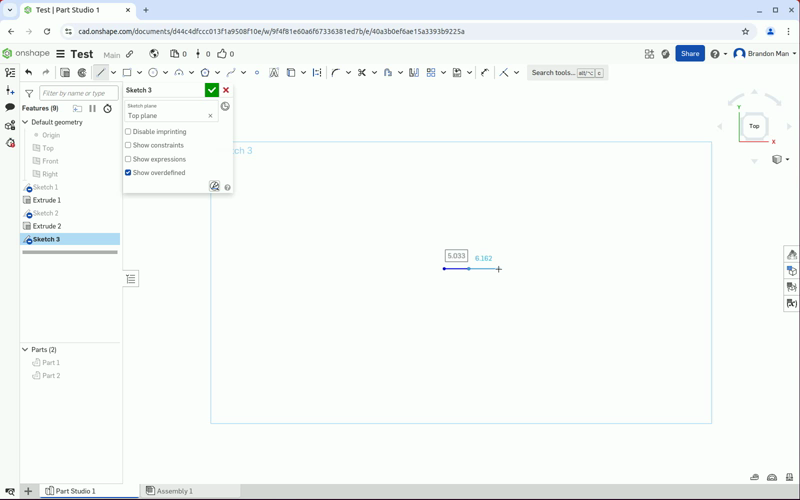
mouse_move(468, 267)
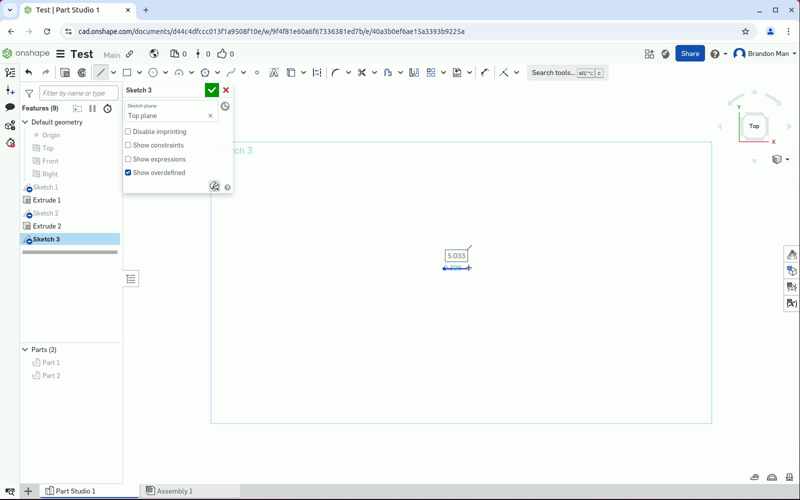
scroll(6)
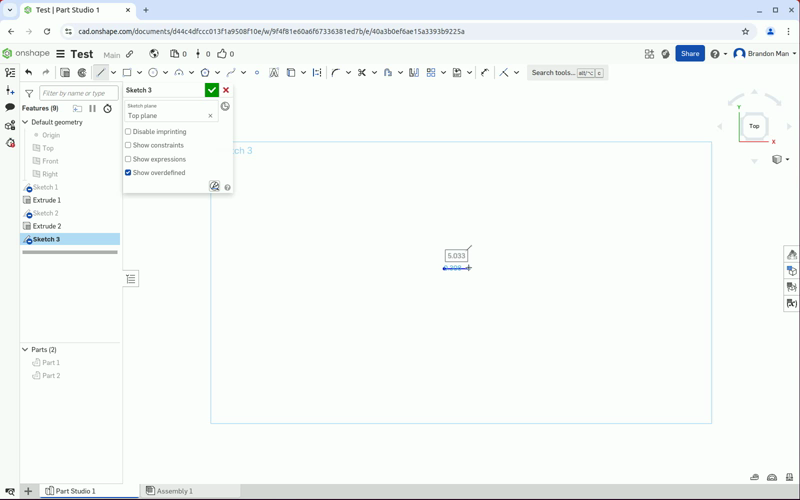
scroll(6)
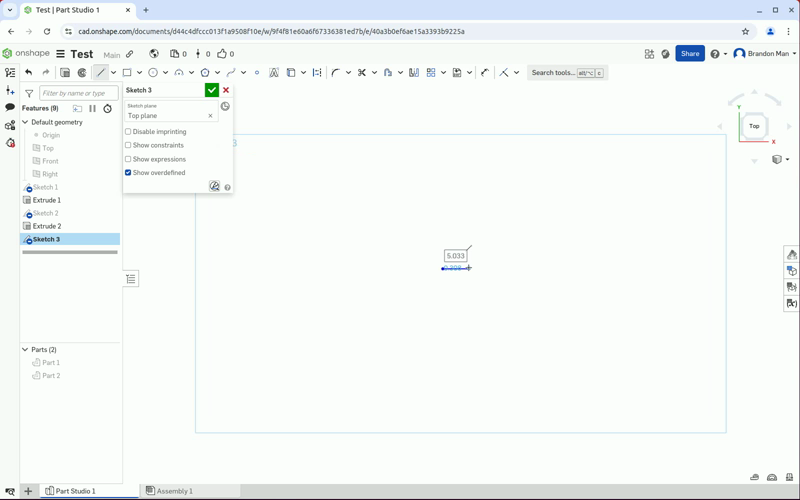
scroll(6)
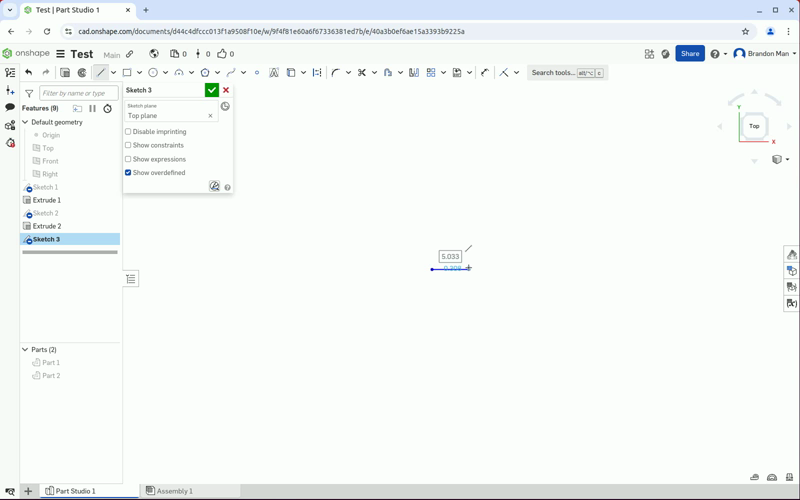
scroll(6)
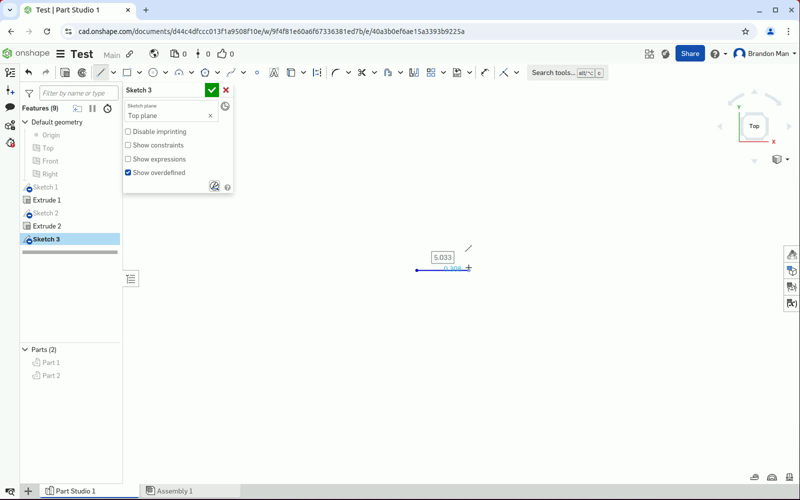
scroll(6)
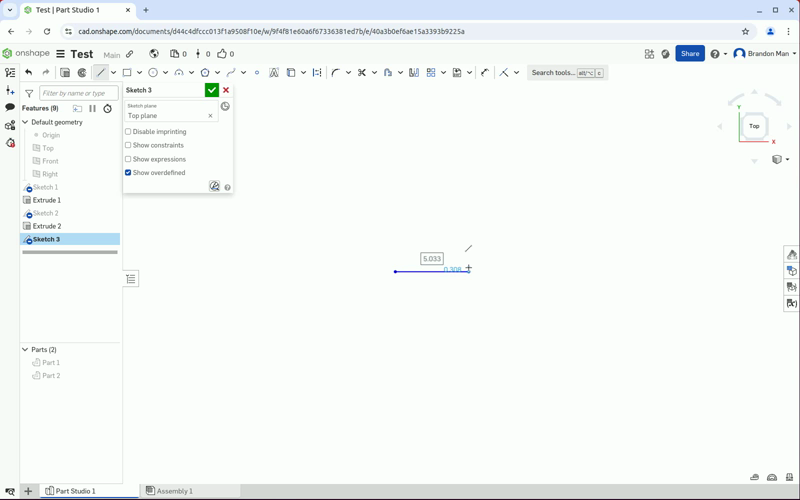
scroll(6)
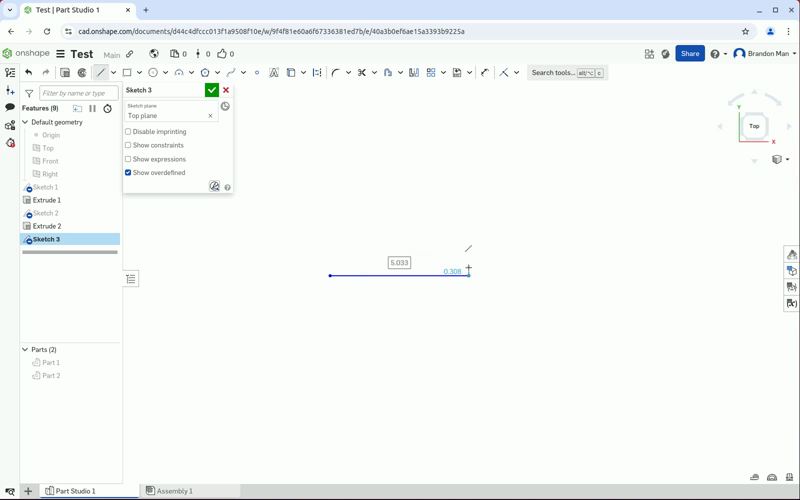
scroll(6)
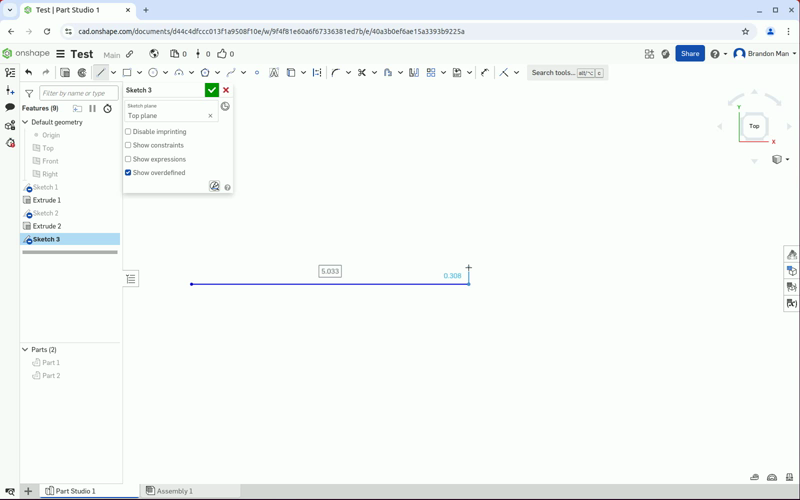
click(468, 267)
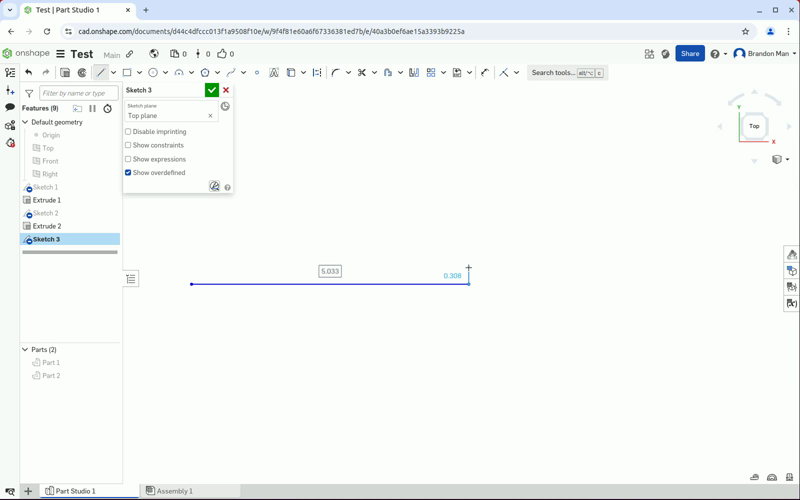
scroll(-6)
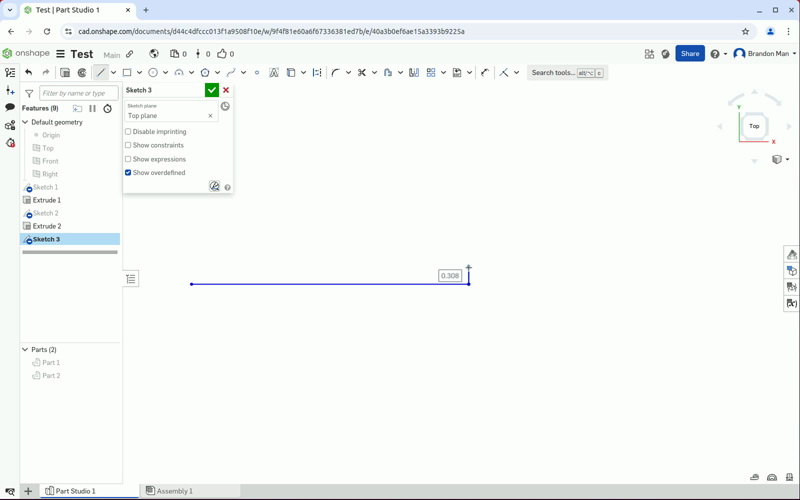
scroll(-6)
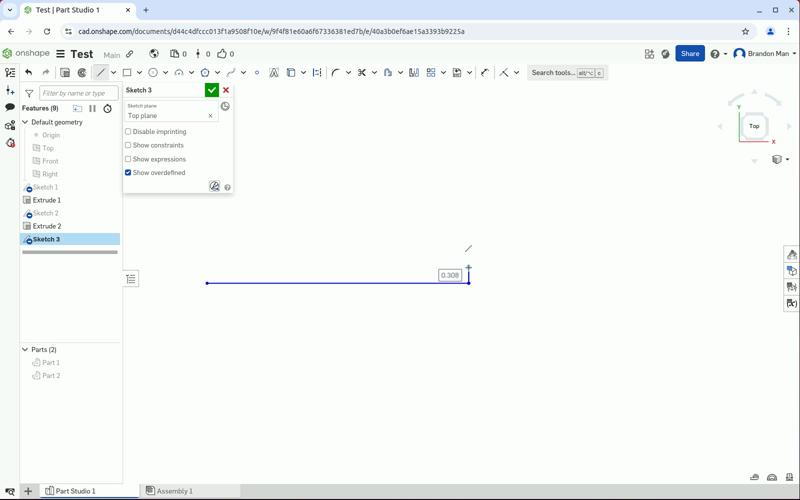
scroll(-6)
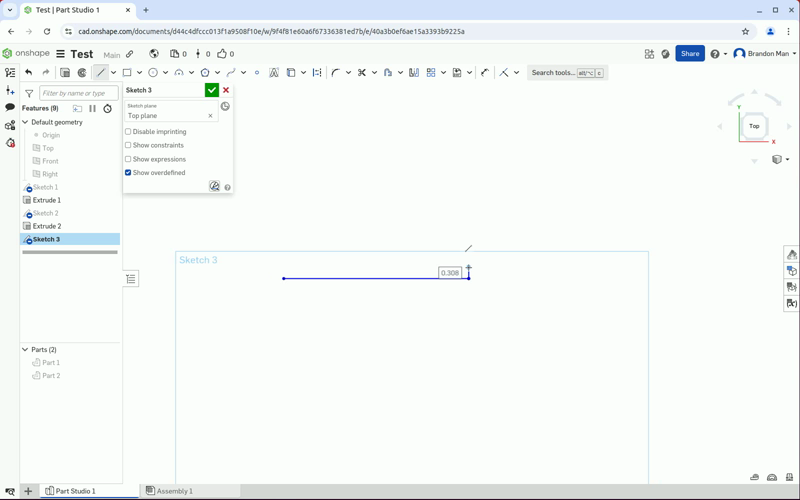
scroll(-6)
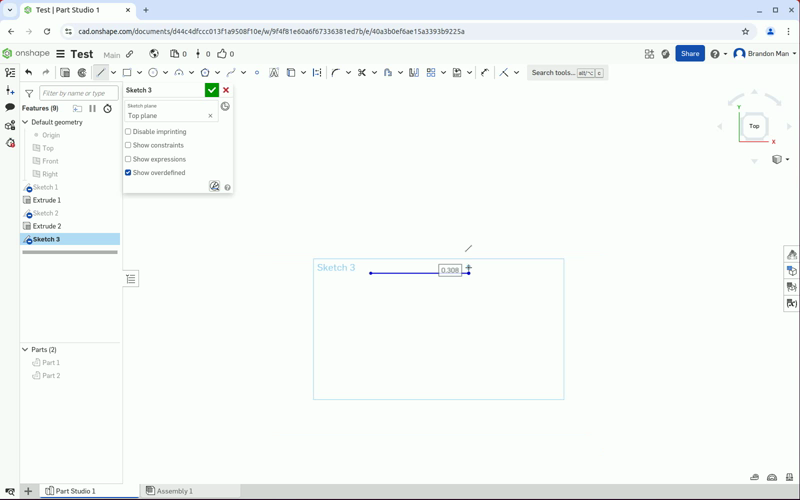
scroll(-6)
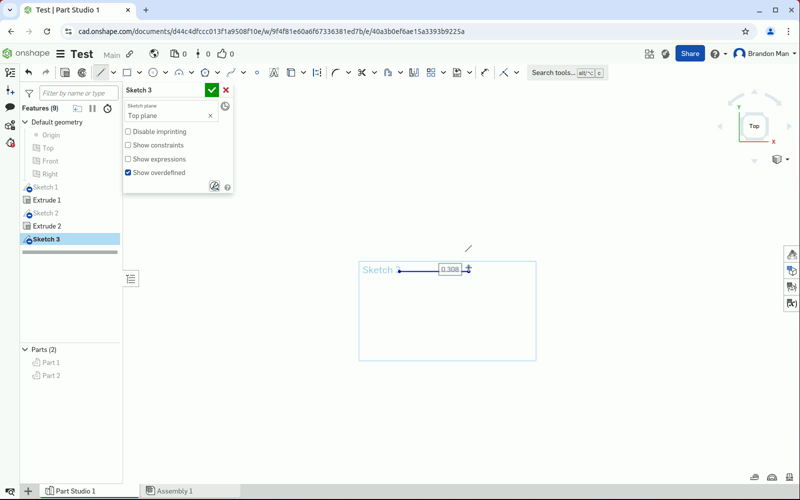
scroll(-6)
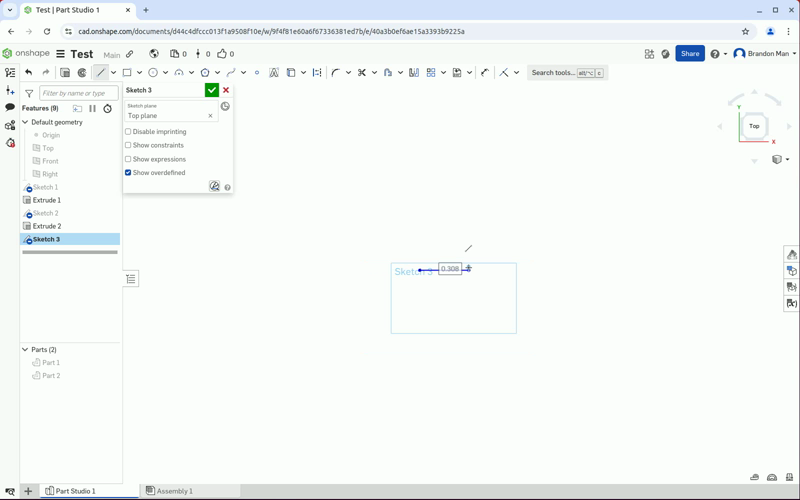
scroll(-6)
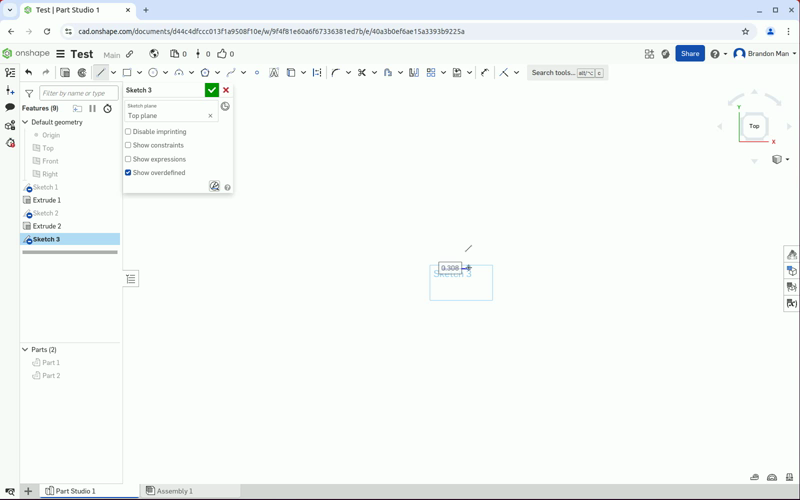
key_up(shift)
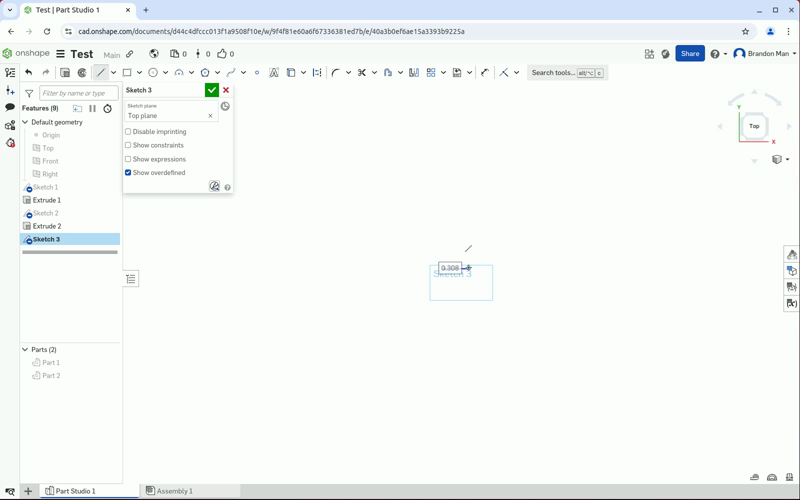
key_down(shift)
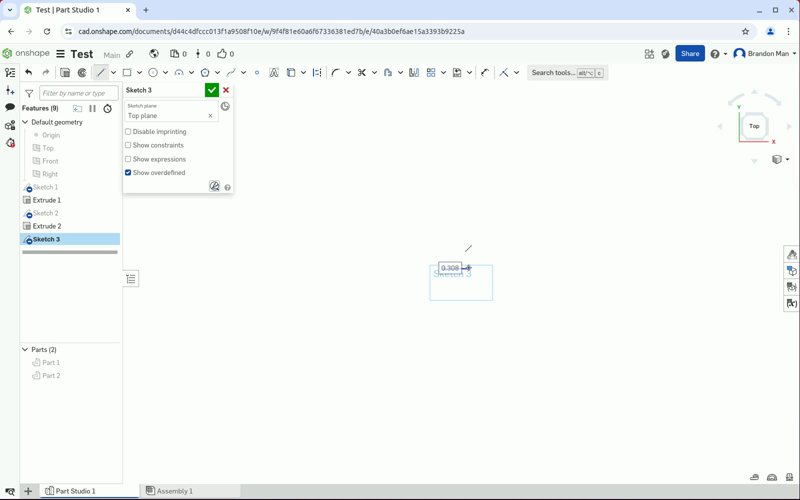
mouse_move(498, 267)
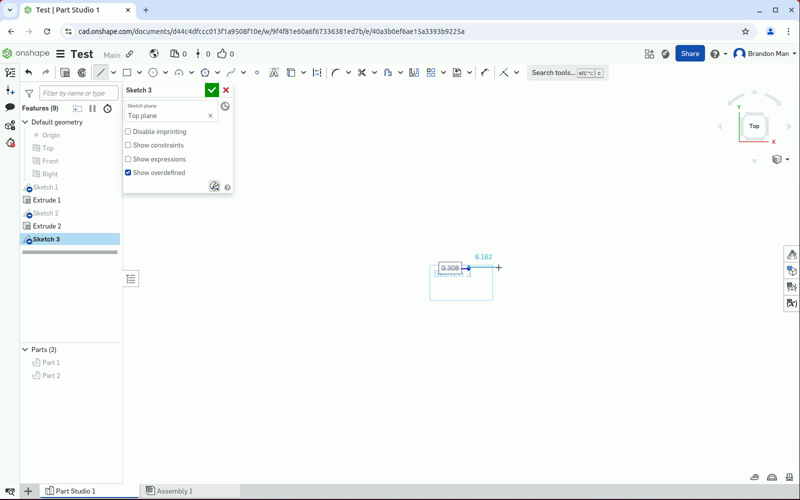
mouse_move(444, 267)
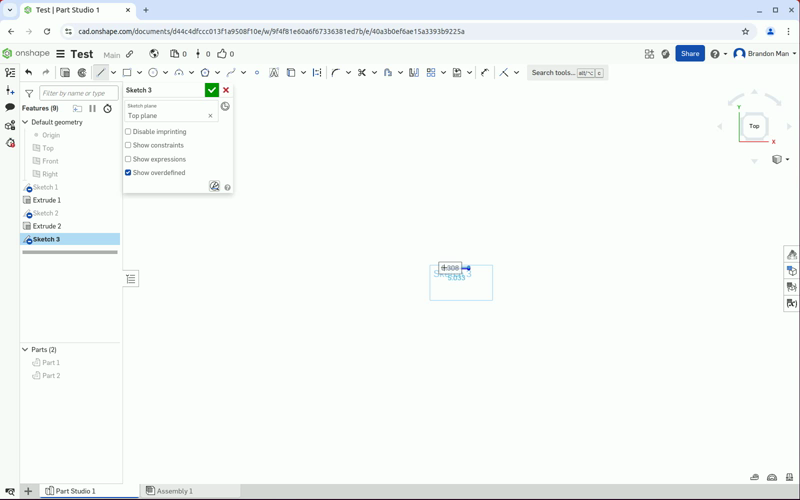
scroll(6)
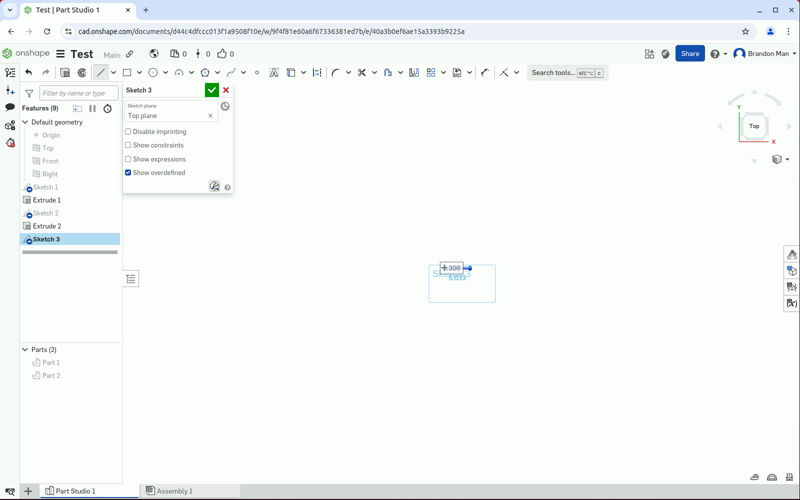
scroll(6)
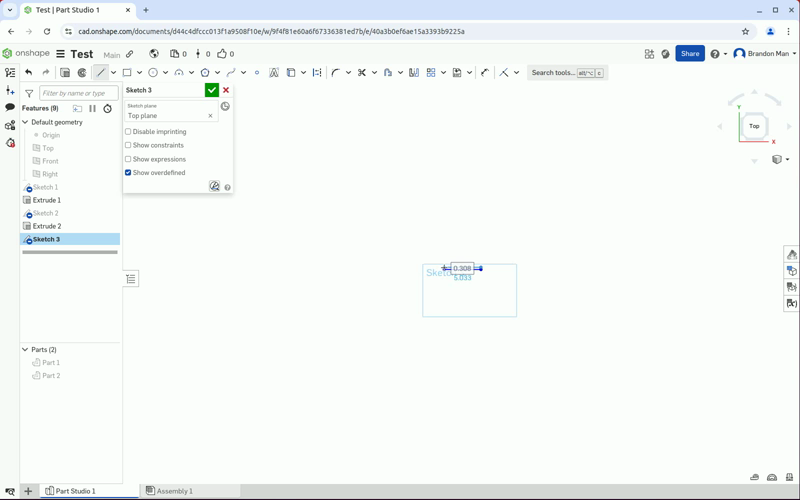
scroll(6)
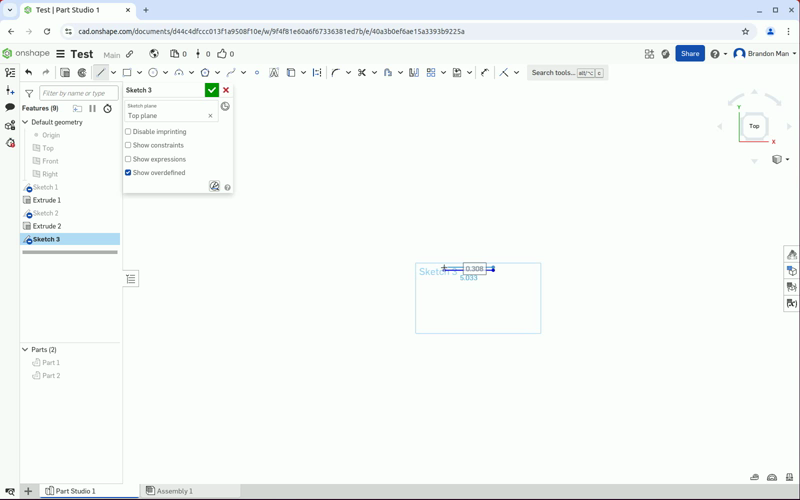
scroll(6)
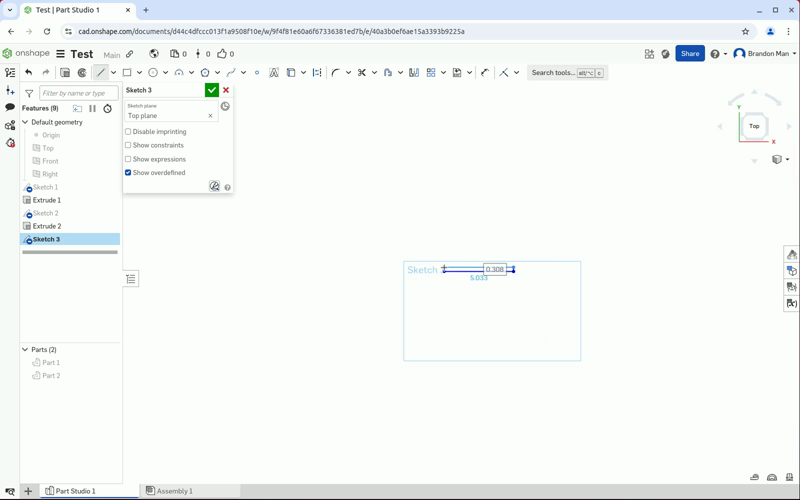
scroll(6)
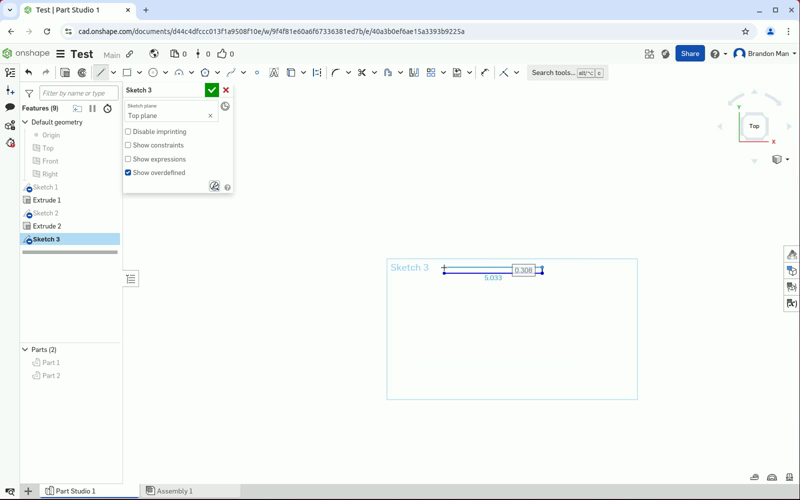
scroll(6)
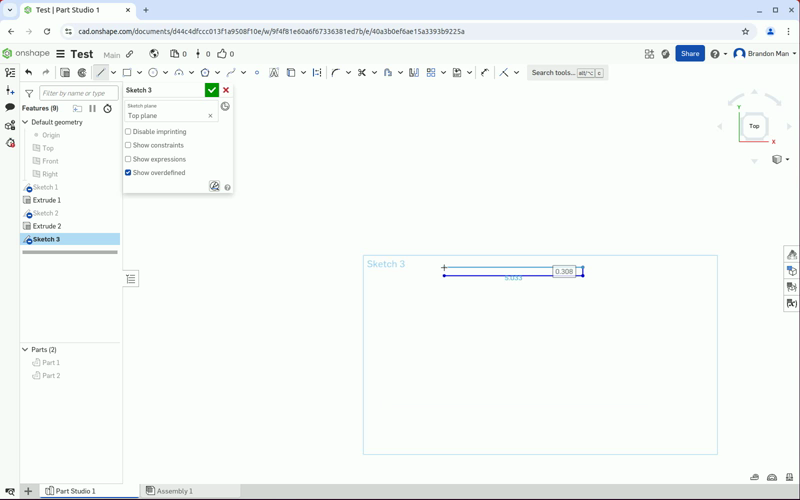
scroll(6)
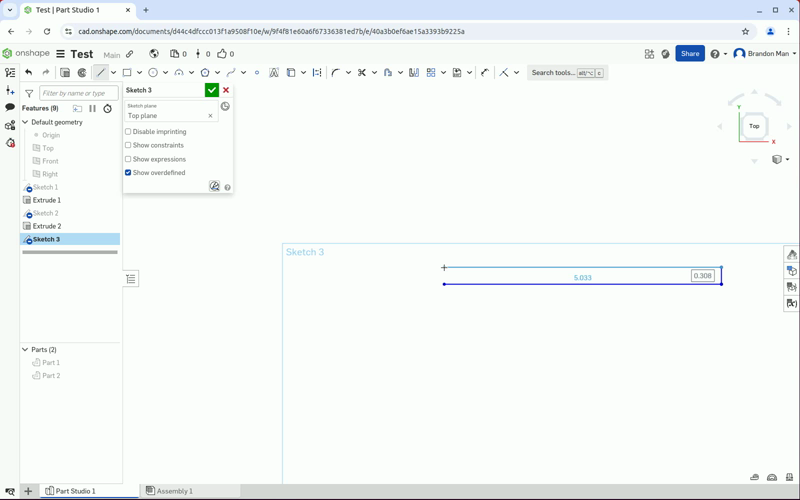
click(444, 267)
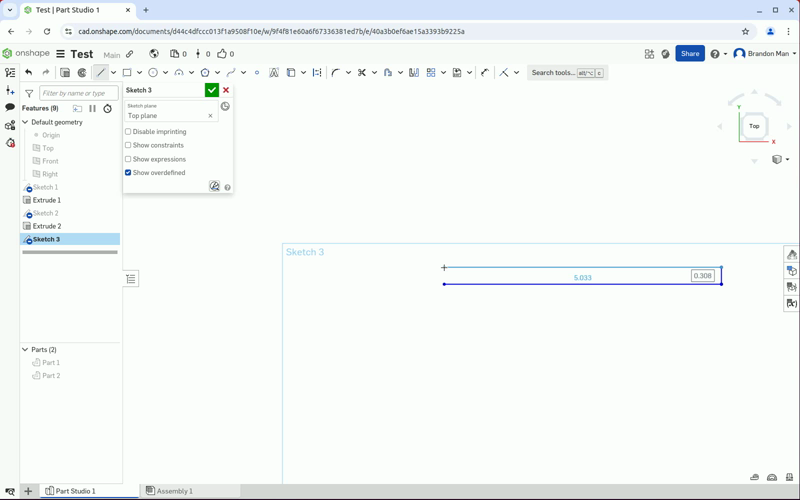
scroll(-6)
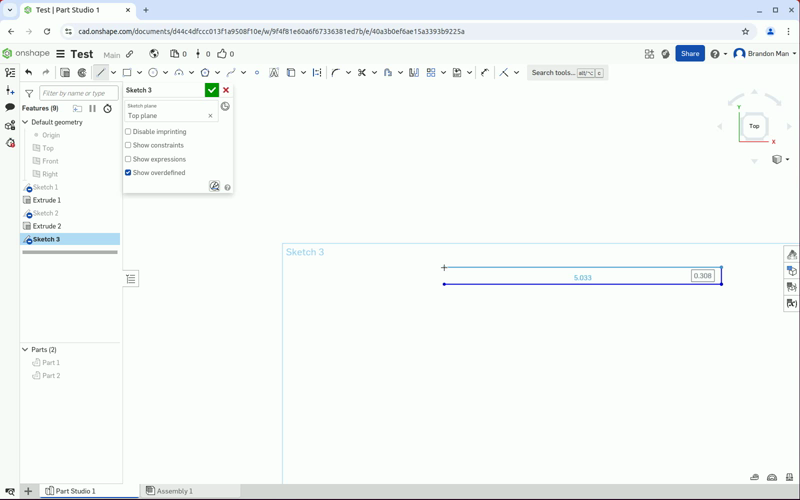
scroll(-6)
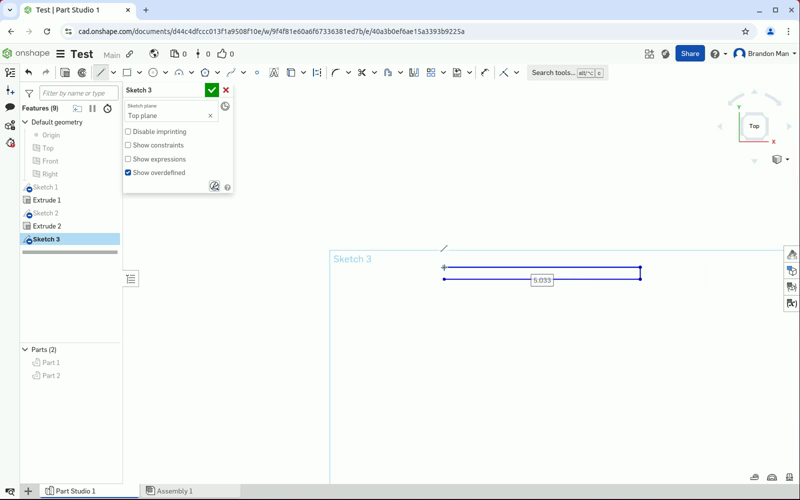
scroll(-6)
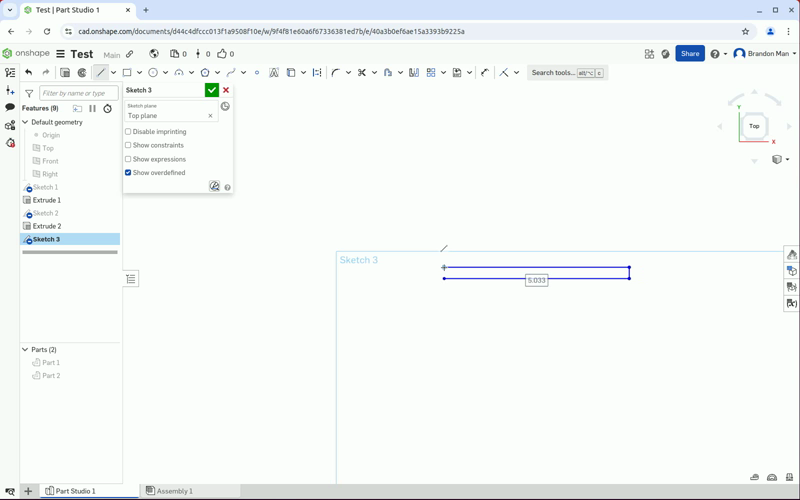
scroll(-6)
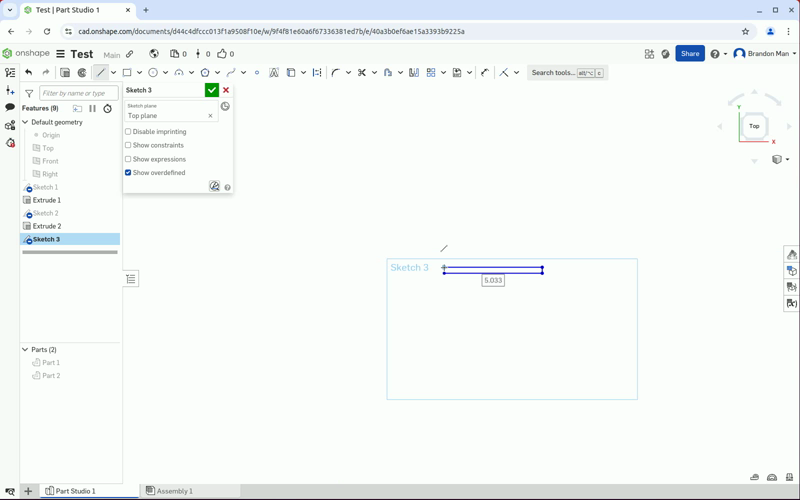
scroll(-6)
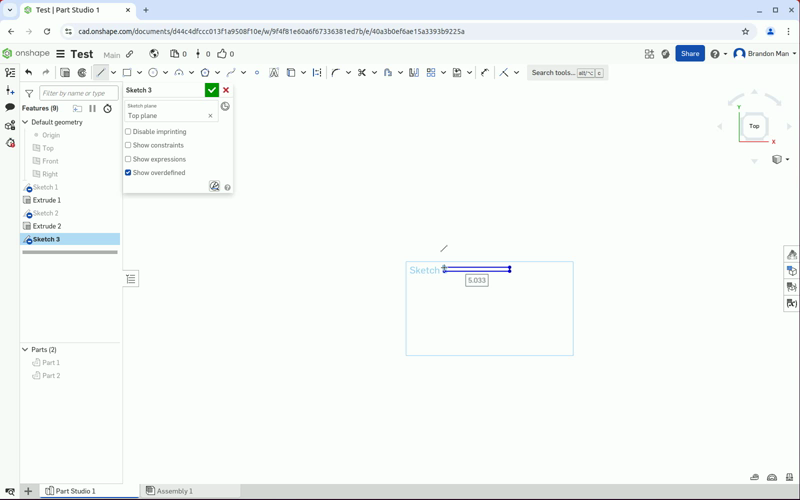
scroll(-6)
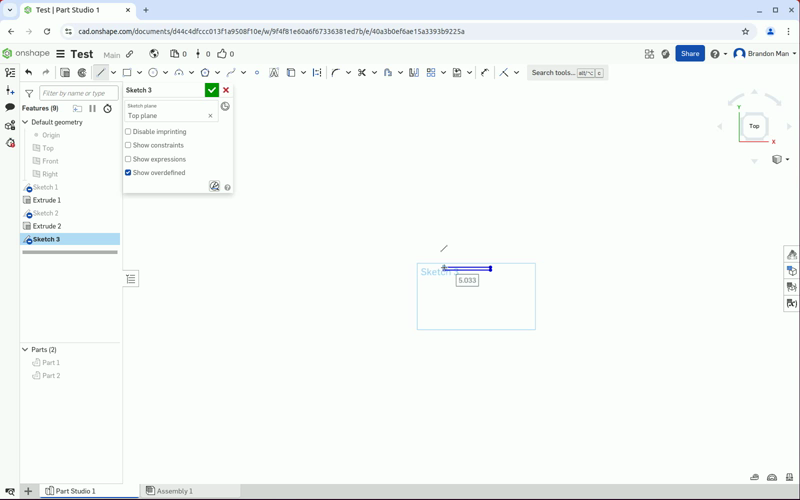
scroll(-6)
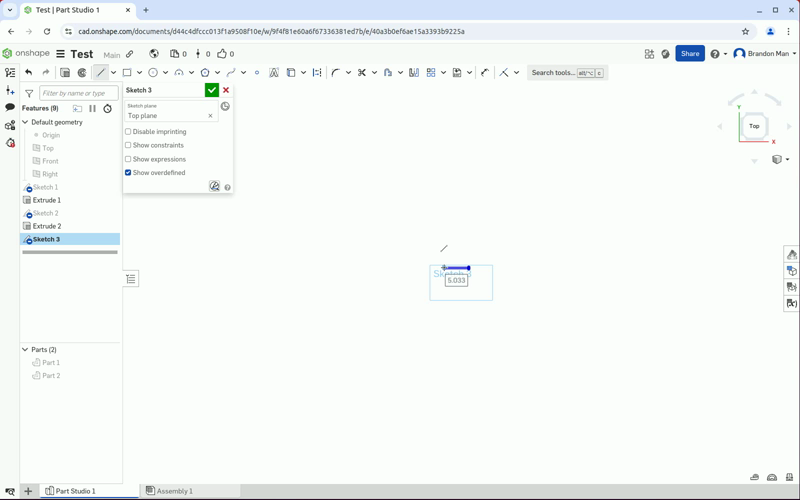
key_up(shift)
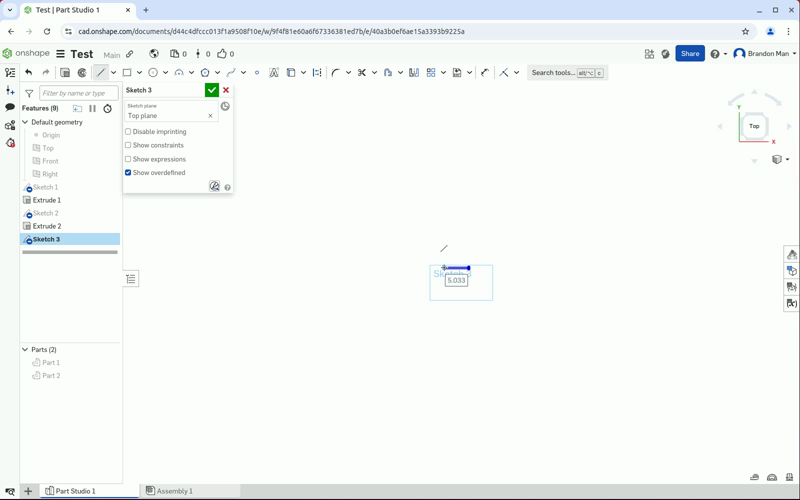
mouse_move(474, 267)
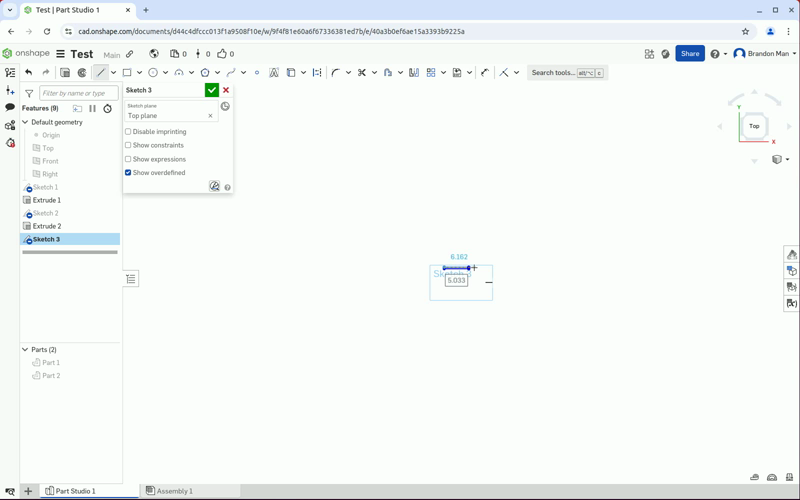
key_down(shift)
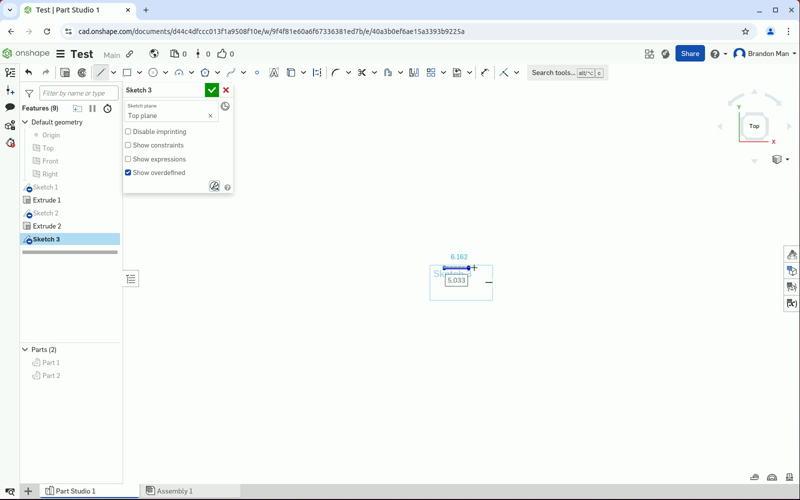
mouse_move(444, 268)
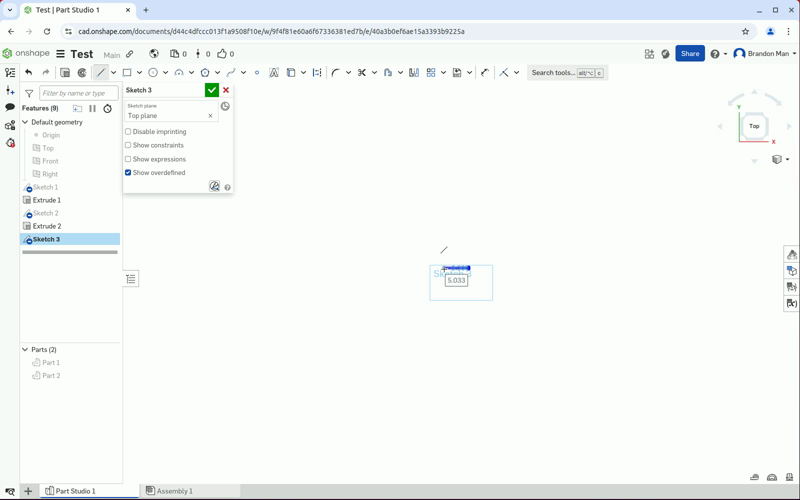
scroll(6)
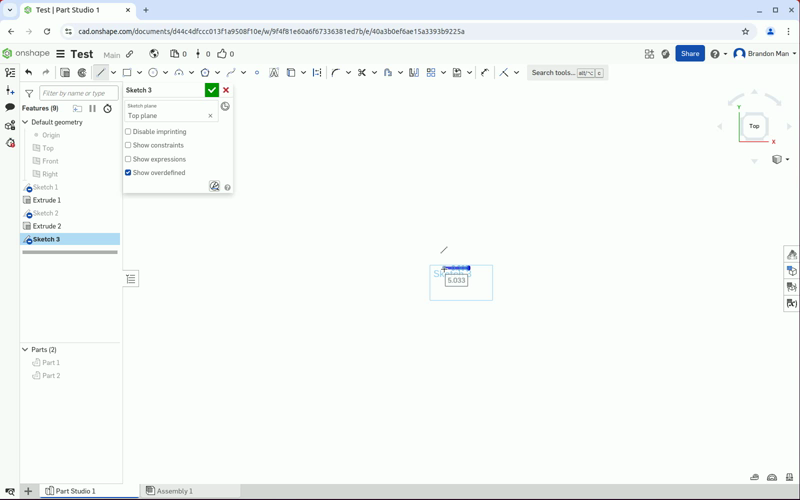
scroll(6)
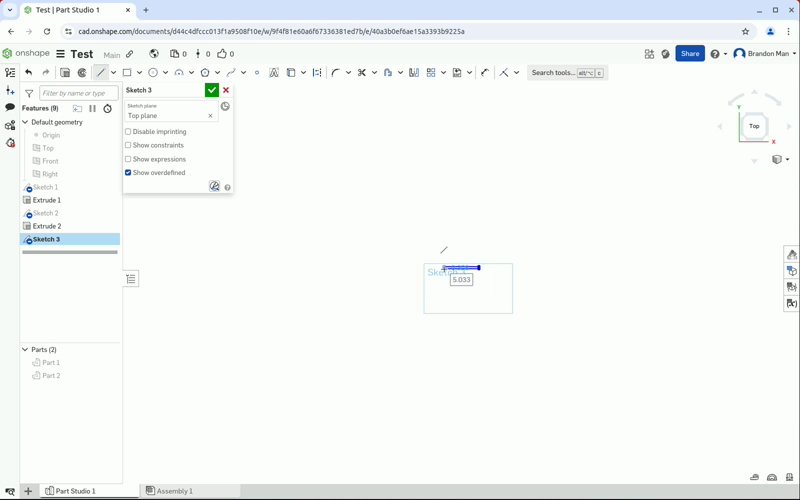
scroll(6)
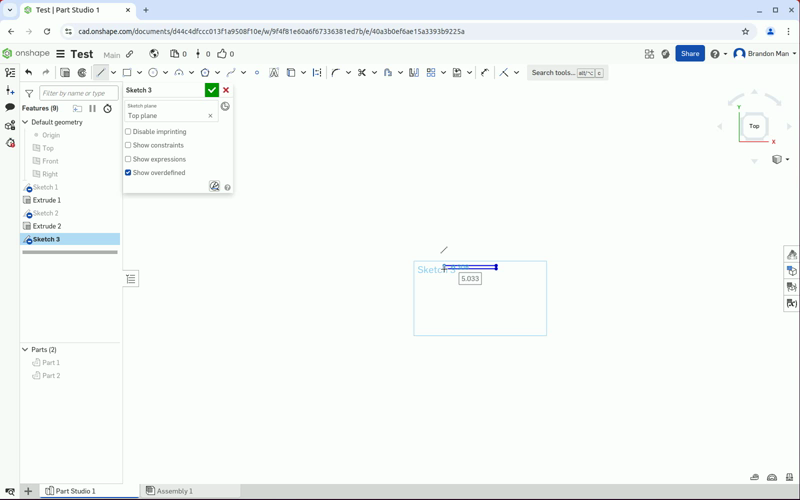
scroll(6)
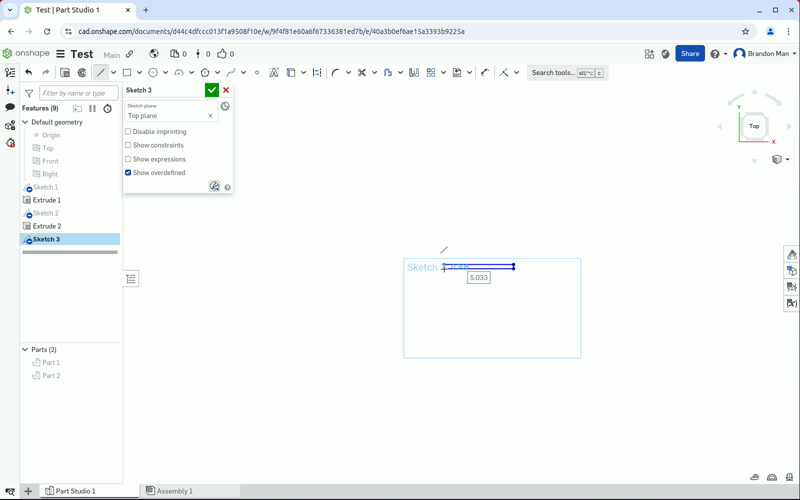
scroll(6)
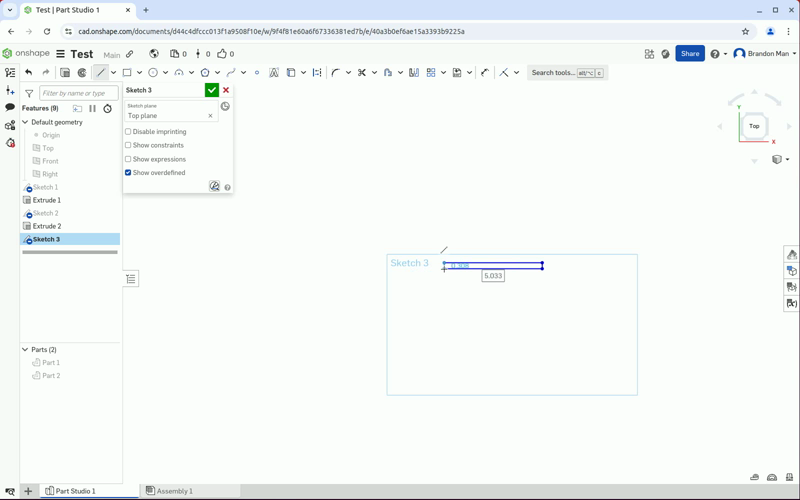
scroll(6)
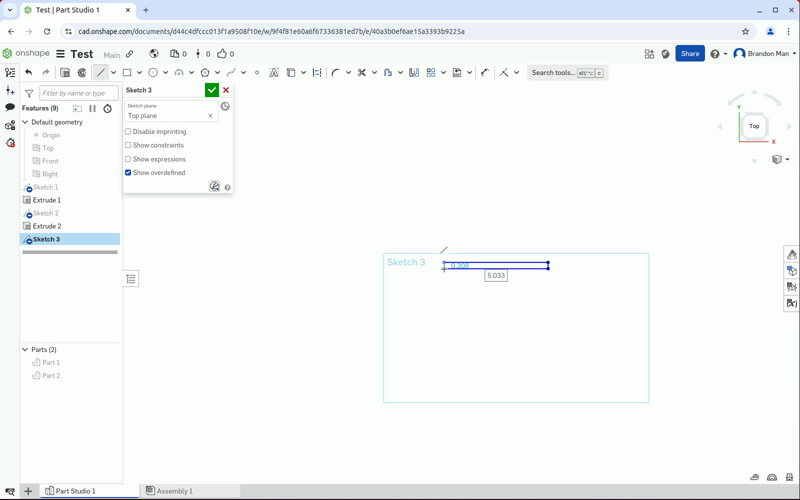
scroll(6)
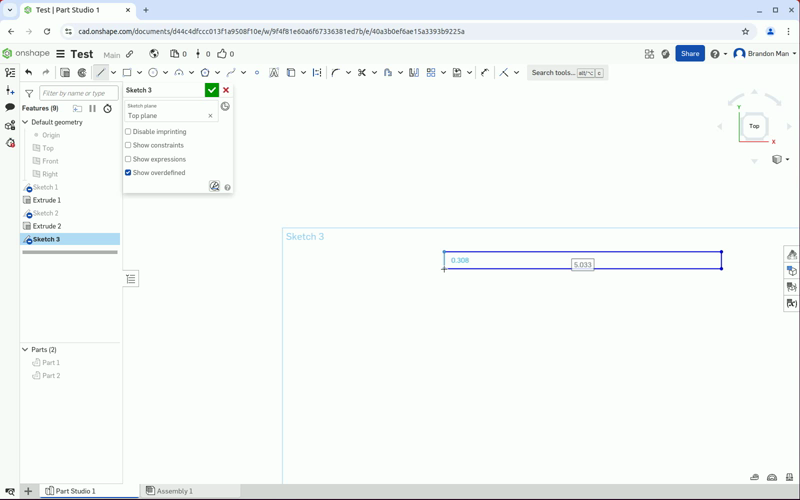
key_up(shift)
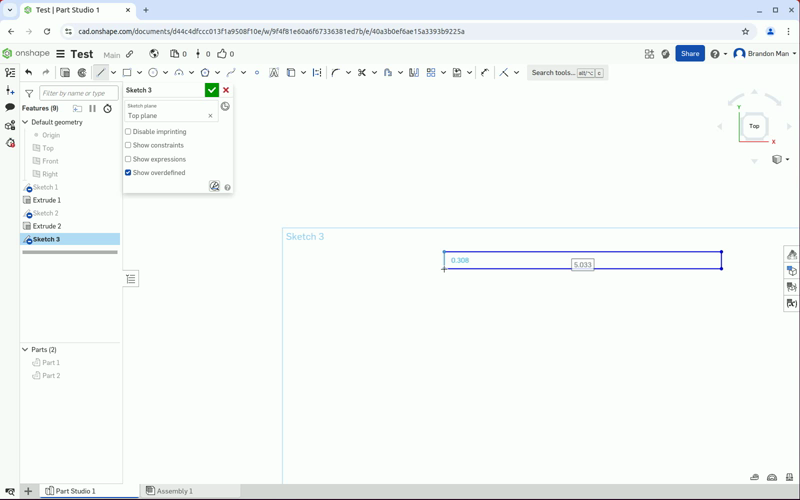
click(444, 268)
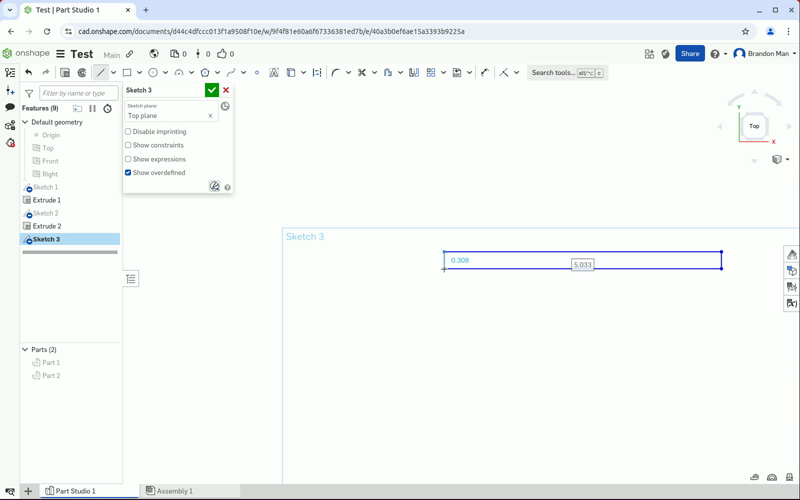
scroll(-6)
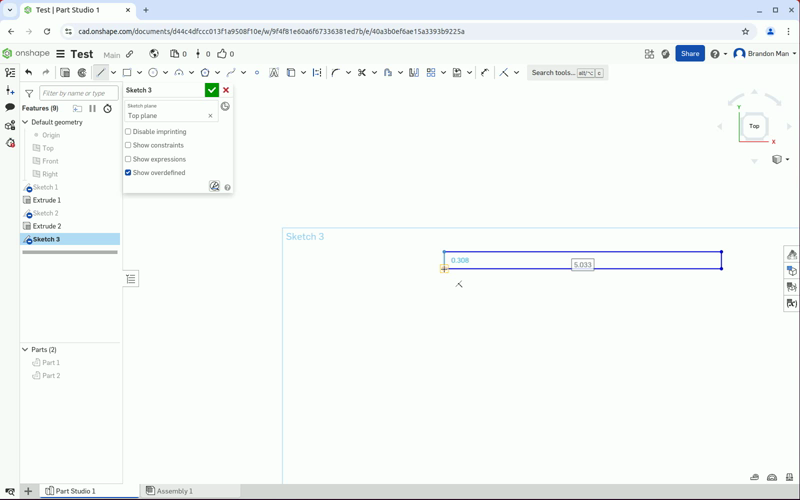
scroll(-6)
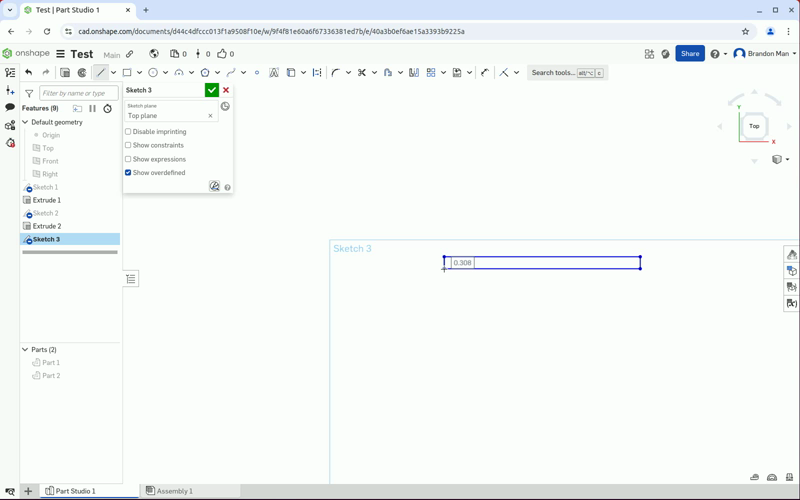
scroll(-6)
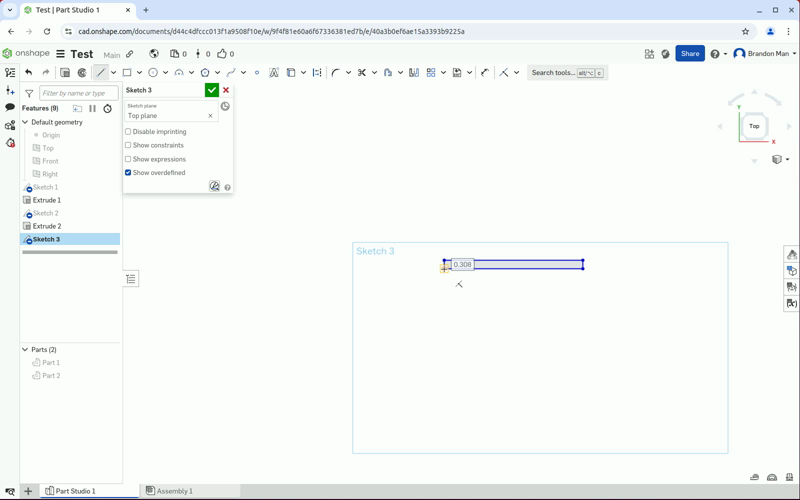
scroll(-6)
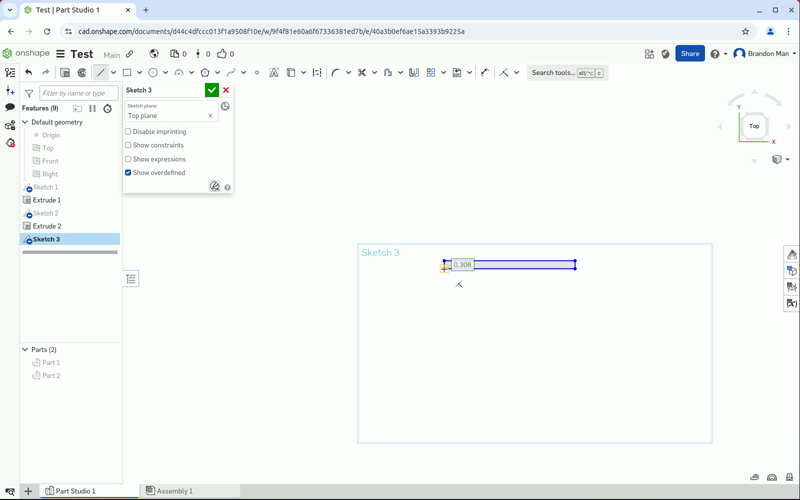
scroll(-6)
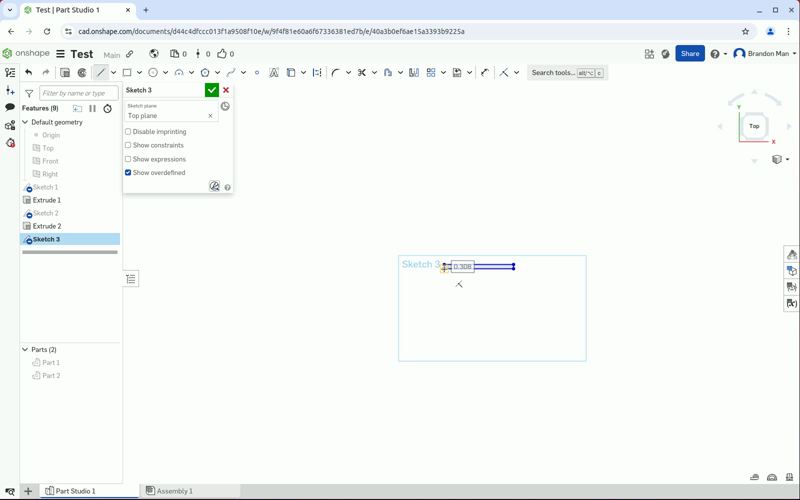
scroll(-6)
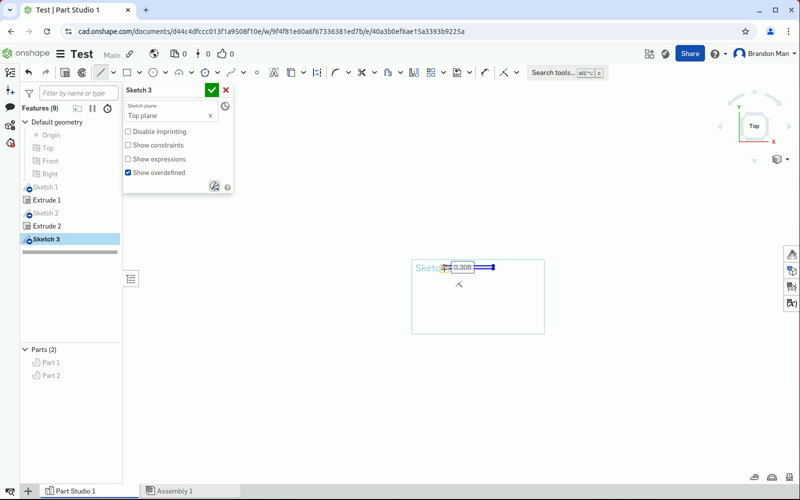
scroll(-6)
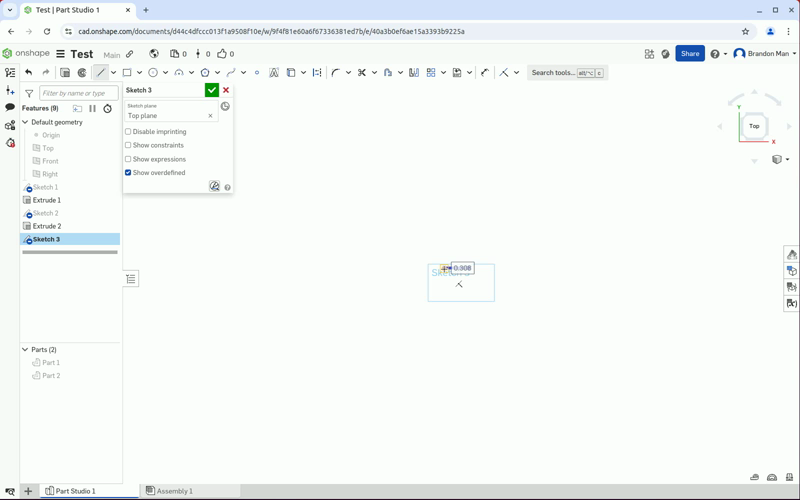
key(esc)
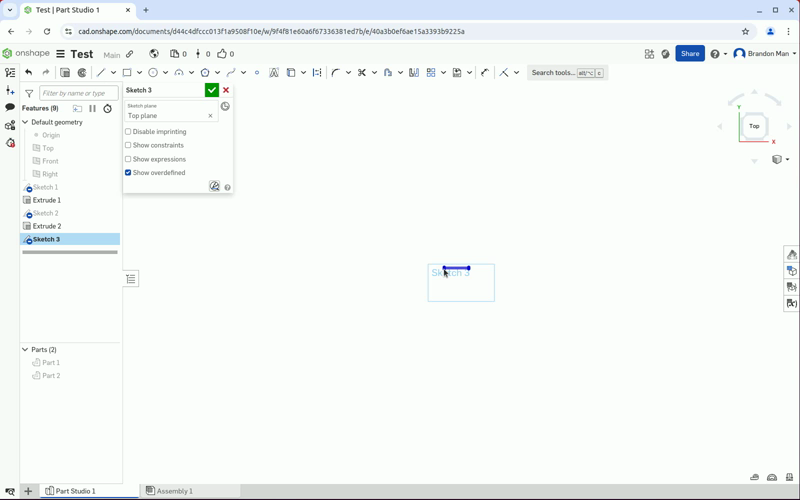
mouse_move(460, 268)
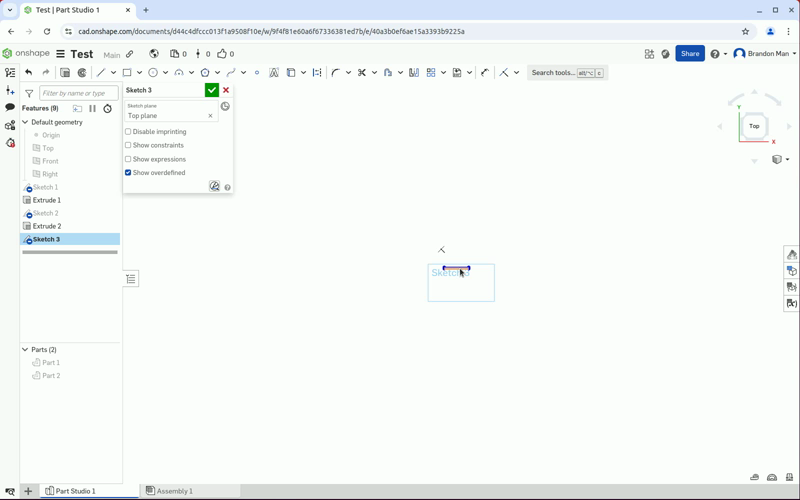
scroll(6)
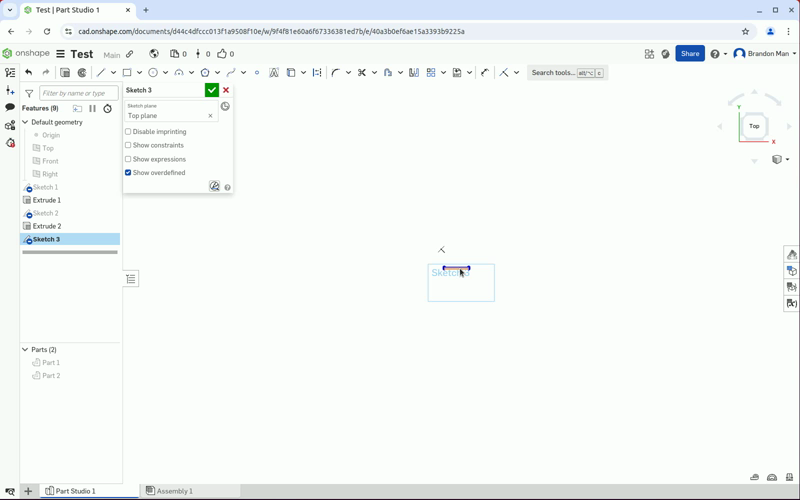
scroll(6)
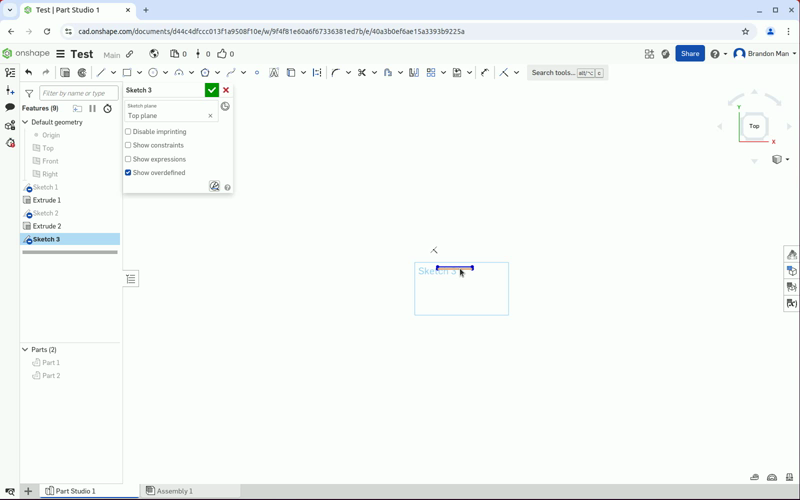
scroll(6)
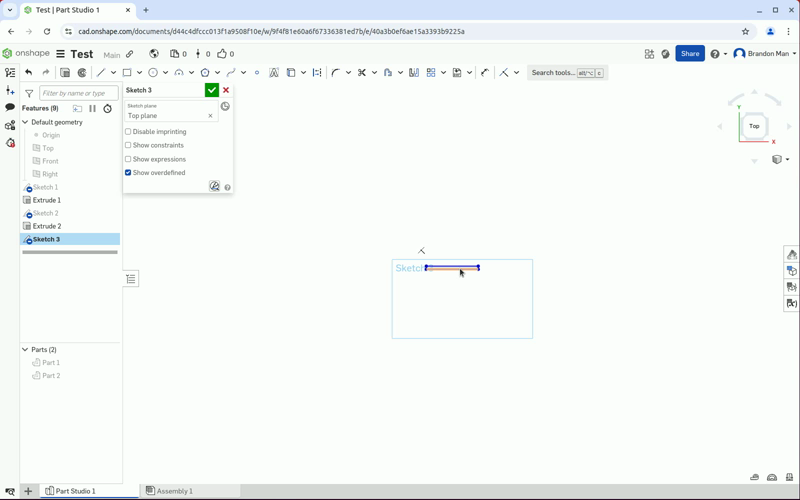
scroll(6)
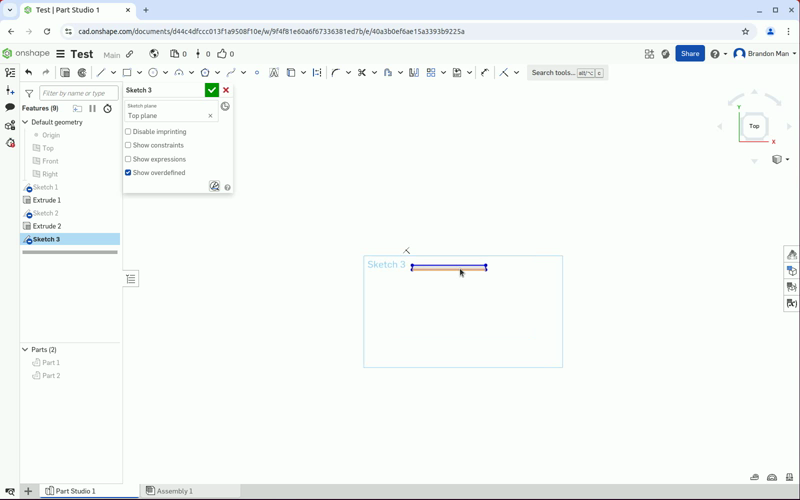
scroll(6)
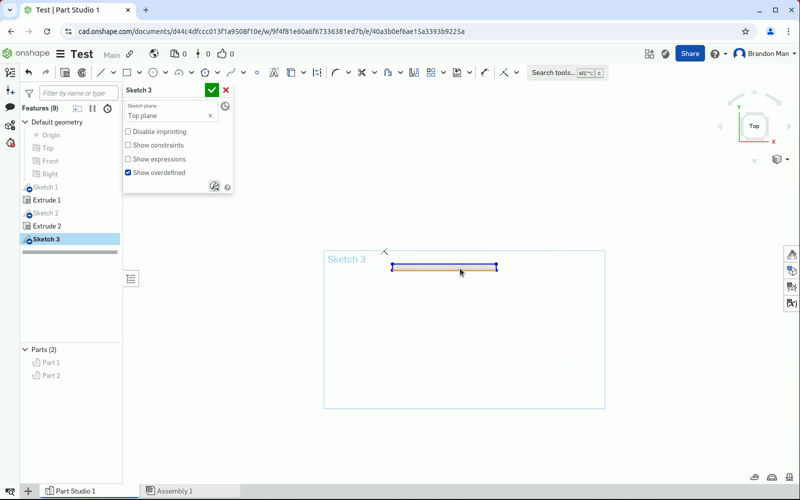
scroll(6)
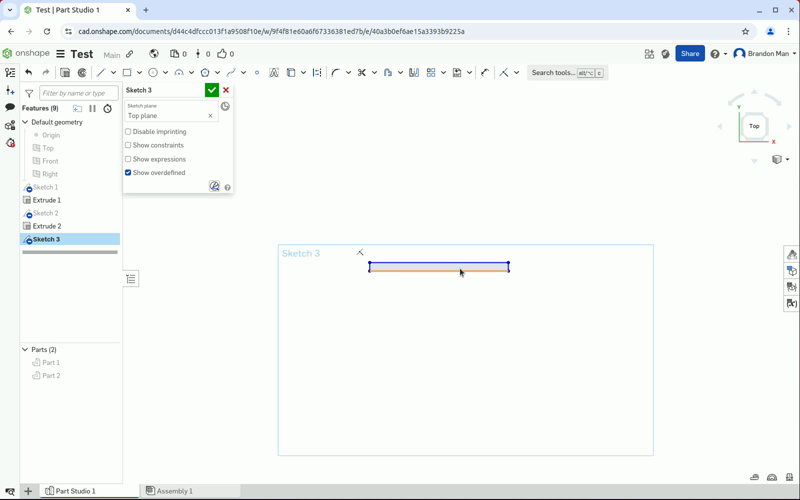
scroll(6)
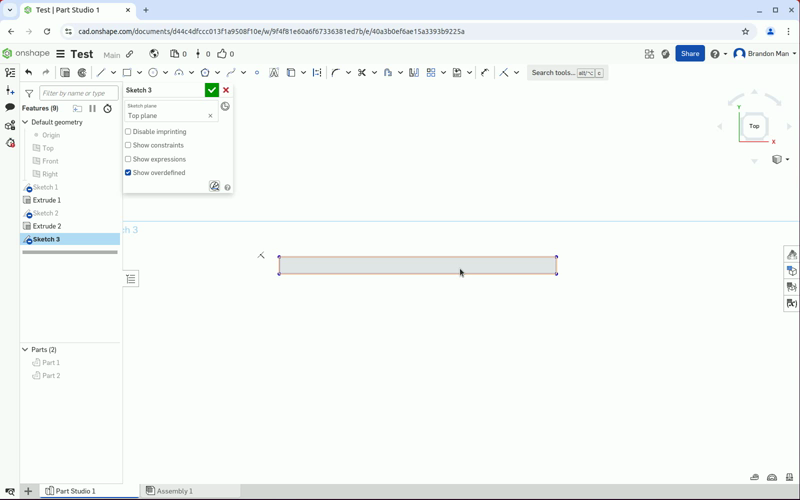
click(460, 268)
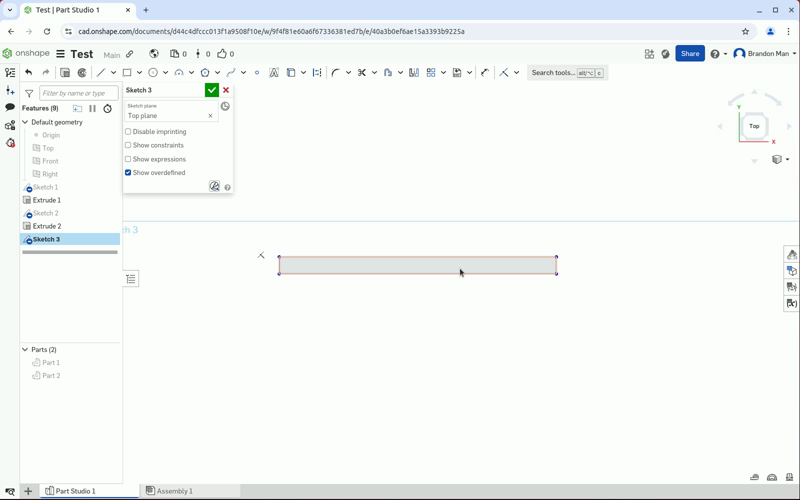
scroll(-6)
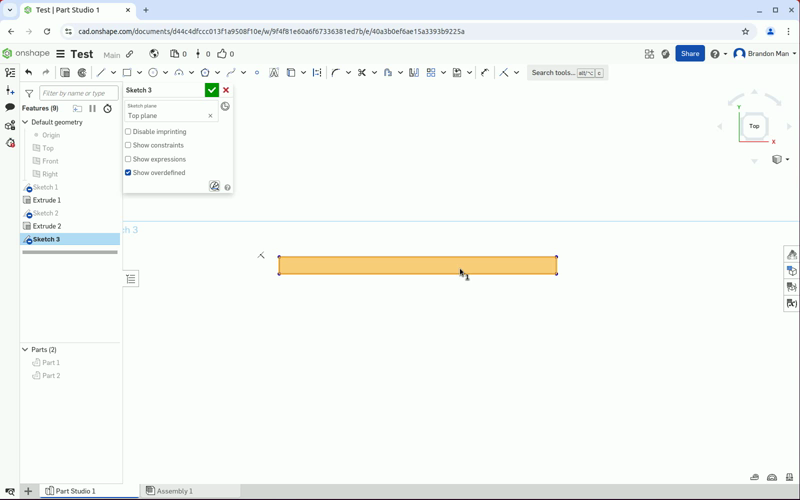
scroll(-6)
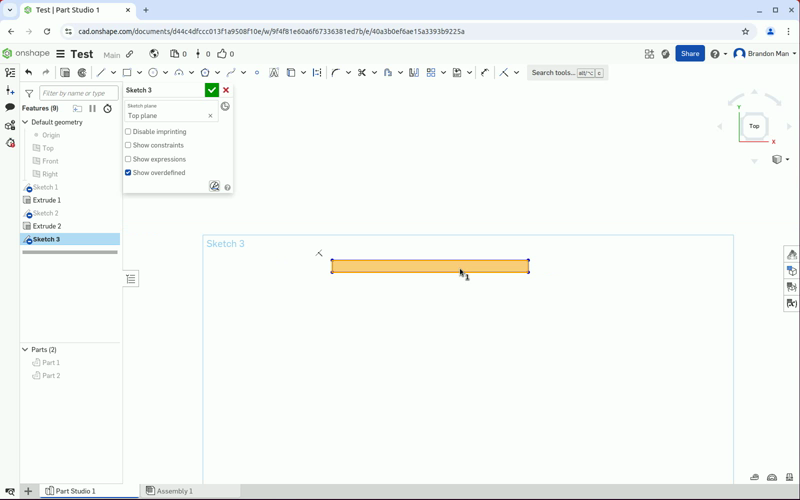
scroll(-6)
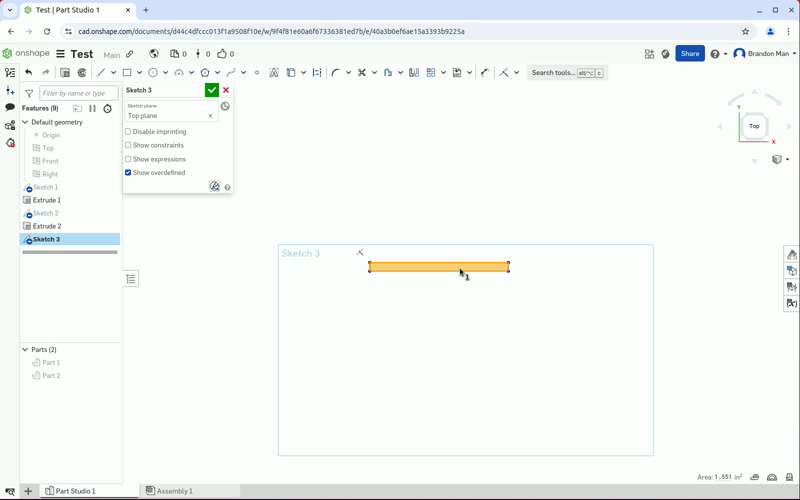
scroll(-6)
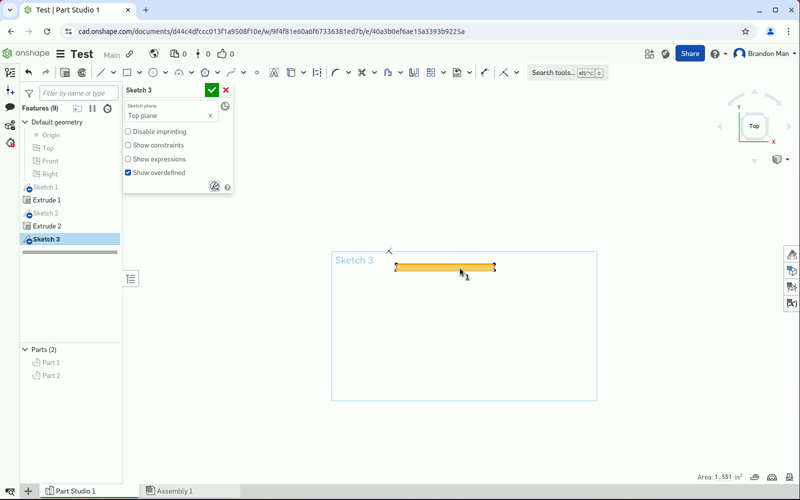
scroll(-6)
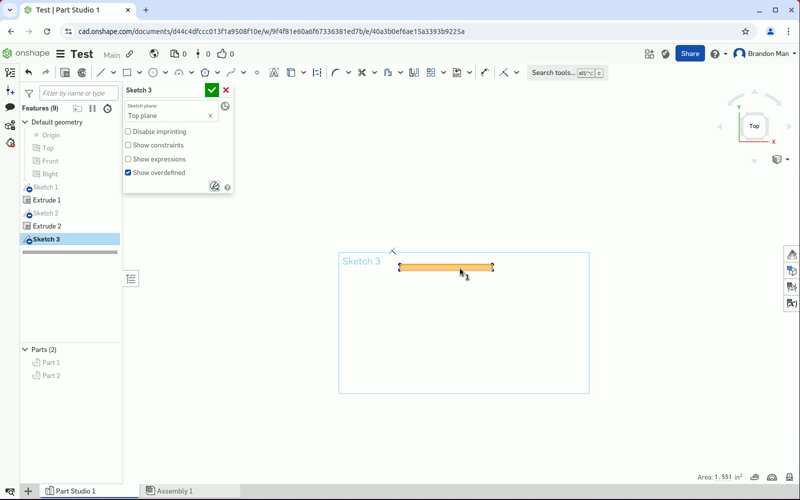
scroll(-6)
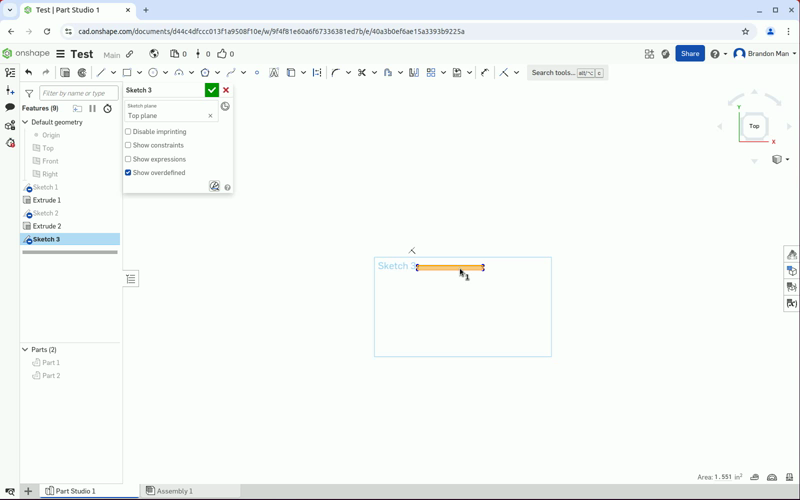
scroll(-6)
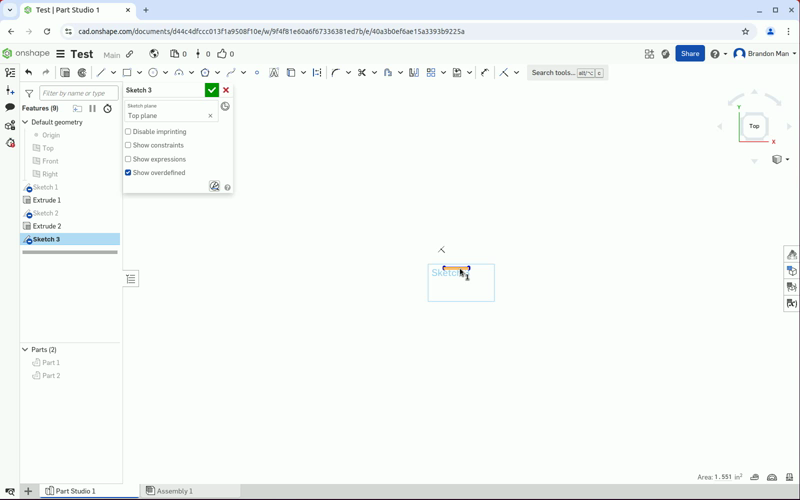
mouse_move(73, 352)
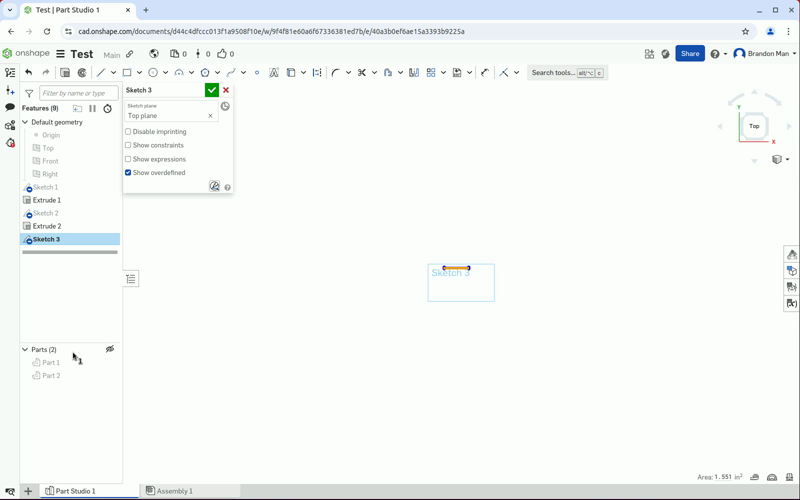
key(shift+y)
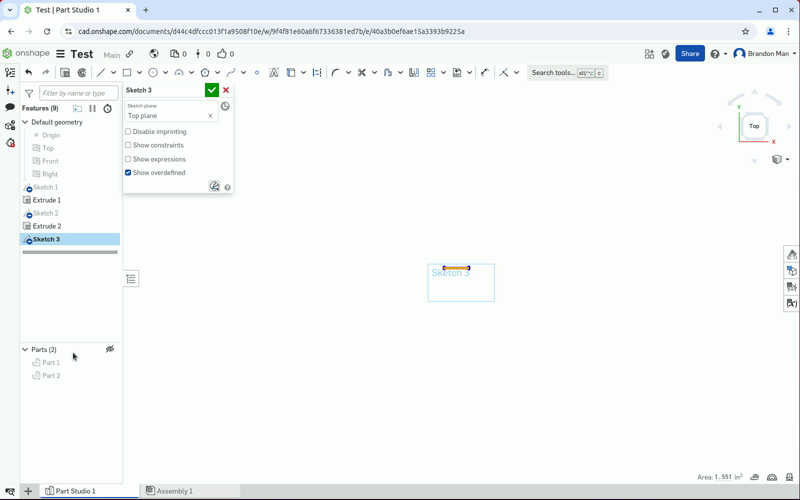
key(shift+e)
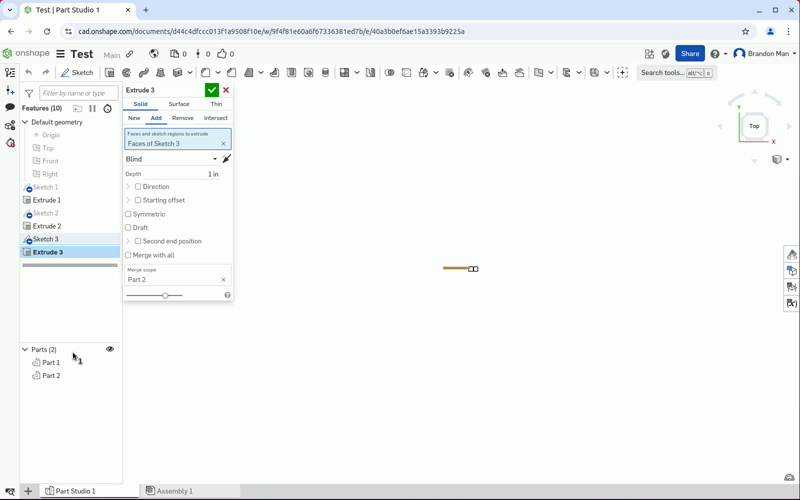
mouse_move(143, 106)
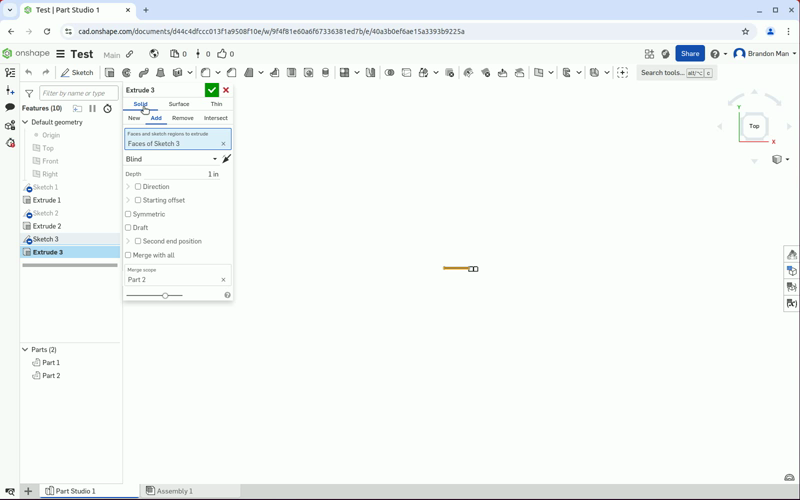
click(143, 106)
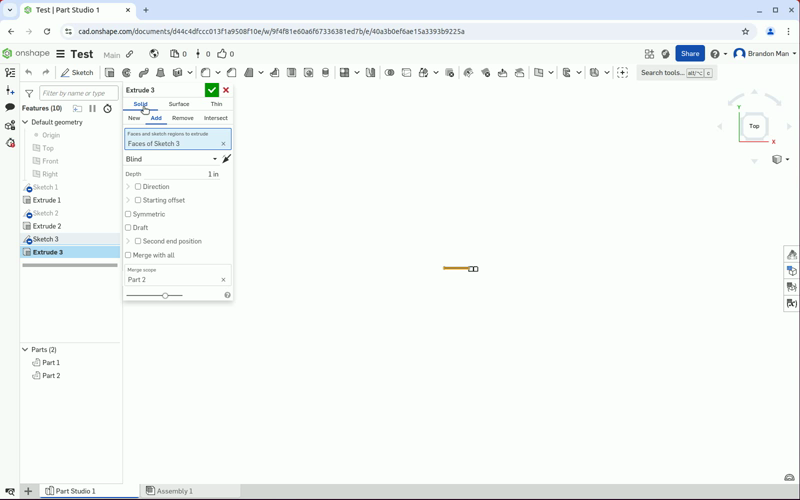
mouse_move(137, 120)
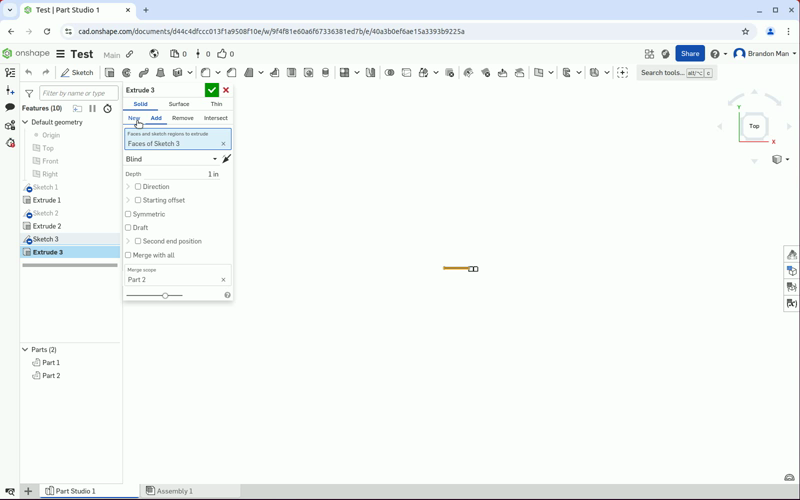
click(137, 120)
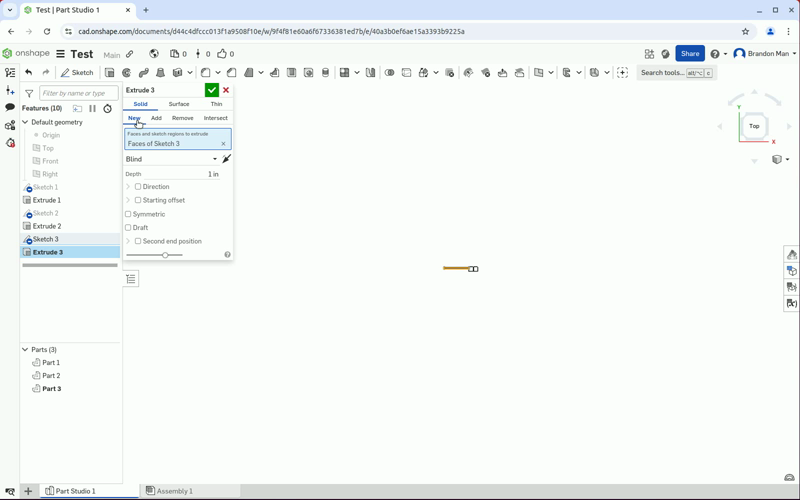
key(tab, 4)
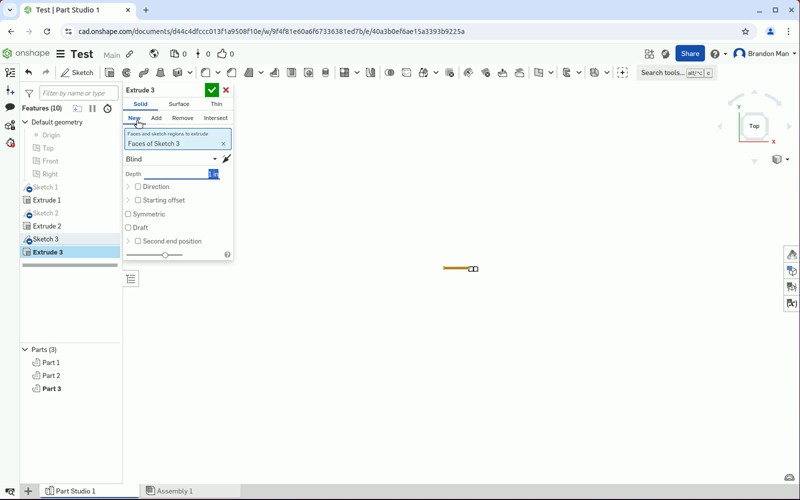
text(30.57)
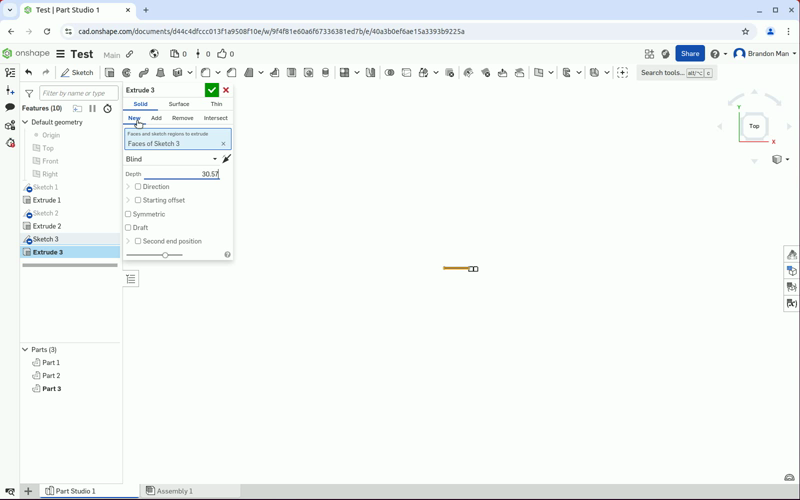
key(enter)
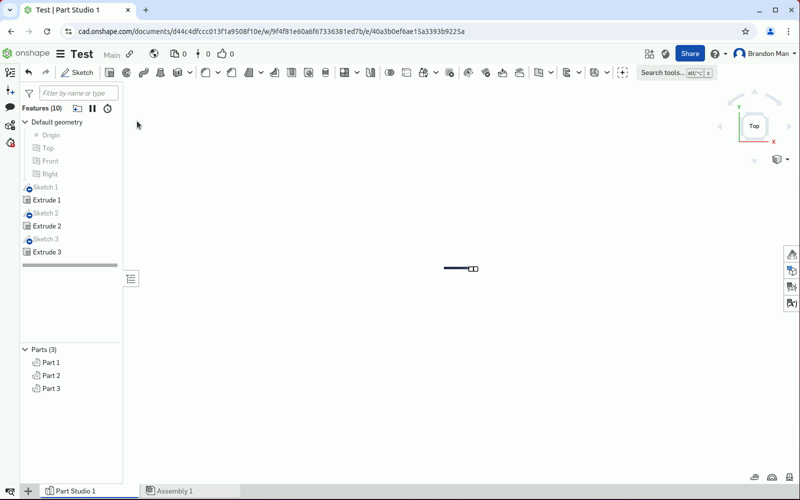
key(shift+h)
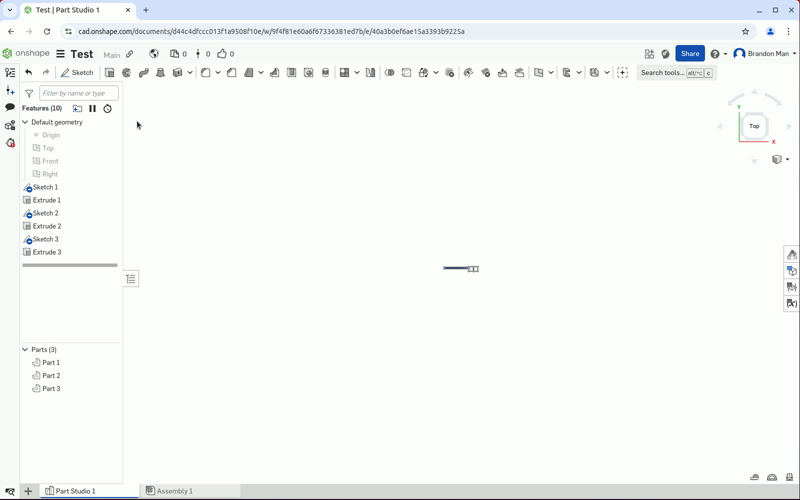
key(shift+h)
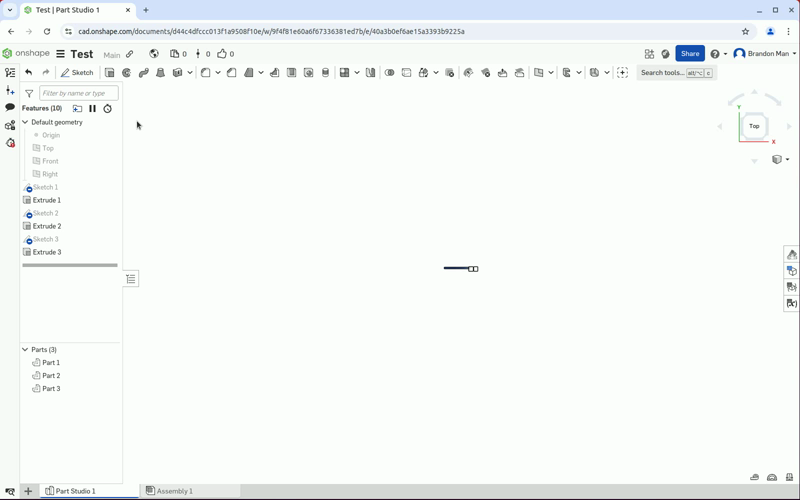
mouse_move(73, 189)
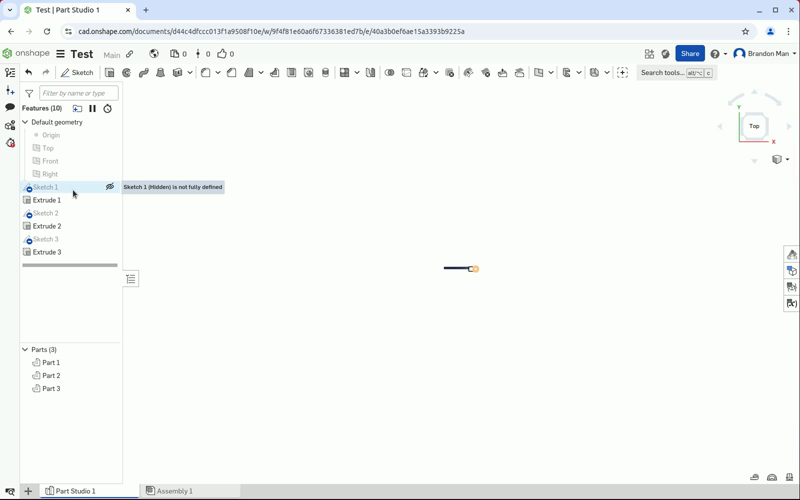
click(73, 189)
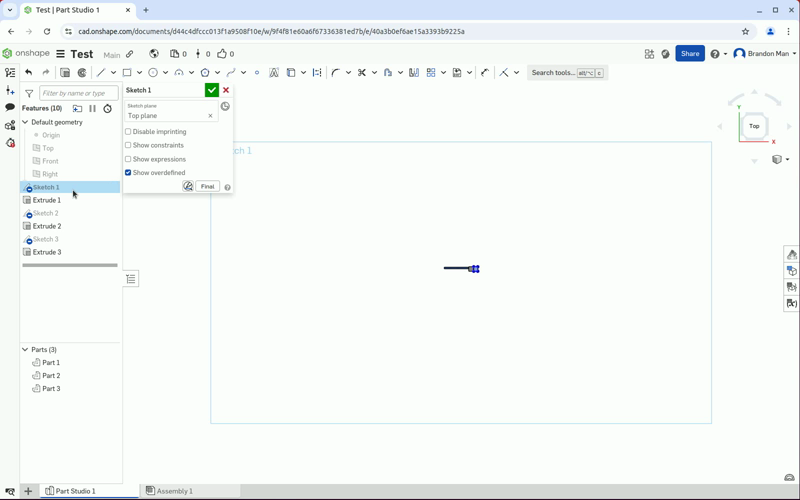
mouse_move(229, 92)
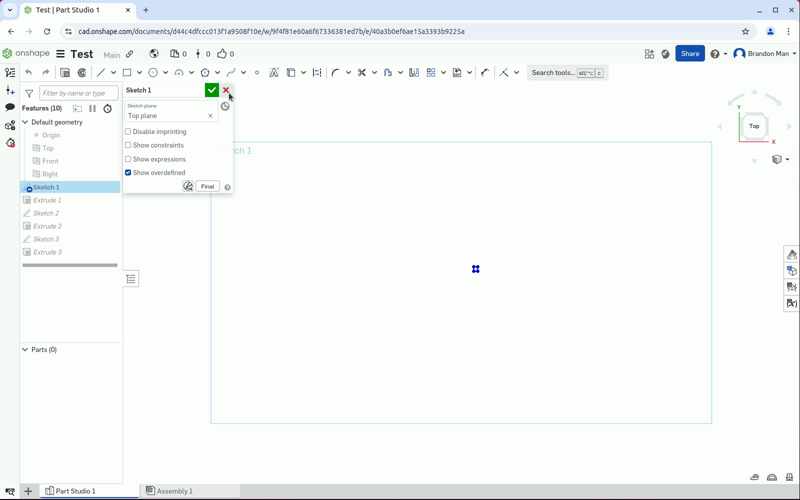
click(229, 92)
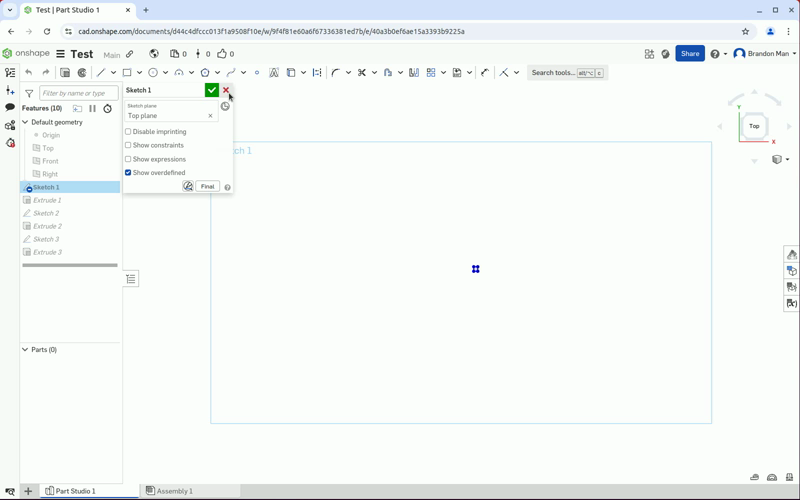
key(shift+s)
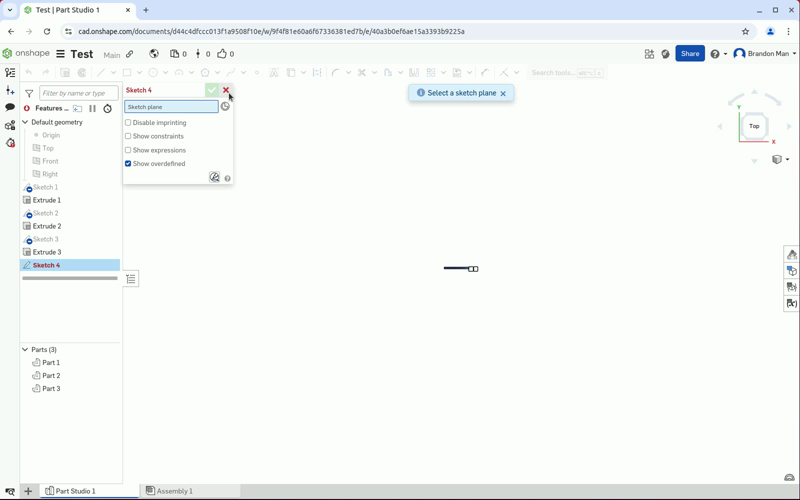
mouse_move(73, 150)
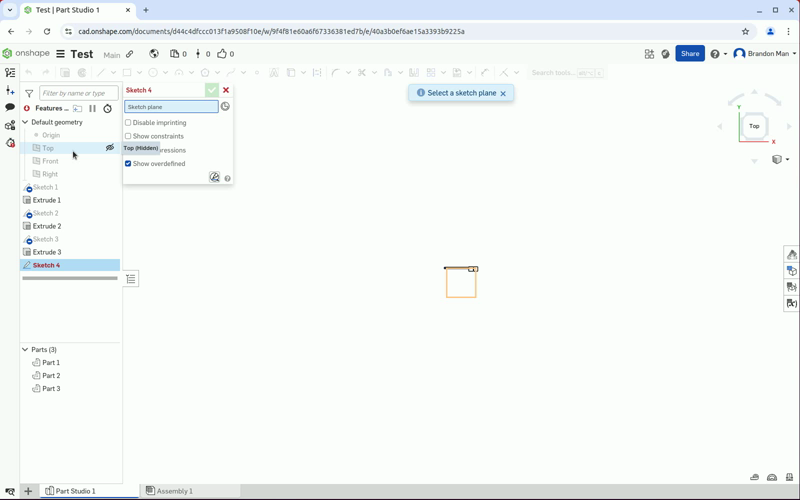
click(73, 150)
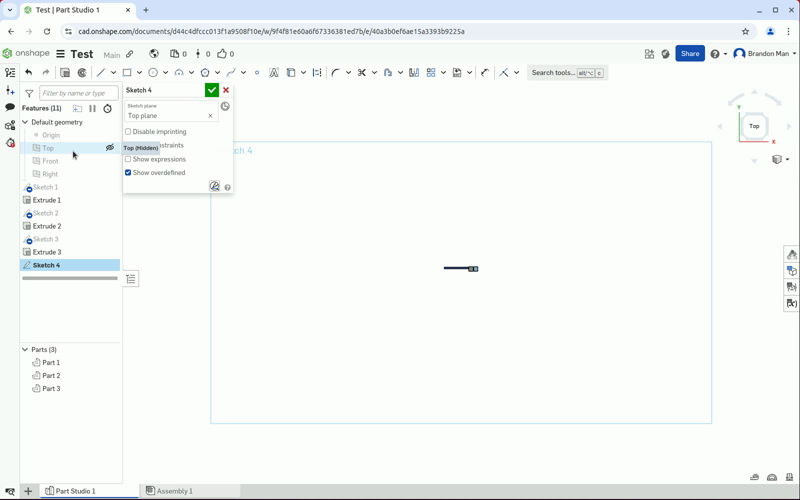
mouse_move(73, 352)
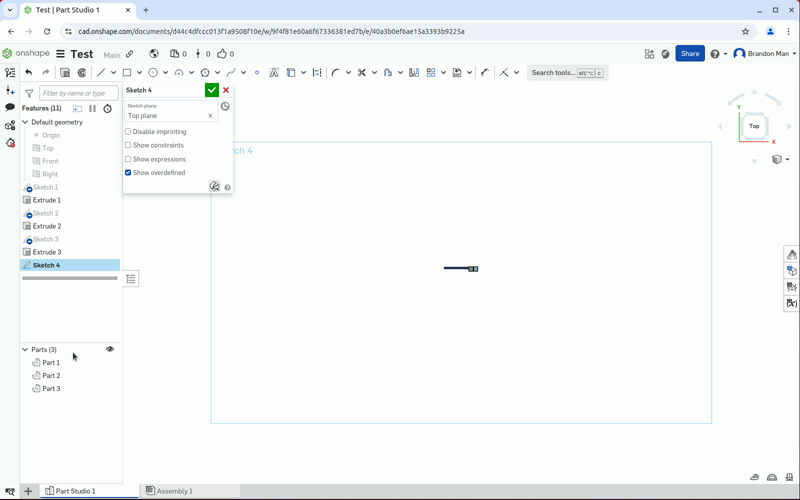
key(y)
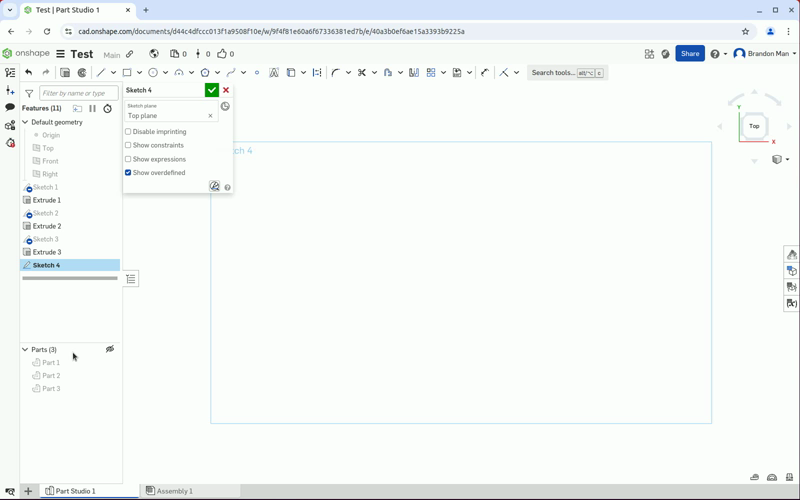
key(l)
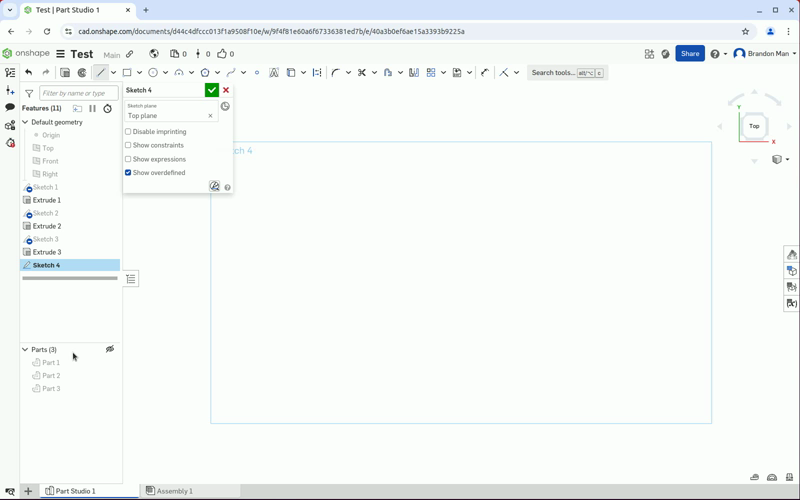
key_down(shift)
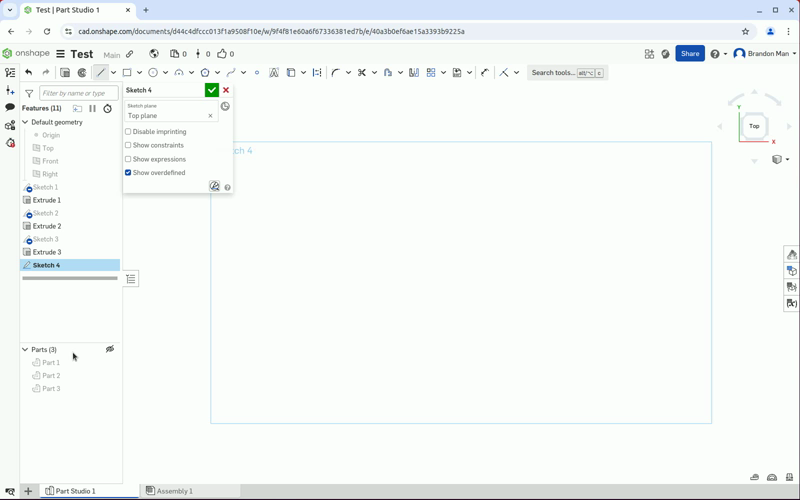
mouse_move(444, 268)
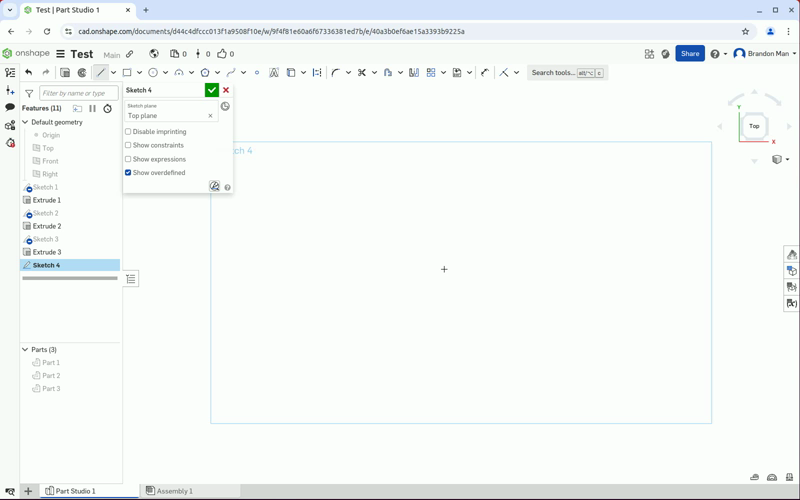
click(444, 268)
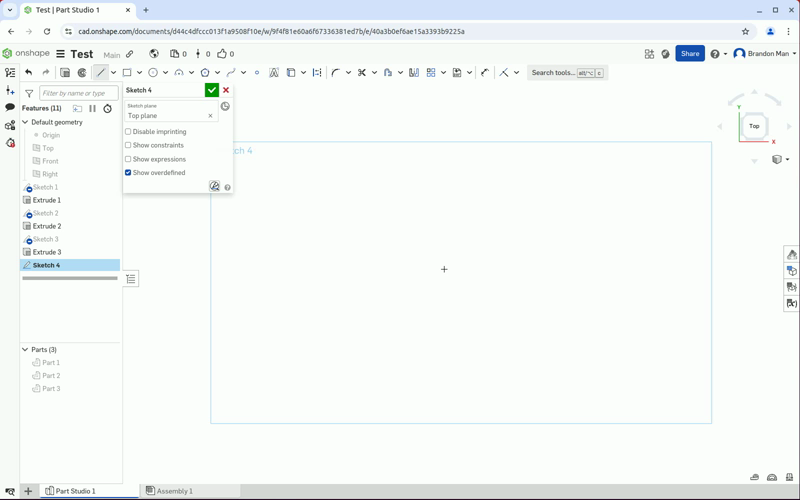
key_up(shift)
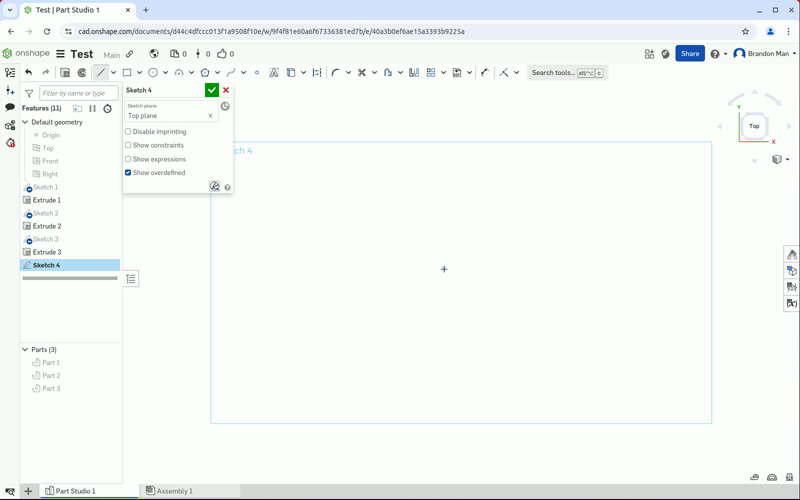
key_down(shift)
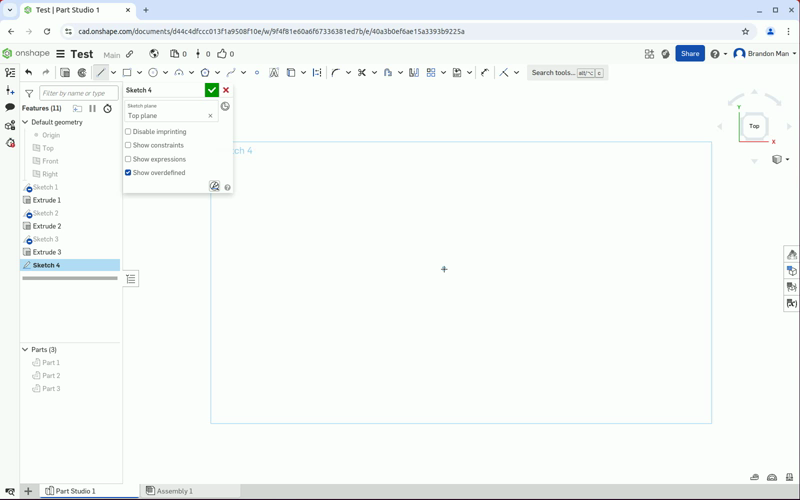
mouse_move(474, 268)
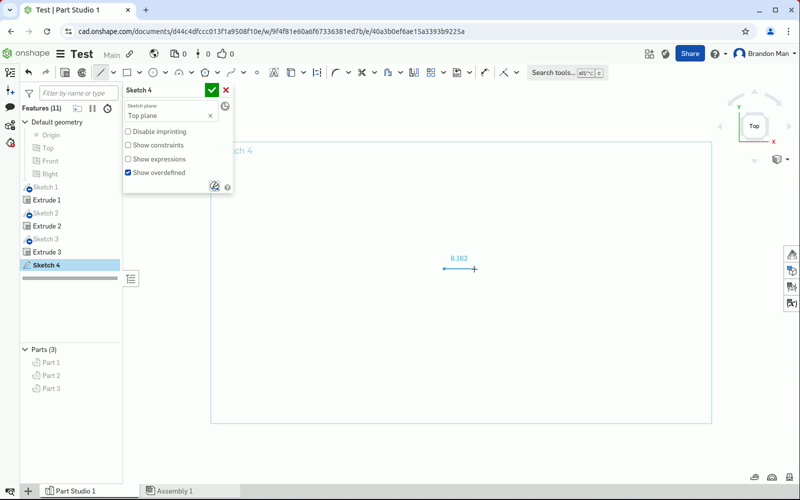
mouse_move(468, 268)
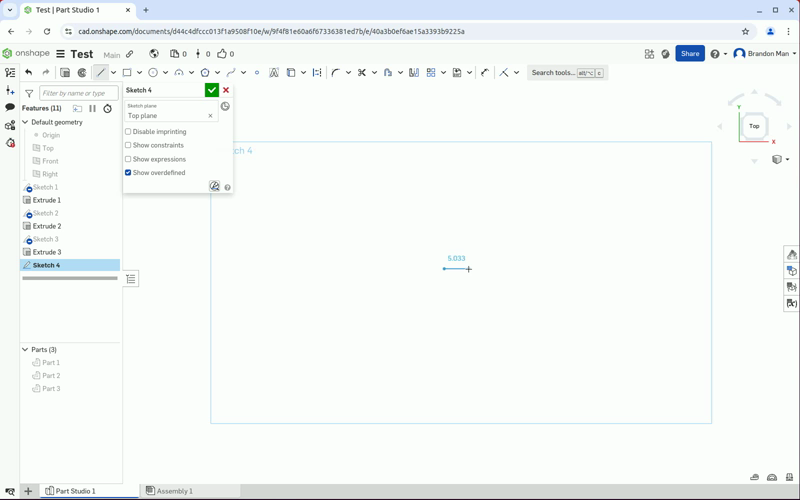
click(468, 268)
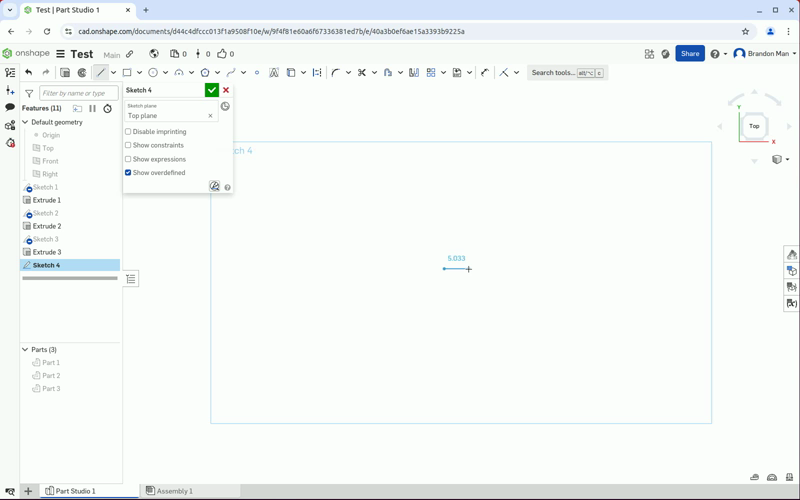
key_up(shift)
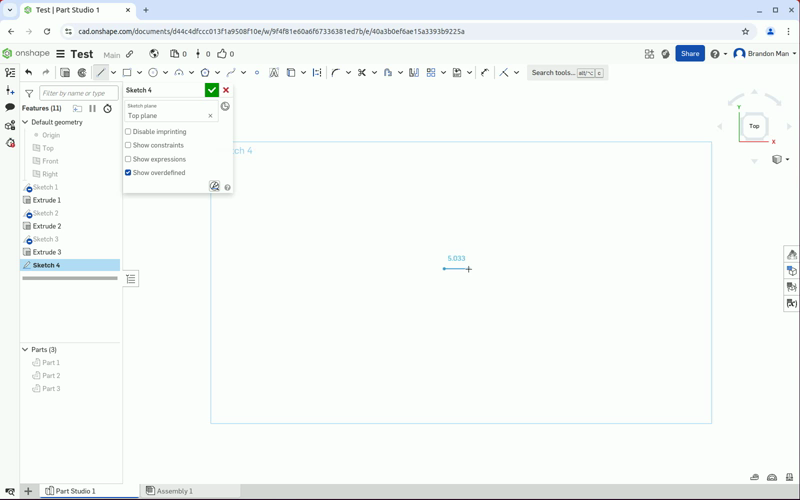
key_down(shift)
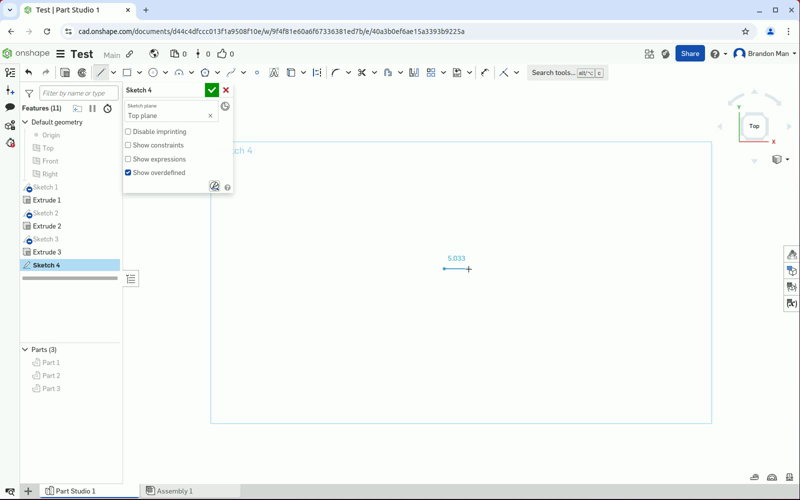
mouse_move(498, 268)
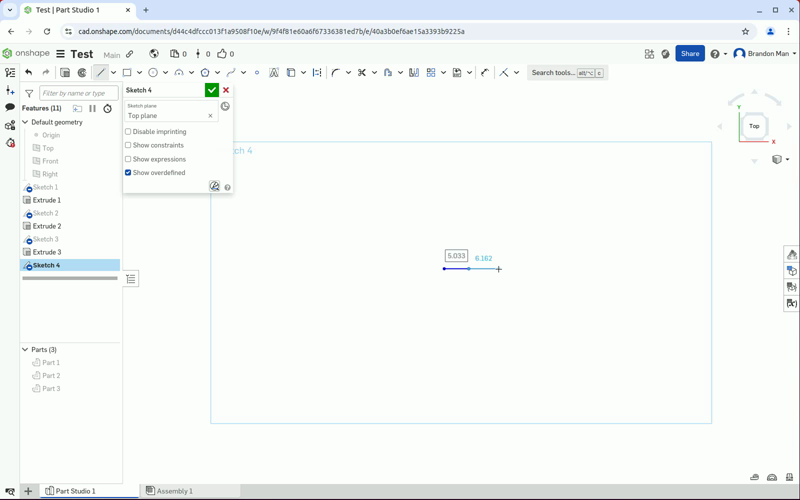
mouse_move(468, 267)
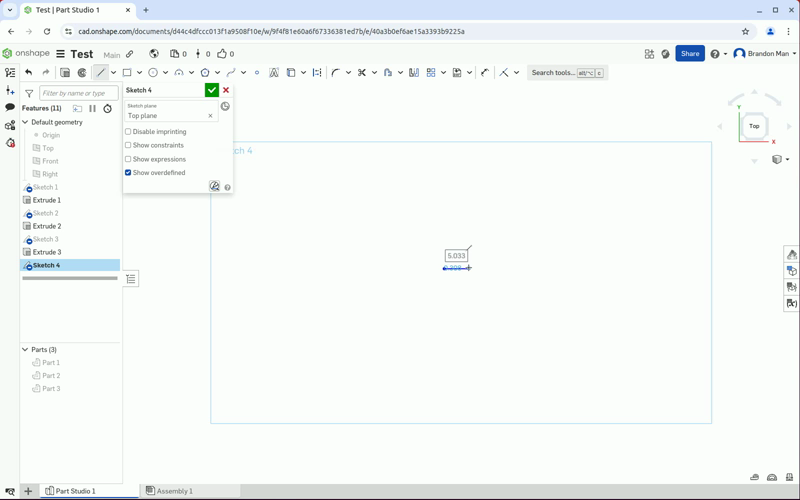
scroll(6)
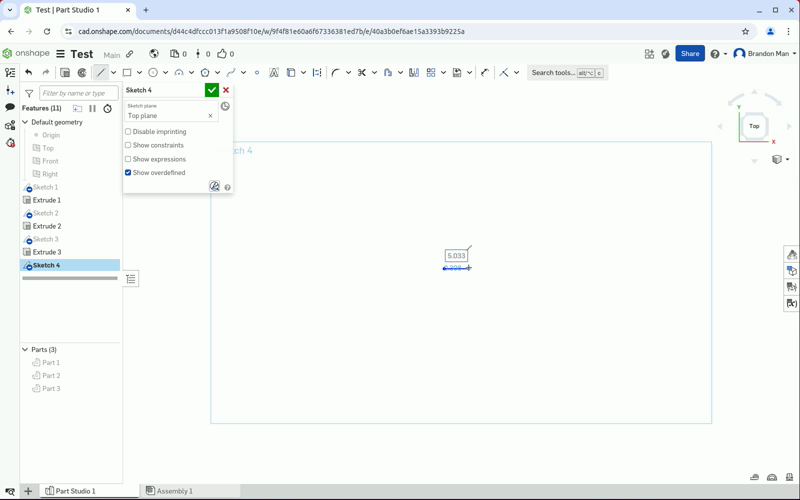
scroll(6)
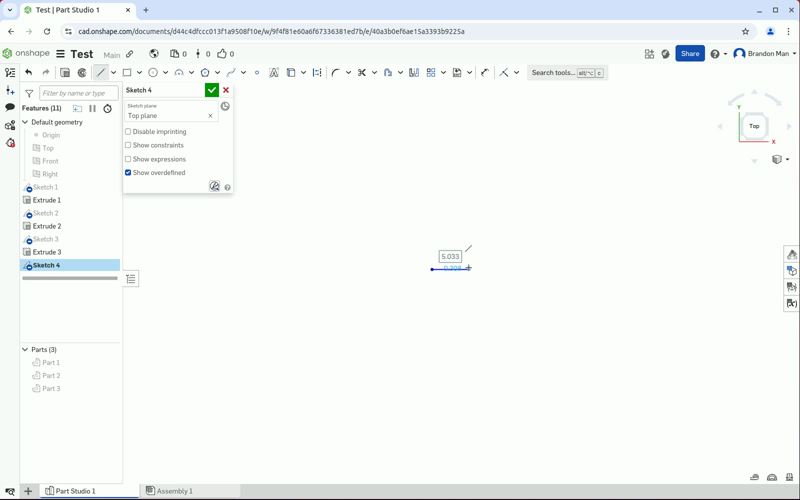
scroll(6)
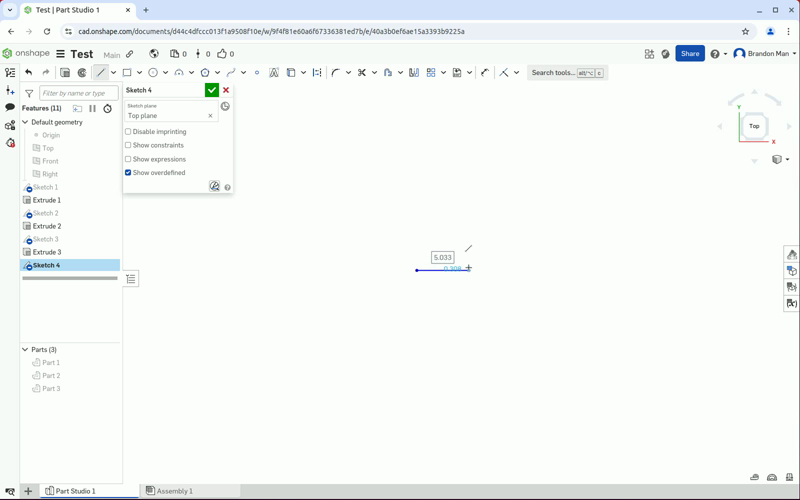
scroll(6)
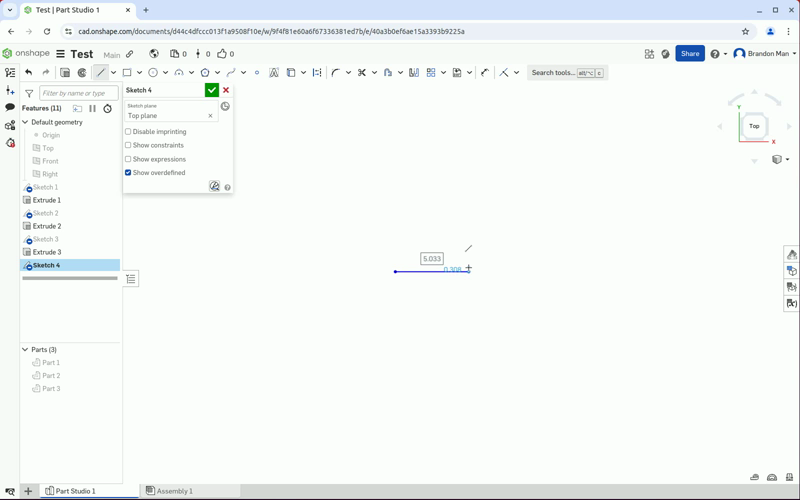
scroll(6)
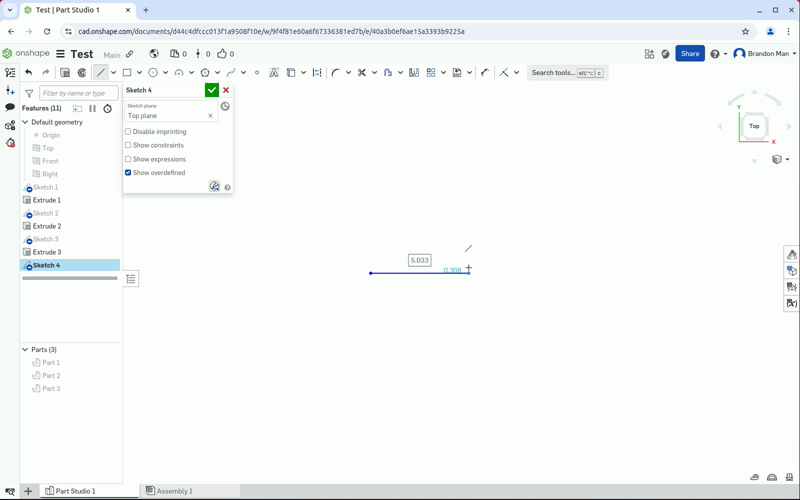
scroll(6)
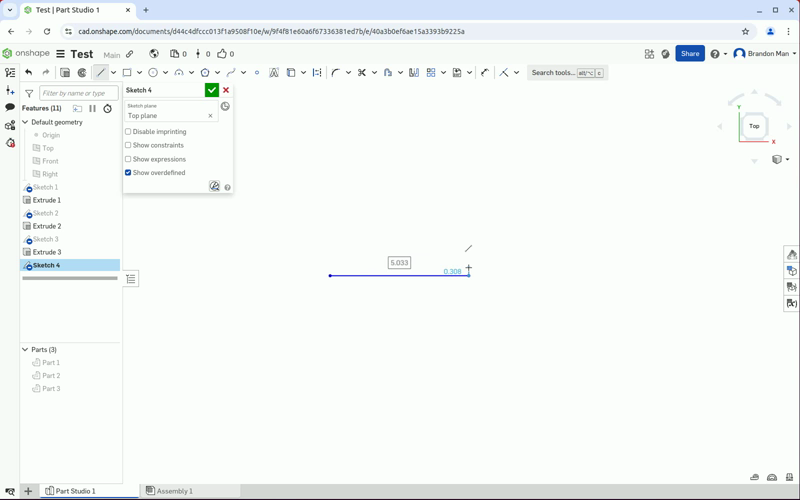
scroll(6)
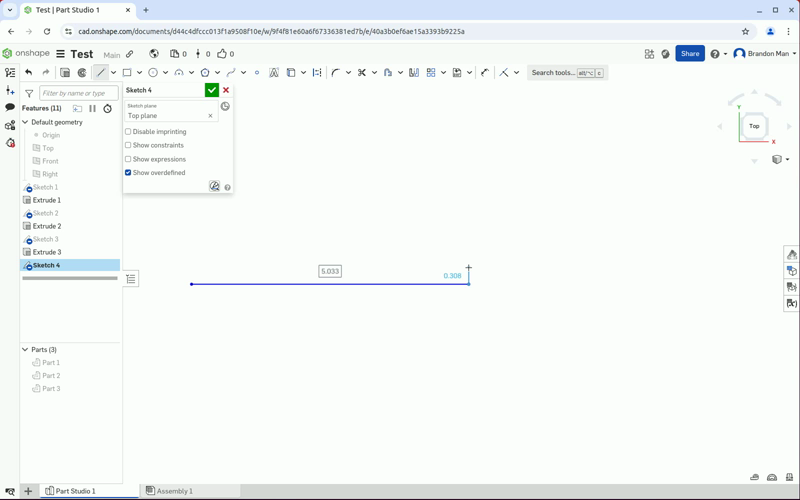
click(468, 267)
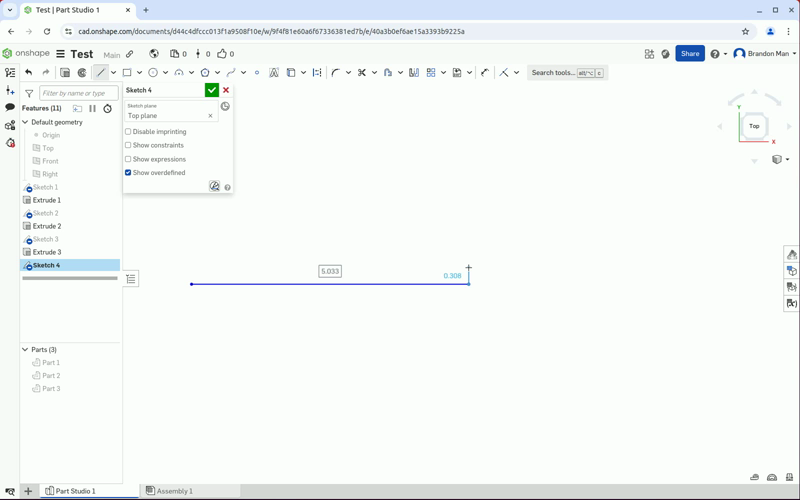
scroll(-6)
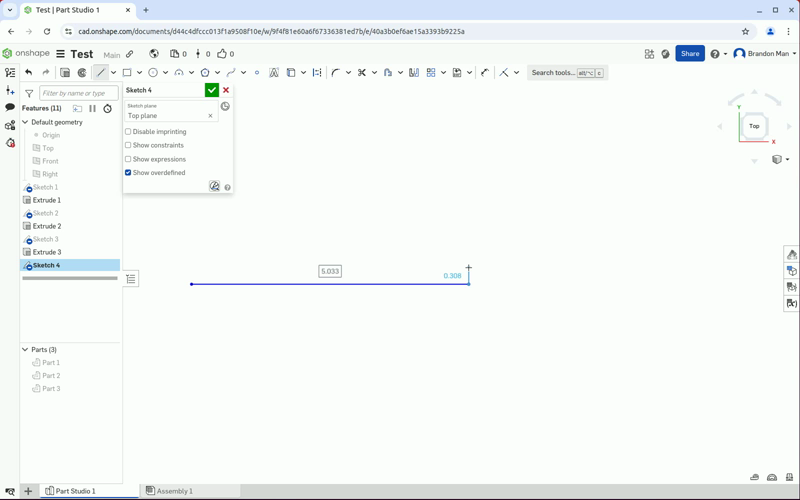
scroll(-6)
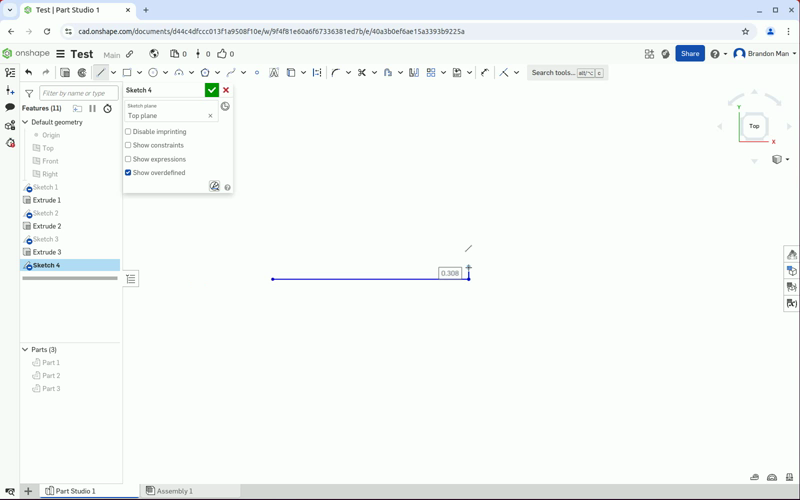
scroll(-6)
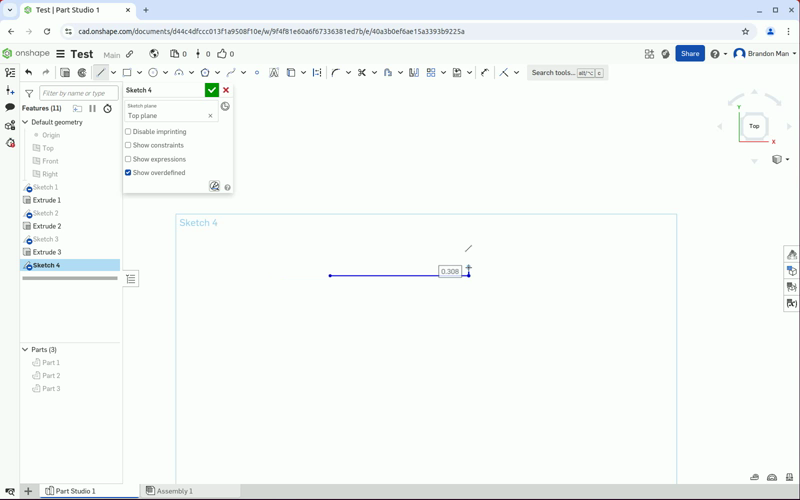
scroll(-6)
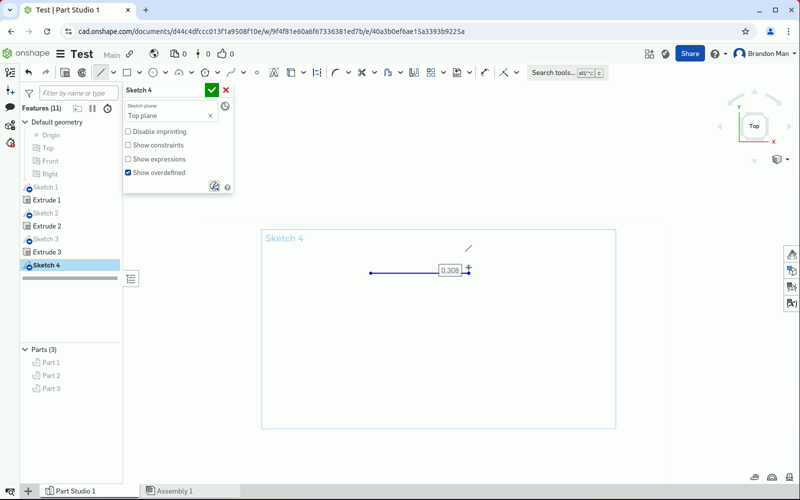
scroll(-6)
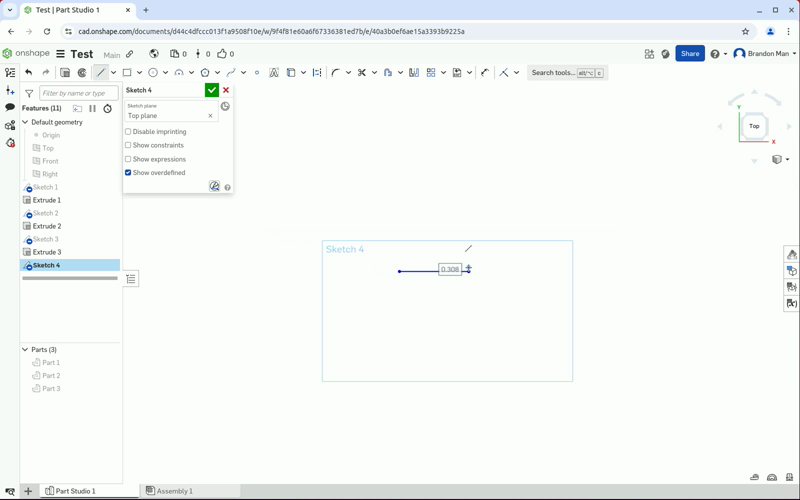
scroll(-6)
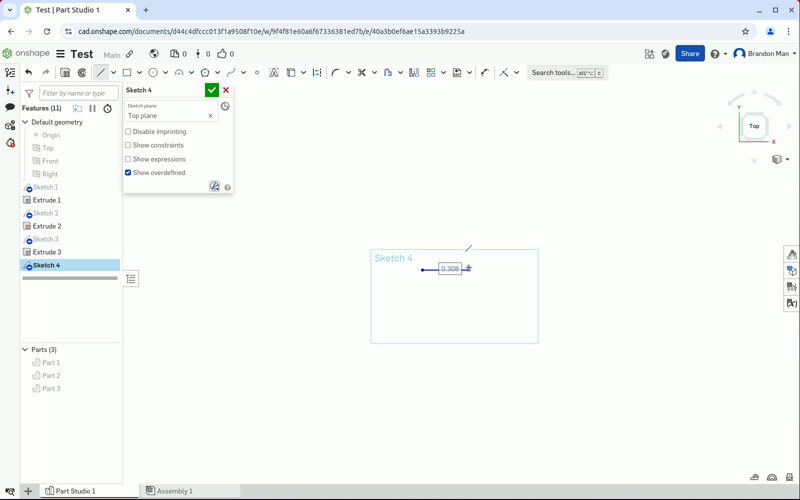
scroll(-6)
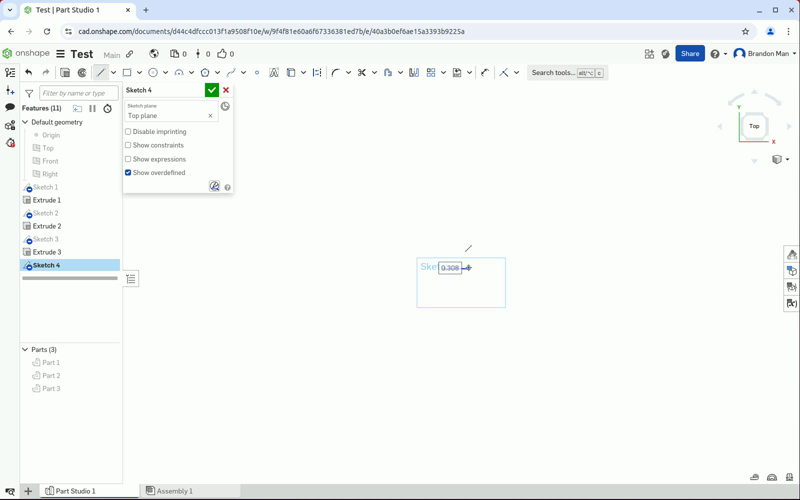
key_up(shift)
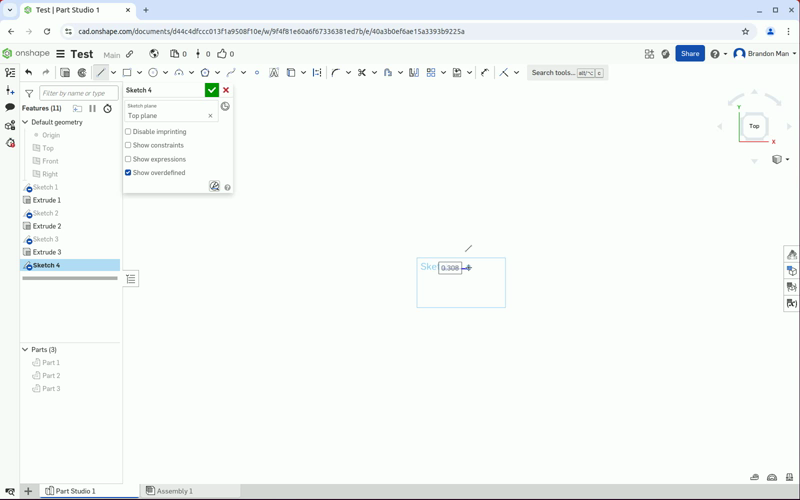
key_down(shift)
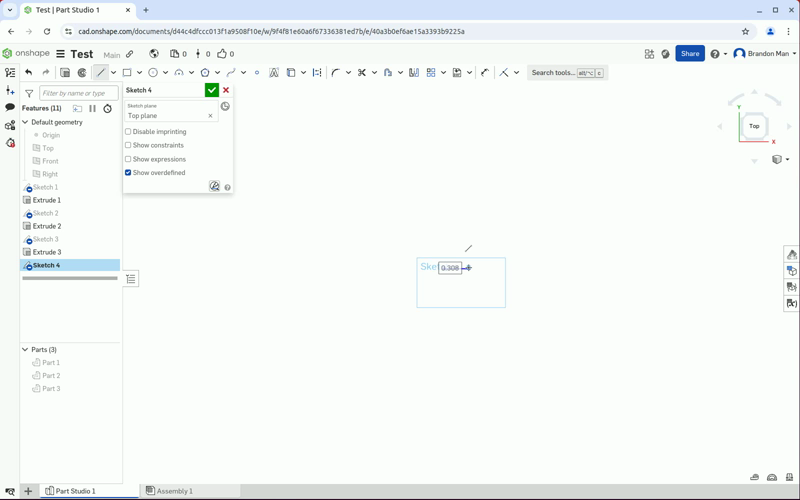
mouse_move(498, 267)
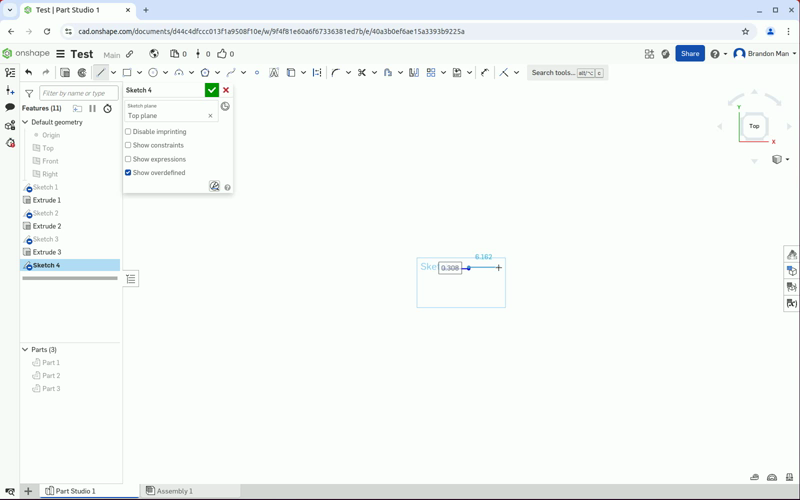
mouse_move(444, 267)
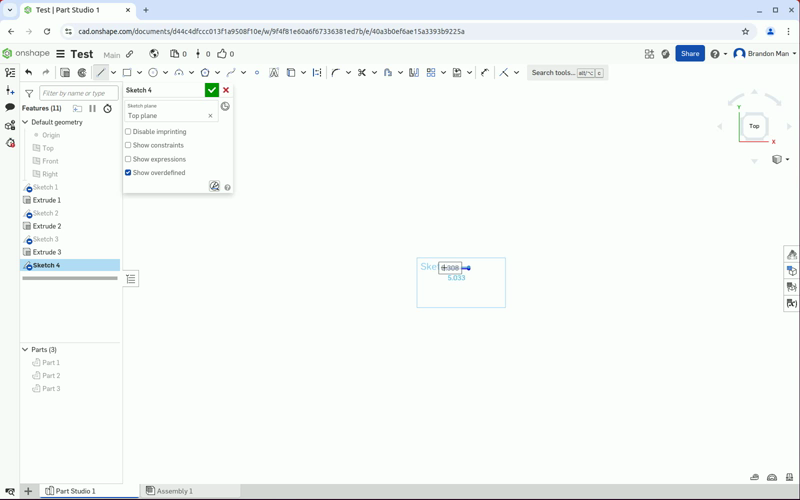
scroll(6)
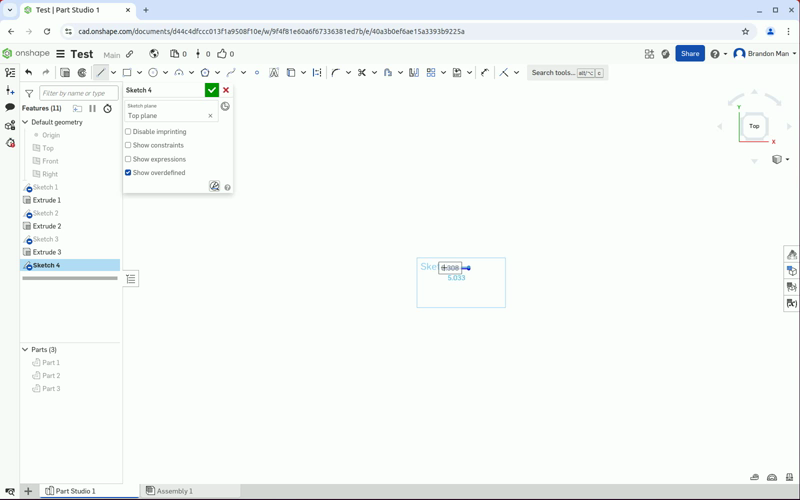
scroll(6)
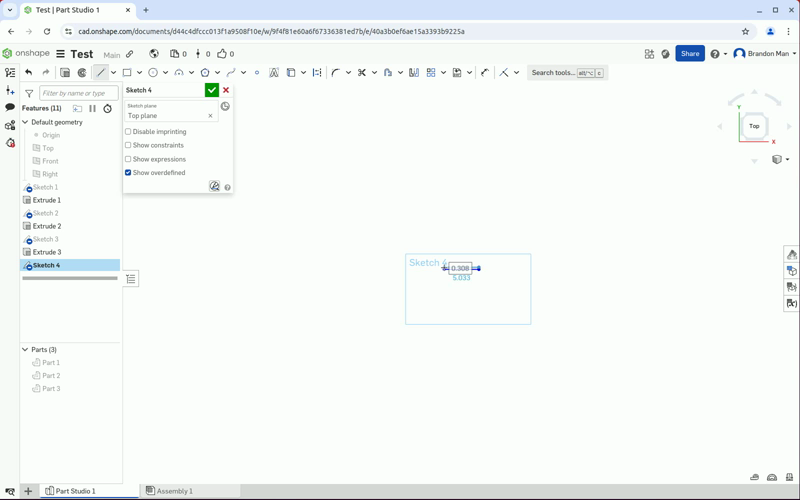
scroll(6)
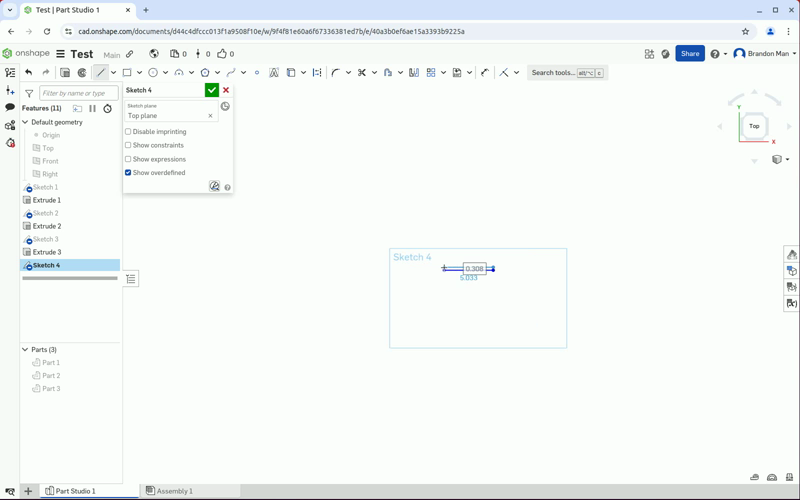
scroll(6)
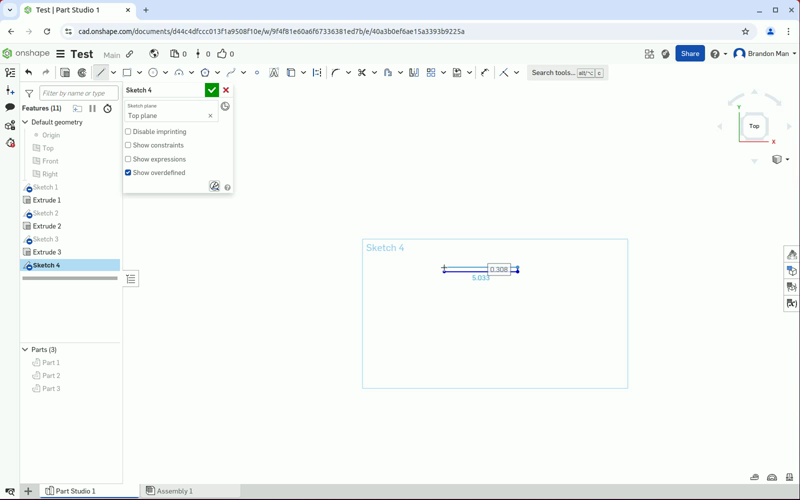
scroll(6)
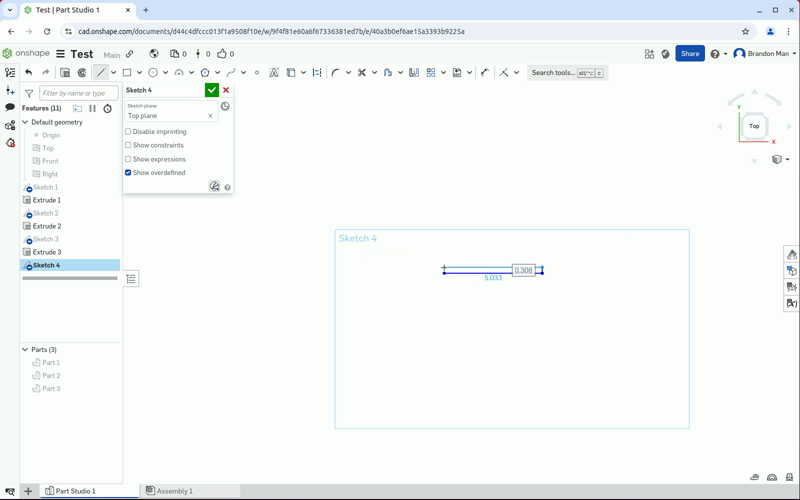
scroll(6)
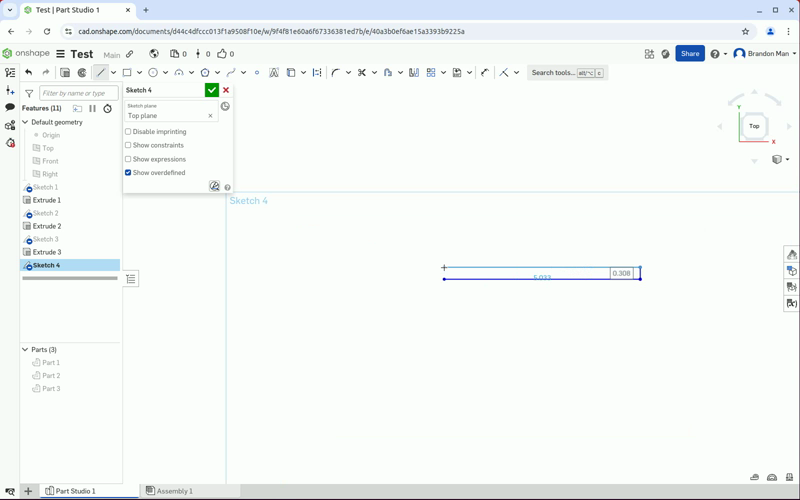
scroll(6)
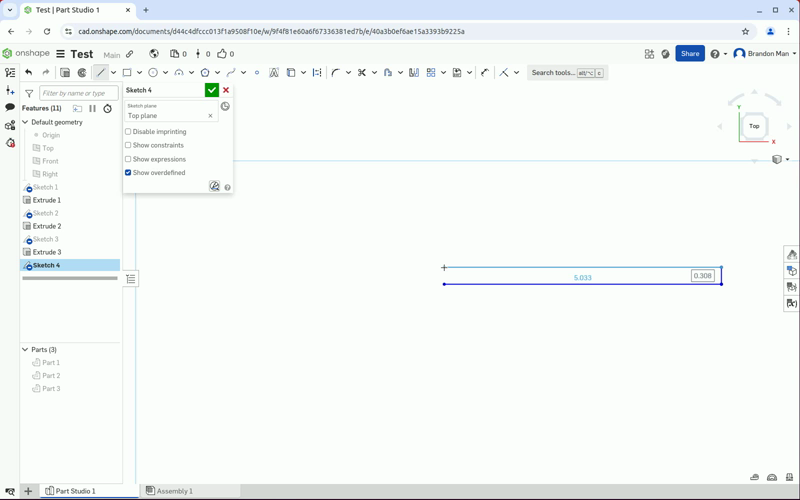
click(444, 267)
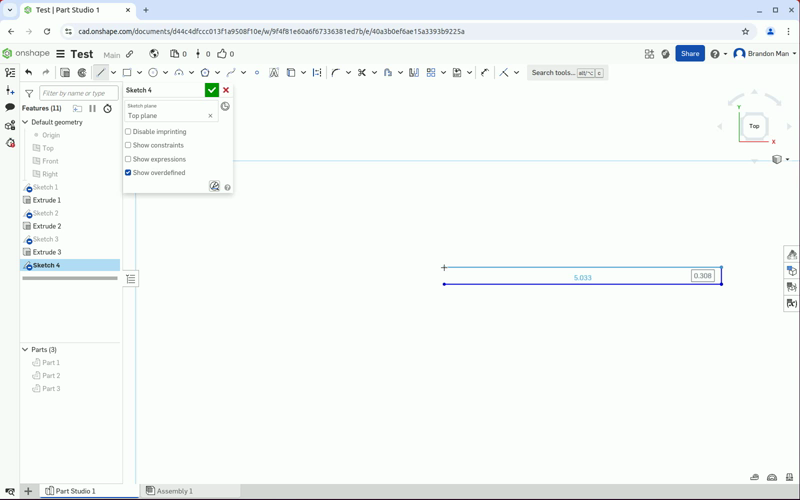
scroll(-6)
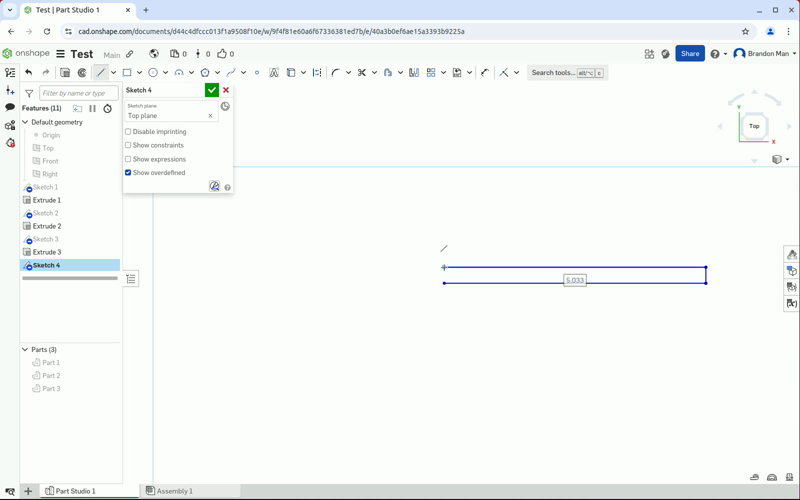
scroll(-6)
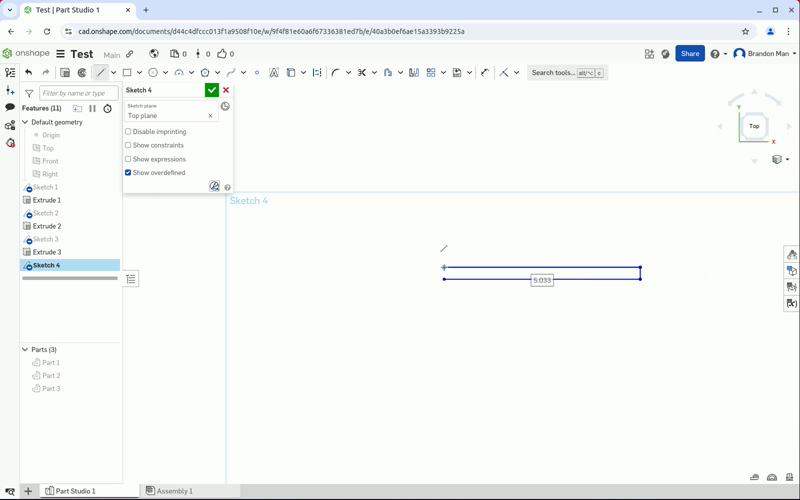
scroll(-6)
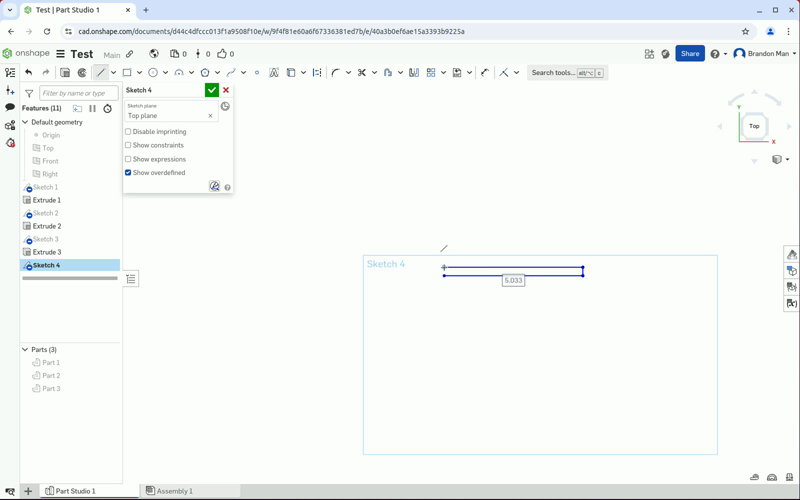
scroll(-6)
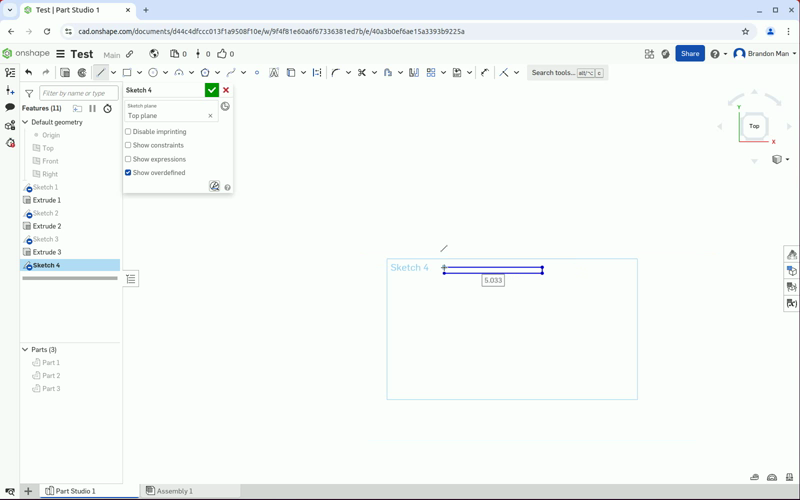
scroll(-6)
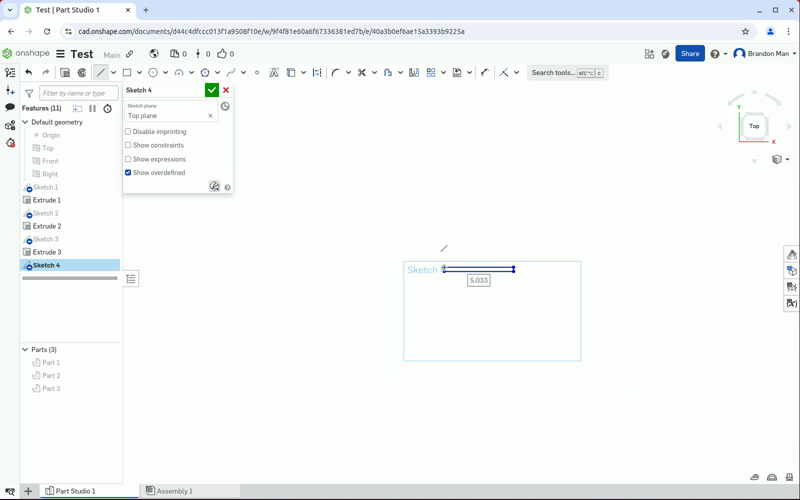
scroll(-6)
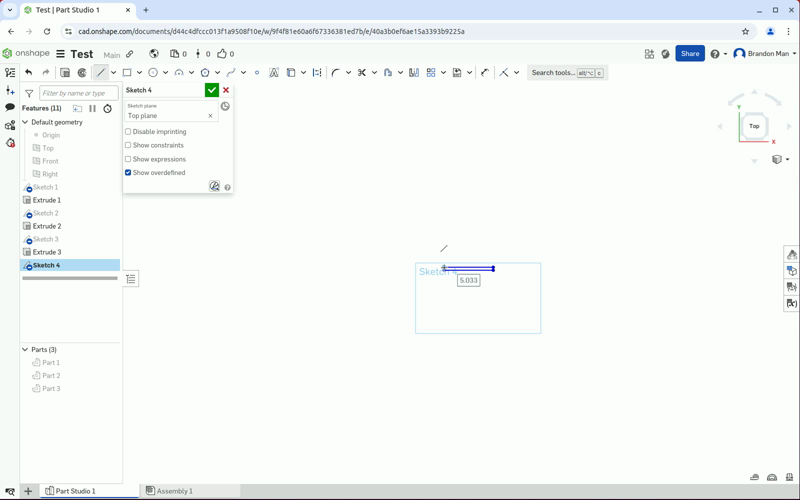
scroll(-6)
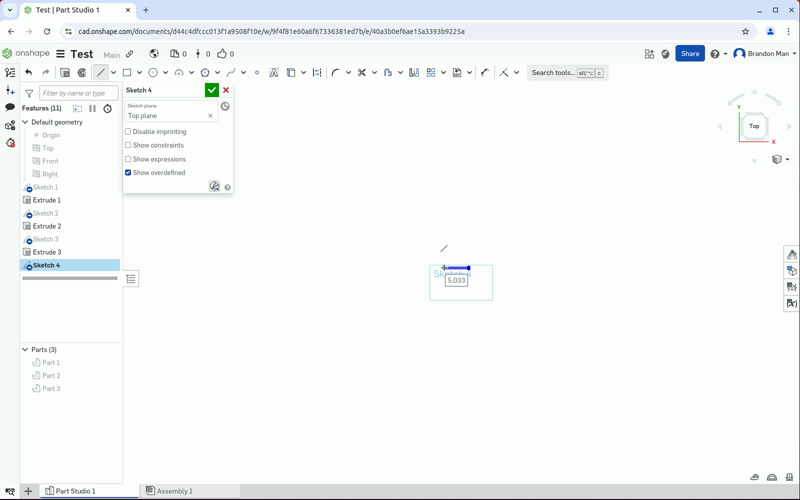
key_up(shift)
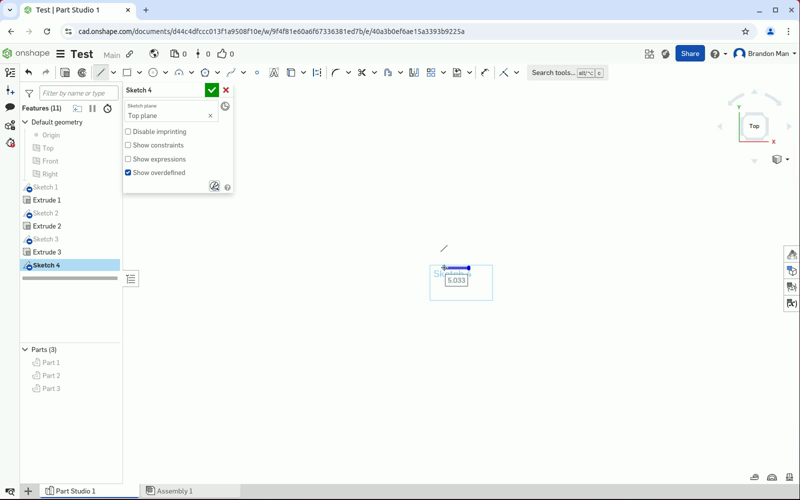
mouse_move(474, 267)
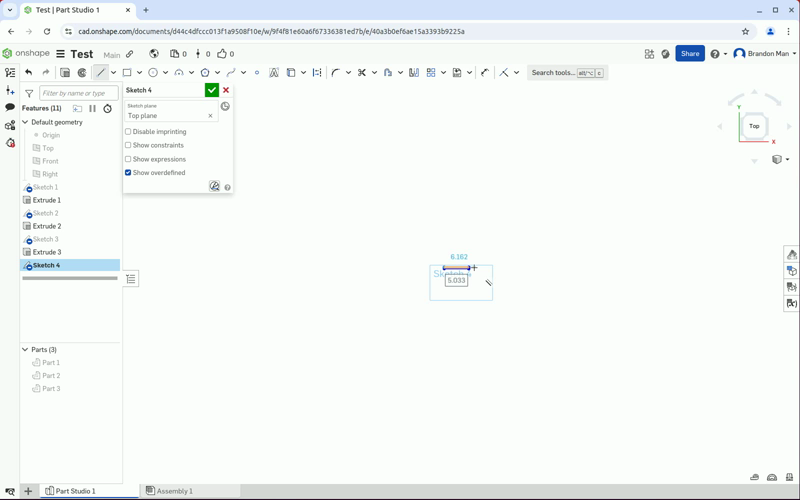
key_down(shift)
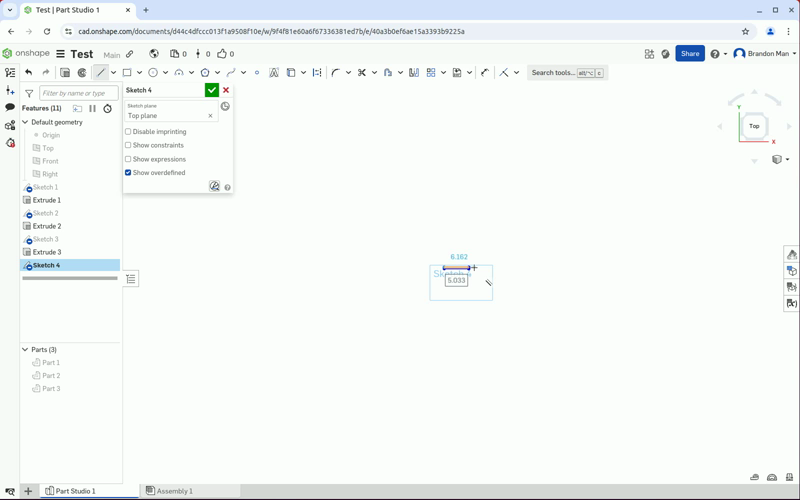
mouse_move(444, 268)
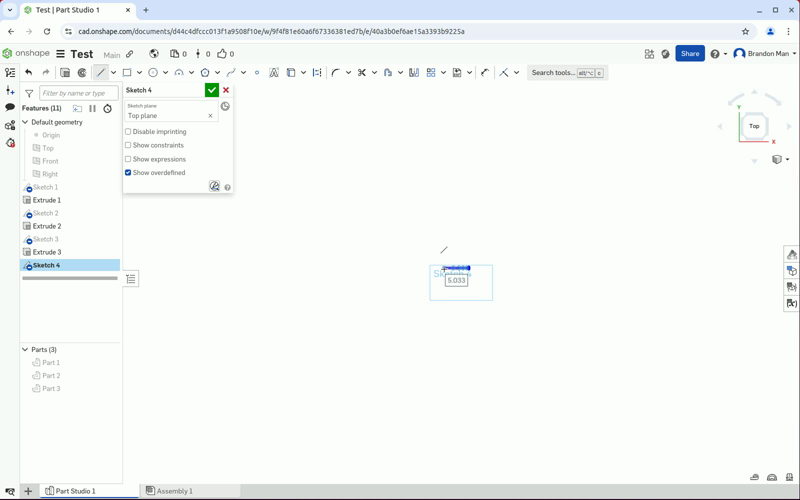
scroll(6)
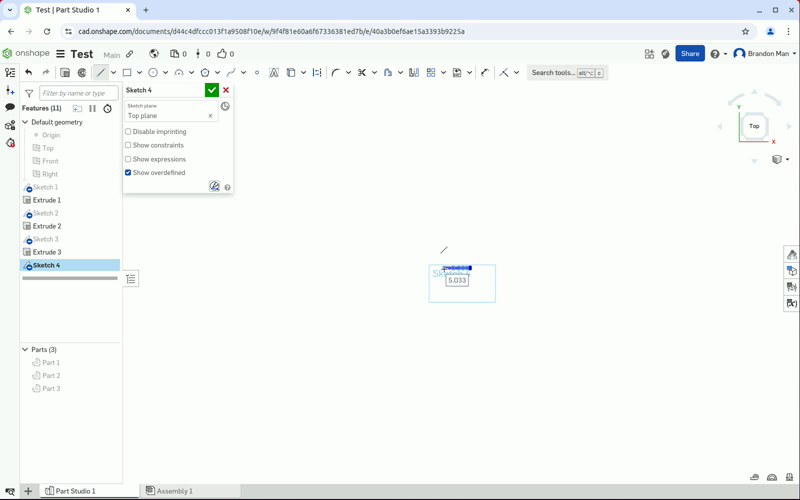
scroll(6)
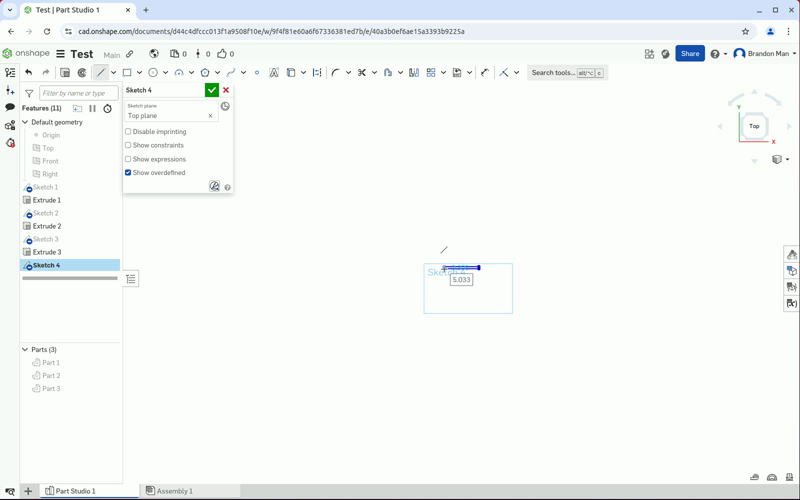
scroll(6)
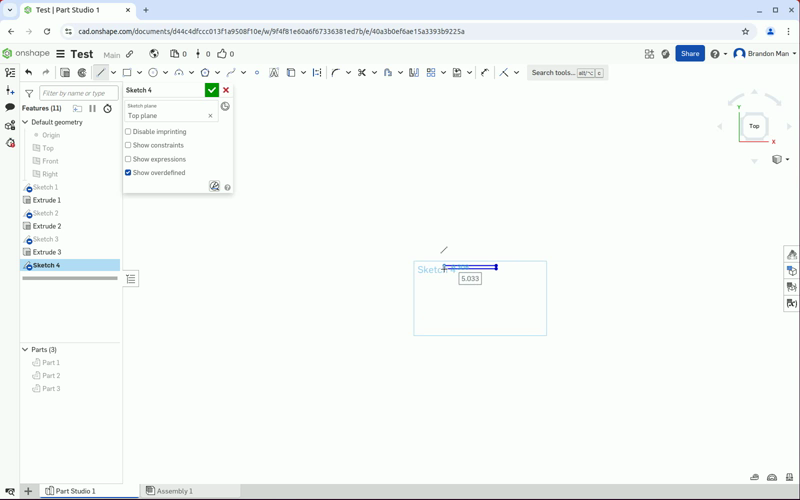
scroll(6)
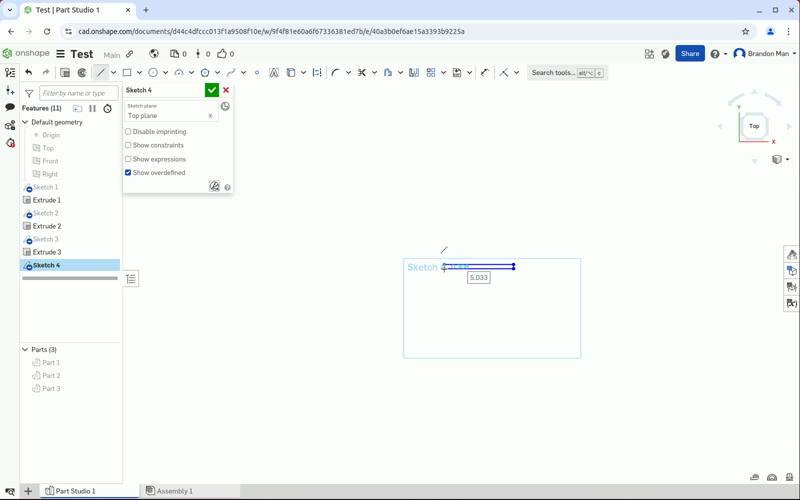
scroll(6)
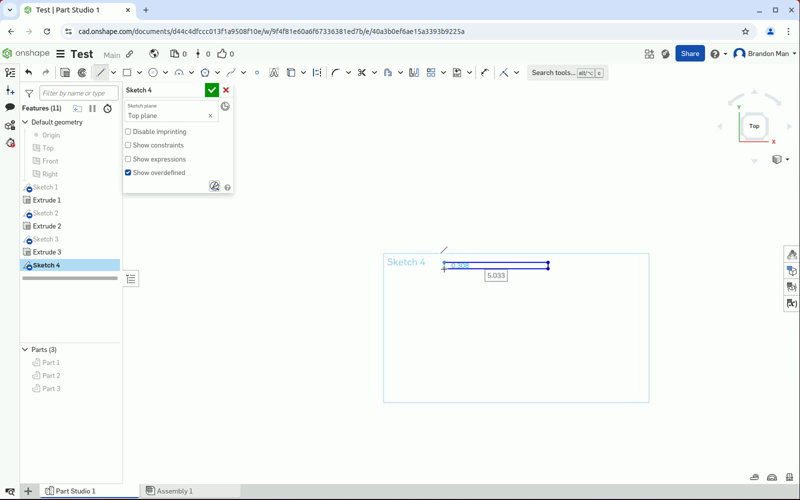
scroll(6)
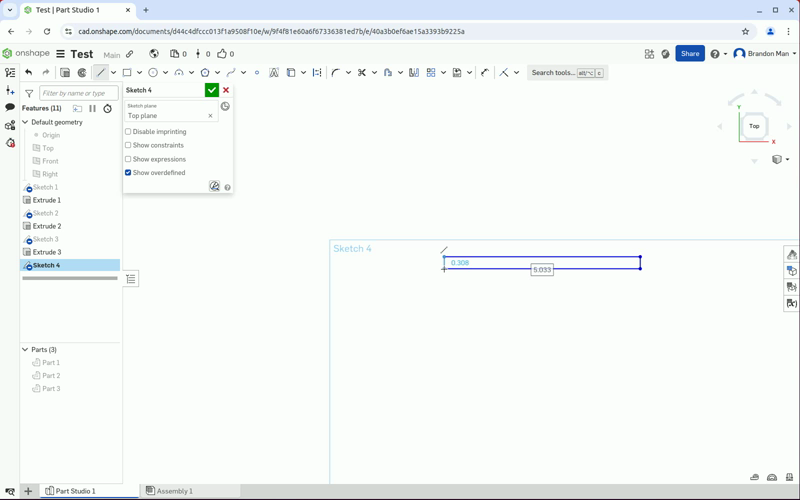
scroll(6)
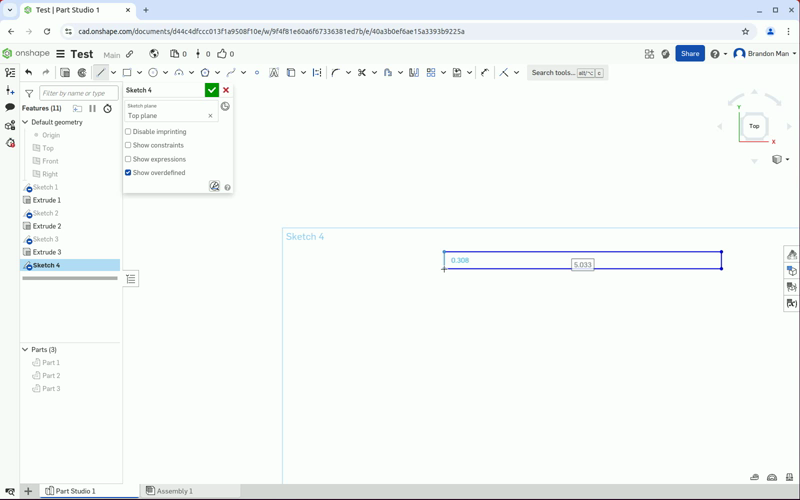
key_up(shift)
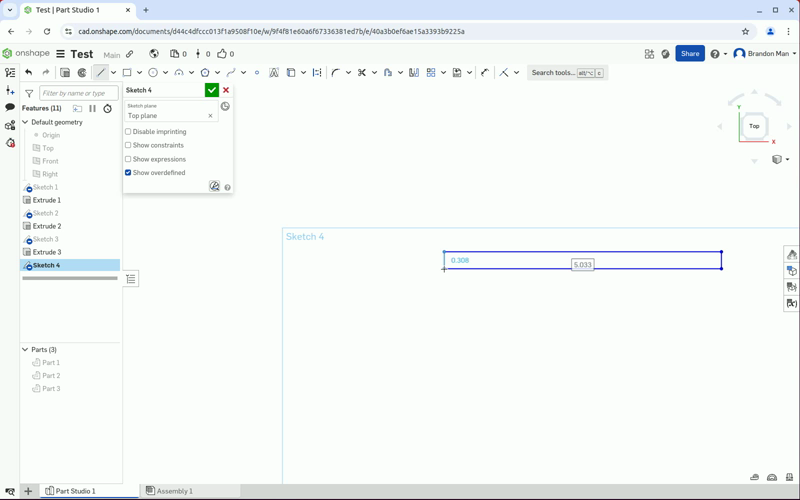
click(444, 268)
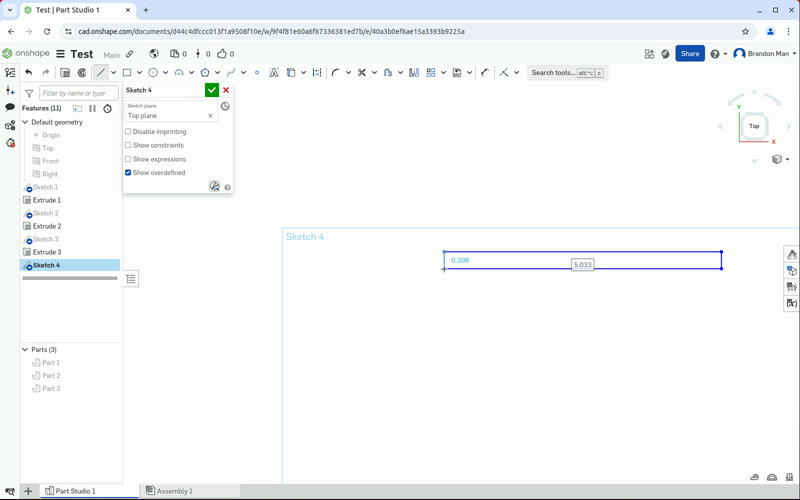
scroll(-6)
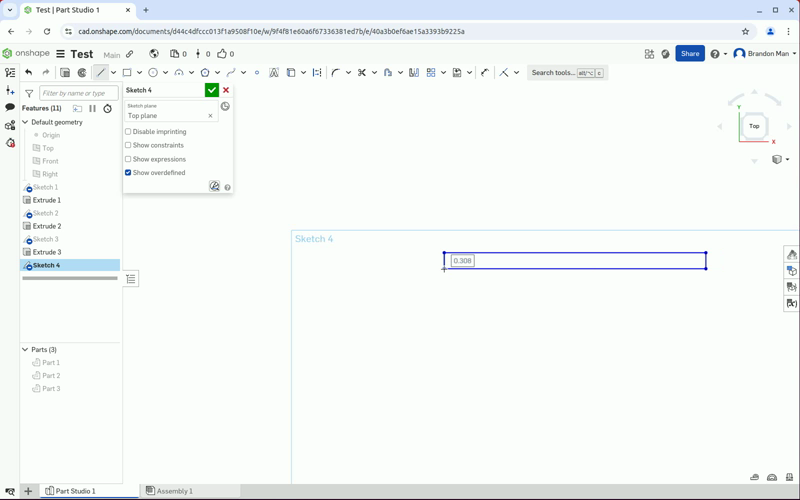
scroll(-6)
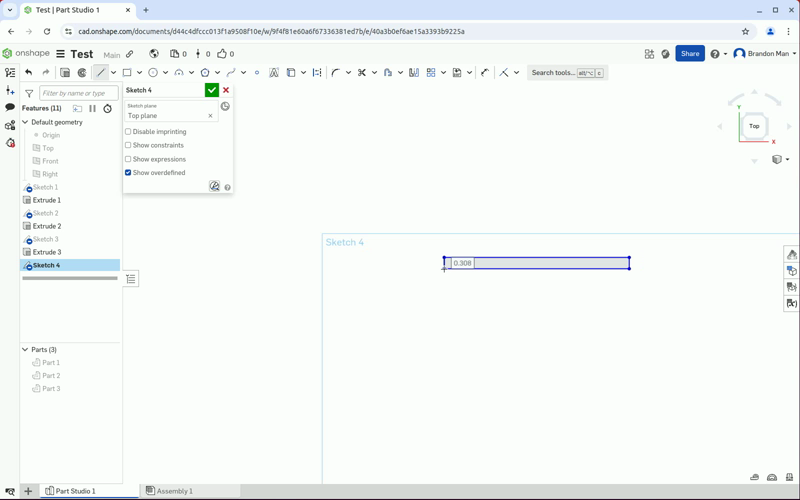
scroll(-6)
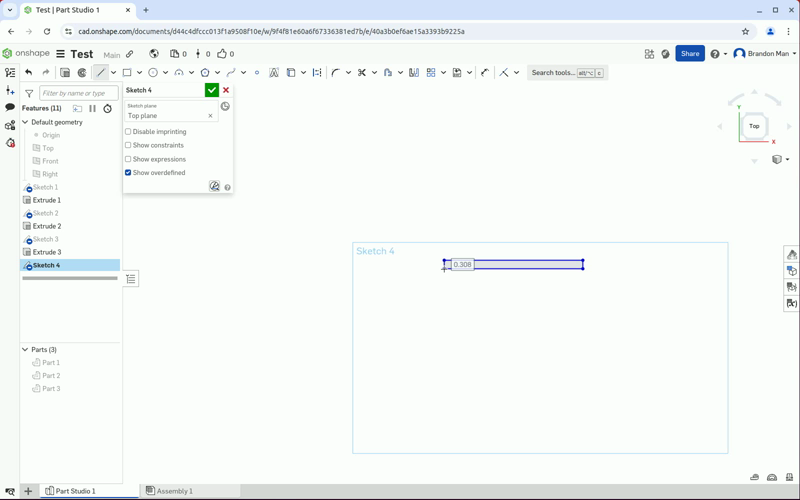
scroll(-6)
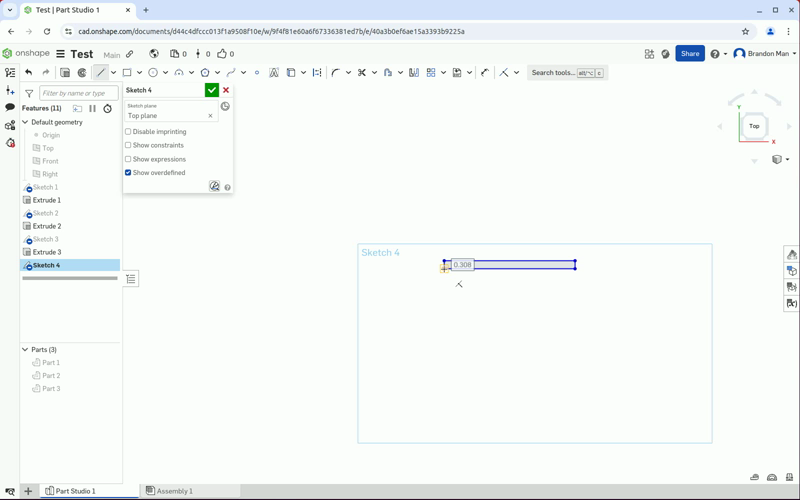
scroll(-6)
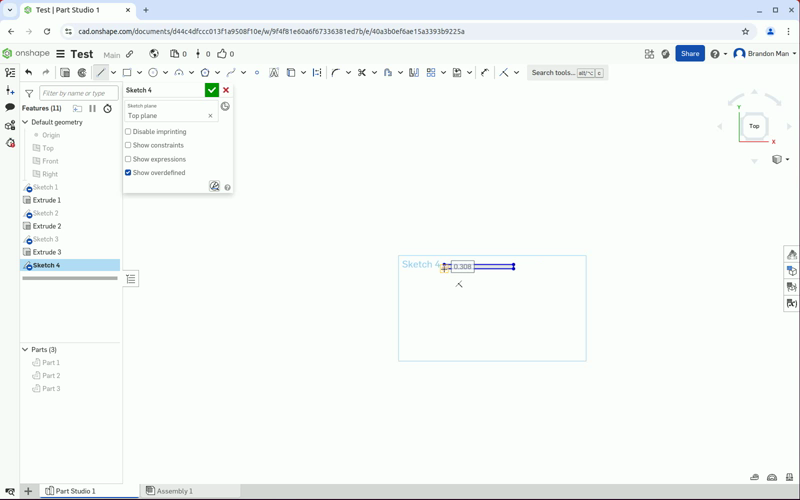
scroll(-6)
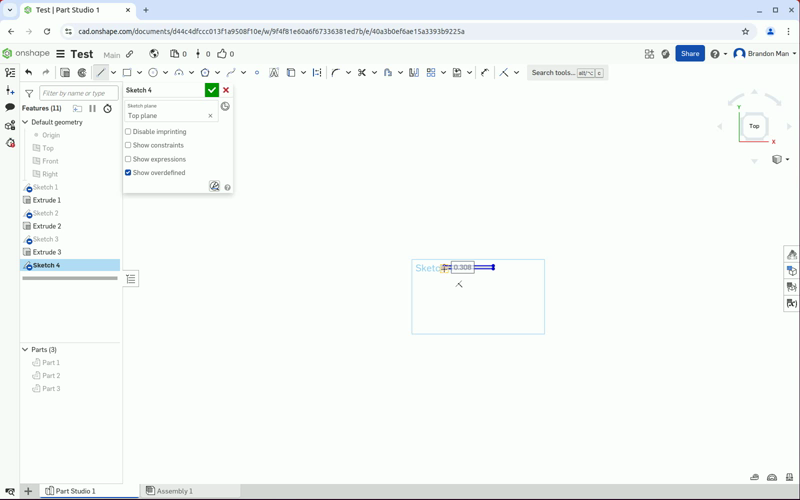
scroll(-6)
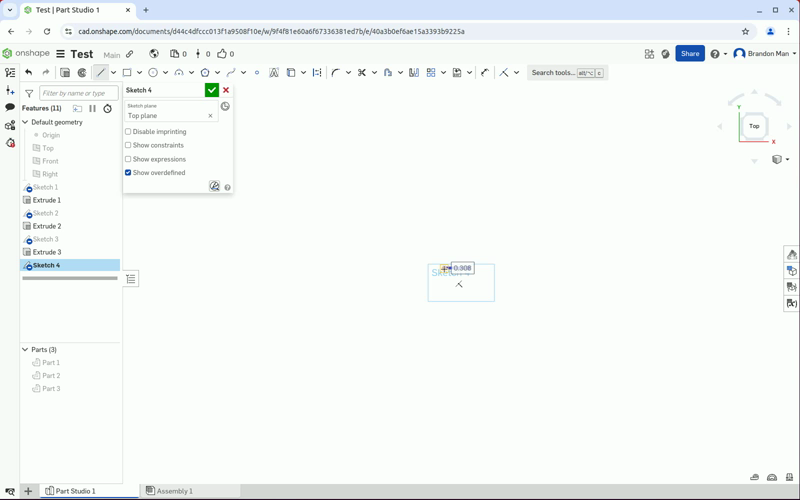
key(esc)
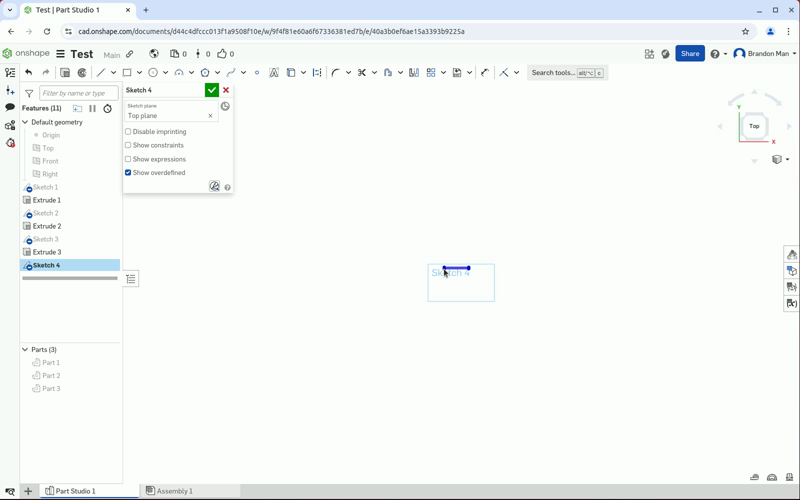
mouse_move(447, 268)
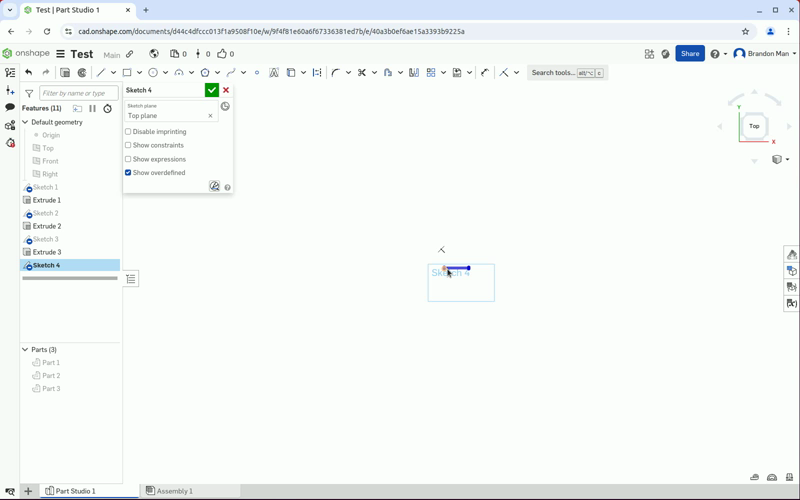
scroll(6)
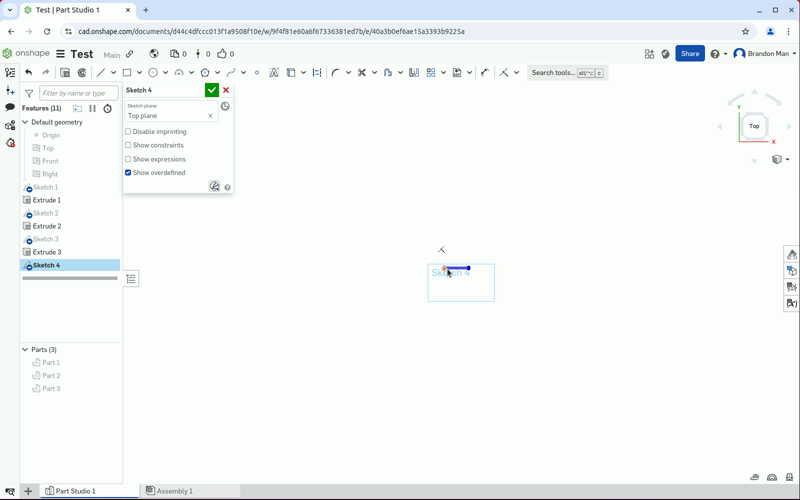
scroll(6)
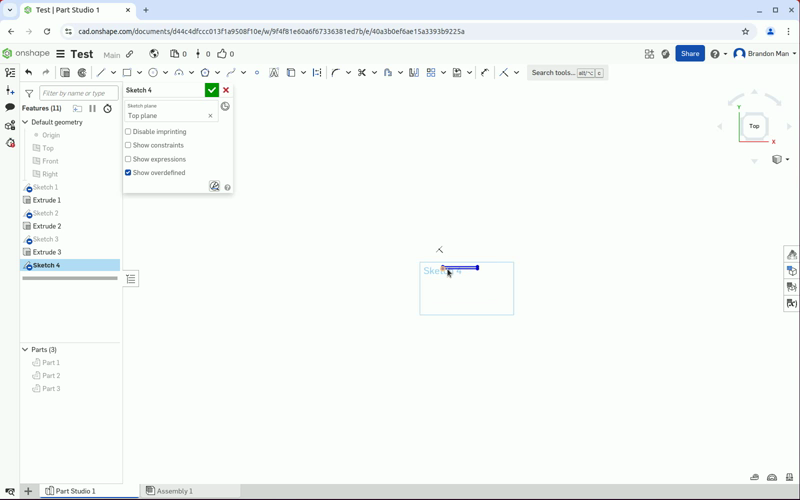
scroll(6)
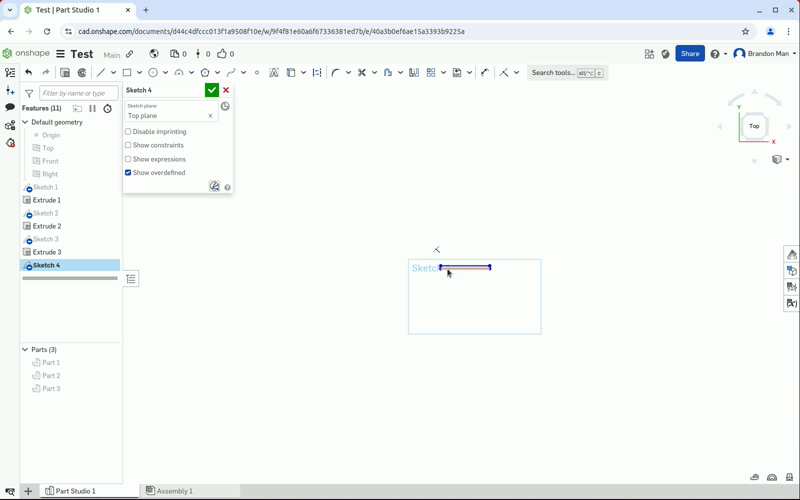
scroll(6)
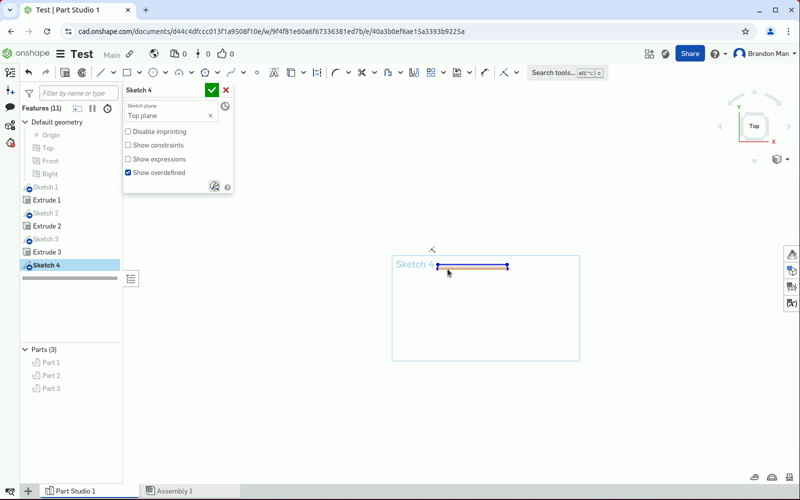
scroll(6)
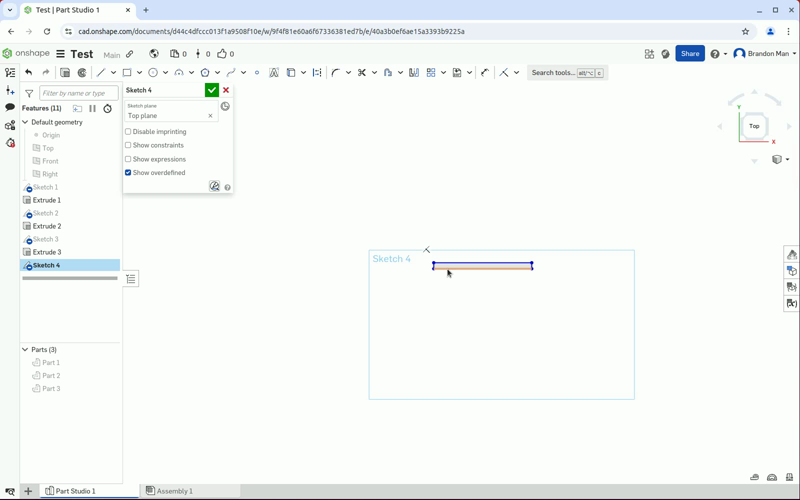
scroll(6)
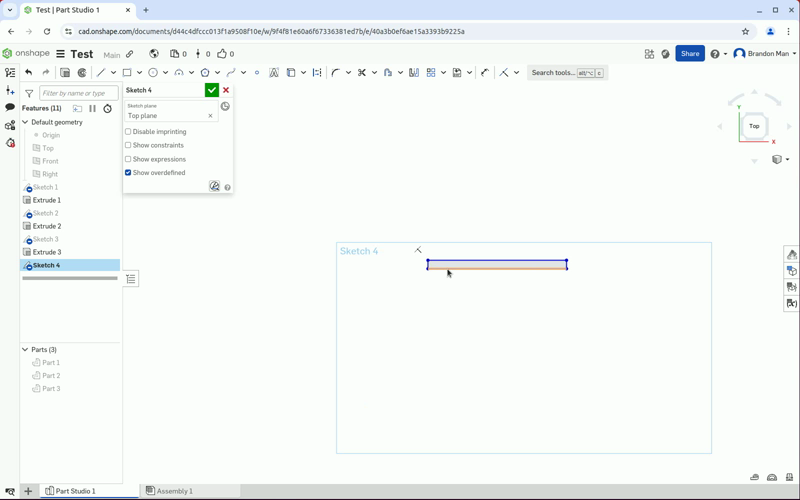
scroll(6)
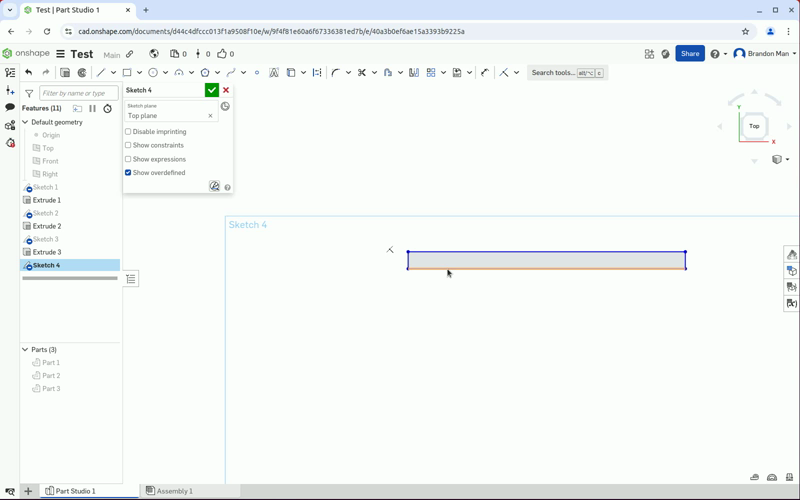
click(447, 268)
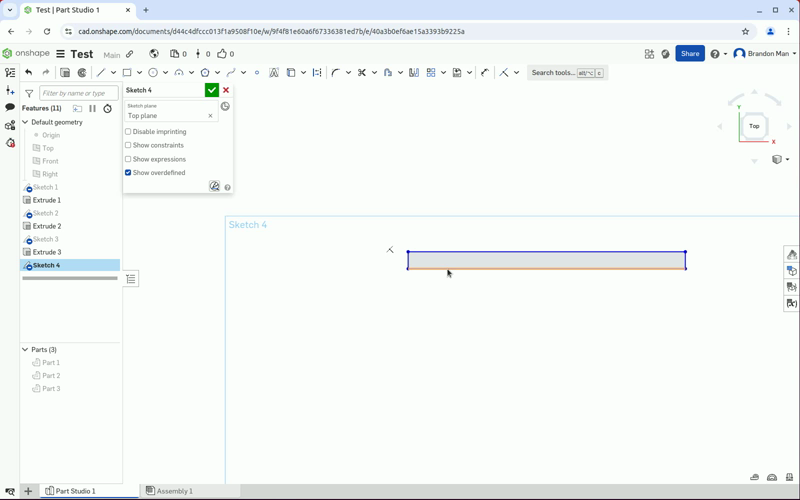
scroll(-6)
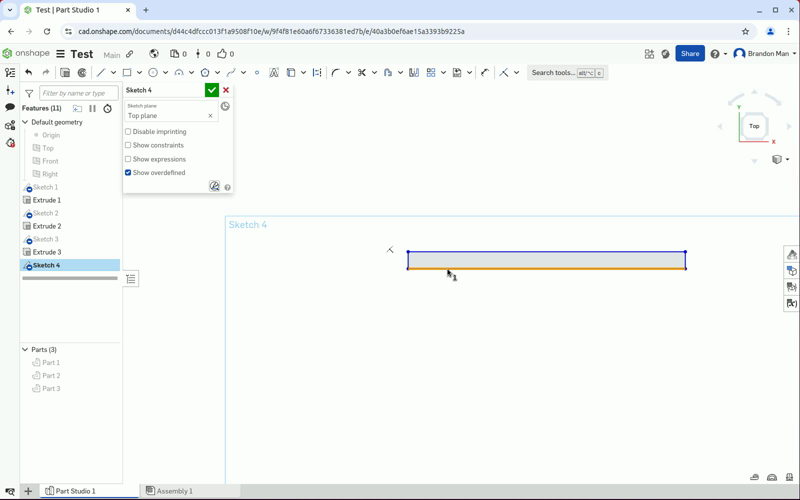
scroll(-6)
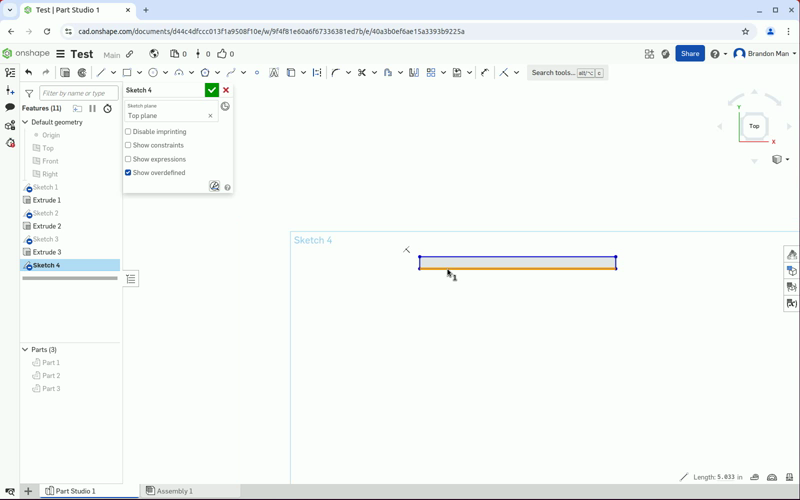
scroll(-6)
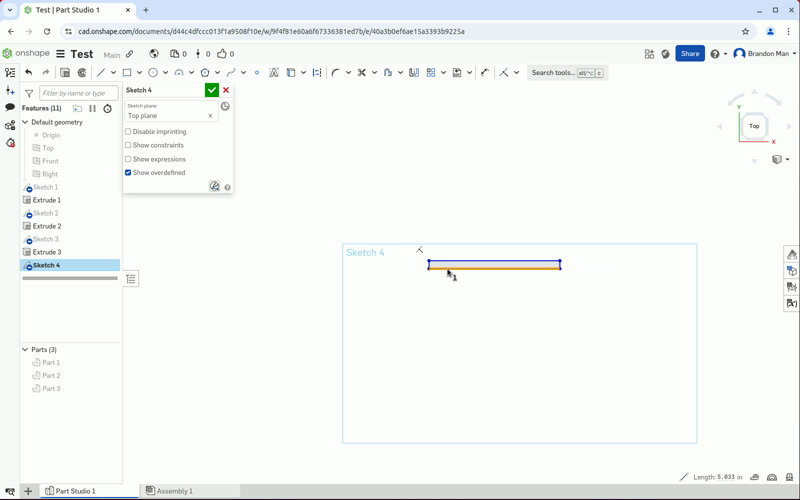
scroll(-6)
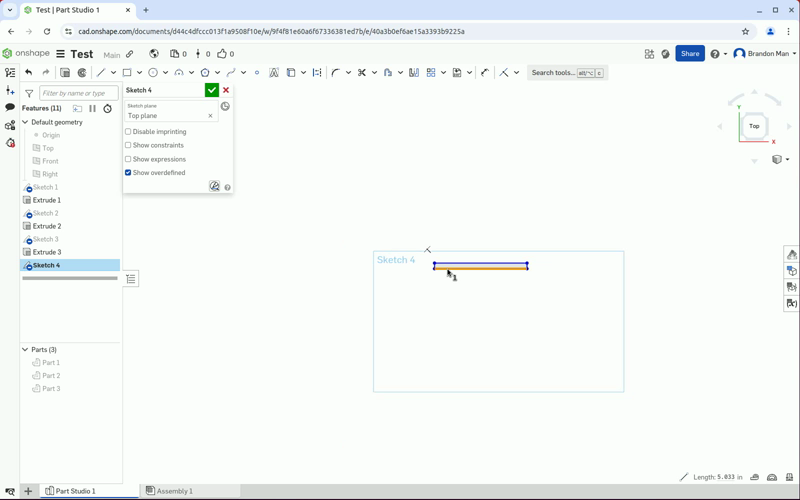
scroll(-6)
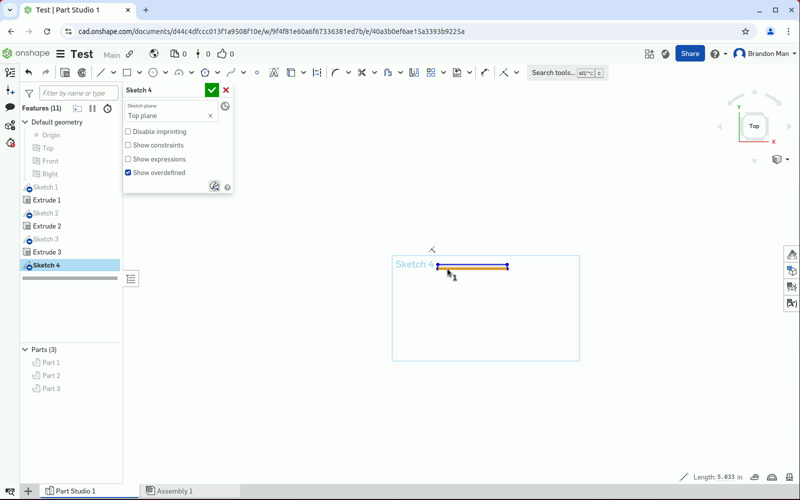
scroll(-6)
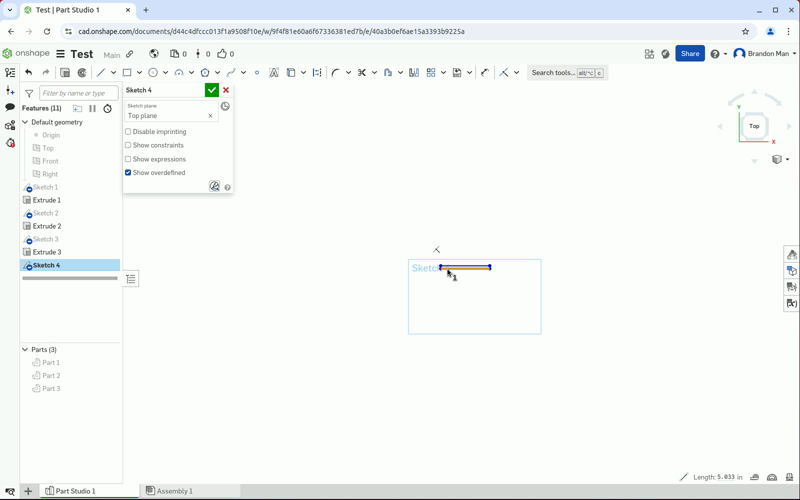
scroll(-6)
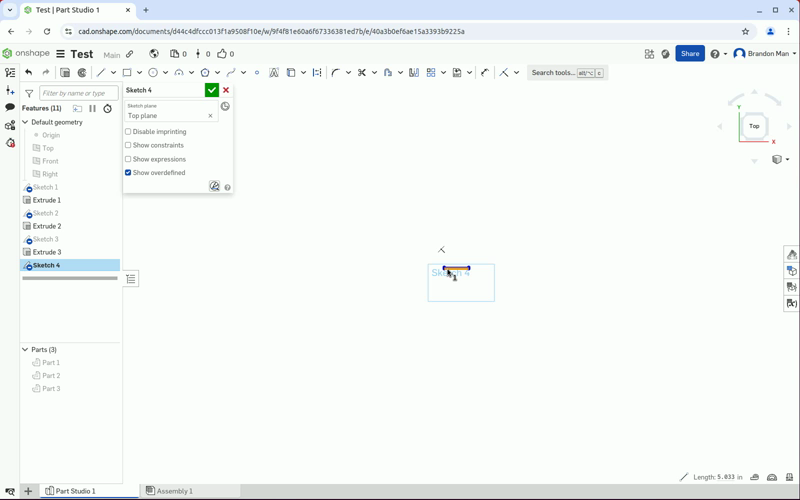
mouse_move(73, 352)
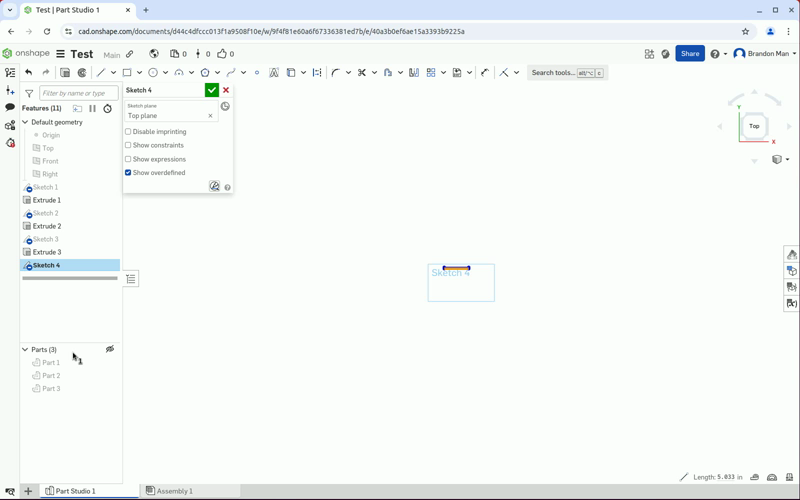
key(shift+y)
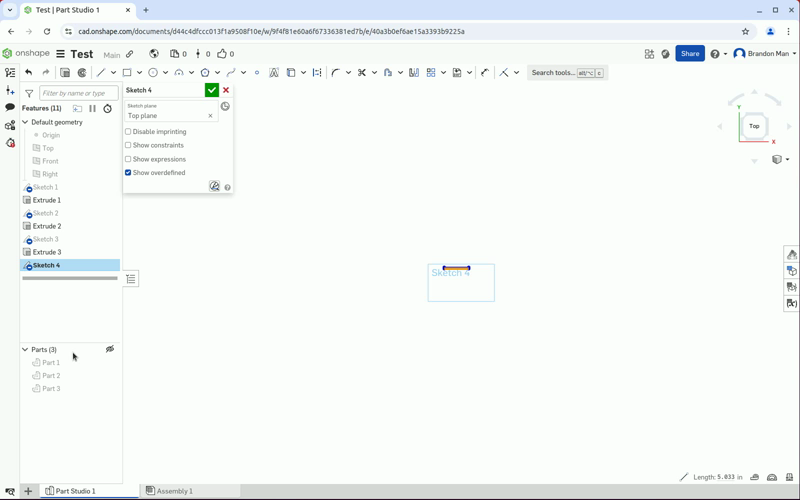
key(shift+e)
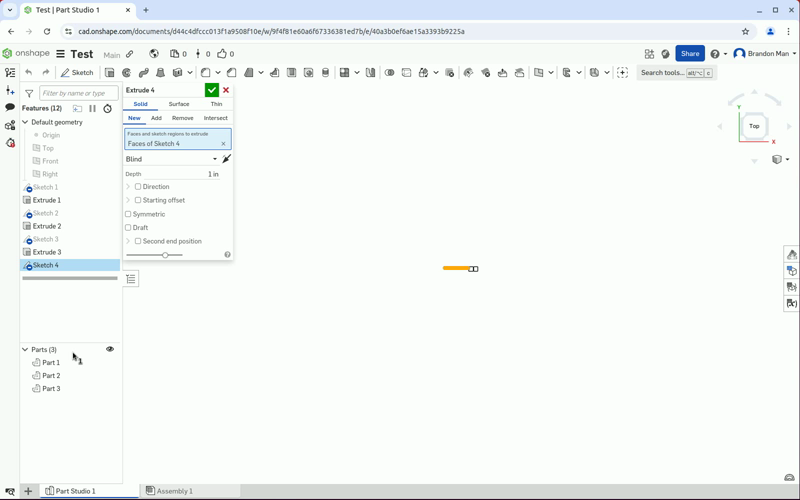
mouse_move(143, 106)
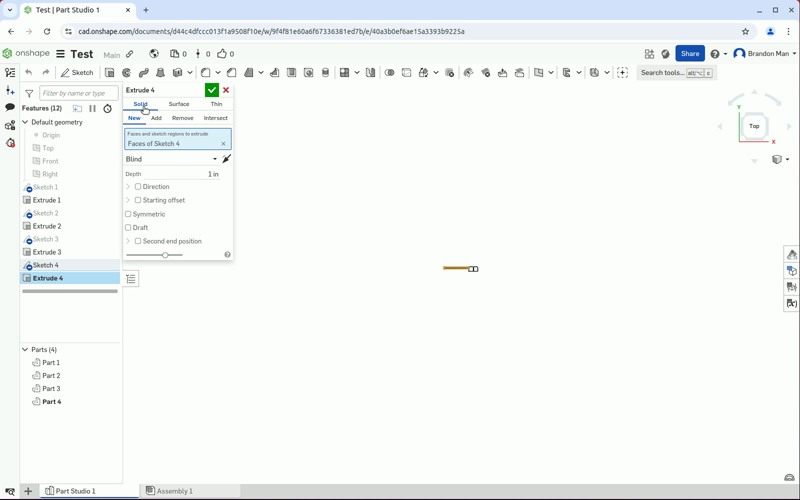
click(143, 106)
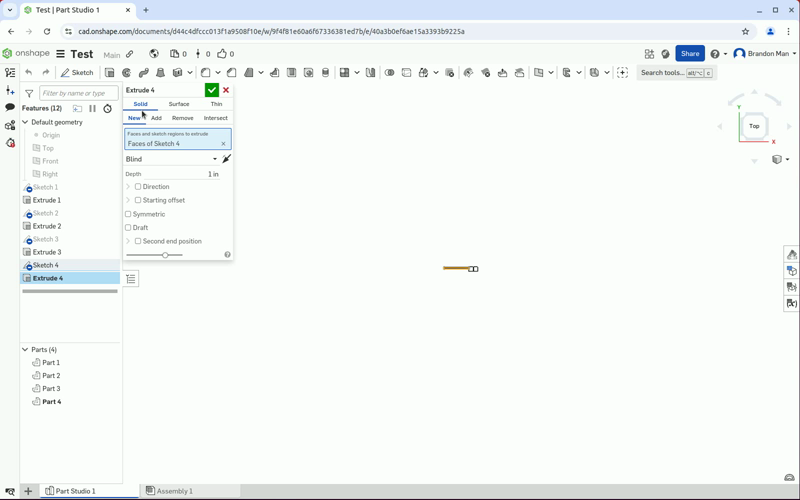
mouse_move(137, 120)
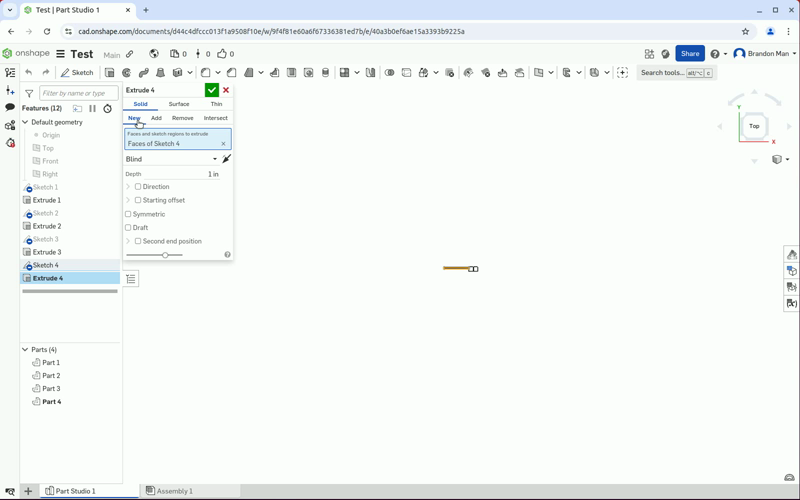
click(137, 120)
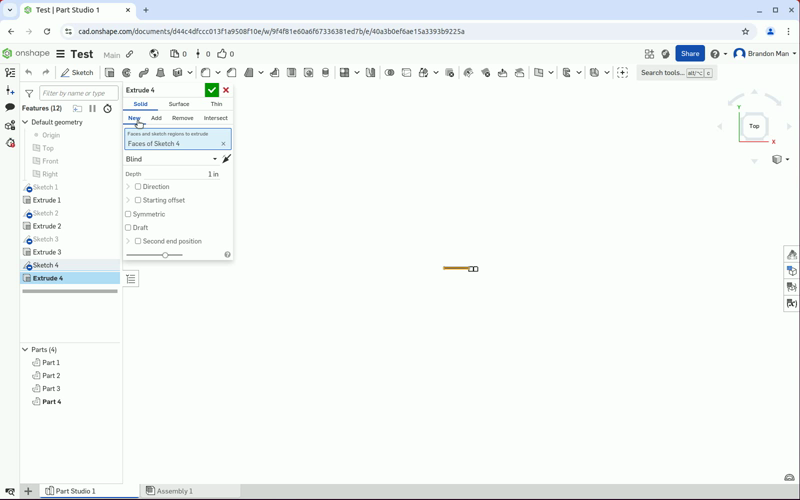
key(tab, 4)
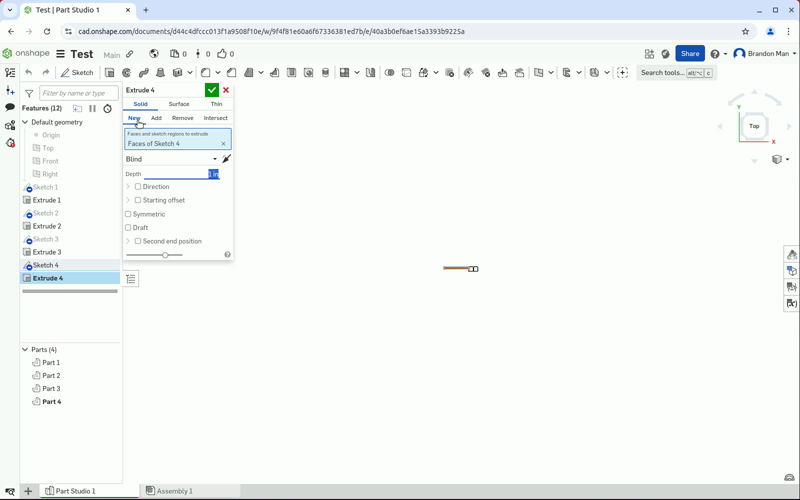
text(30.57)
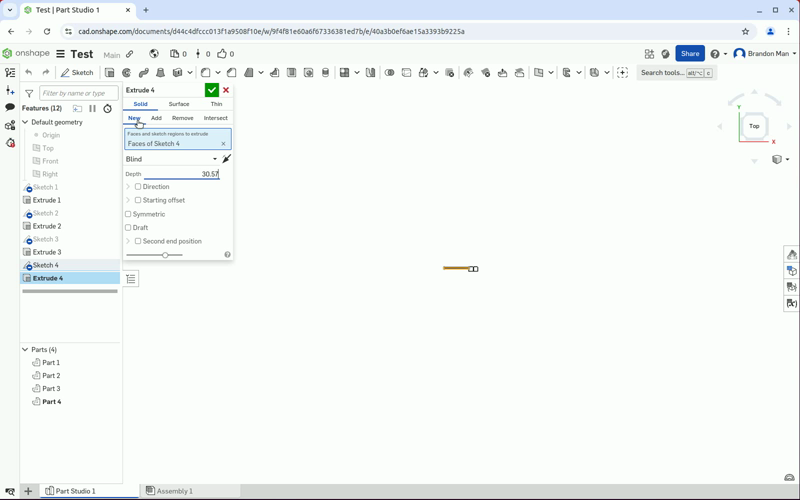
key(enter)
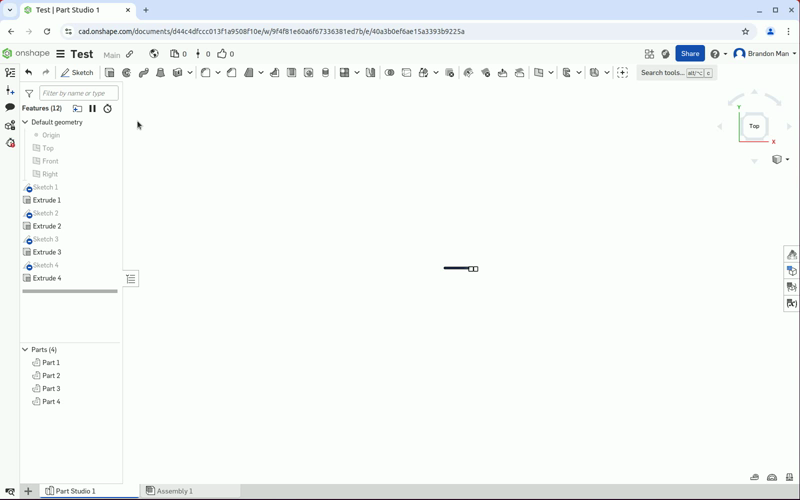
key(shift+h)
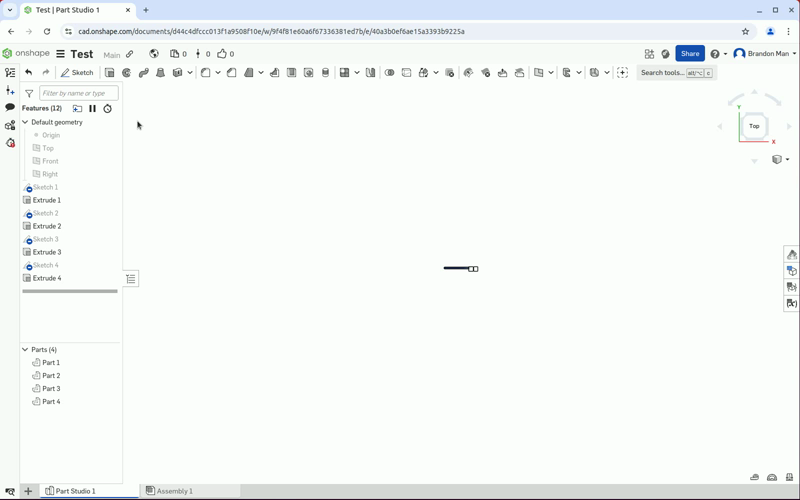
key(shift+h)
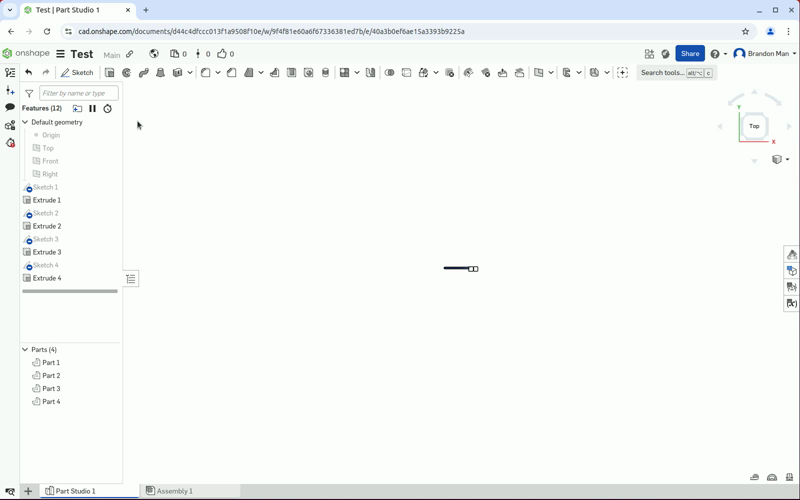
mouse_move(73, 189)
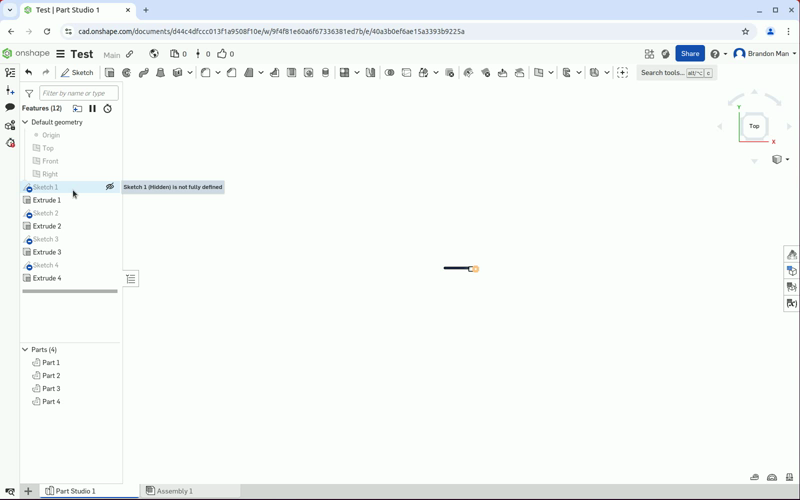
click(73, 189)
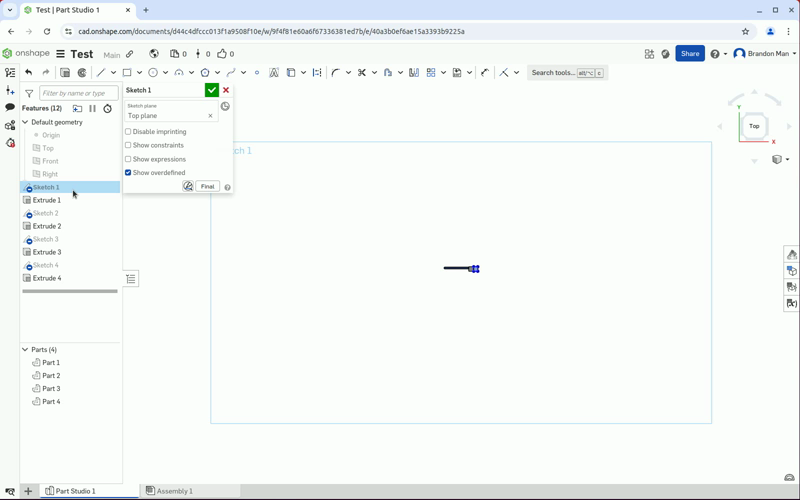
mouse_move(229, 92)
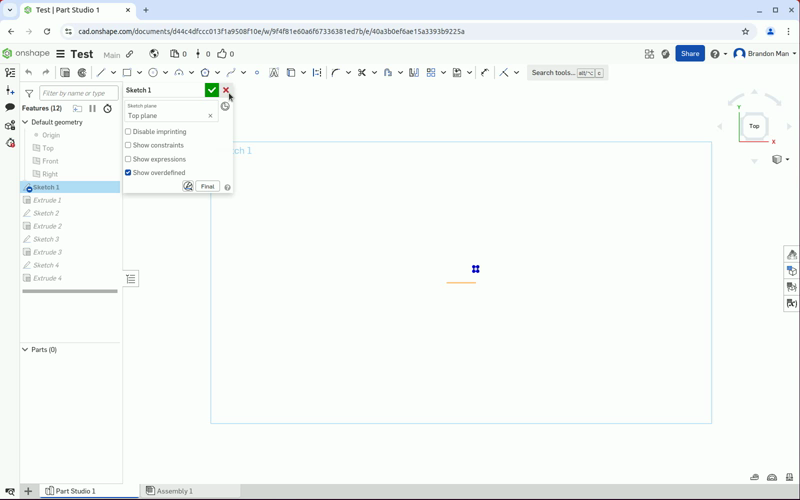
click(229, 92)
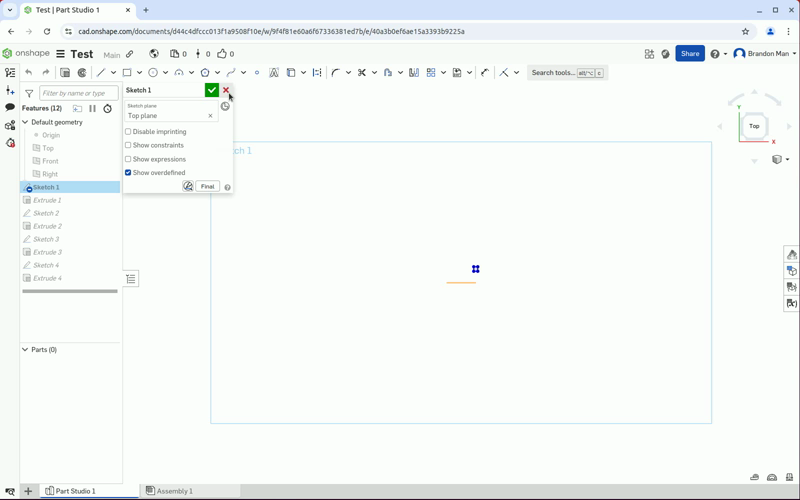
key(shift+s)
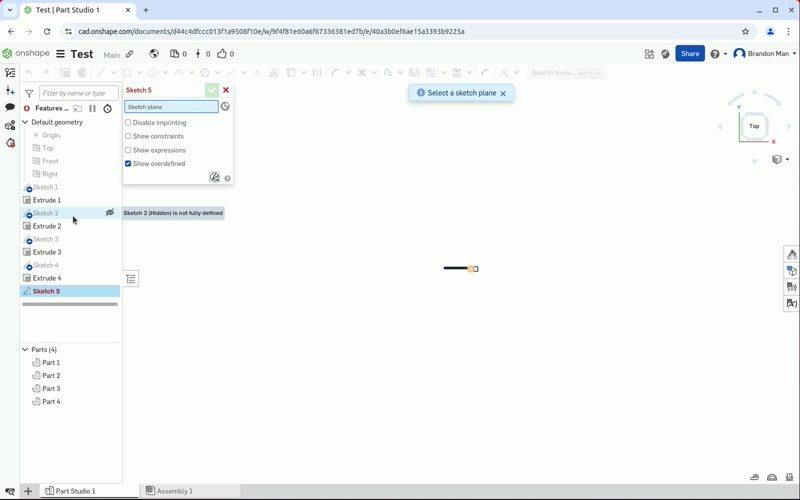
scroll(3)
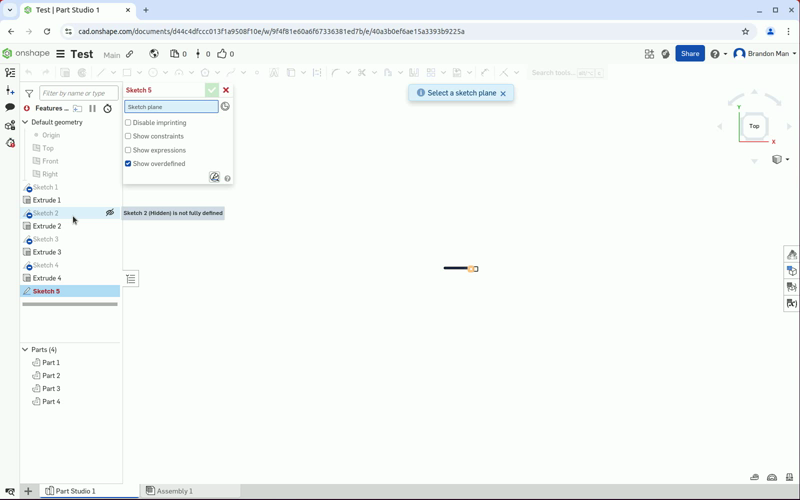
mouse_move(73, 150)
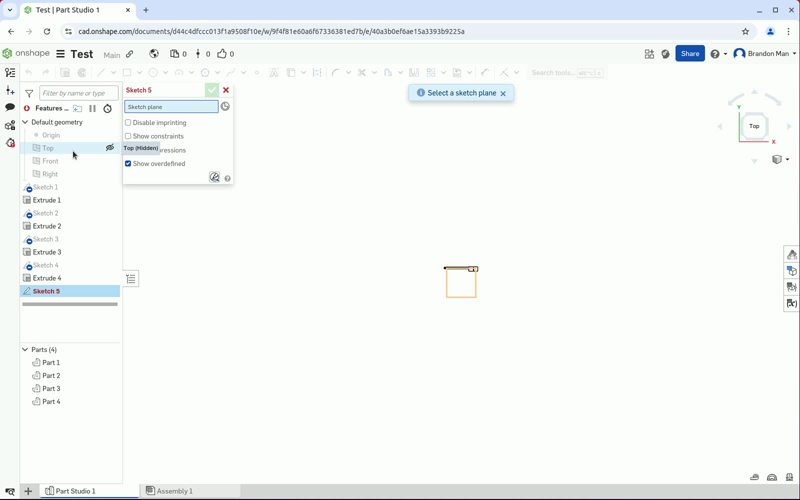
click(73, 150)
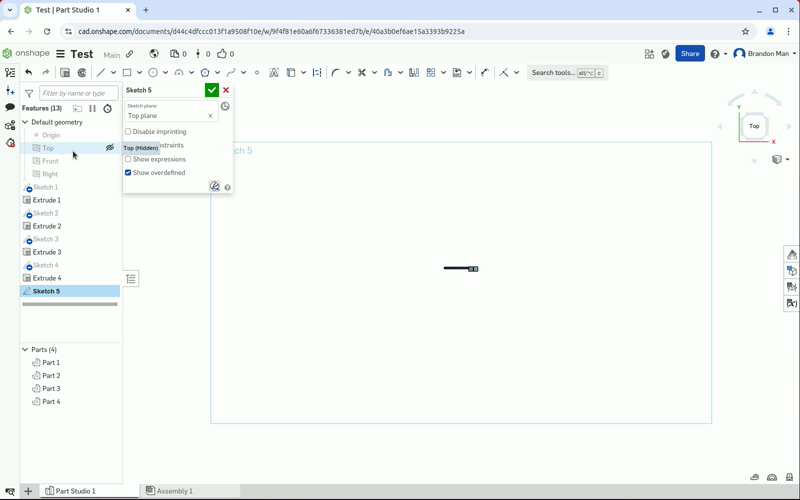
mouse_move(73, 352)
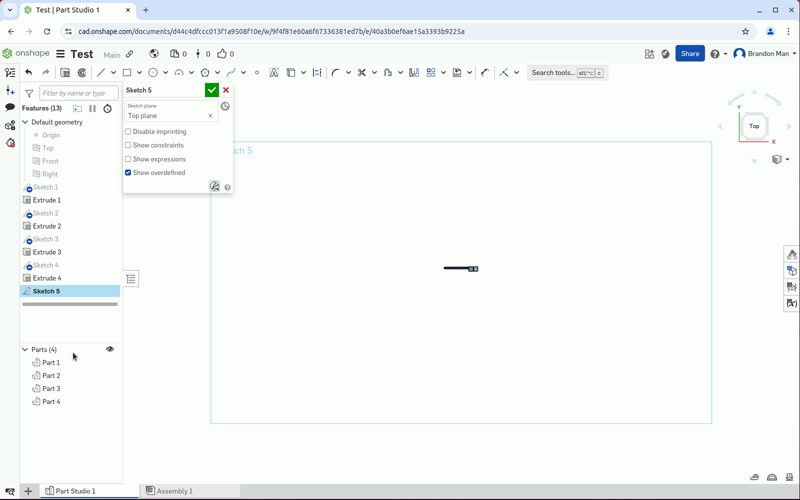
key(y)
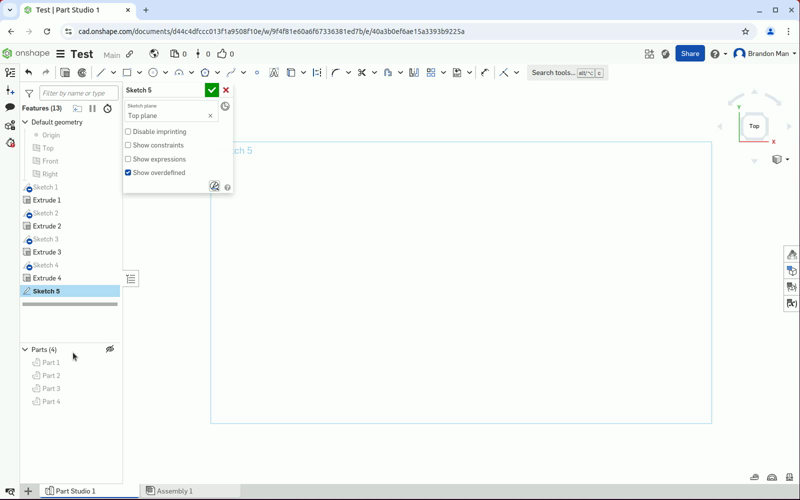
key(l)
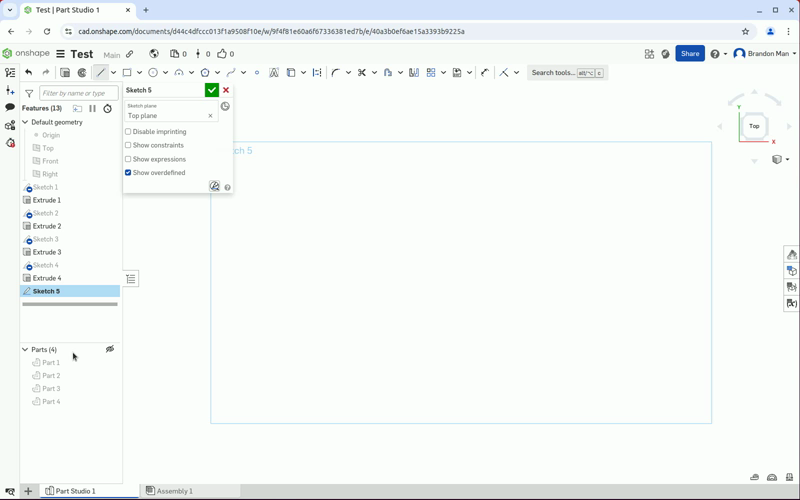
key_down(shift)
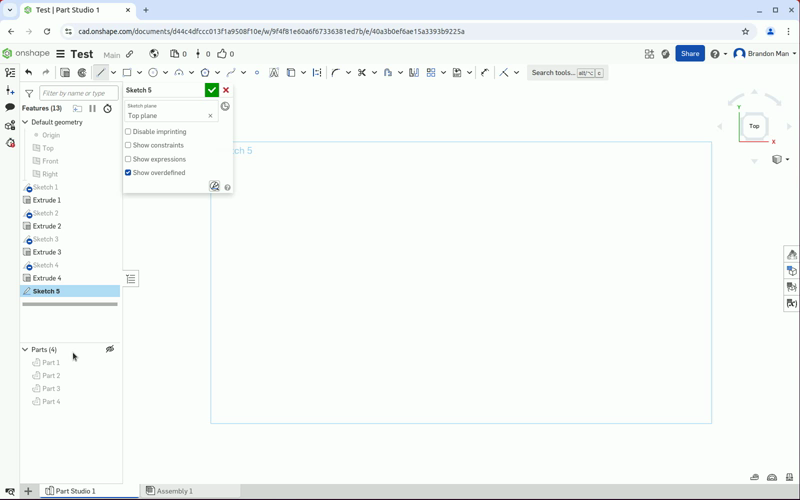
mouse_move(468, 268)
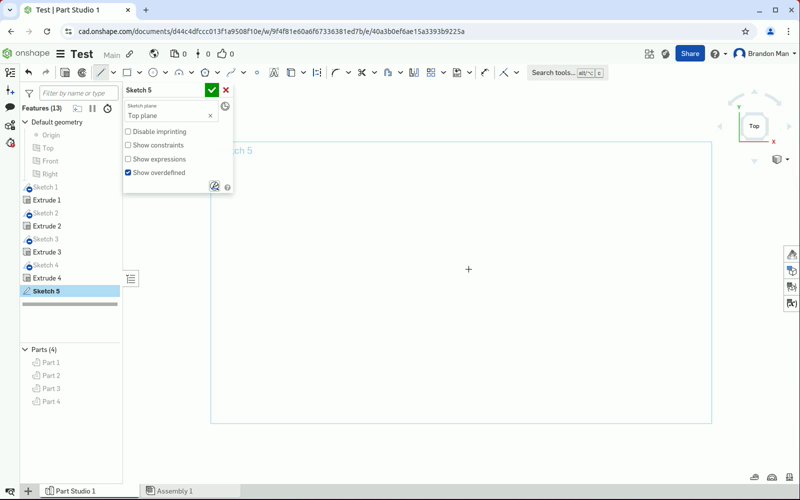
click(468, 268)
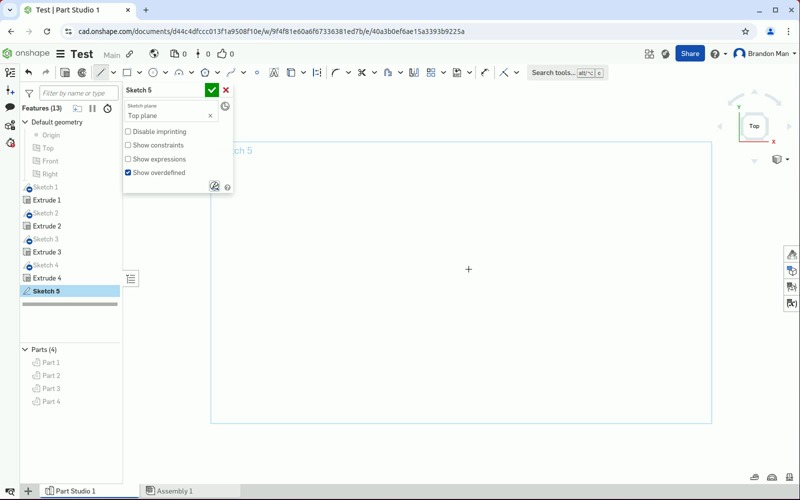
key_up(shift)
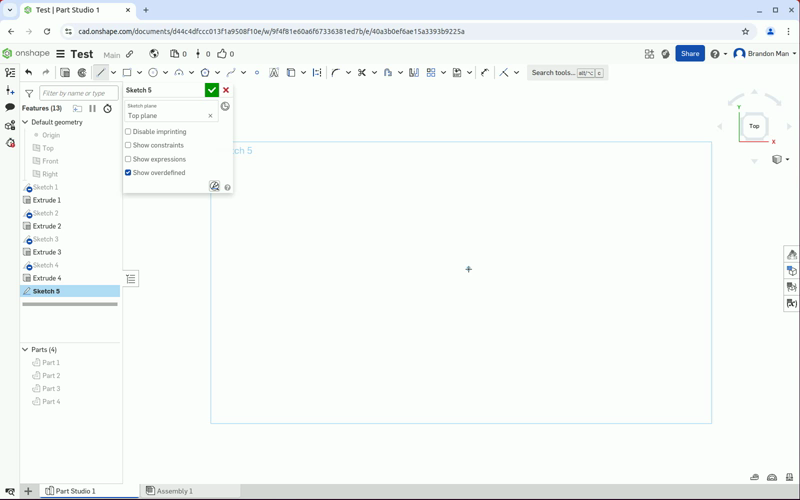
key_down(shift)
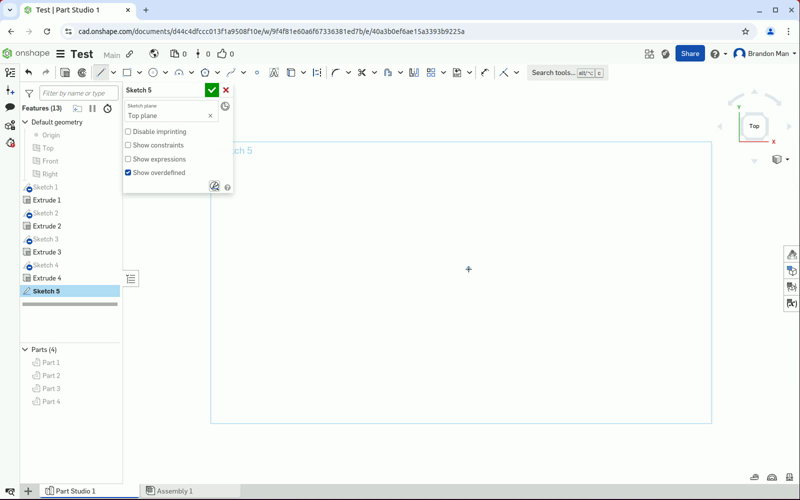
mouse_move(498, 268)
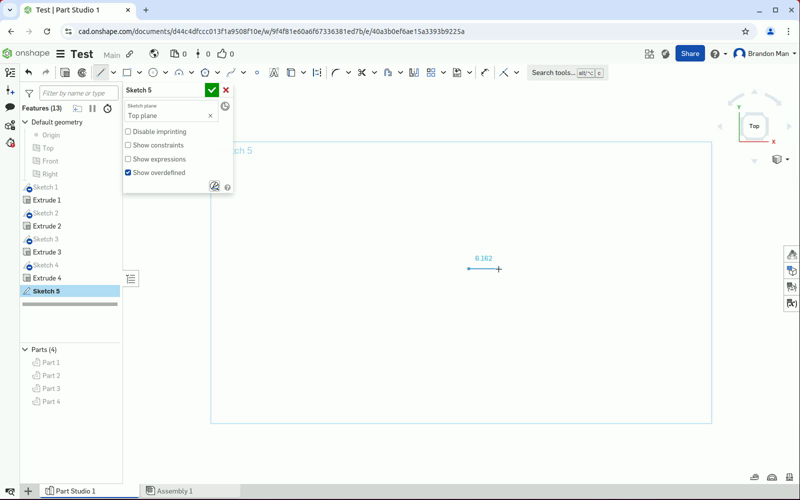
mouse_move(472, 268)
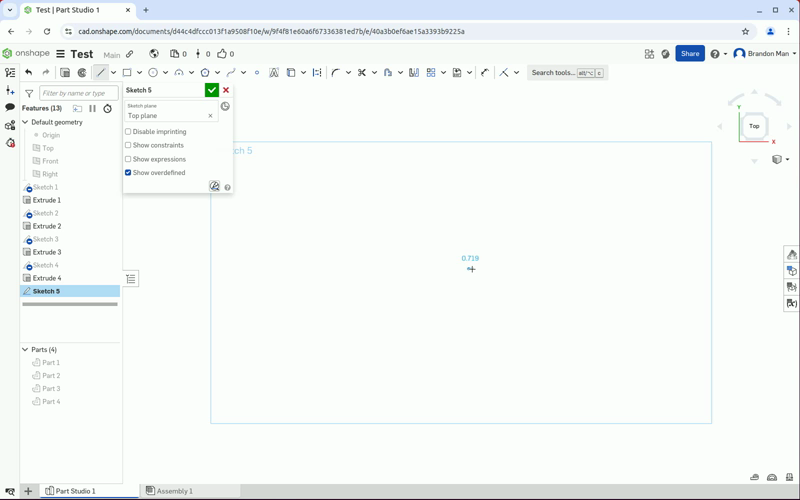
scroll(6)
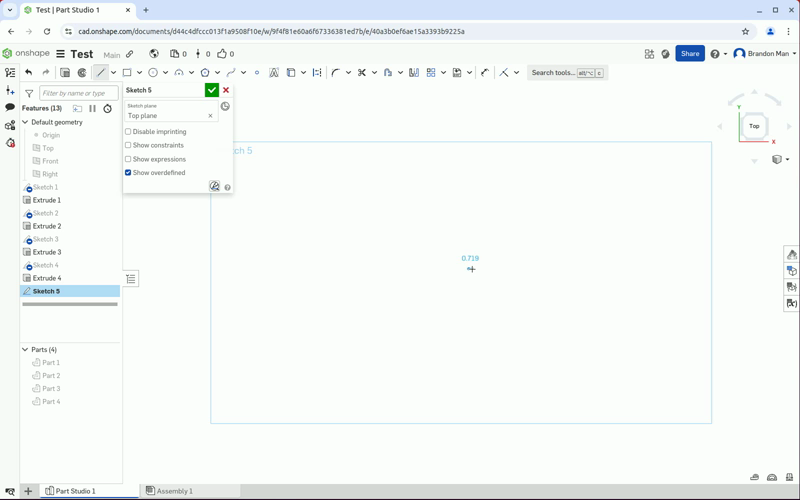
scroll(6)
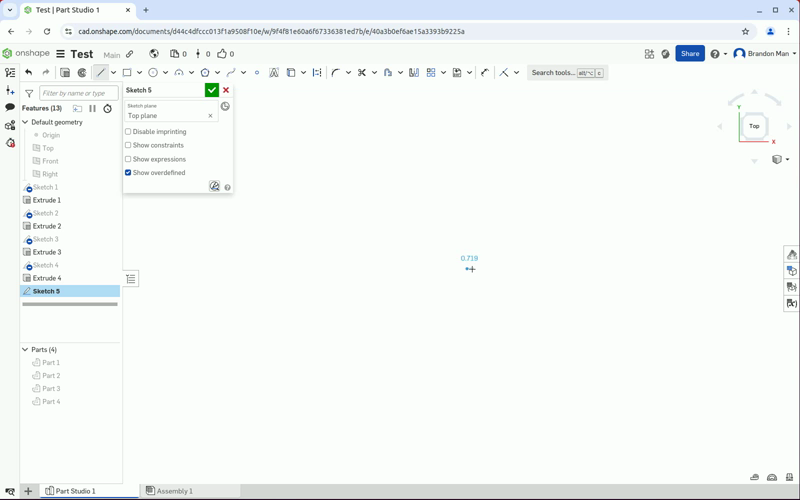
scroll(6)
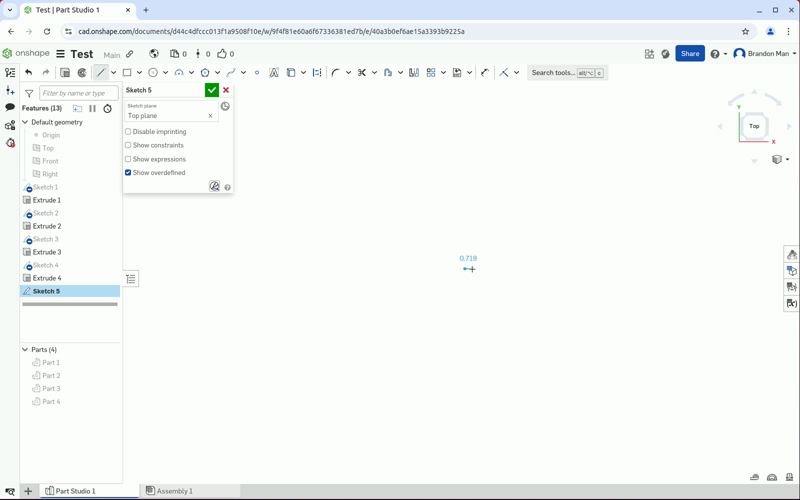
scroll(6)
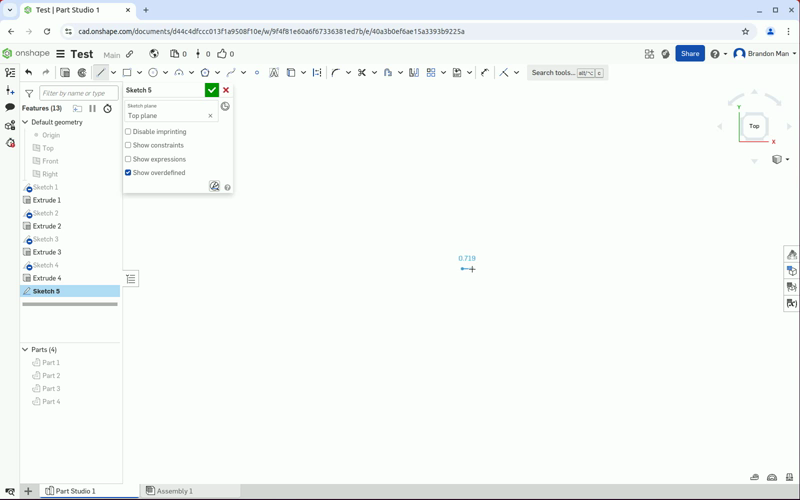
scroll(6)
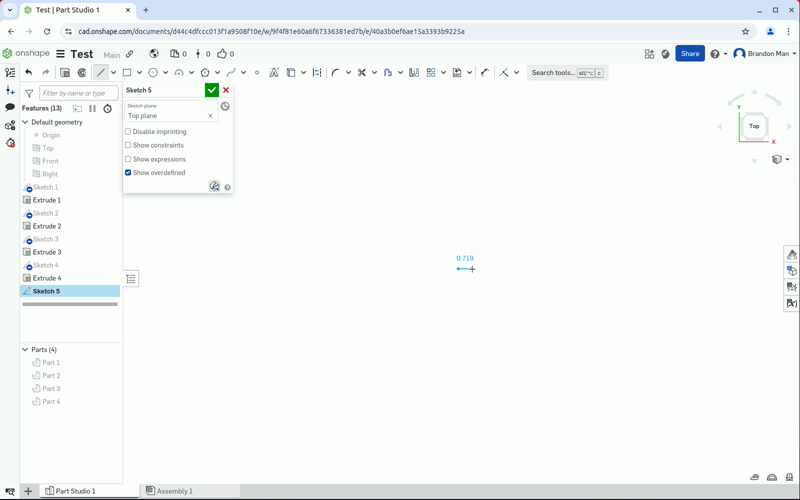
scroll(6)
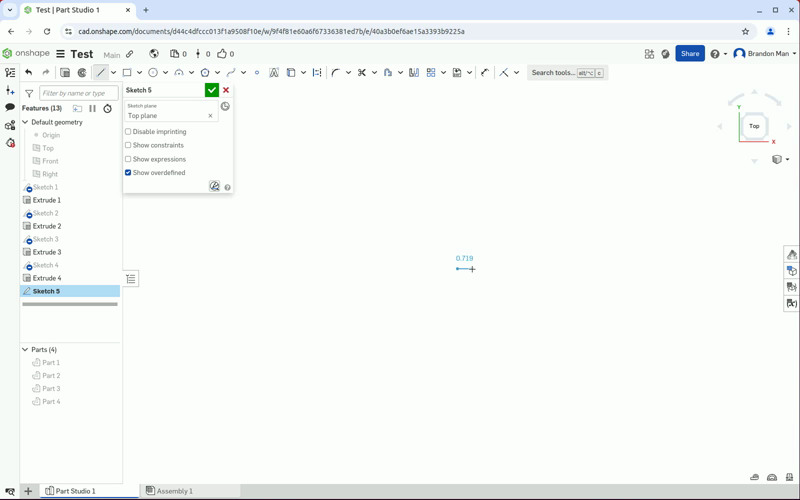
scroll(6)
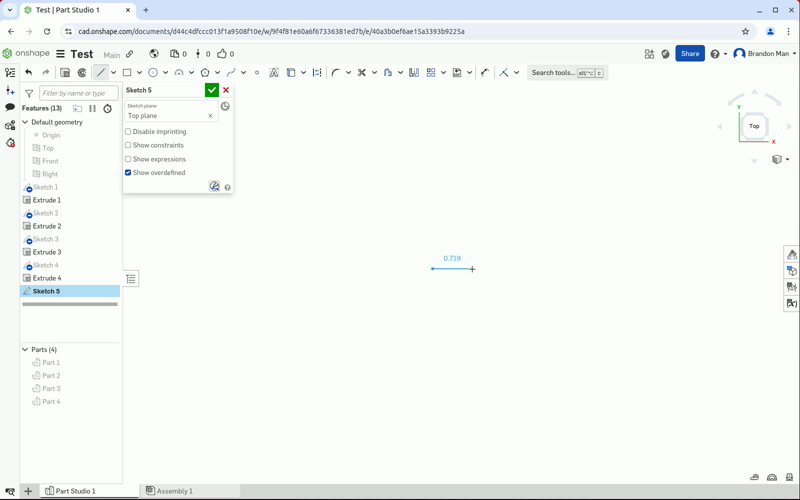
click(472, 268)
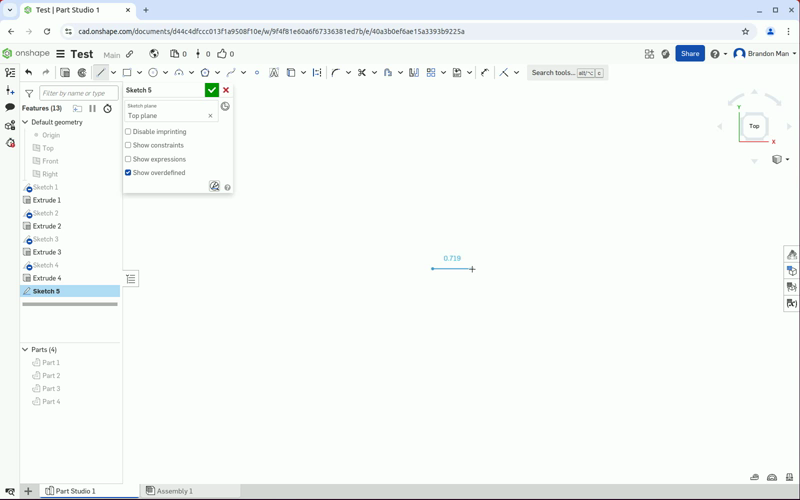
scroll(-6)
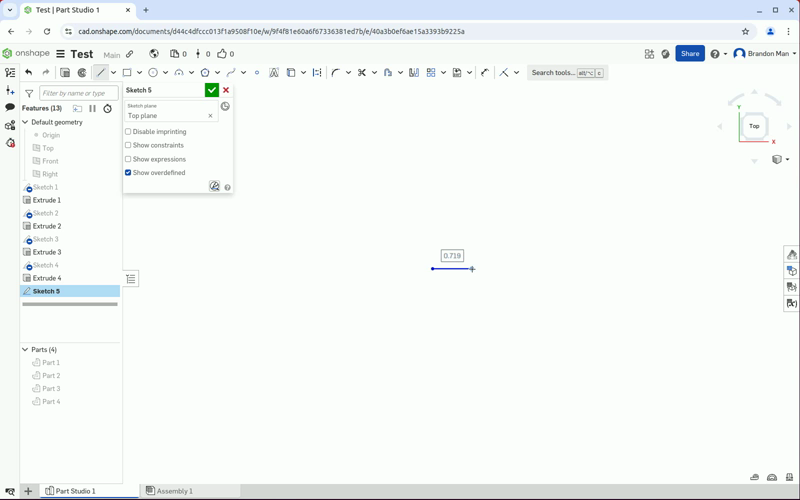
scroll(-6)
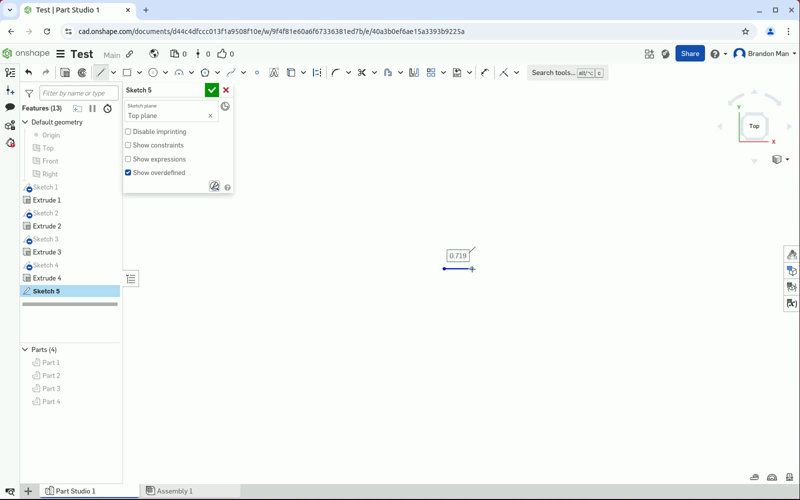
scroll(-6)
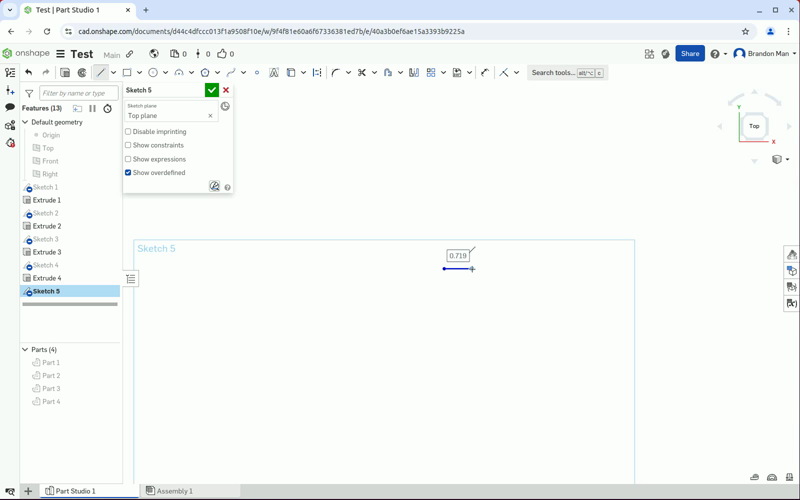
scroll(-6)
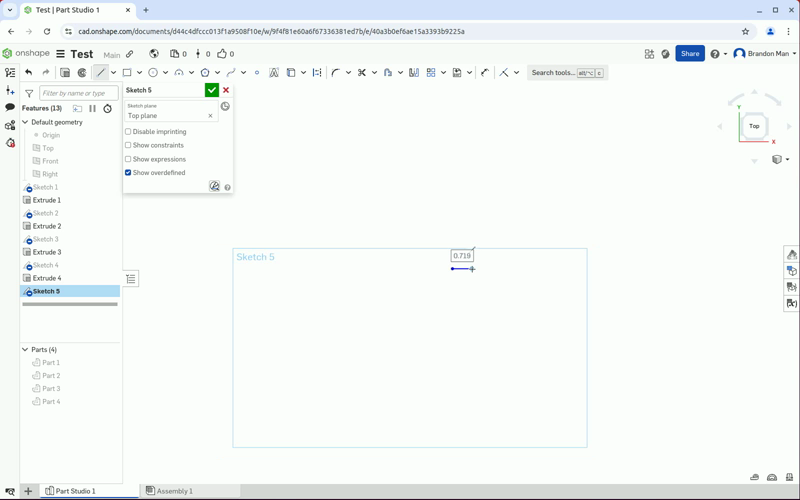
scroll(-6)
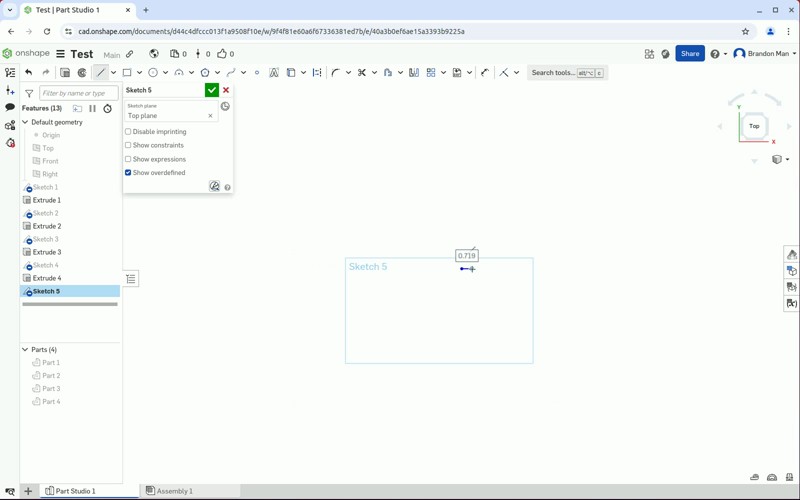
scroll(-6)
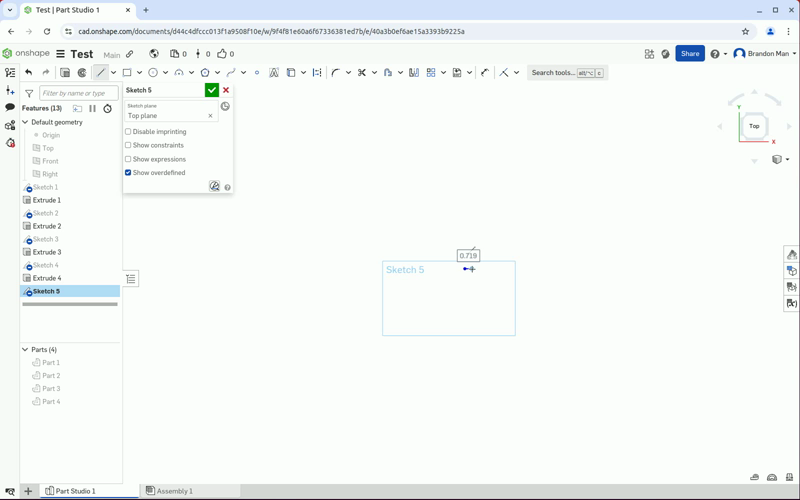
scroll(-6)
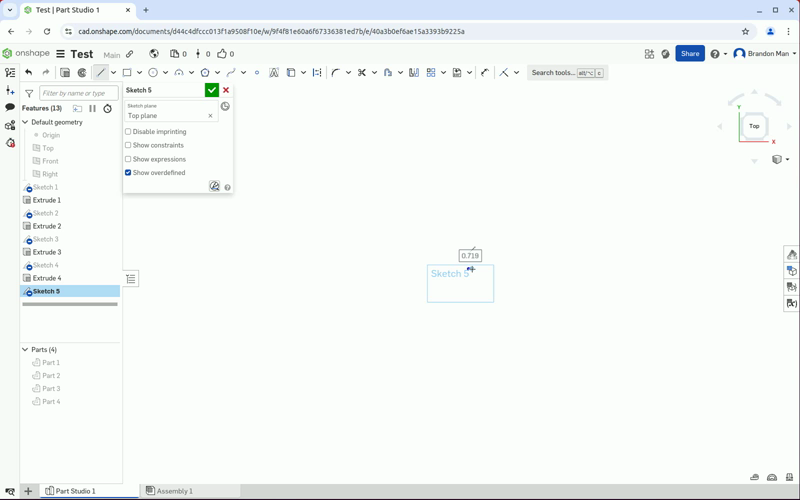
key_up(shift)
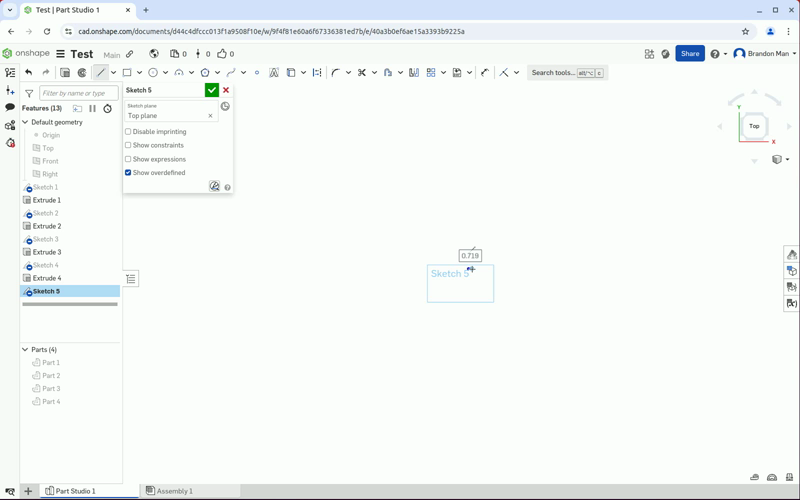
key_down(shift)
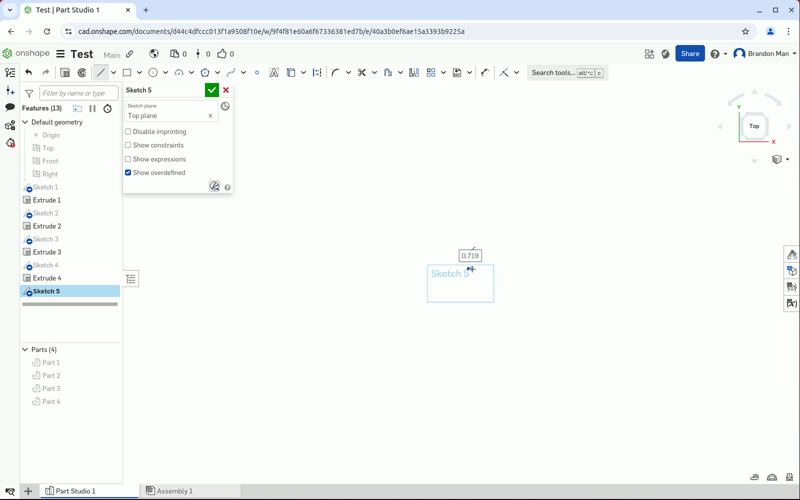
key_up(shift)
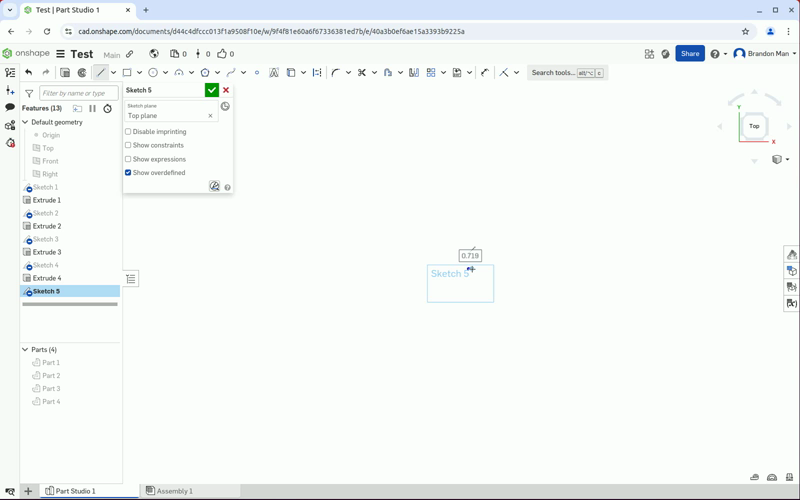
key_down(shift)
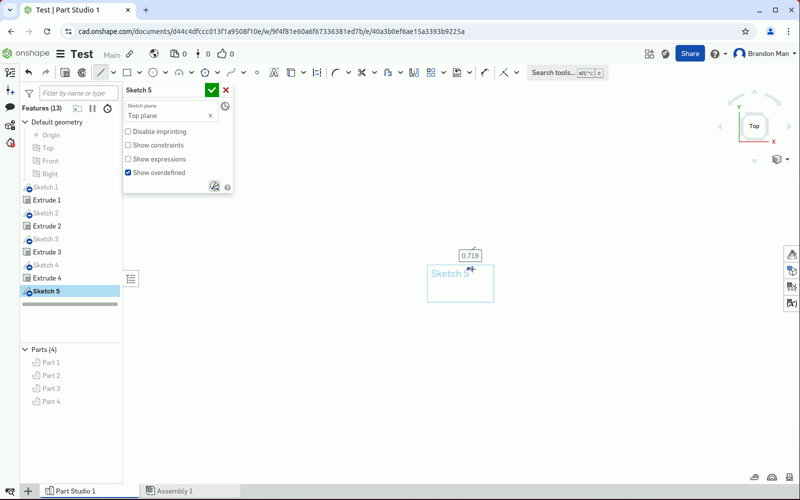
mouse_move(502, 268)
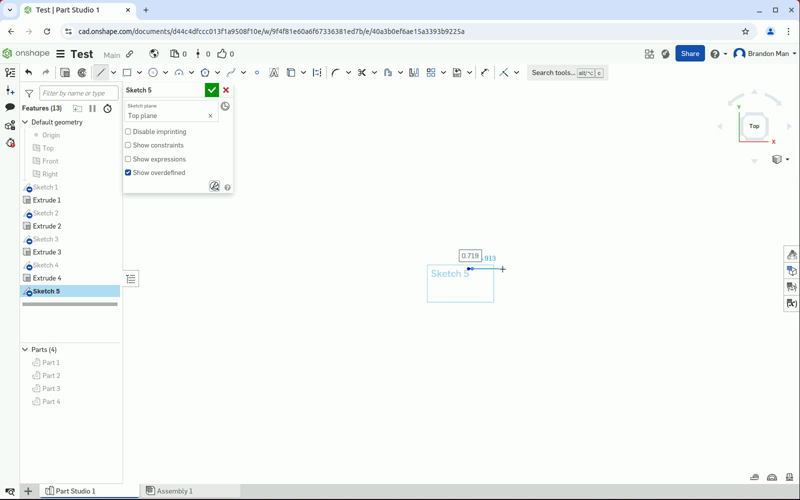
mouse_move(474, 268)
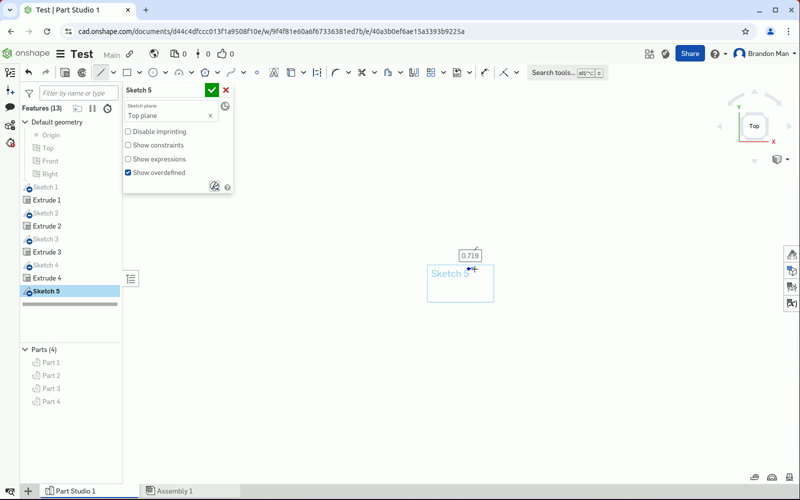
scroll(6)
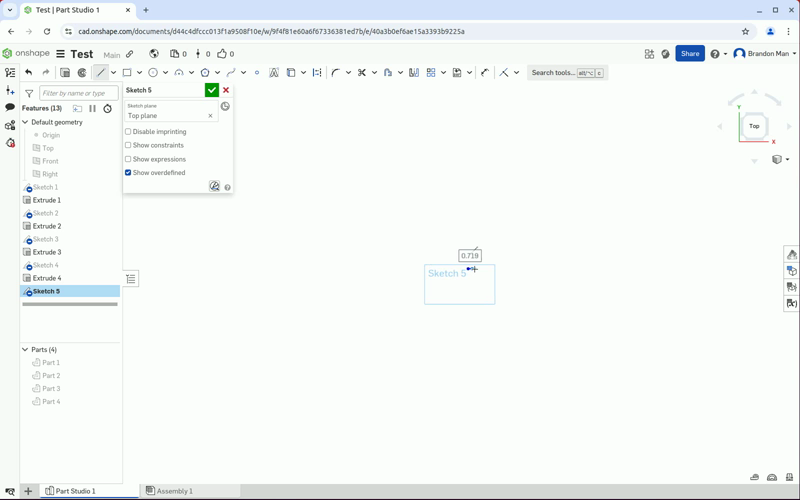
scroll(6)
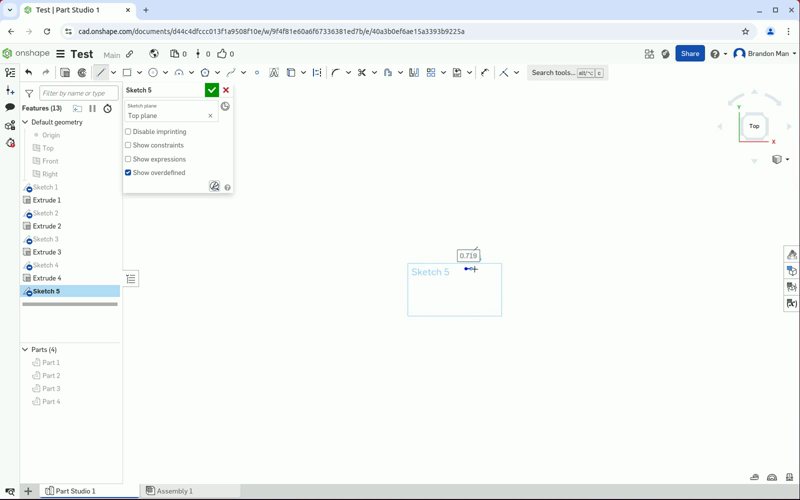
scroll(6)
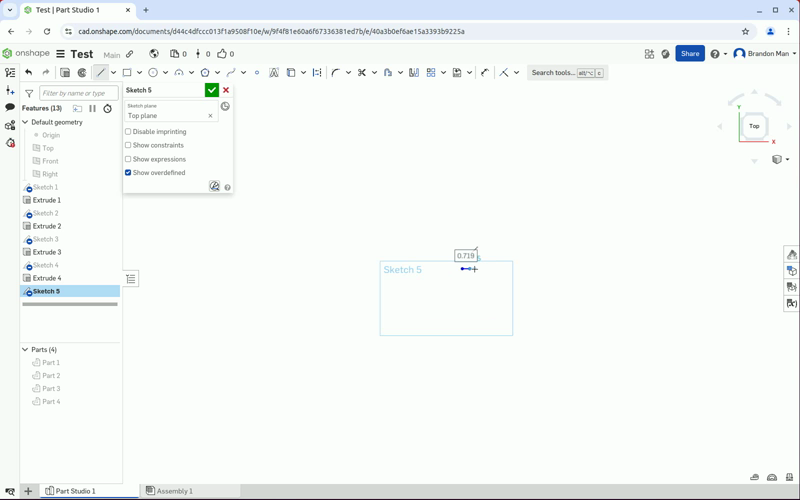
scroll(6)
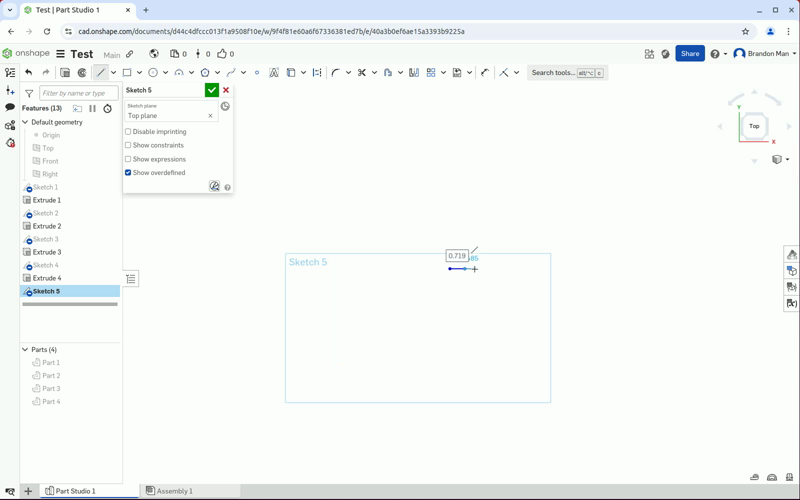
scroll(6)
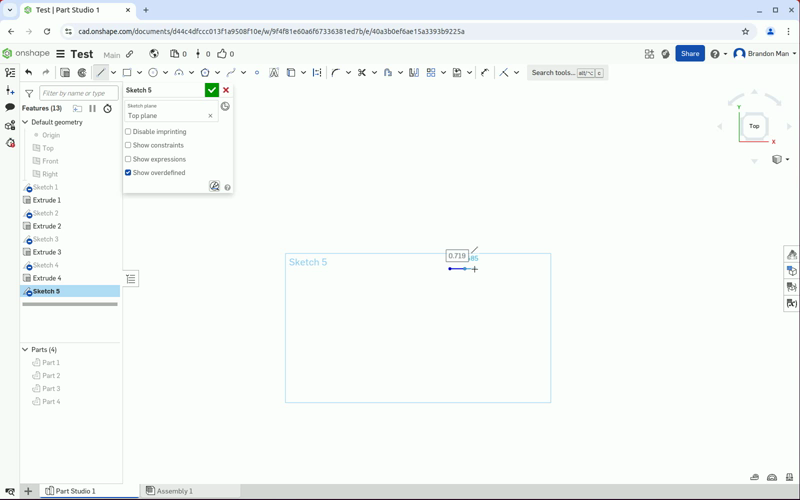
scroll(6)
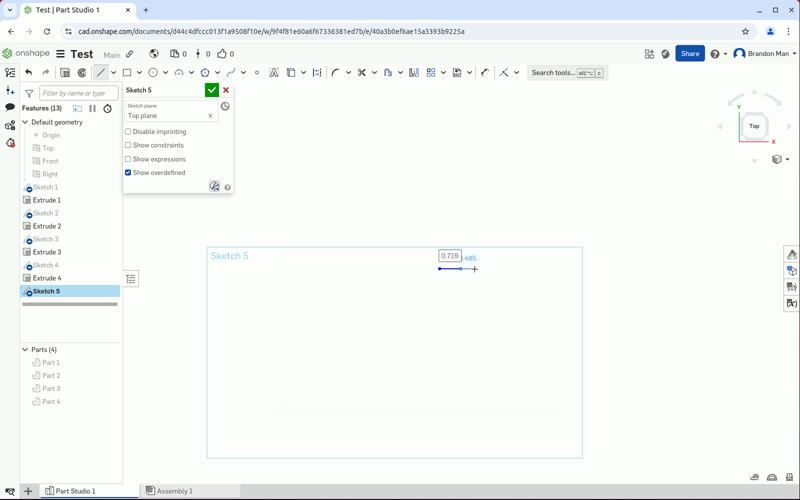
scroll(6)
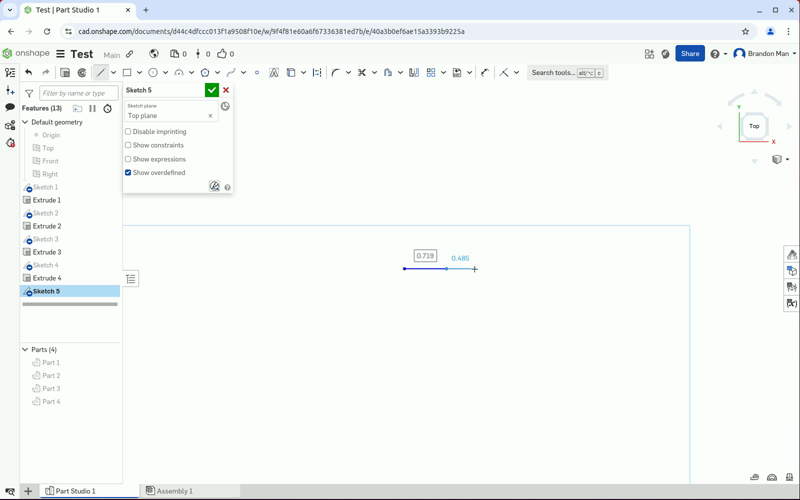
click(474, 268)
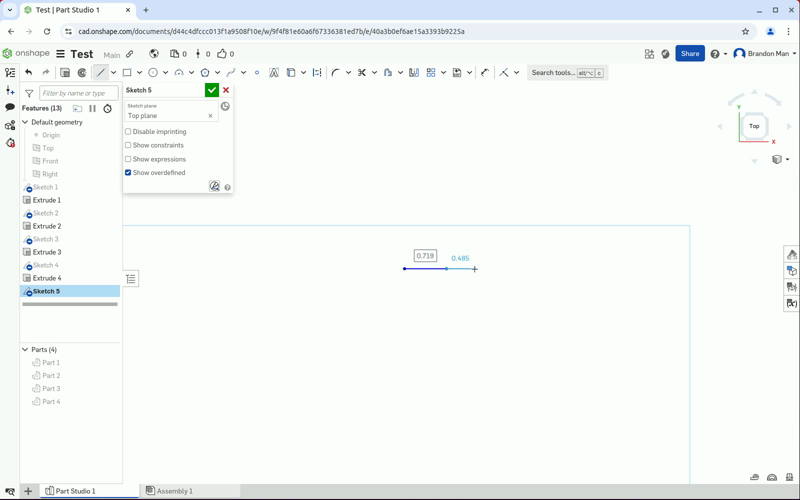
scroll(-6)
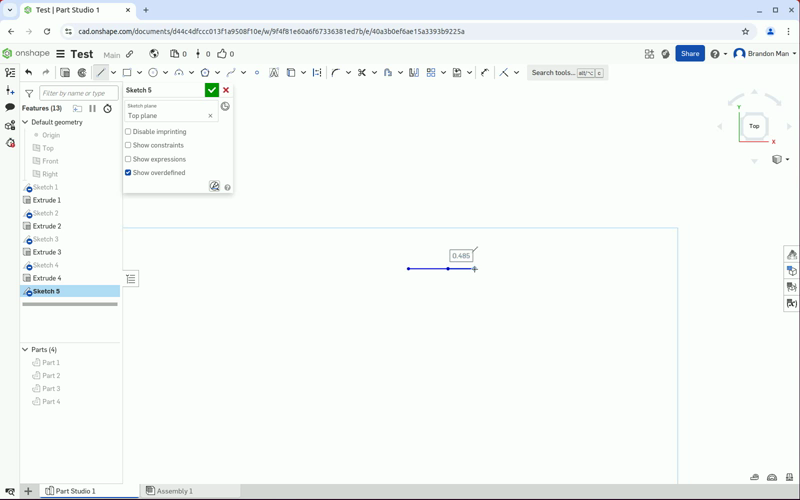
scroll(-6)
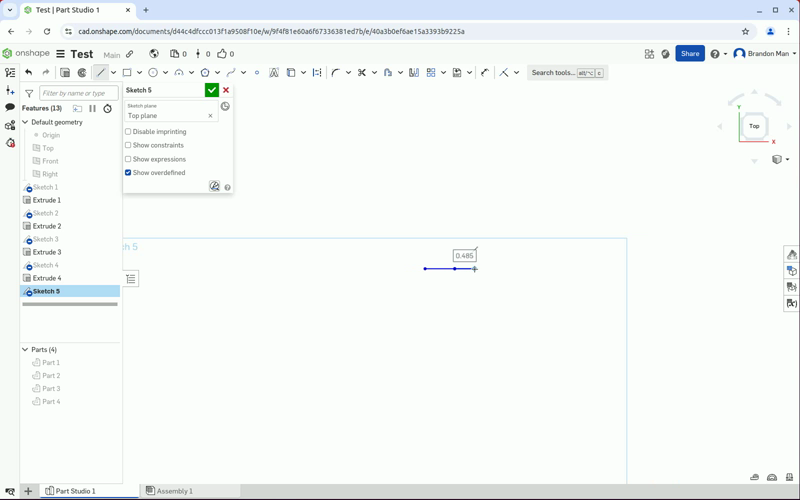
scroll(-6)
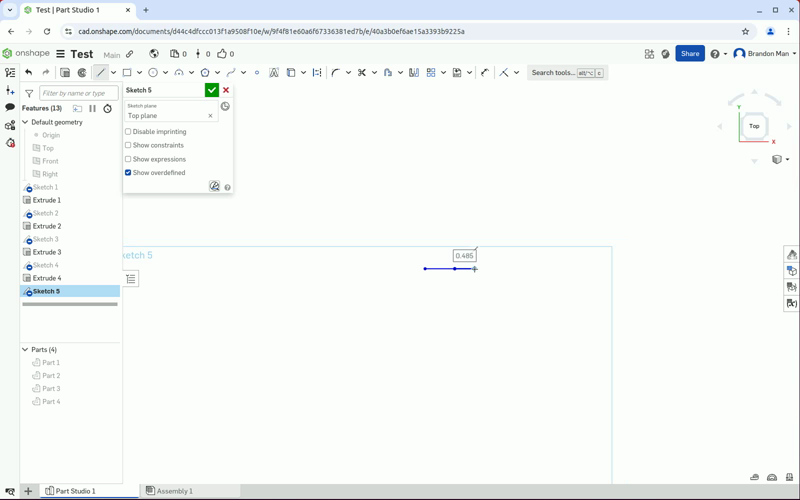
scroll(-6)
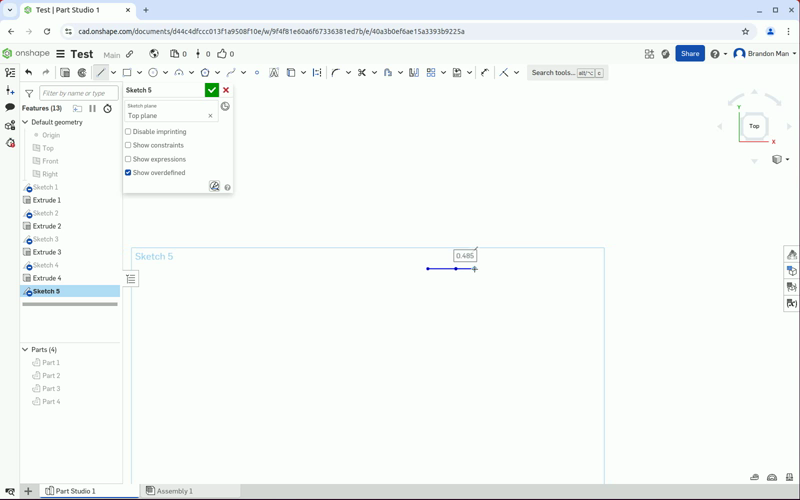
scroll(-6)
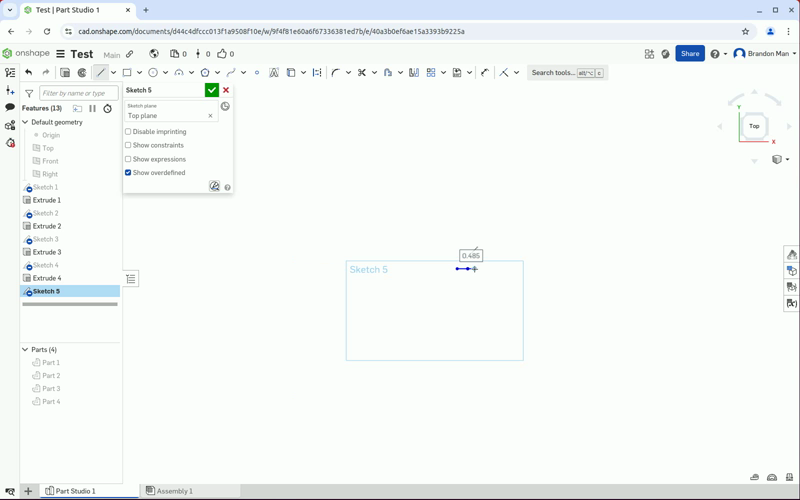
scroll(-6)
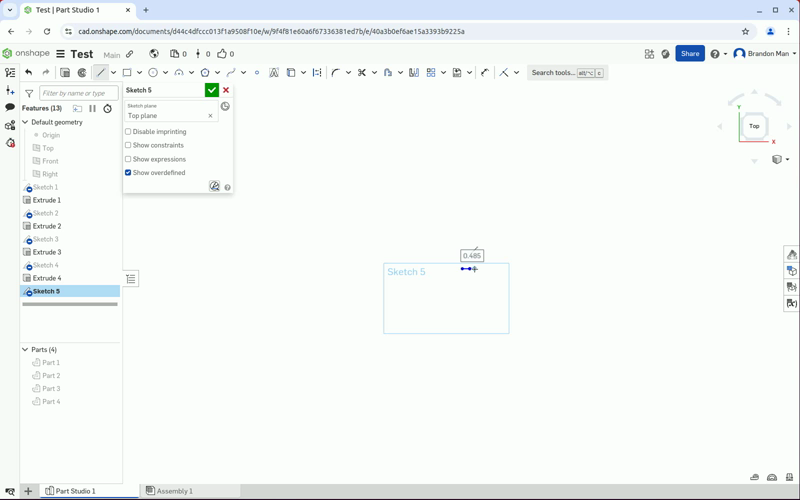
scroll(-6)
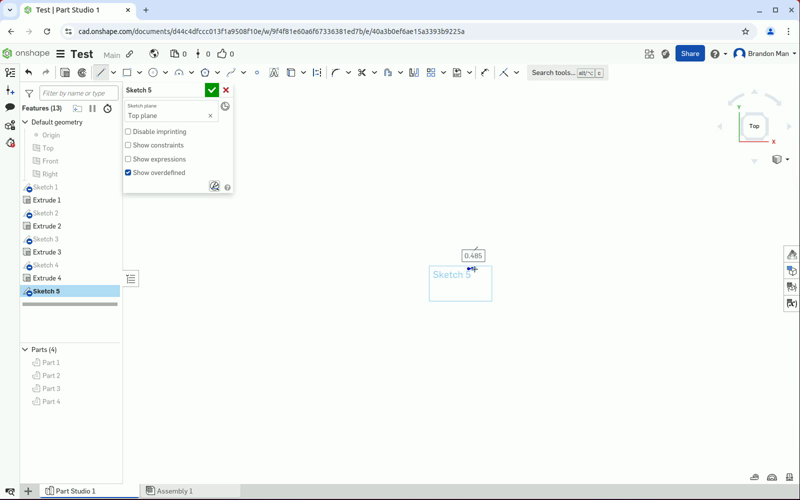
key_up(shift)
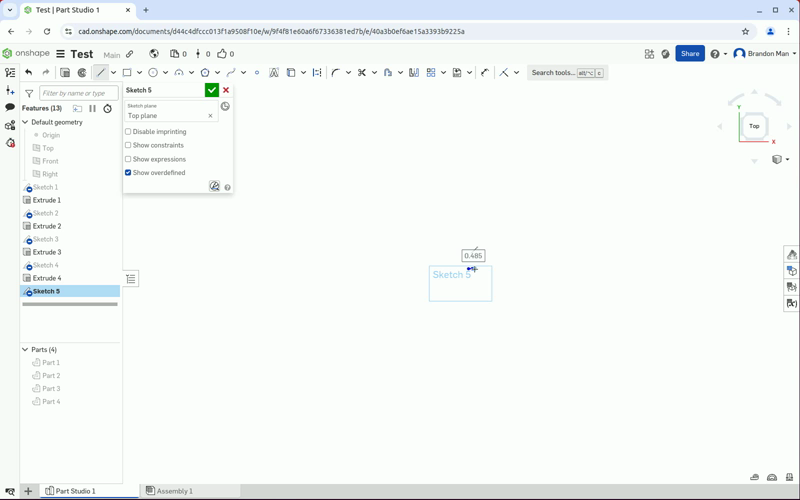
key_down(shift)
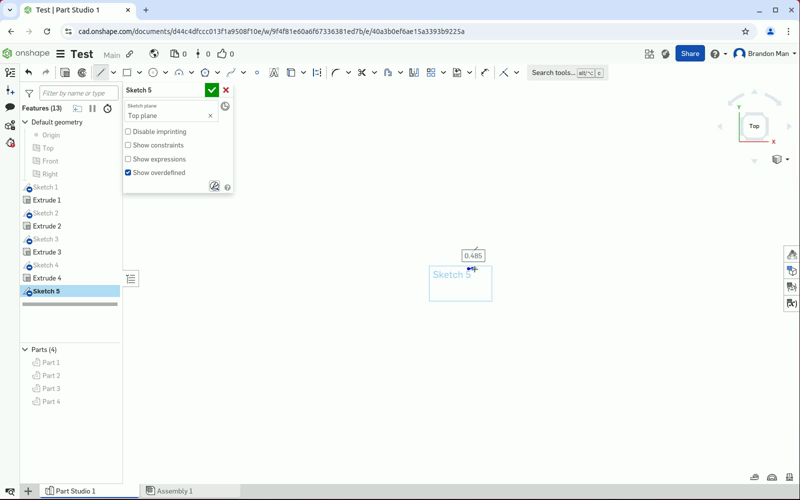
key_up(shift)
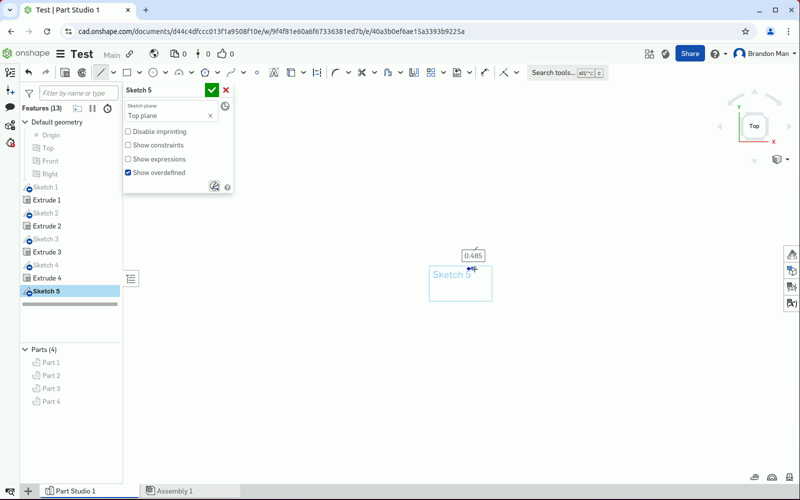
key_down(shift)
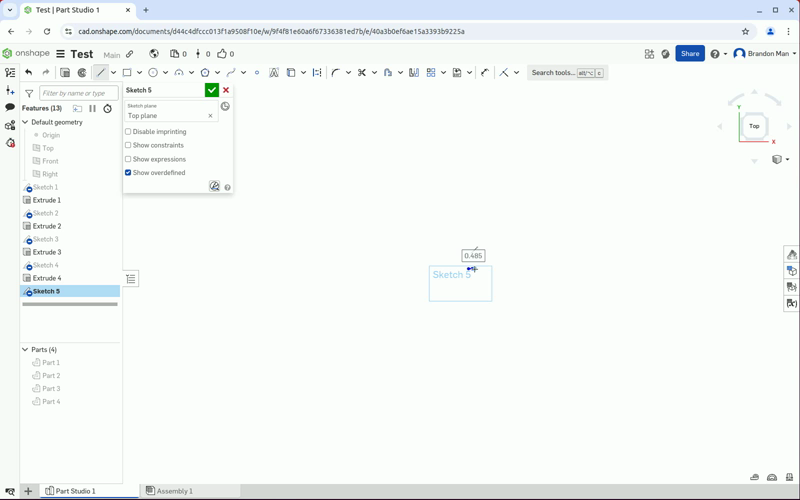
mouse_move(504, 268)
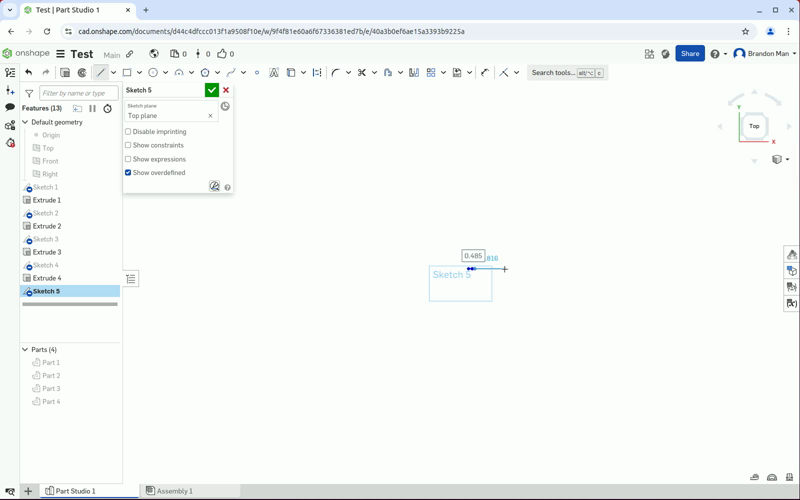
mouse_move(478, 268)
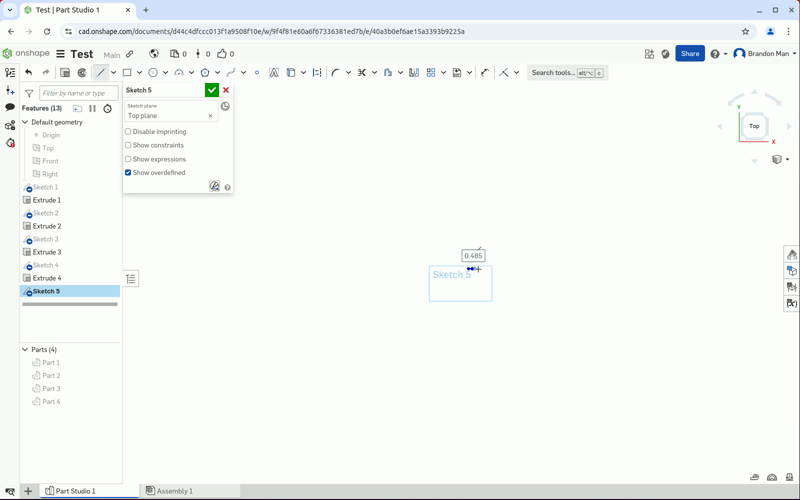
scroll(6)
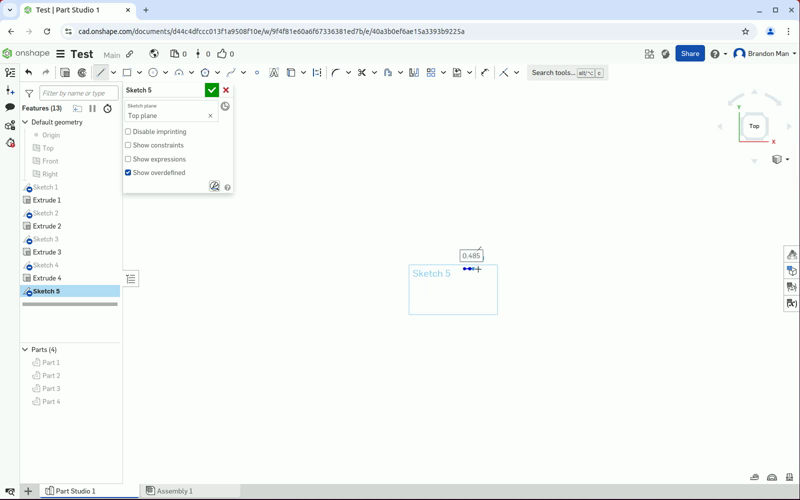
scroll(6)
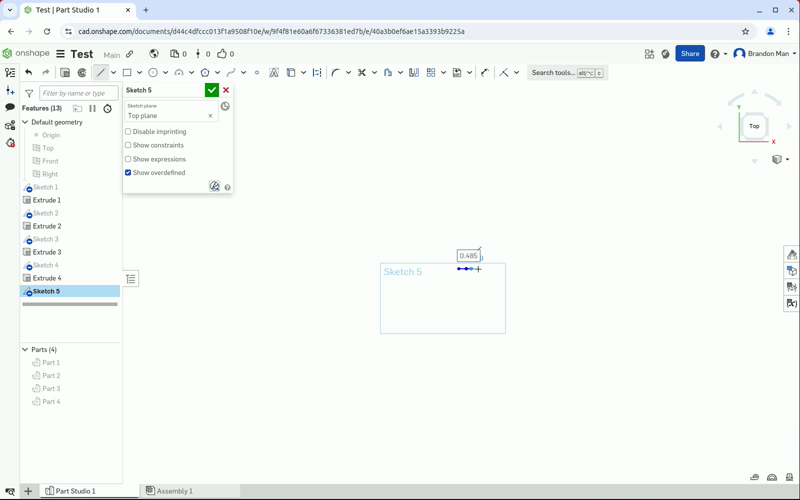
scroll(6)
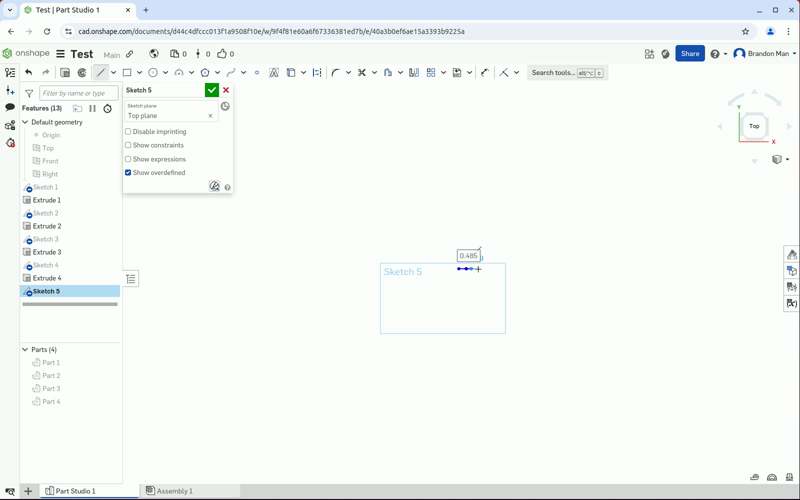
scroll(6)
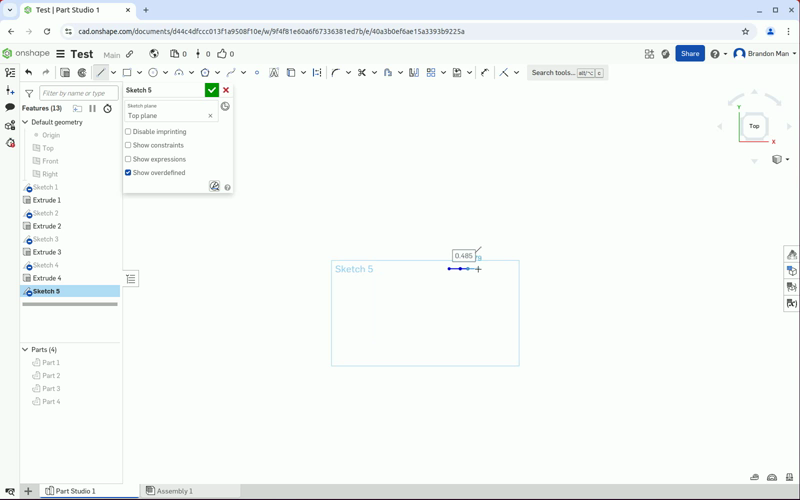
scroll(6)
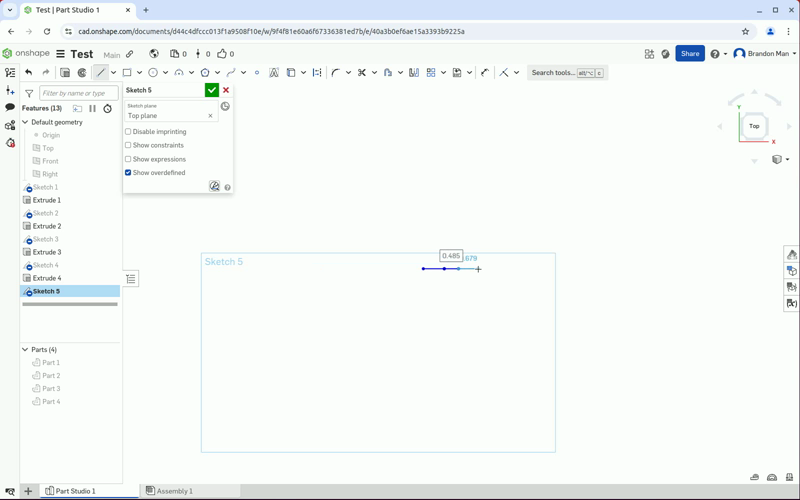
scroll(6)
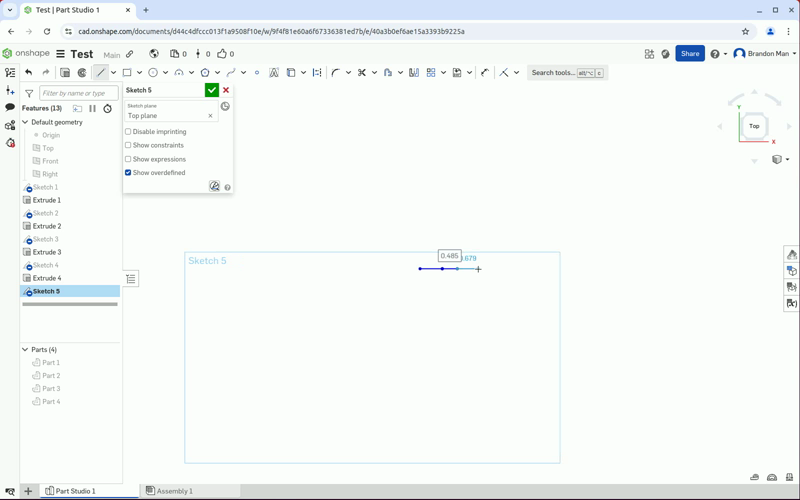
scroll(6)
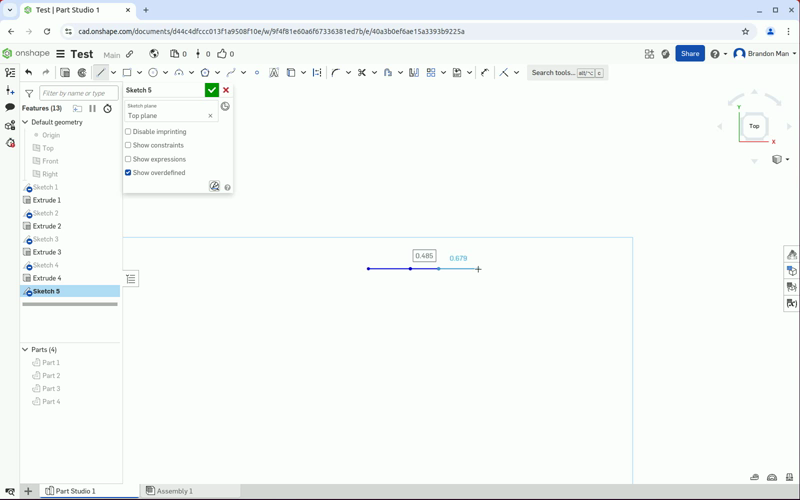
click(478, 268)
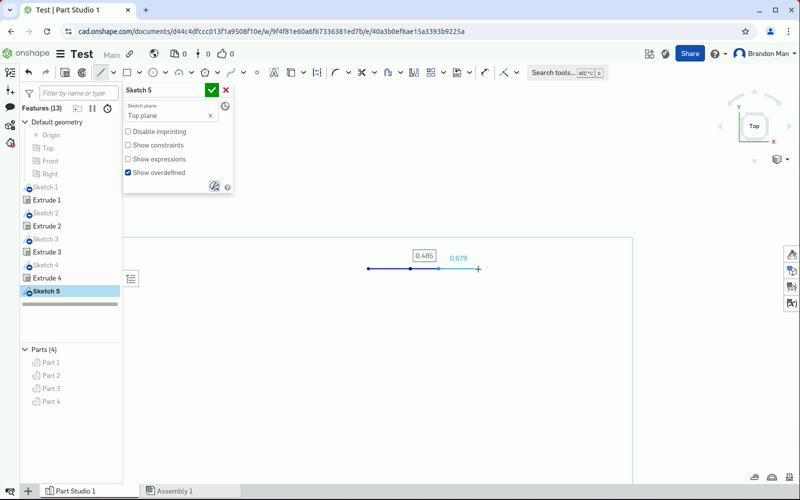
scroll(-6)
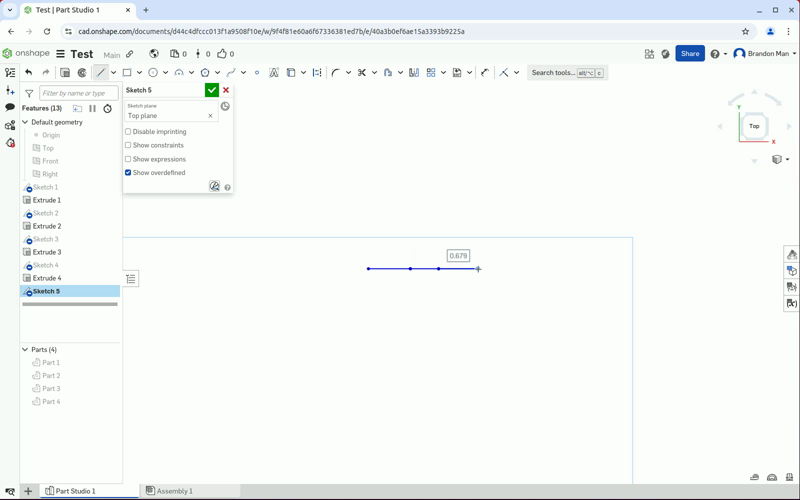
scroll(-6)
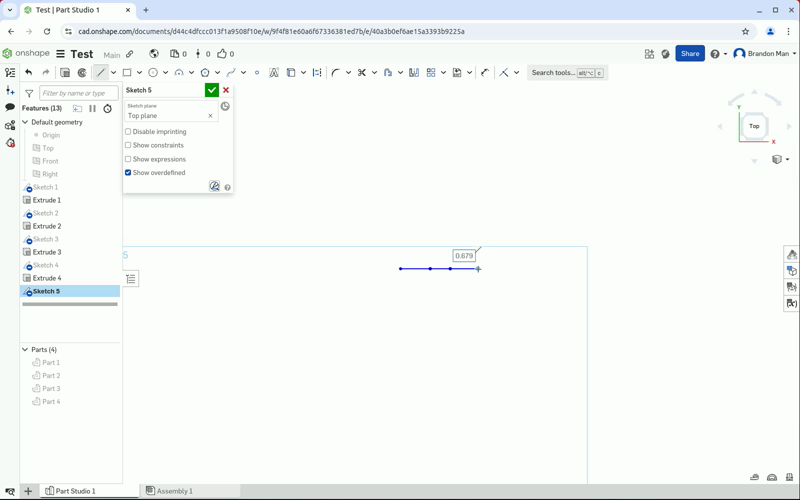
scroll(-6)
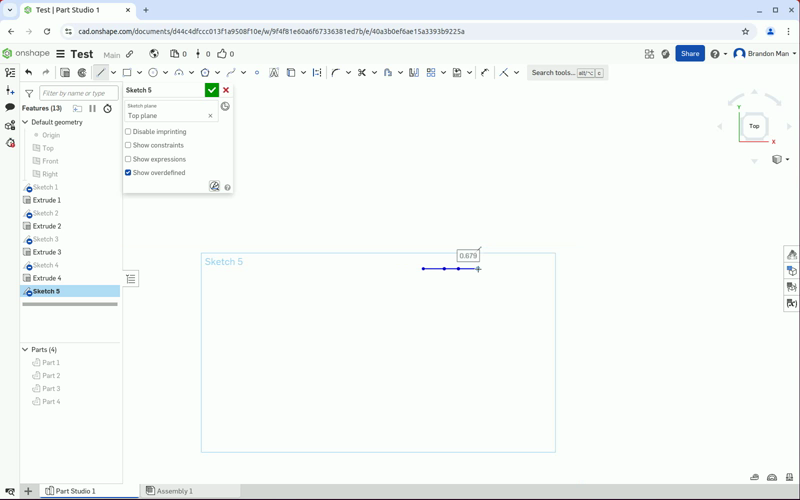
scroll(-6)
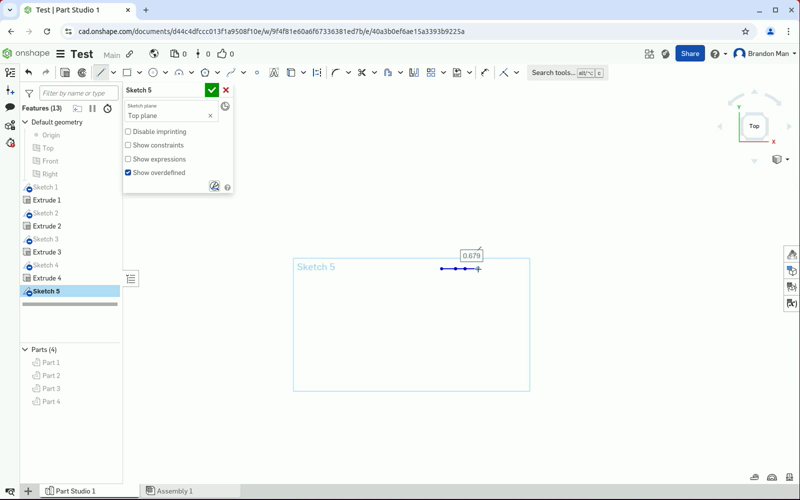
scroll(-6)
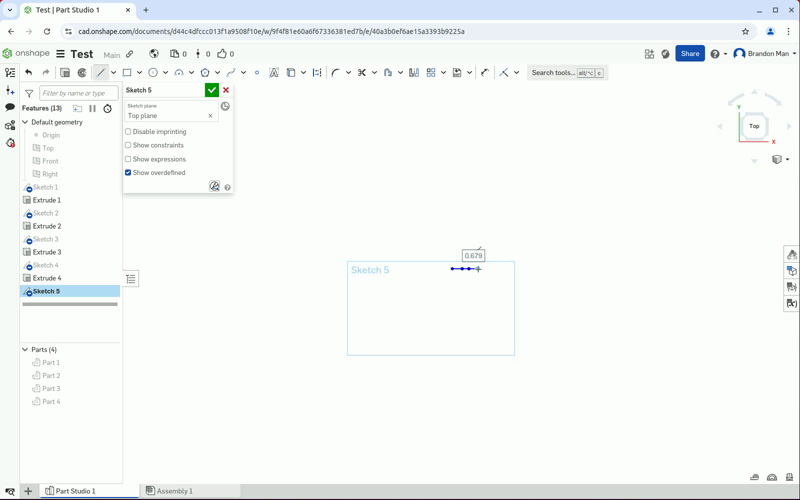
scroll(-6)
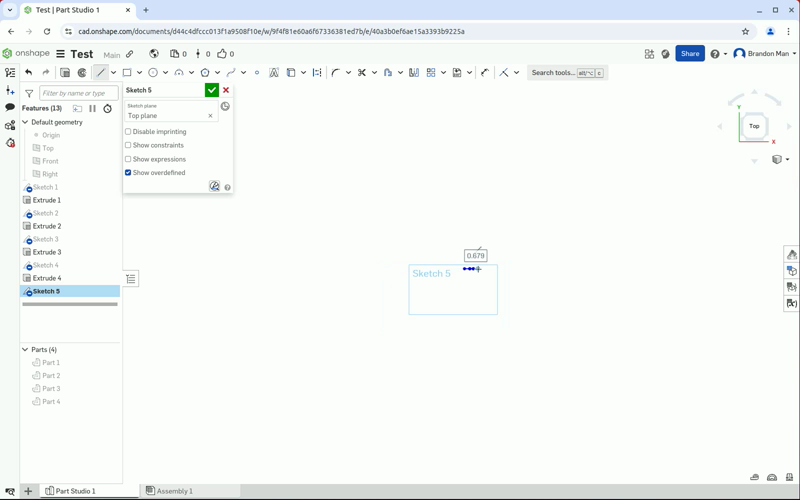
scroll(-6)
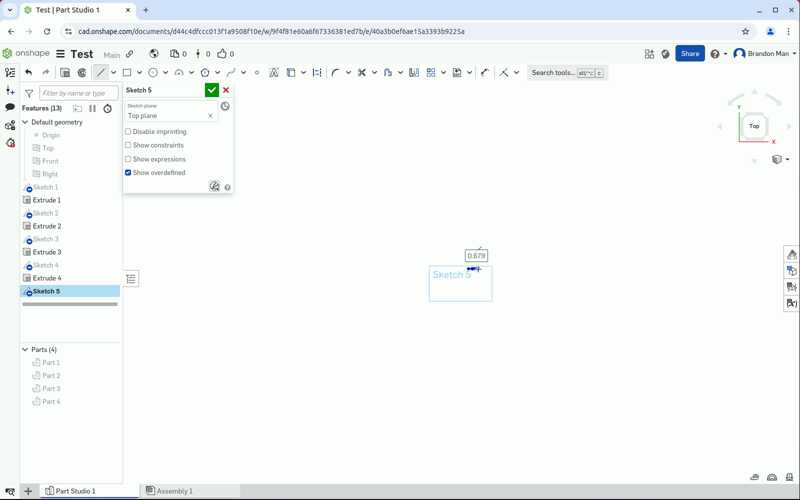
key_up(shift)
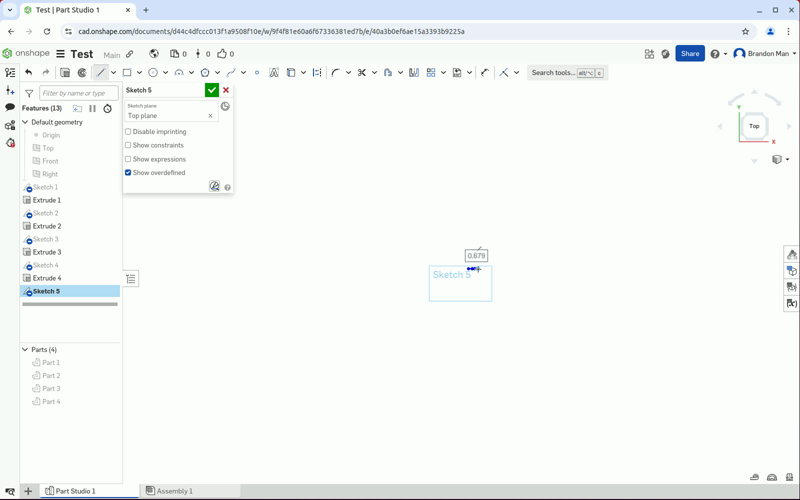
key_down(shift)
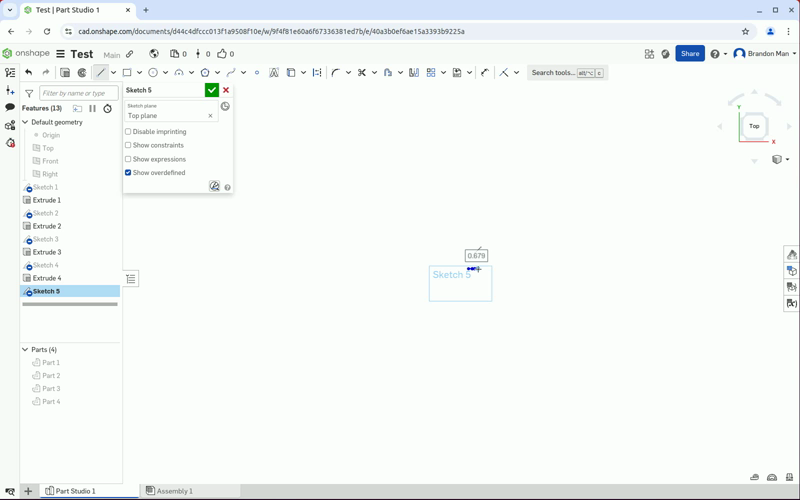
mouse_move(508, 268)
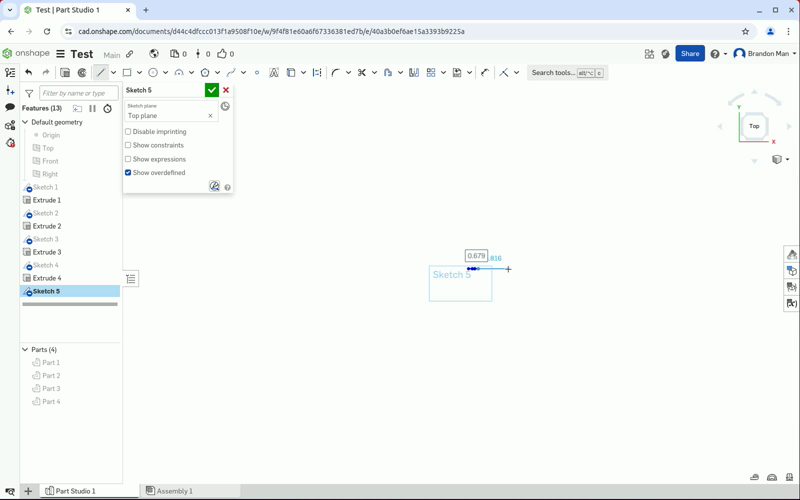
mouse_move(478, 267)
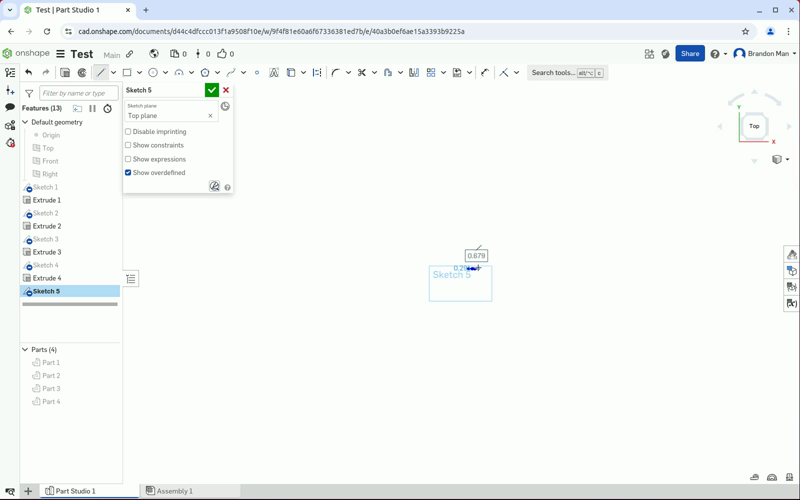
scroll(6)
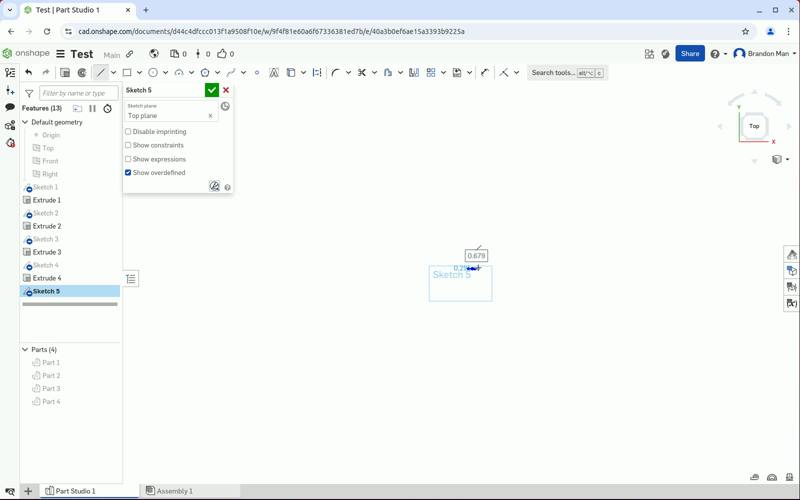
scroll(6)
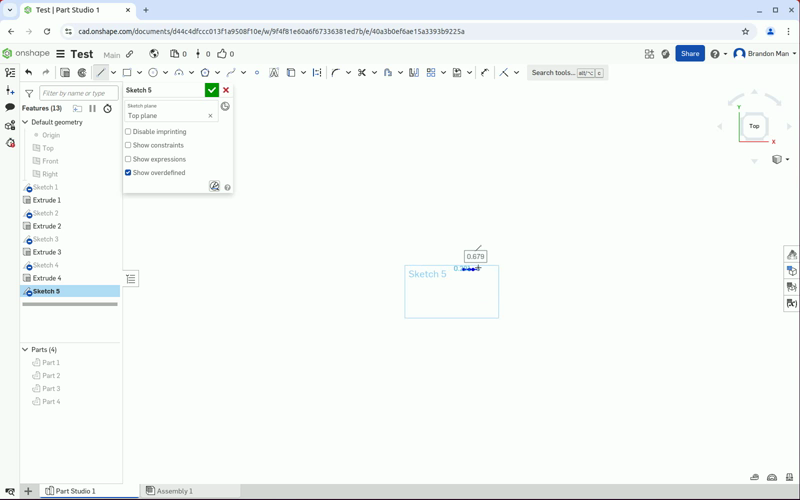
scroll(6)
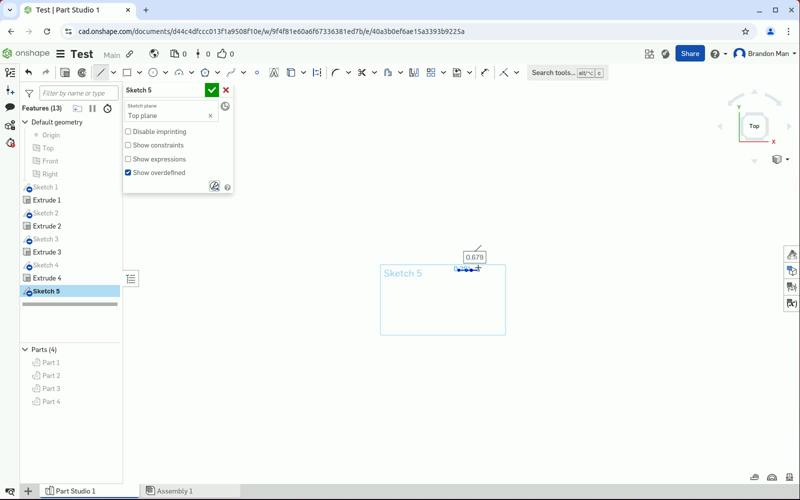
scroll(6)
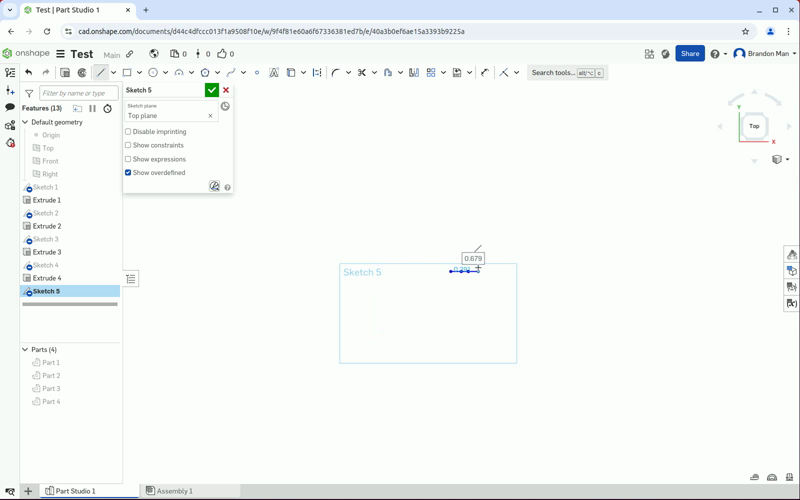
scroll(6)
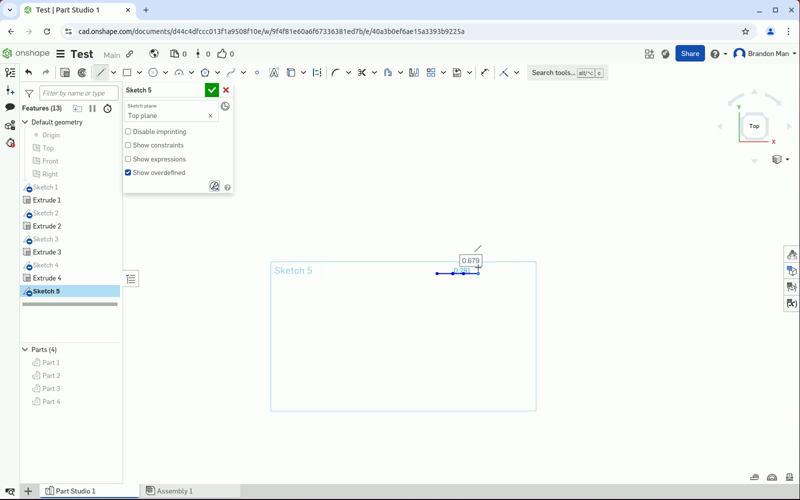
scroll(6)
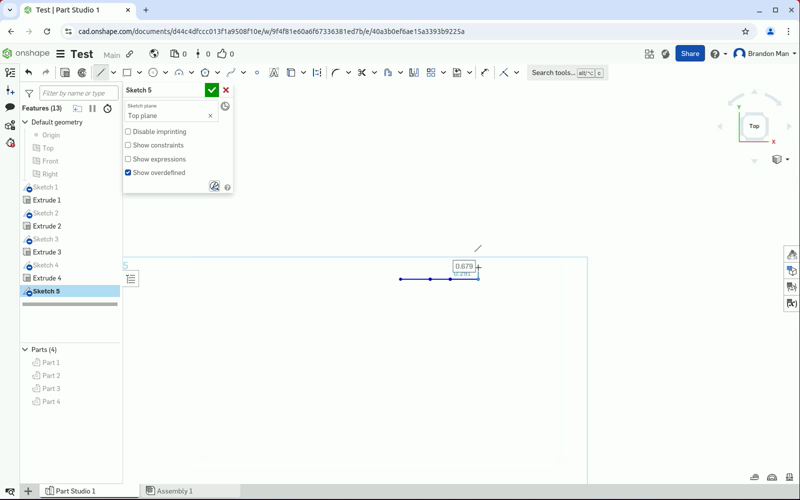
scroll(6)
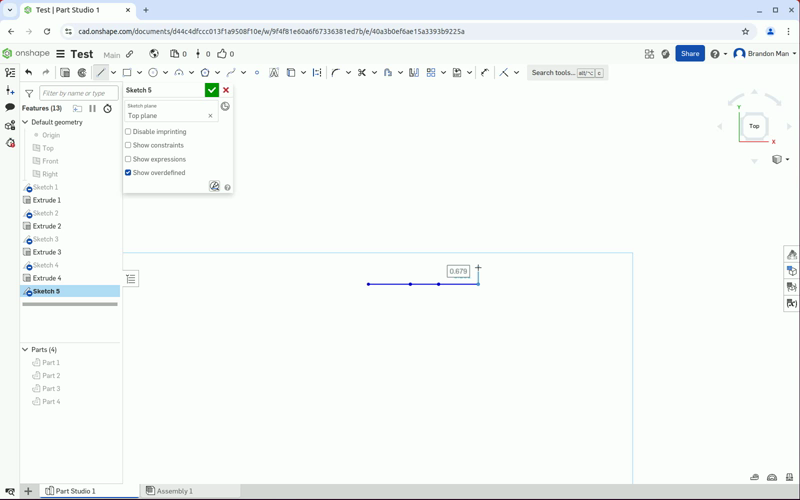
click(478, 267)
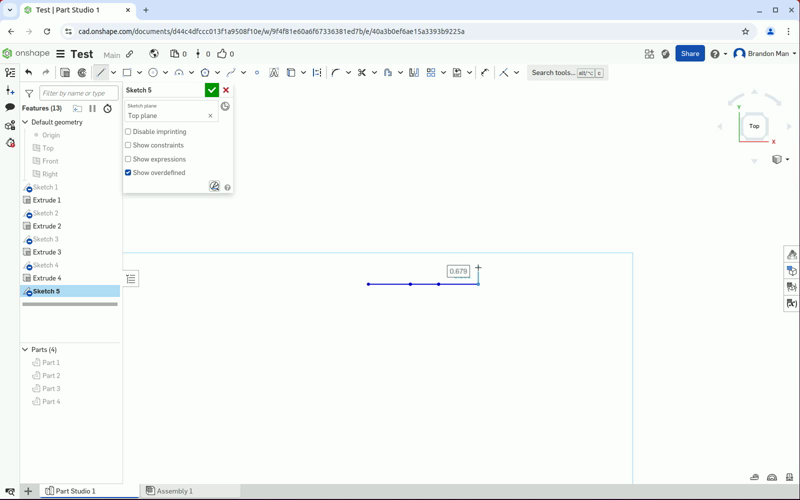
scroll(-6)
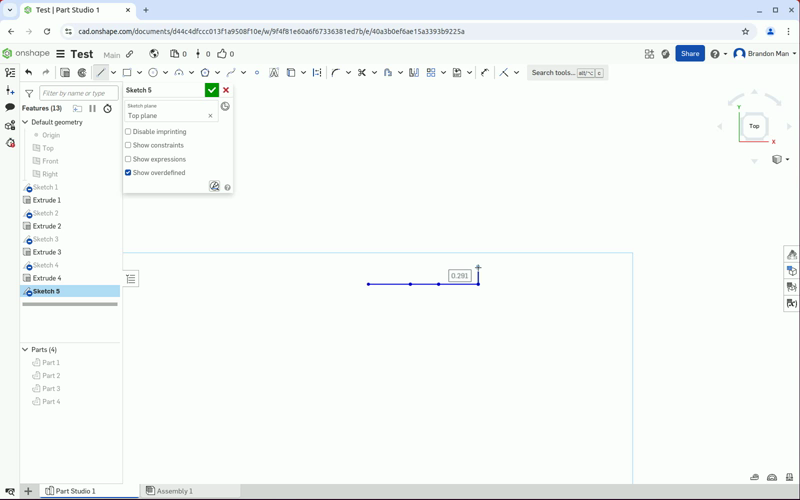
scroll(-6)
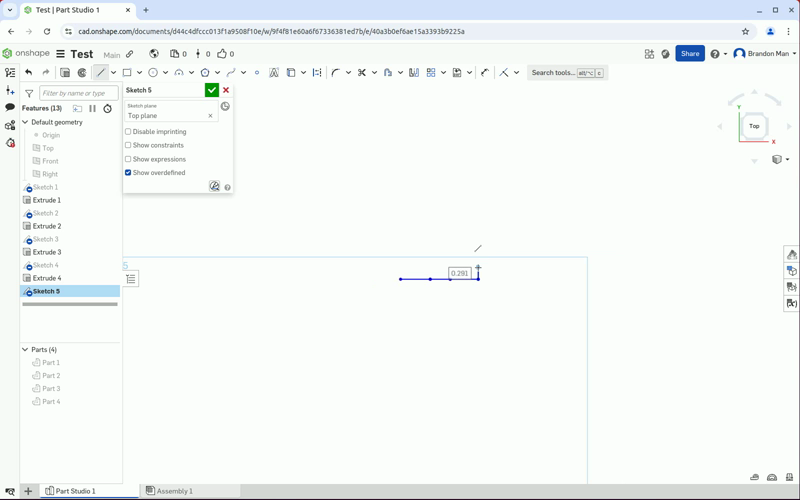
scroll(-6)
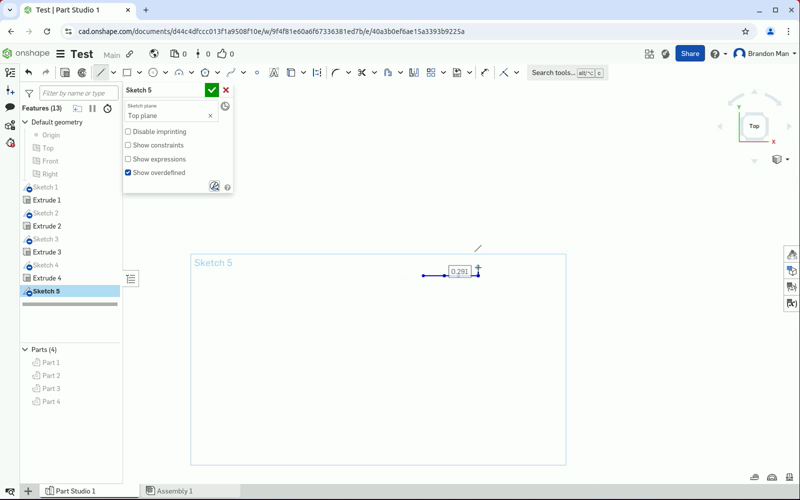
scroll(-6)
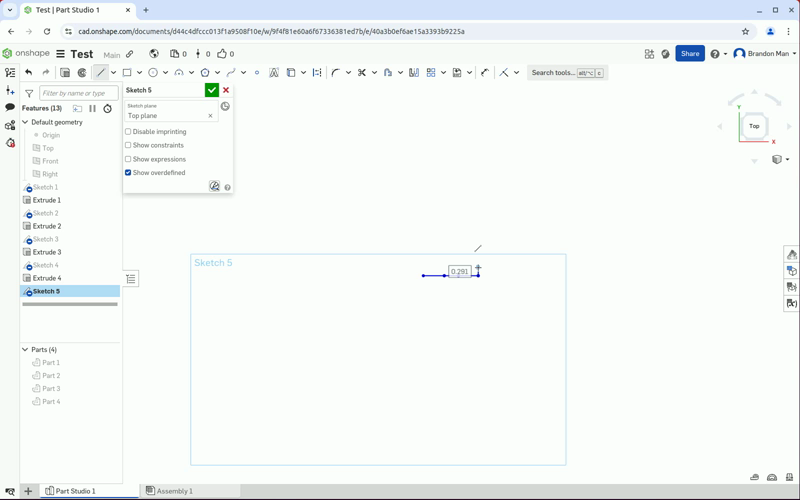
scroll(-6)
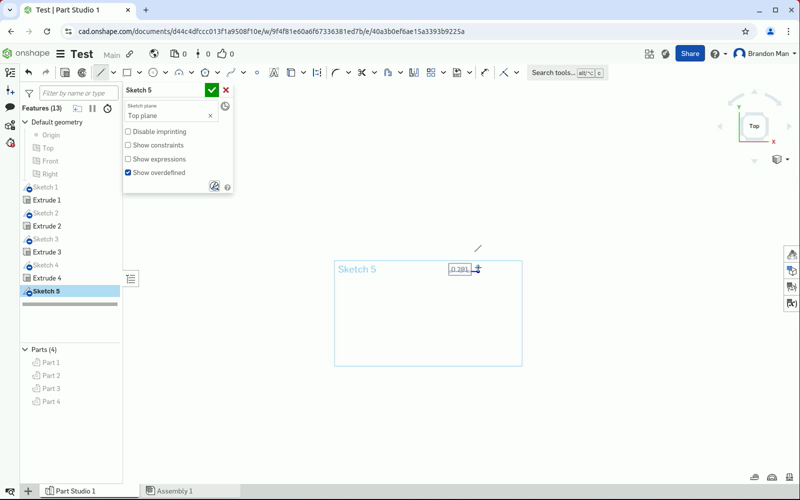
scroll(-6)
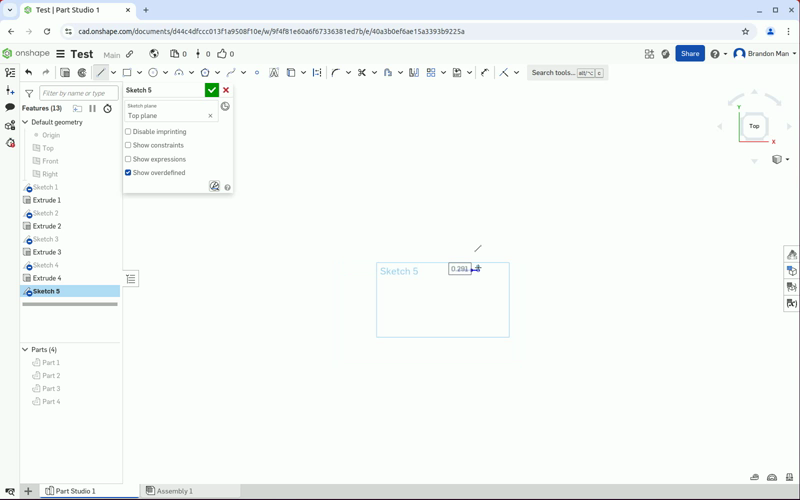
scroll(-6)
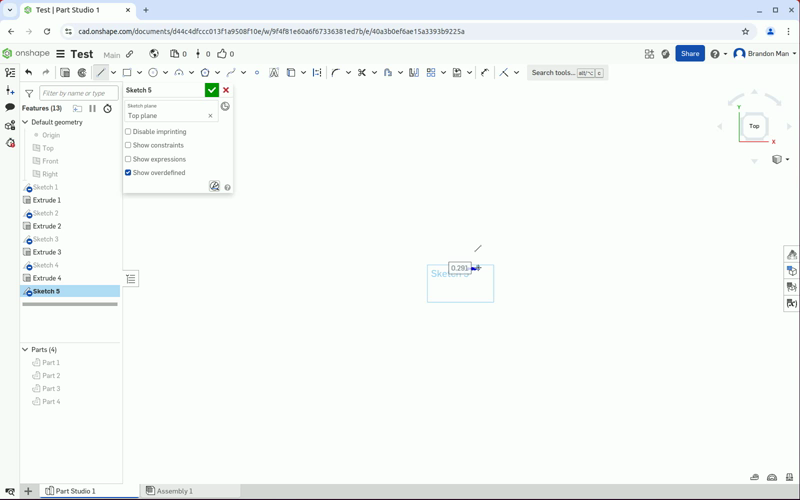
key_up(shift)
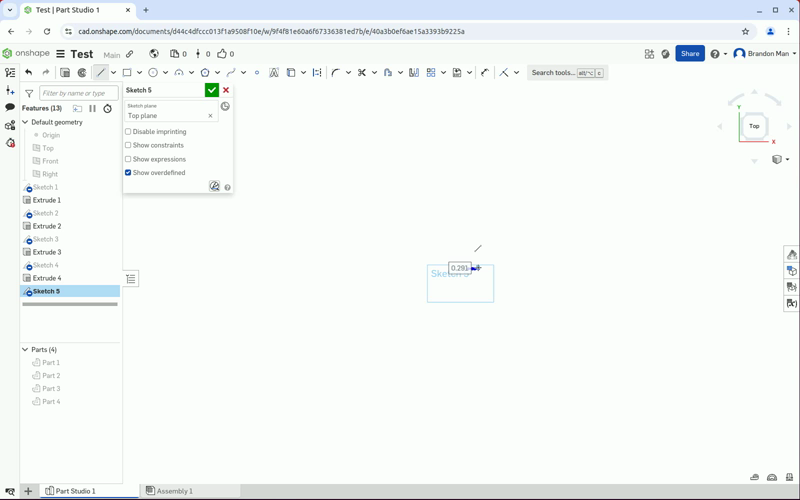
key_down(shift)
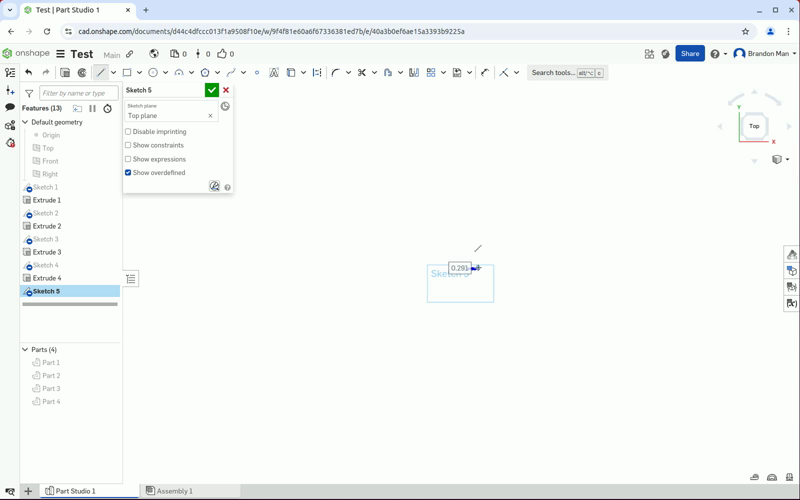
mouse_move(508, 267)
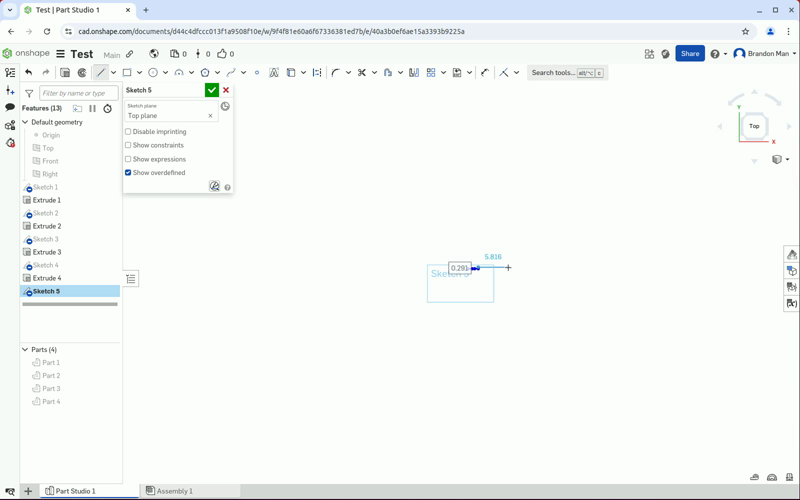
mouse_move(468, 267)
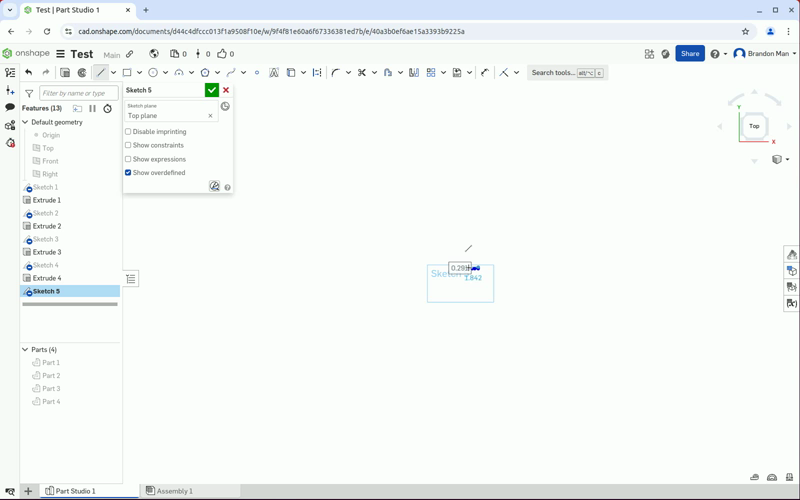
scroll(6)
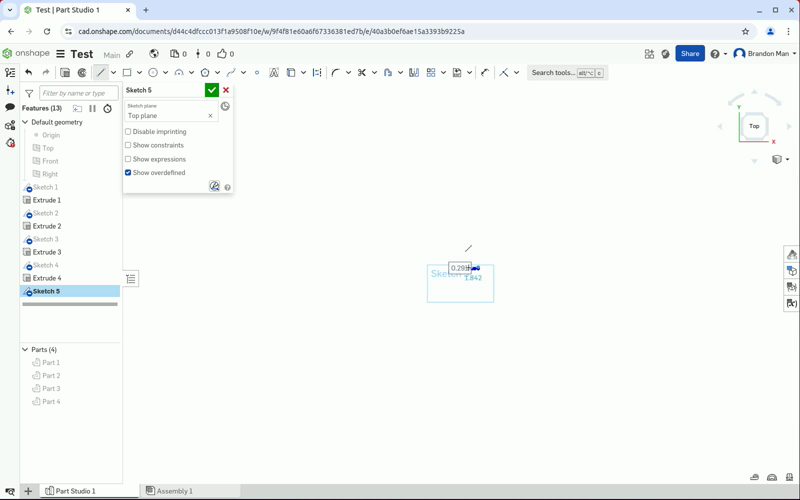
scroll(6)
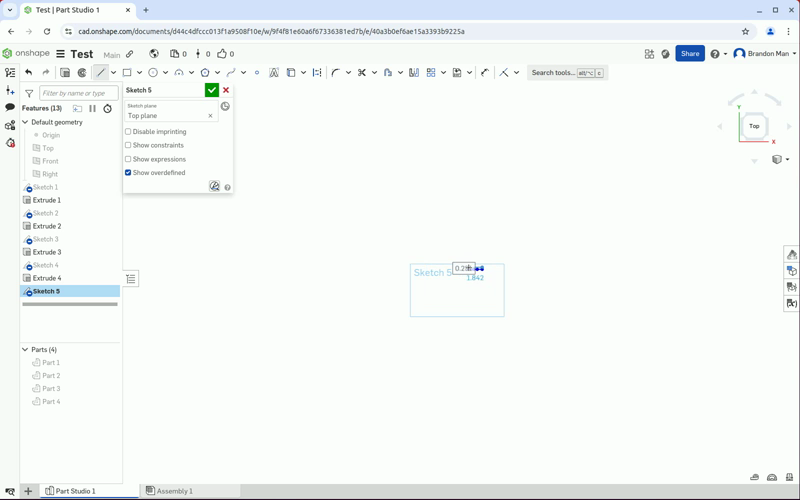
scroll(6)
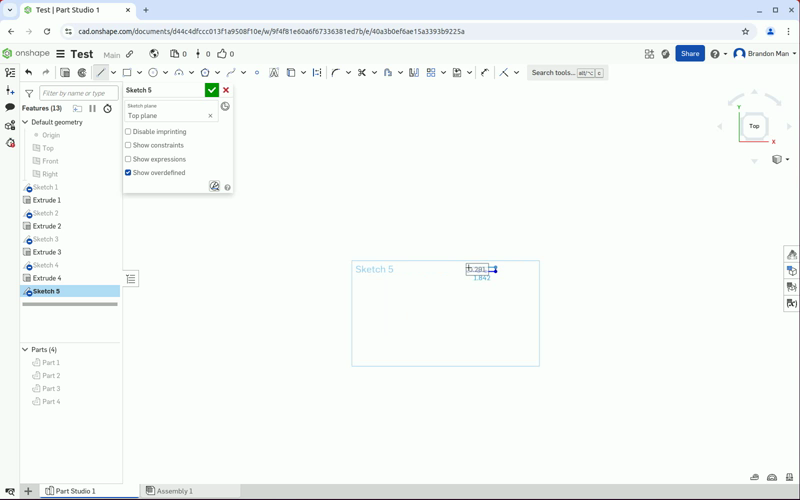
scroll(6)
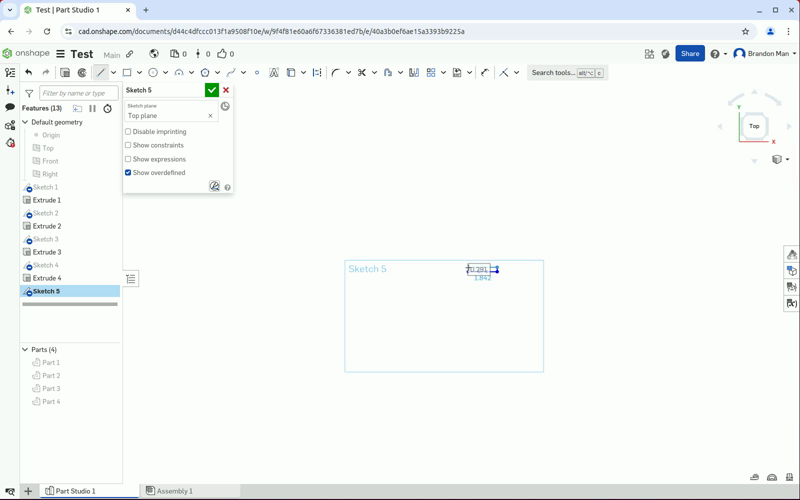
scroll(6)
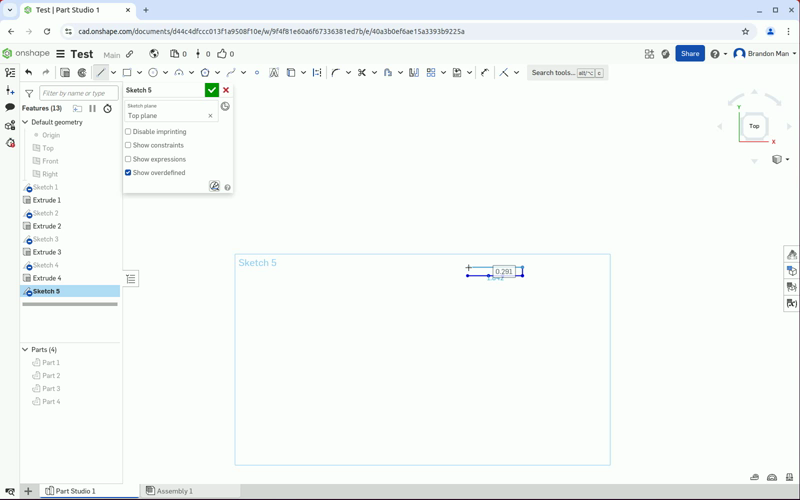
scroll(6)
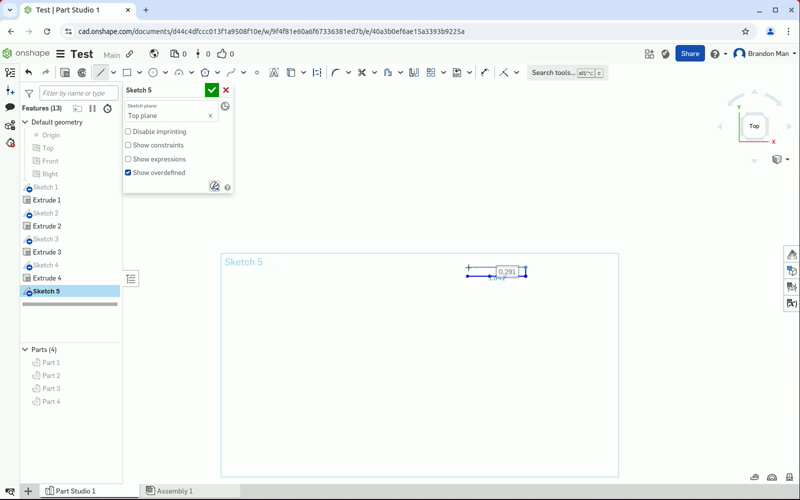
scroll(6)
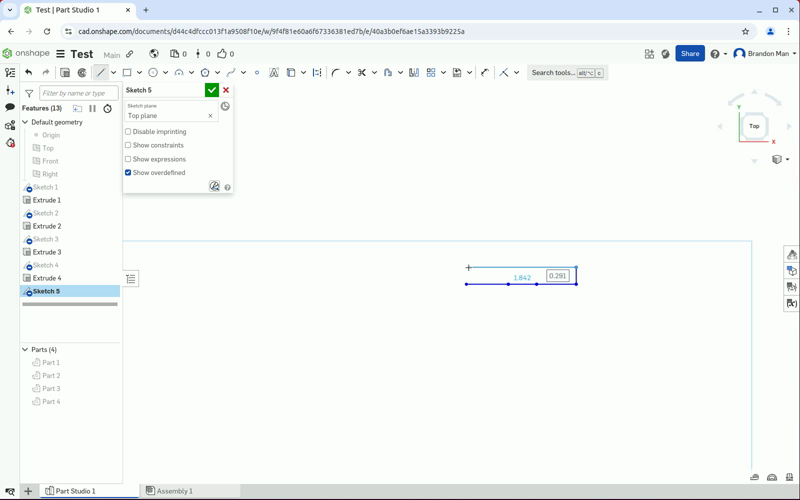
click(468, 267)
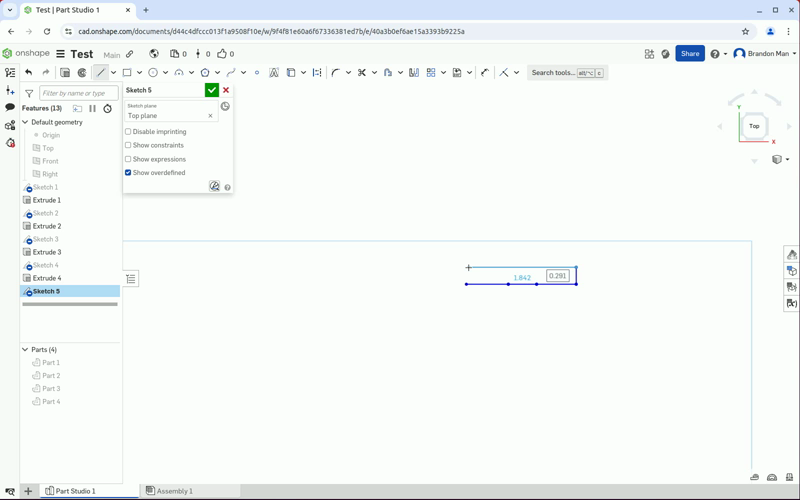
scroll(-6)
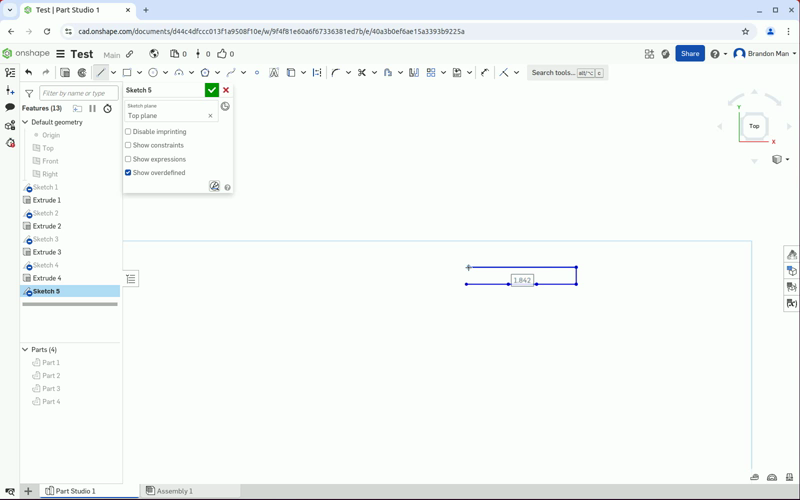
scroll(-6)
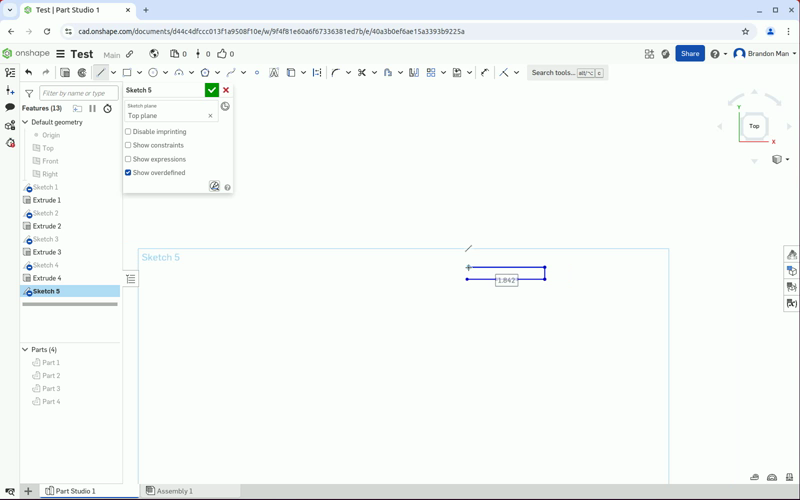
scroll(-6)
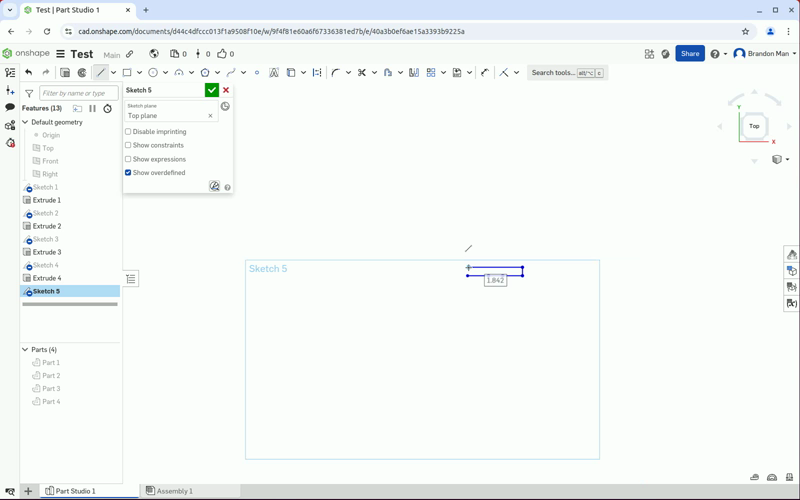
scroll(-6)
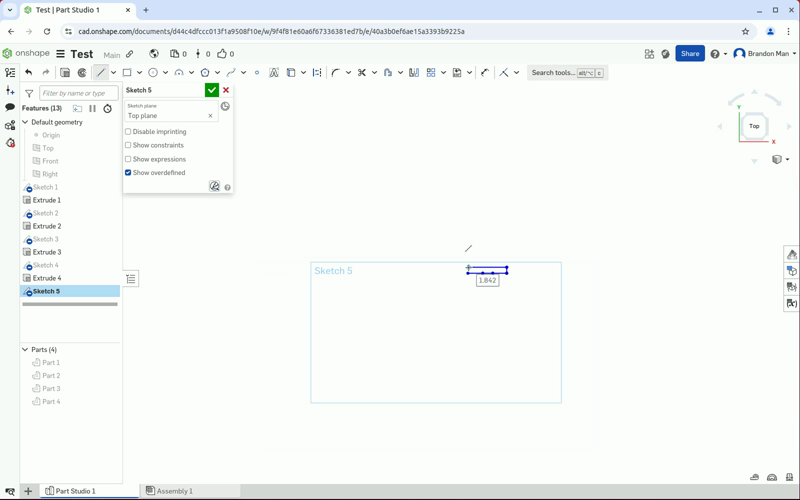
scroll(-6)
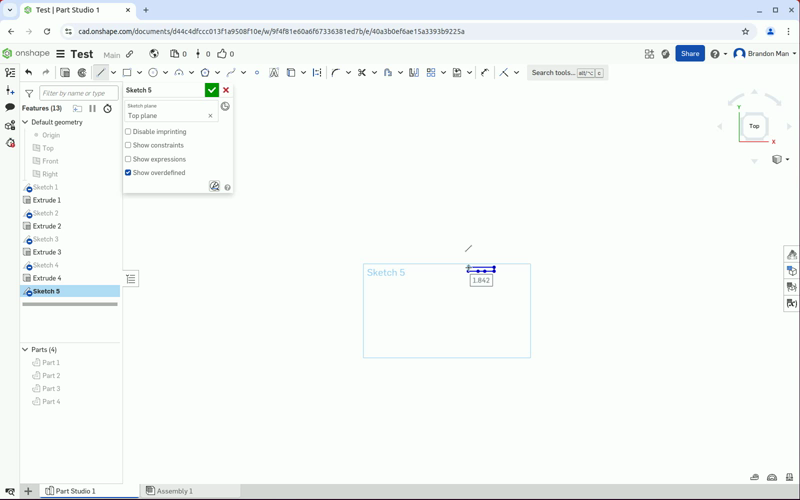
scroll(-6)
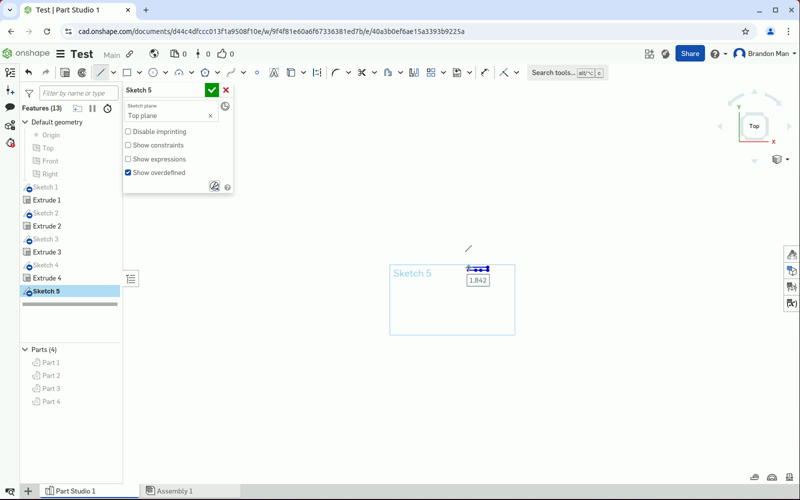
scroll(-6)
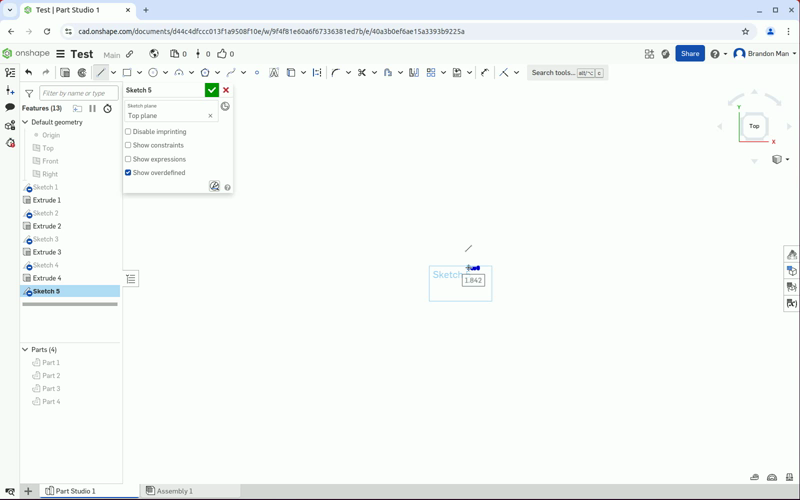
key_up(shift)
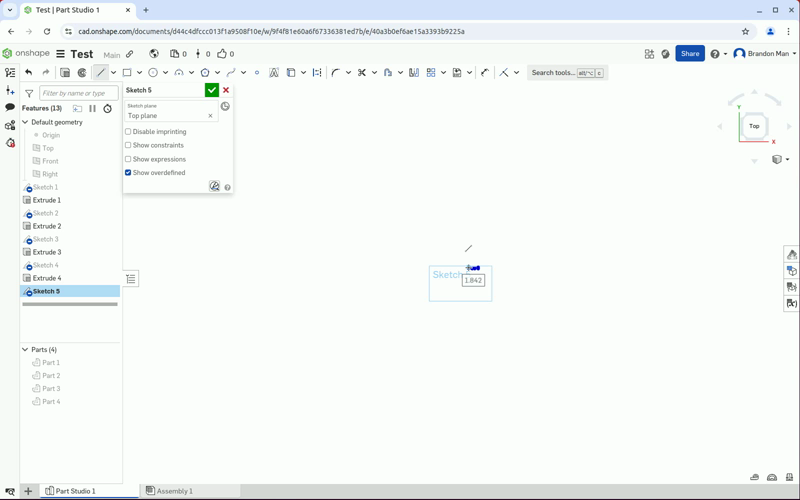
mouse_move(498, 267)
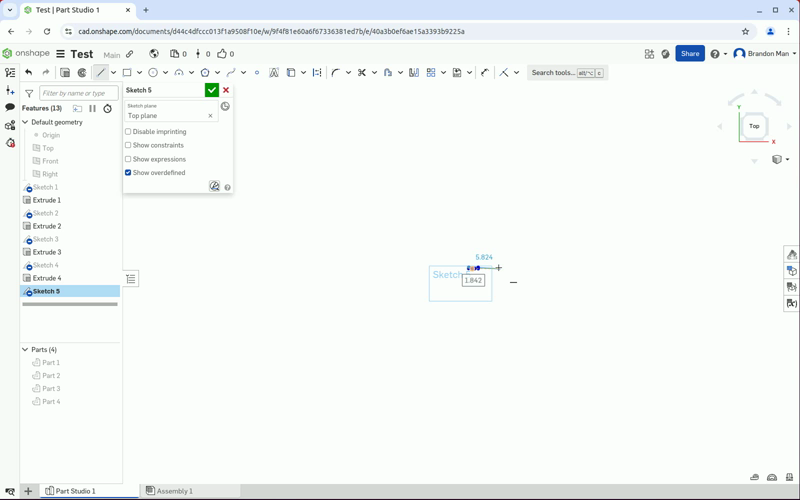
key_down(shift)
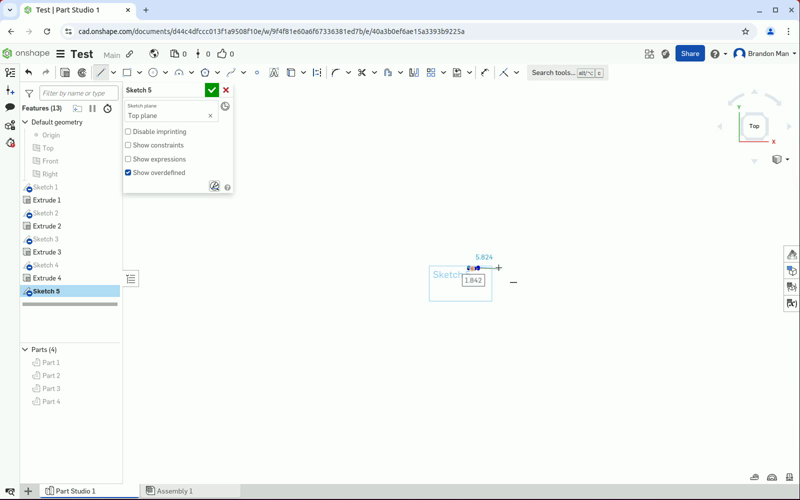
mouse_move(468, 268)
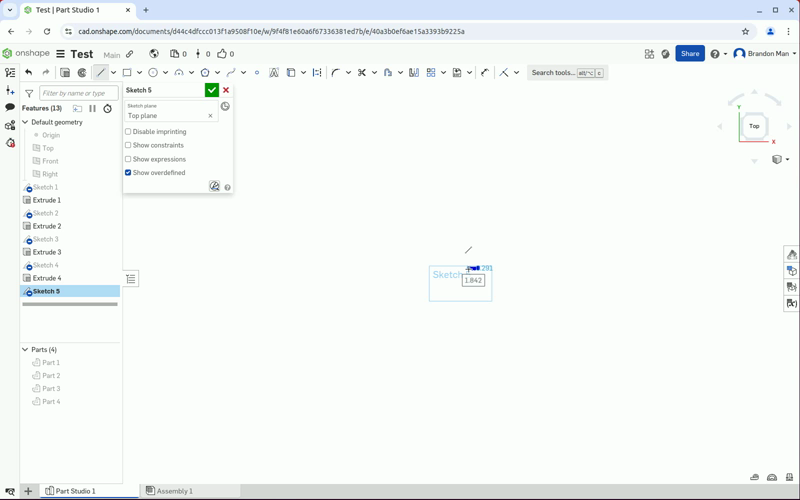
scroll(6)
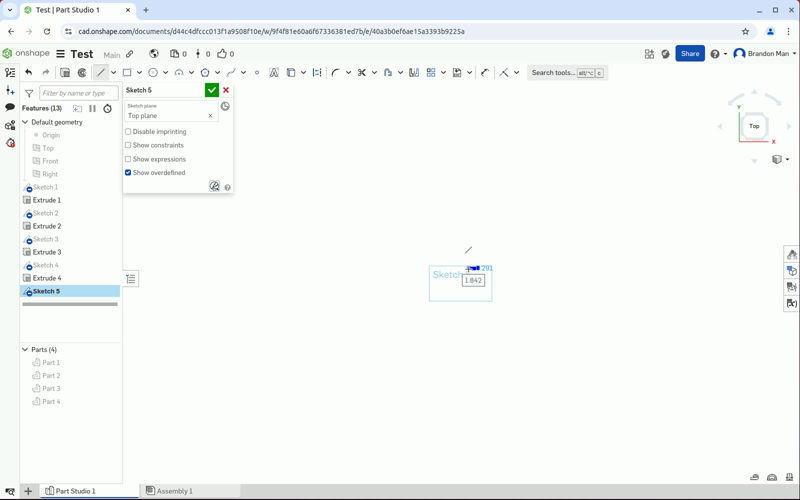
scroll(6)
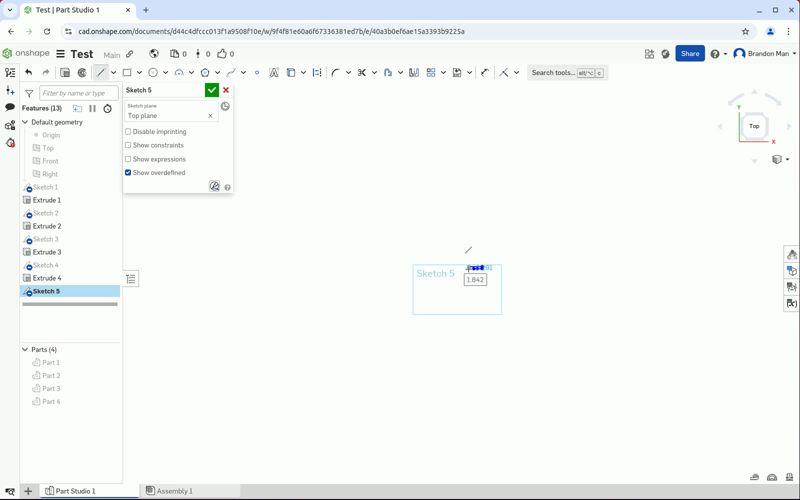
scroll(6)
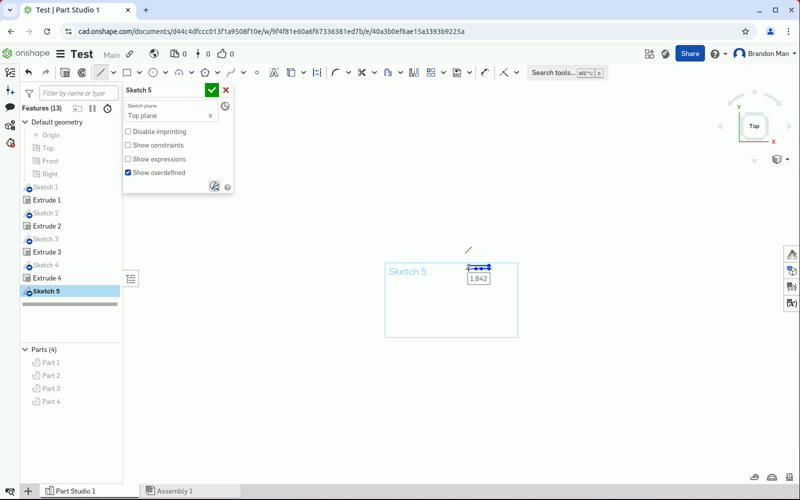
scroll(6)
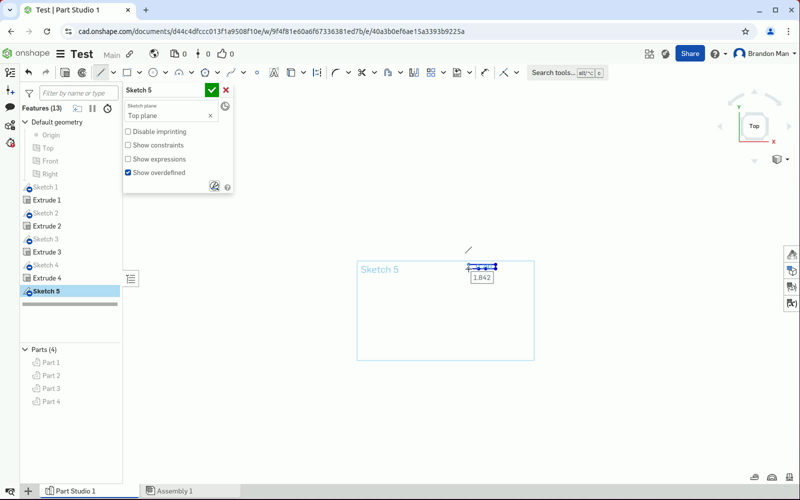
scroll(6)
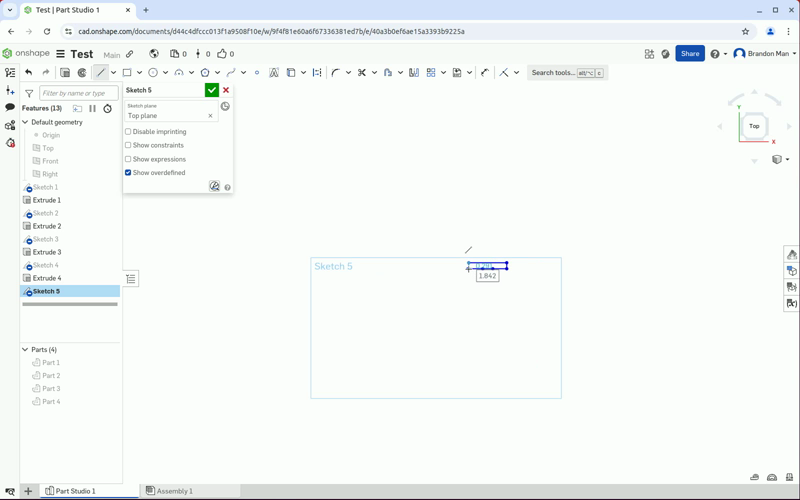
scroll(6)
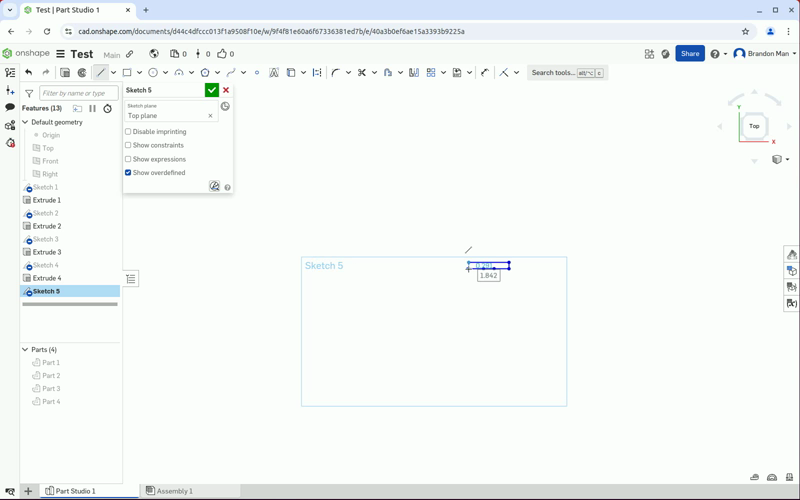
scroll(6)
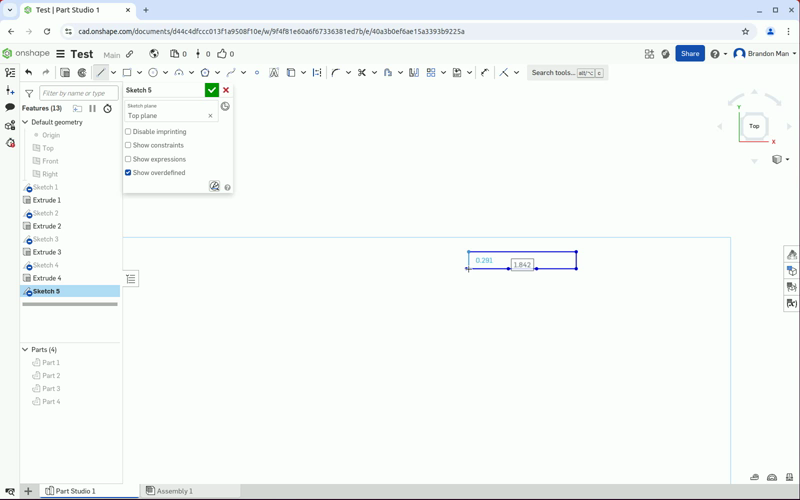
key_up(shift)
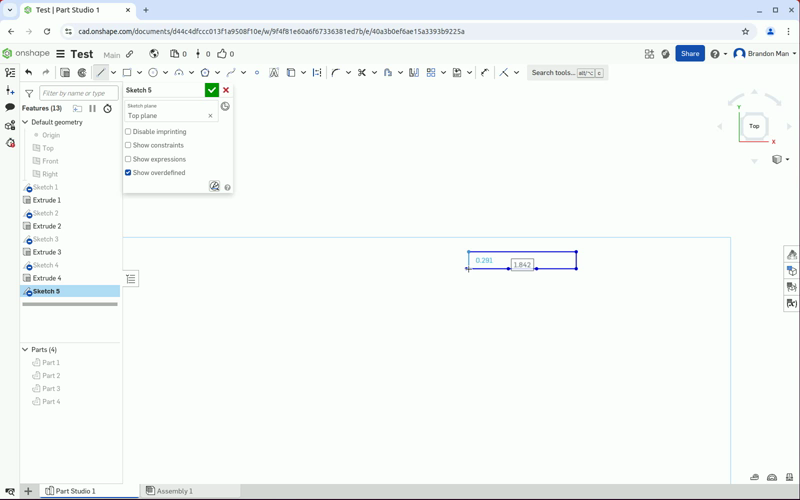
click(468, 268)
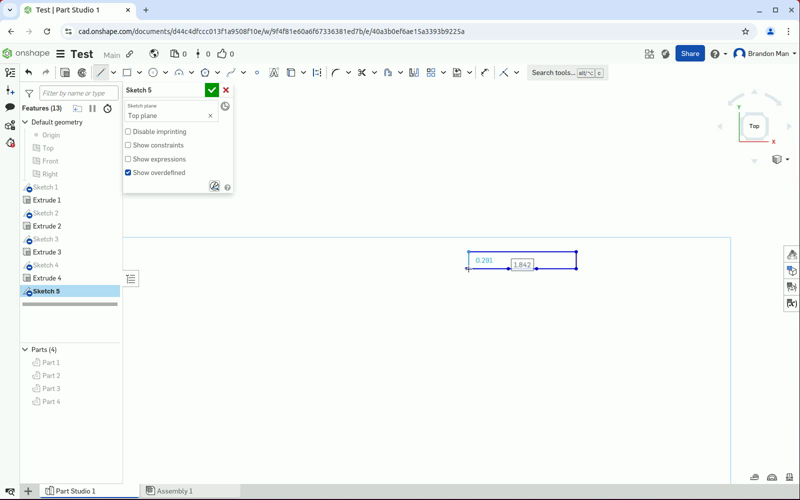
scroll(-6)
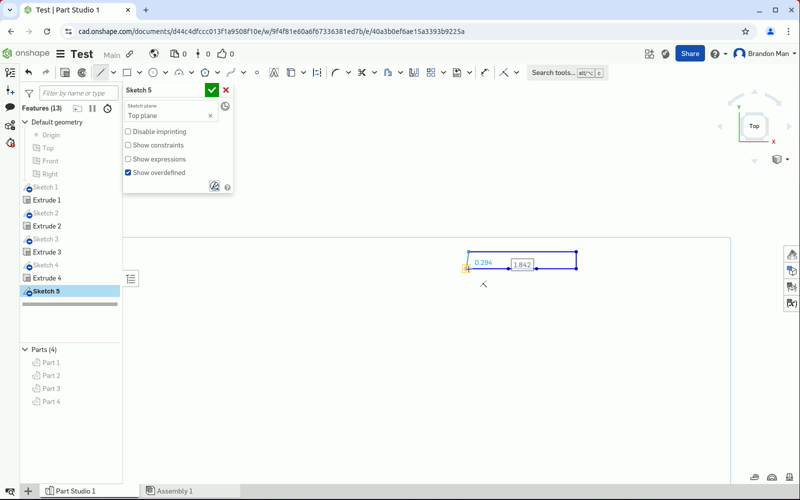
scroll(-6)
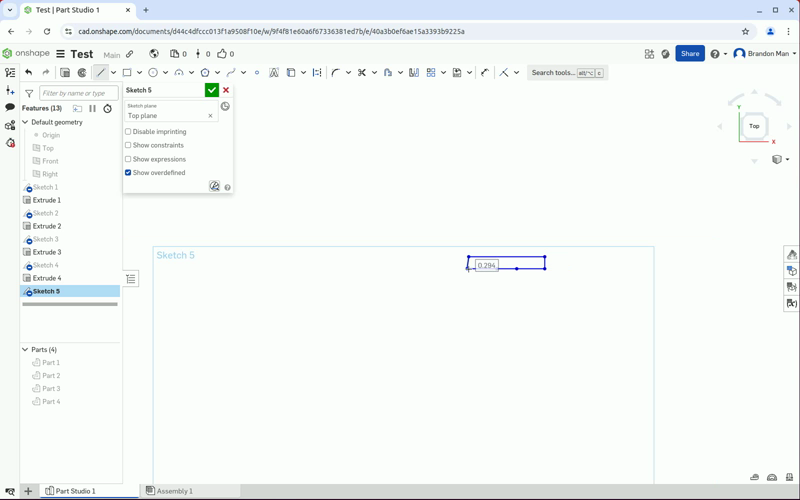
scroll(-6)
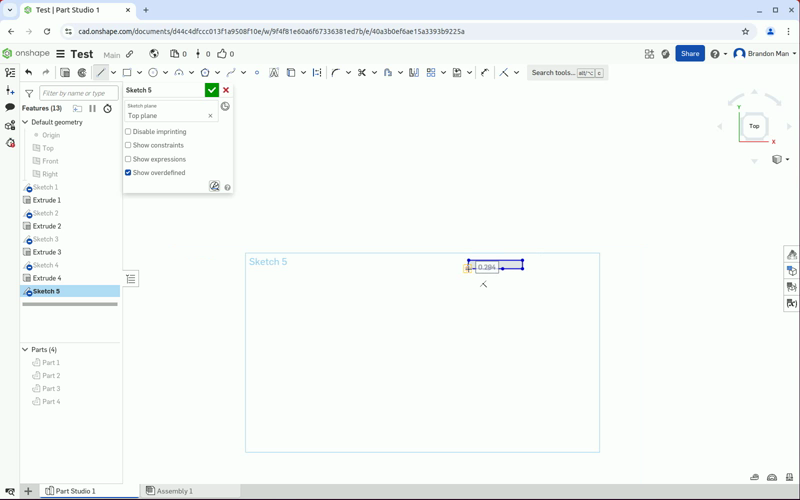
scroll(-6)
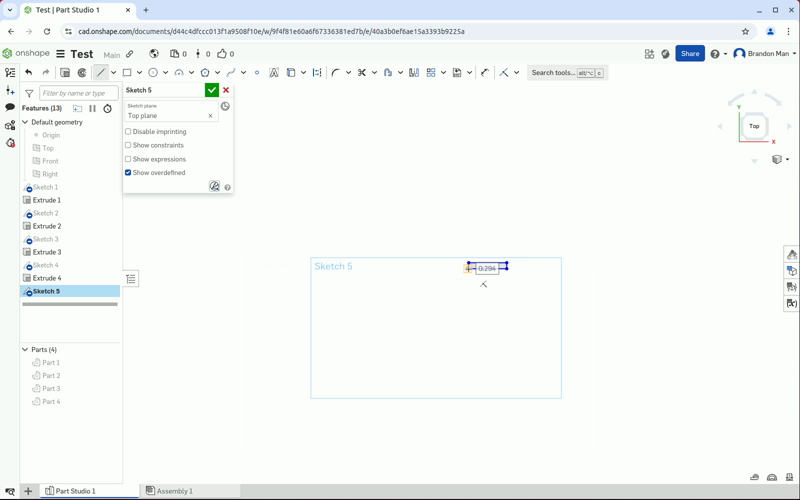
scroll(-6)
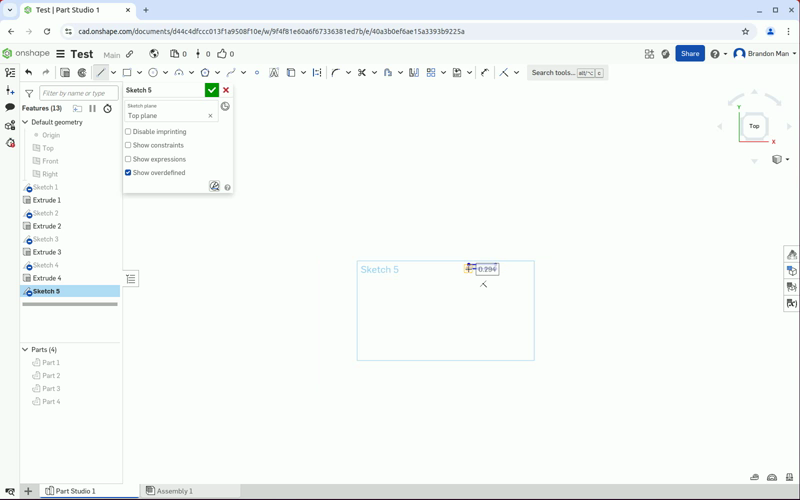
scroll(-6)
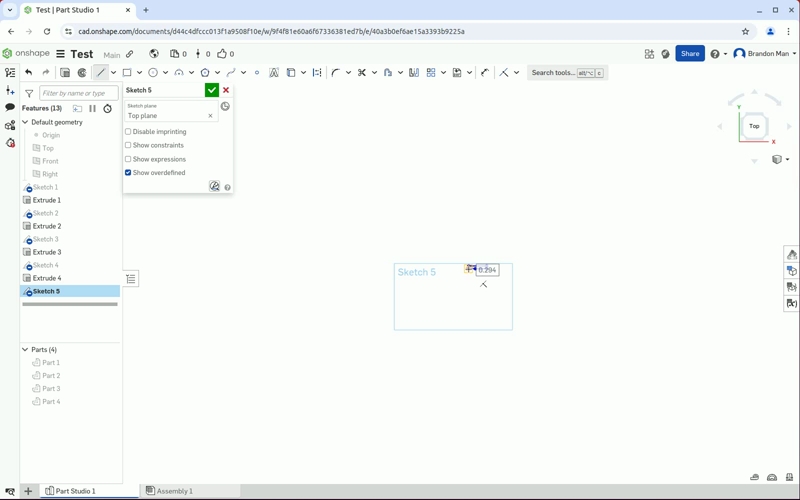
scroll(-6)
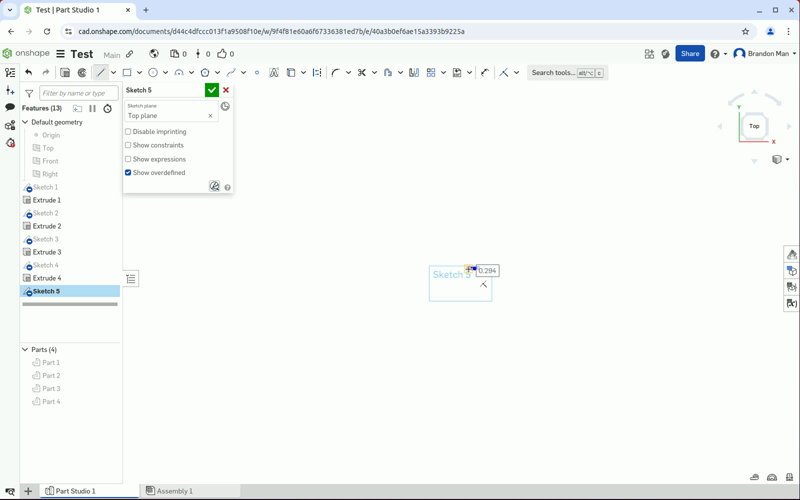
key(esc)
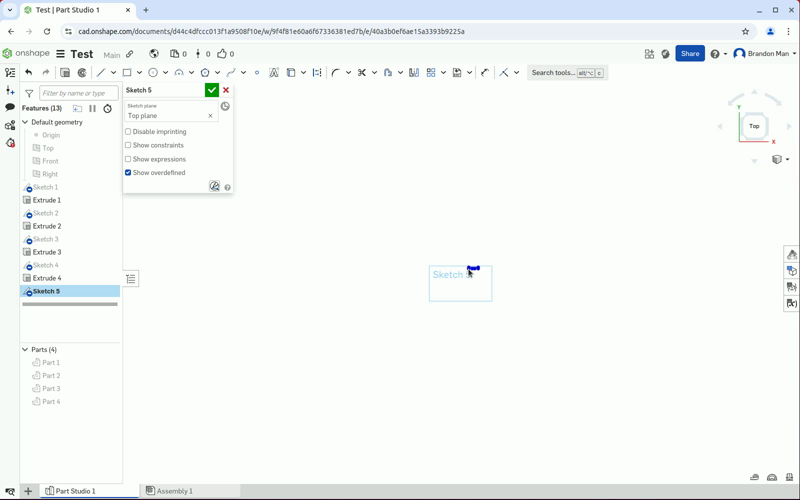
mouse_move(474, 268)
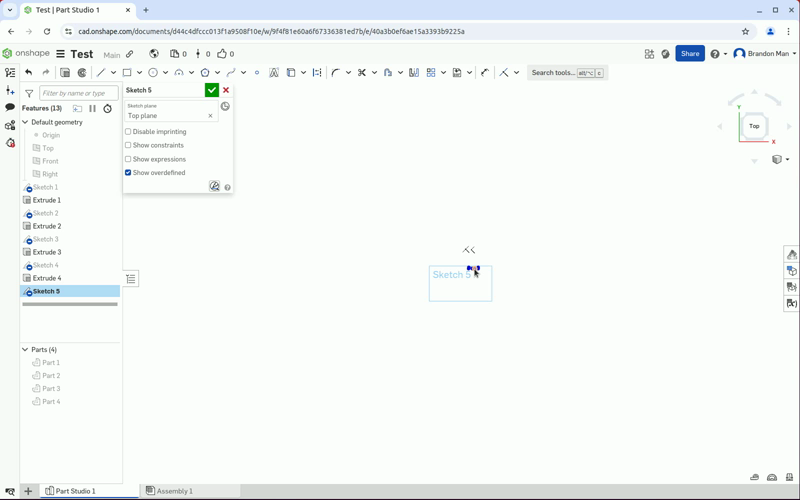
scroll(6)
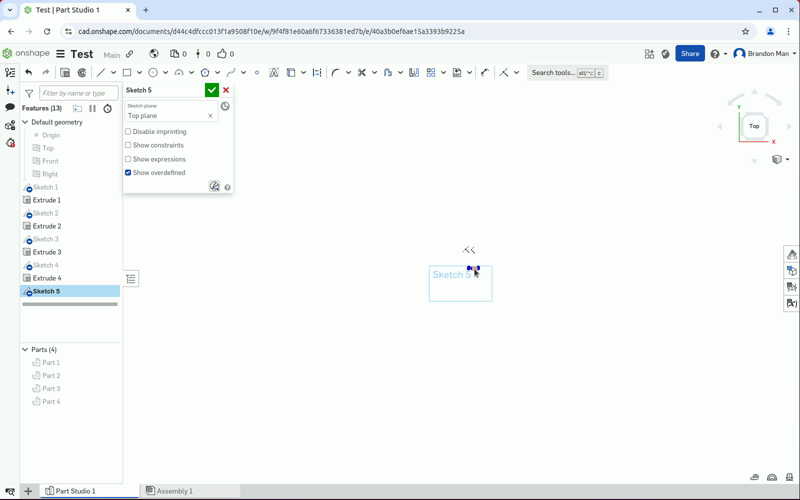
scroll(6)
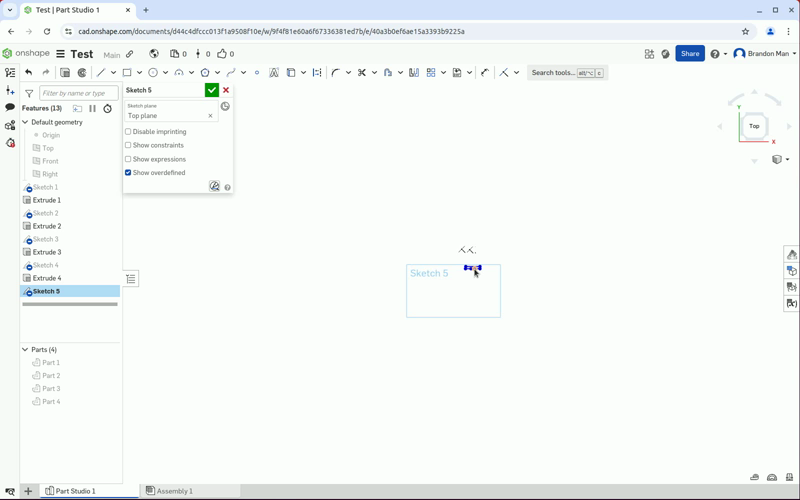
scroll(6)
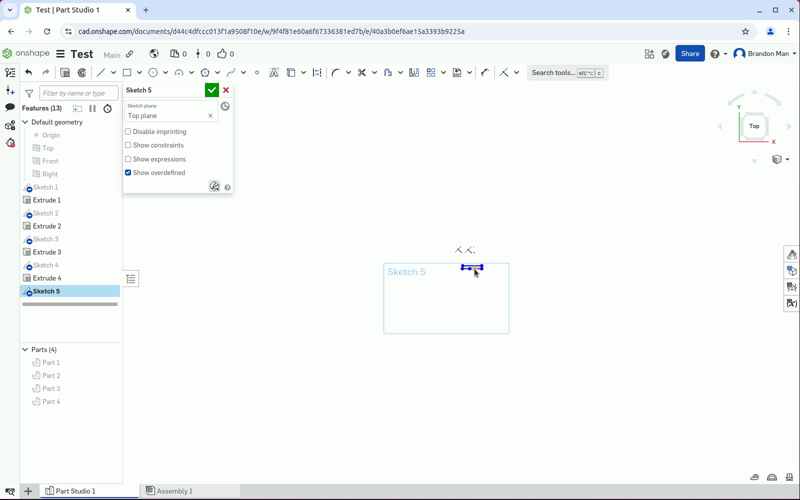
scroll(6)
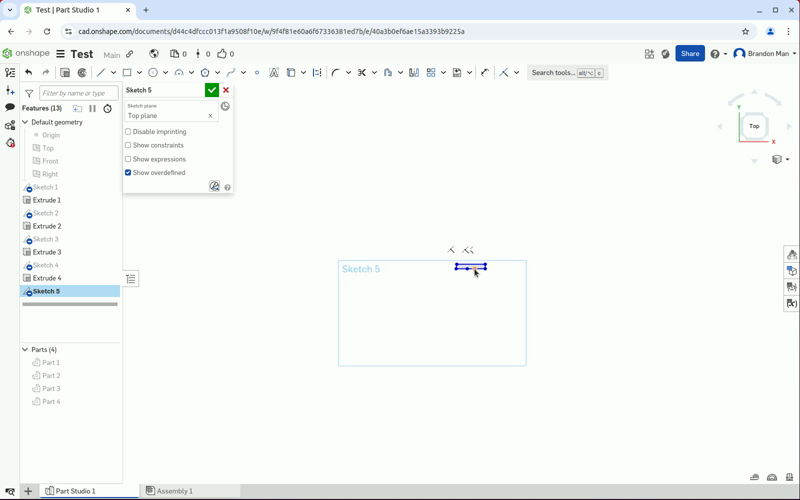
scroll(6)
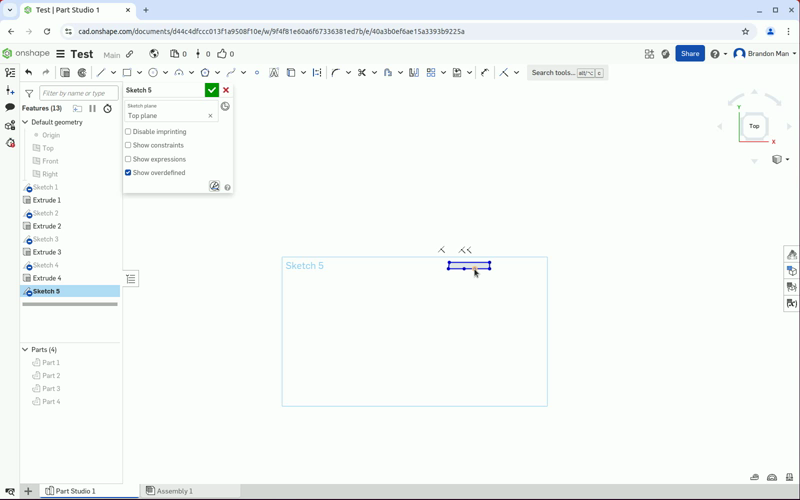
scroll(6)
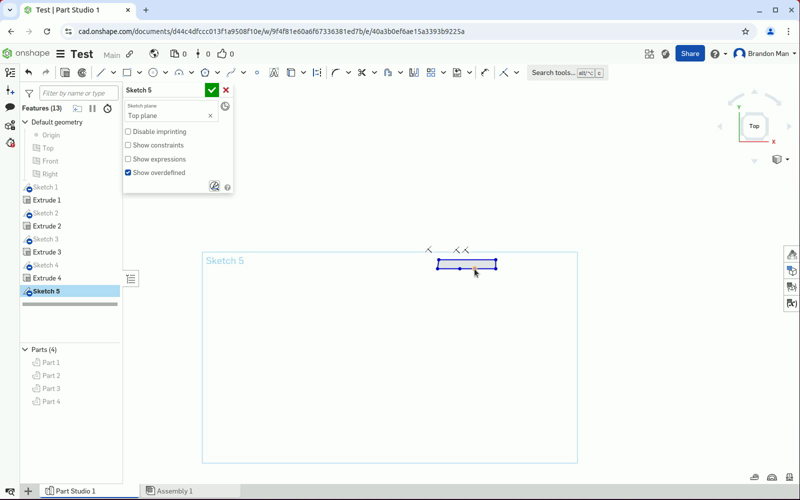
scroll(6)
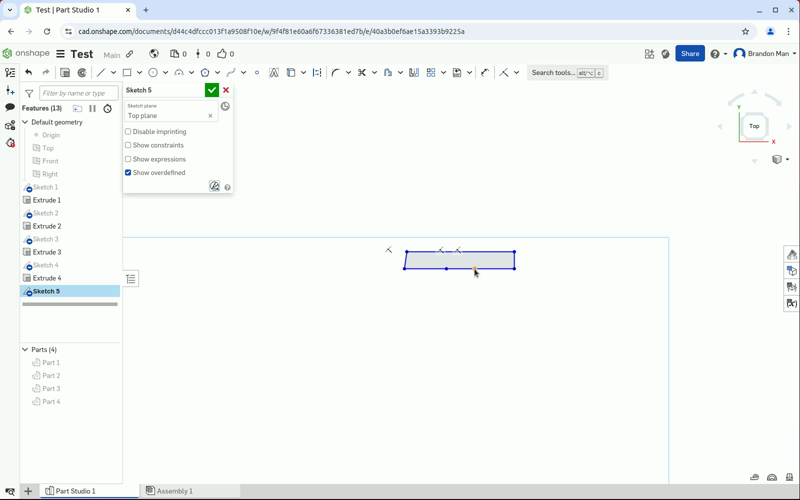
click(474, 268)
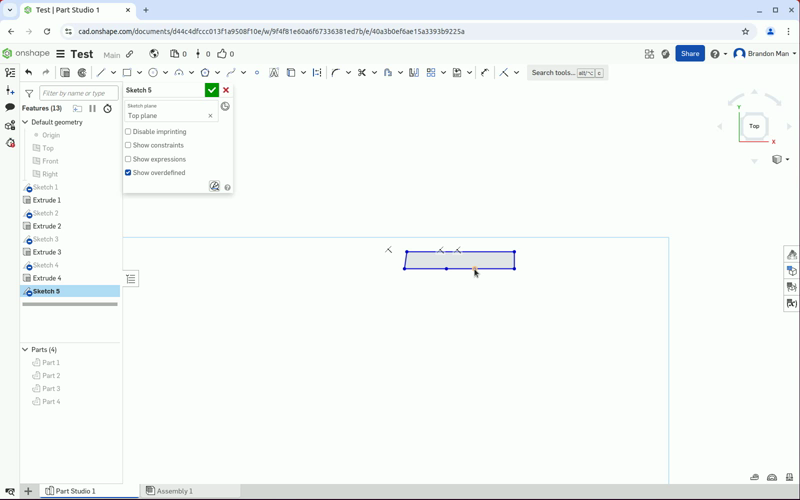
scroll(-6)
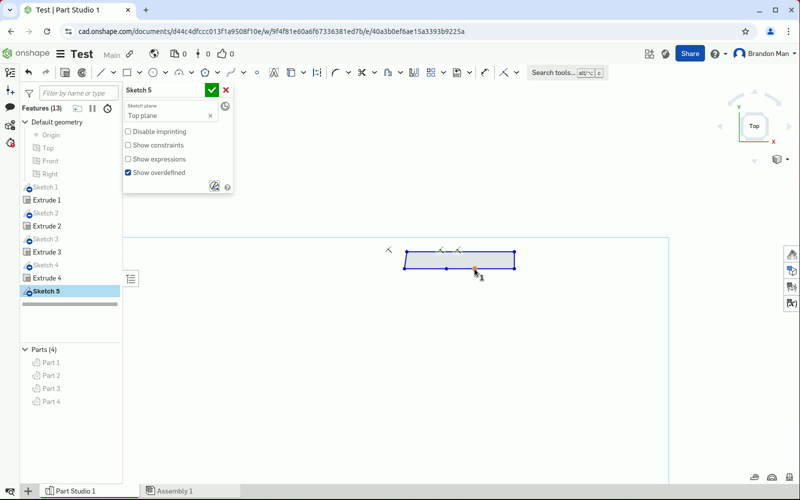
scroll(-6)
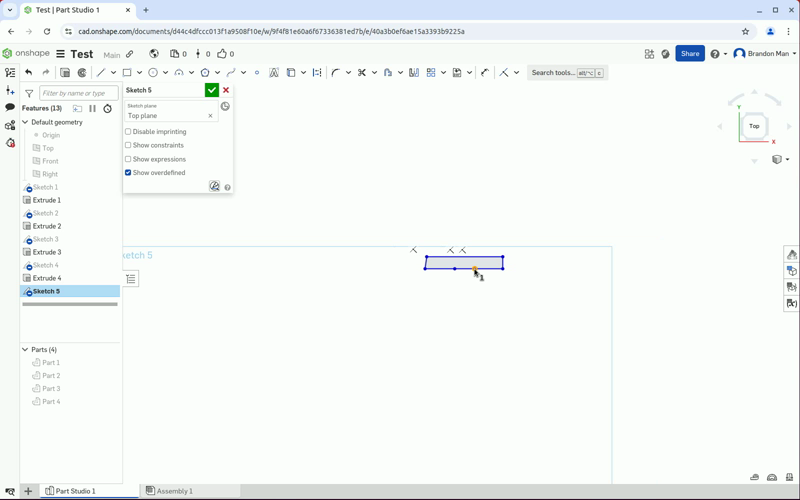
scroll(-6)
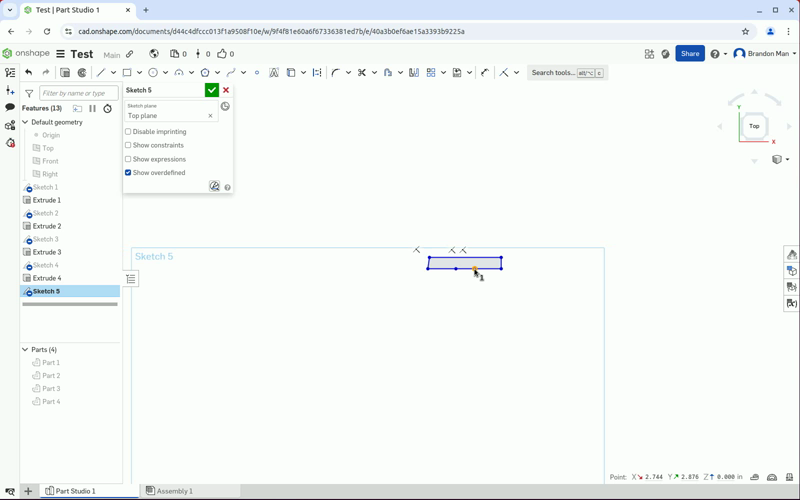
scroll(-6)
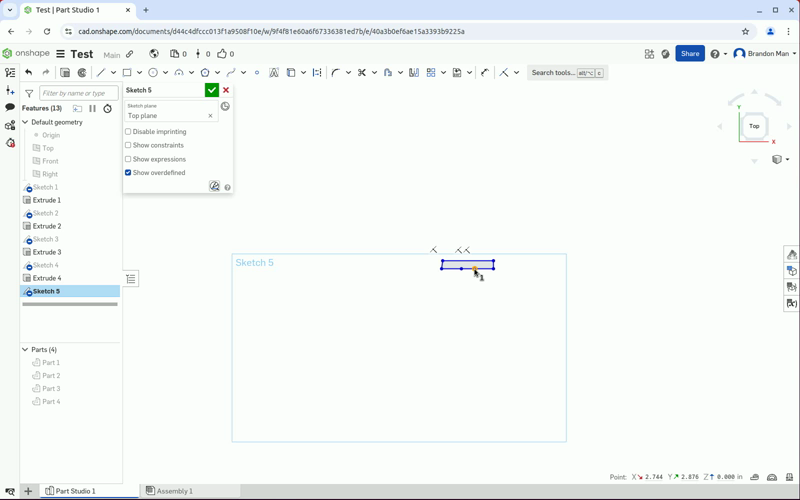
scroll(-6)
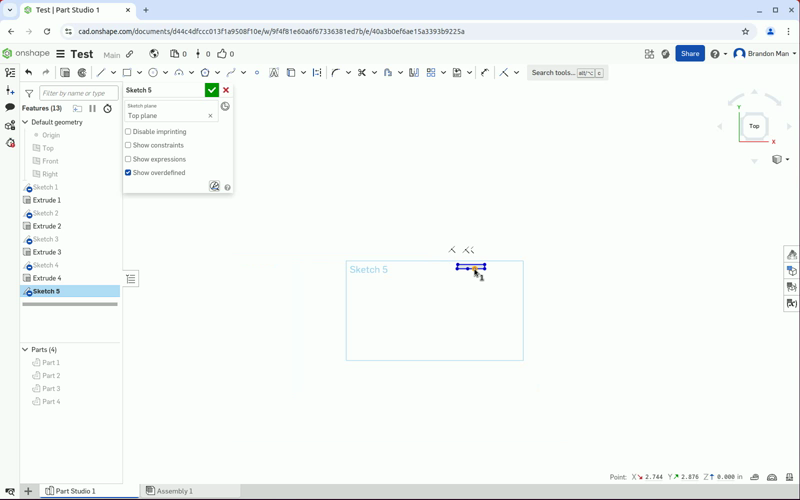
scroll(-6)
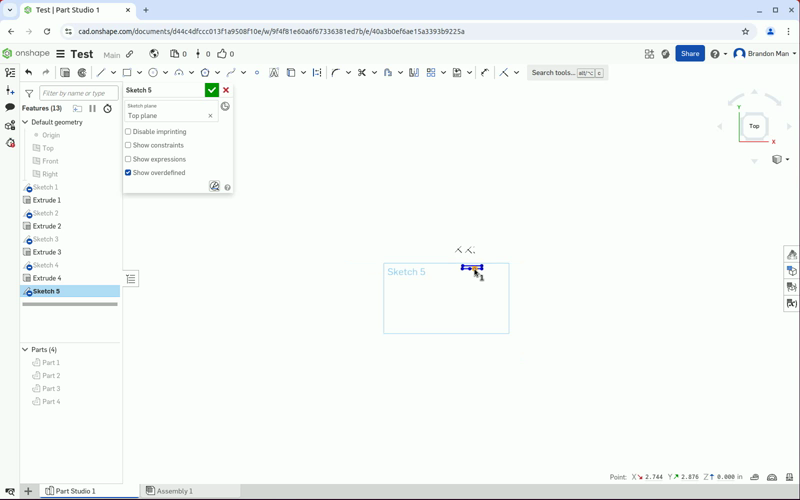
scroll(-6)
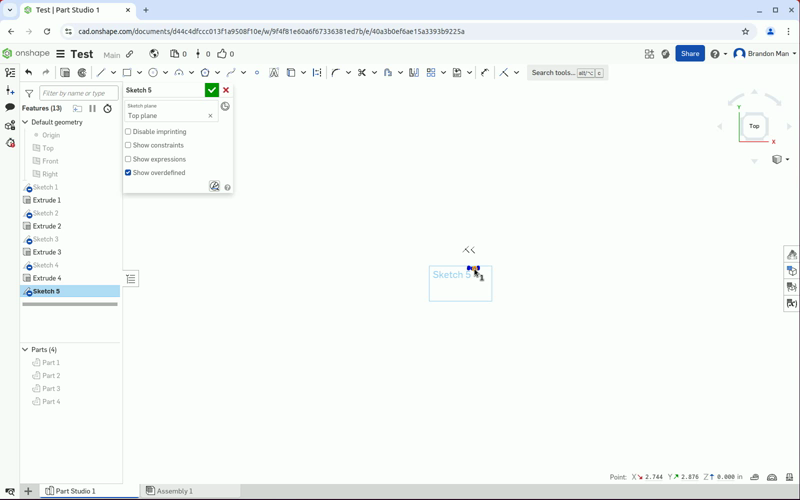
mouse_move(73, 352)
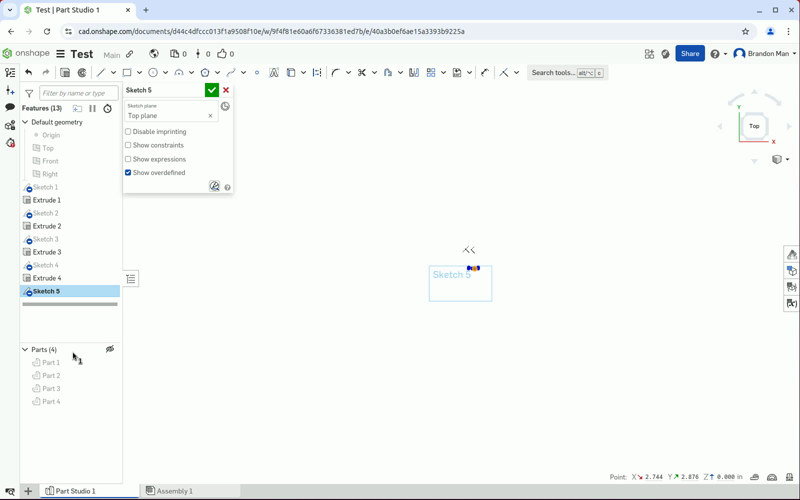
key(shift+y)
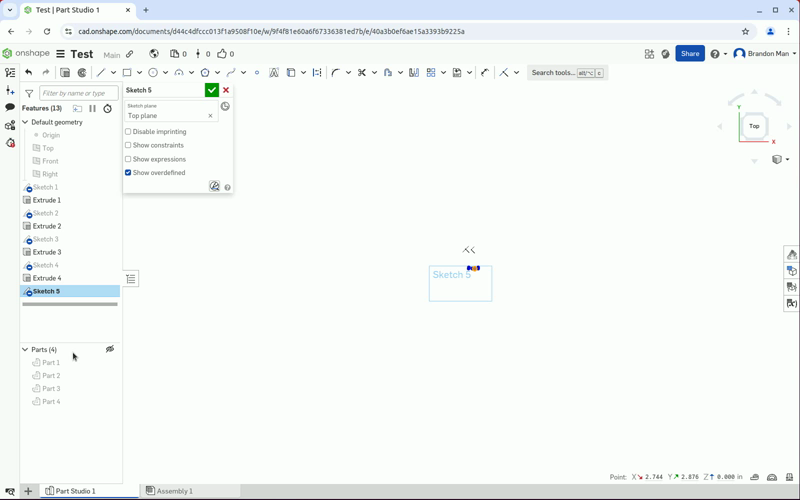
key(shift+e)
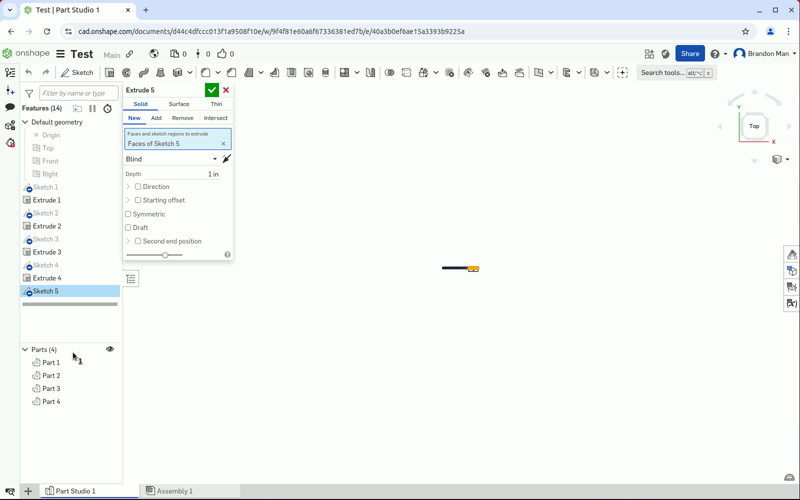
mouse_move(143, 106)
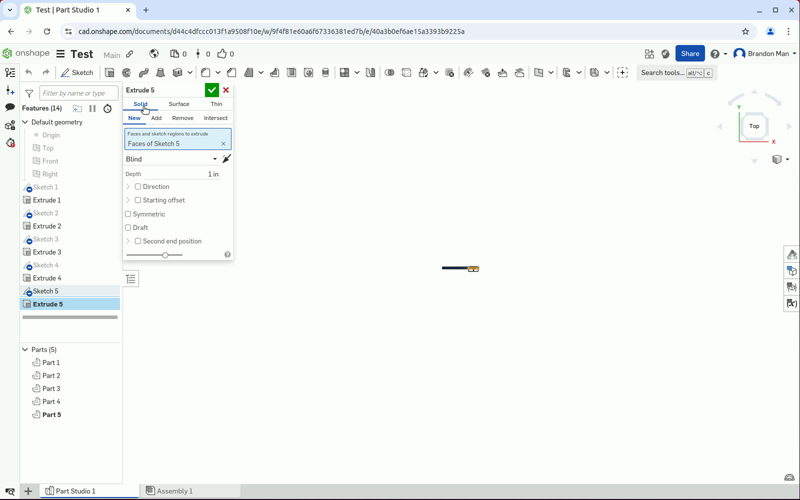
click(143, 106)
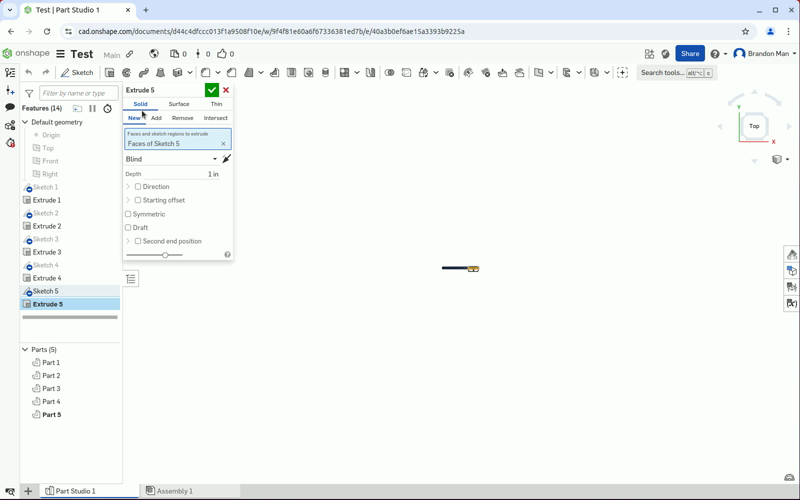
mouse_move(137, 120)
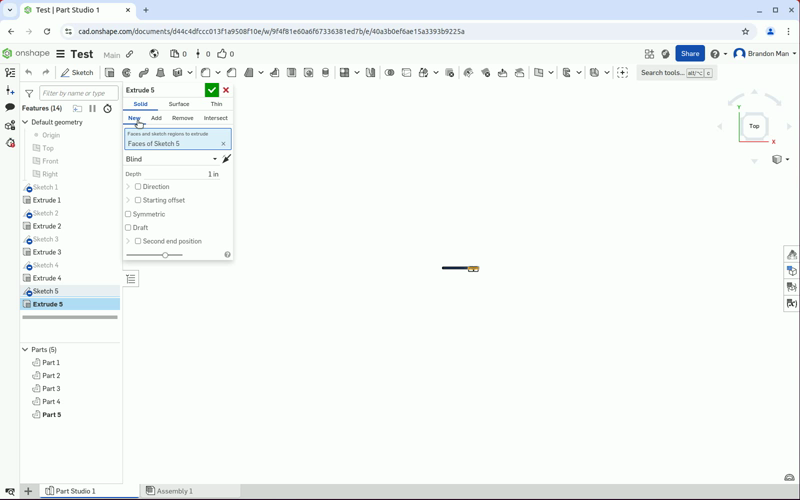
click(137, 120)
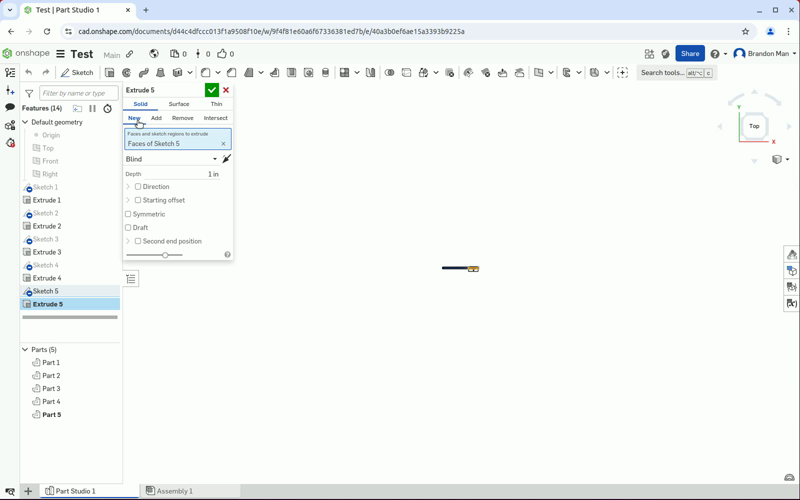
key(tab, 4)
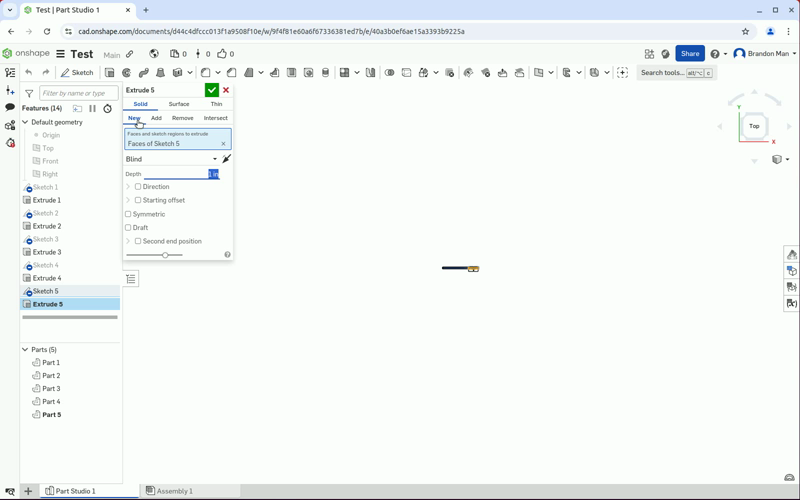
text(30.57)
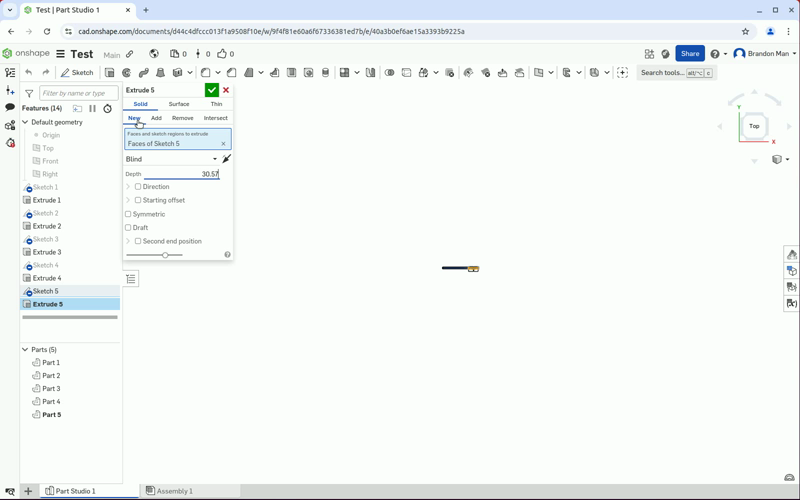
key(enter)
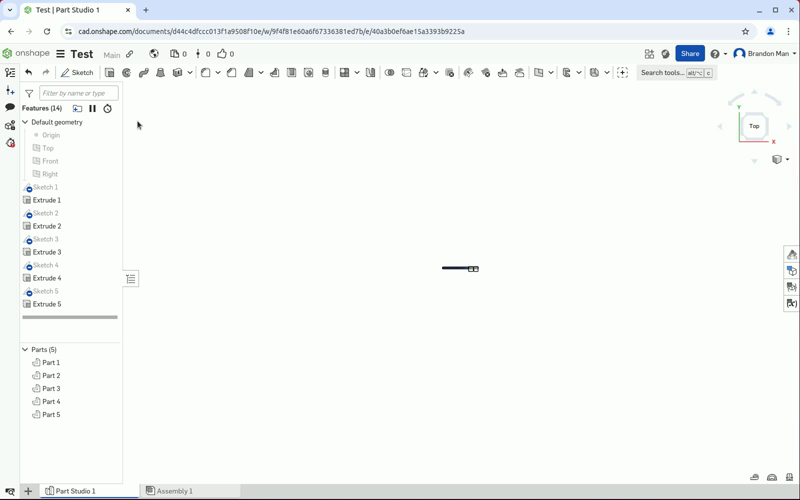
key(shift+h)
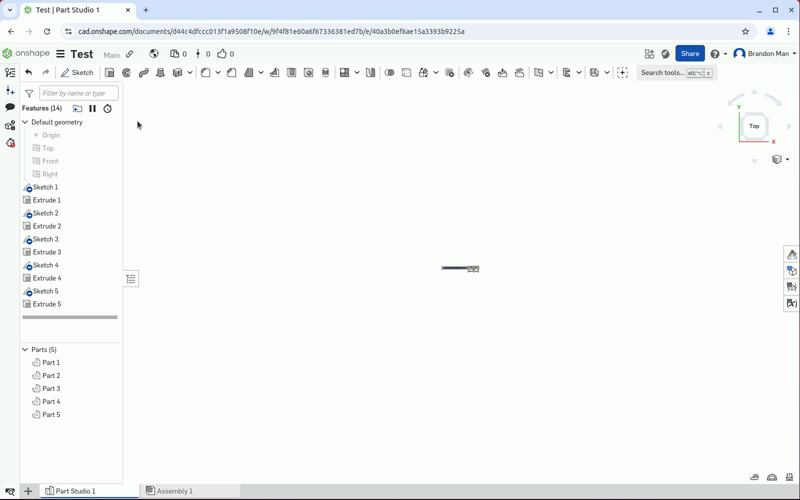
key(shift+h)
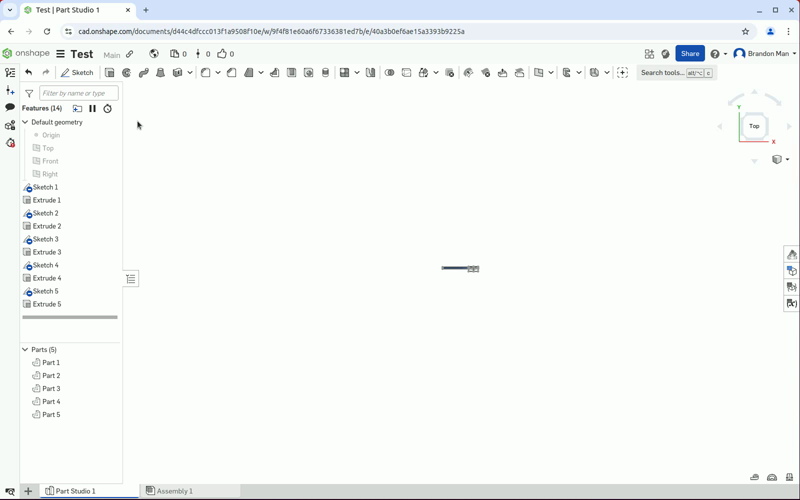
key(shift+7)
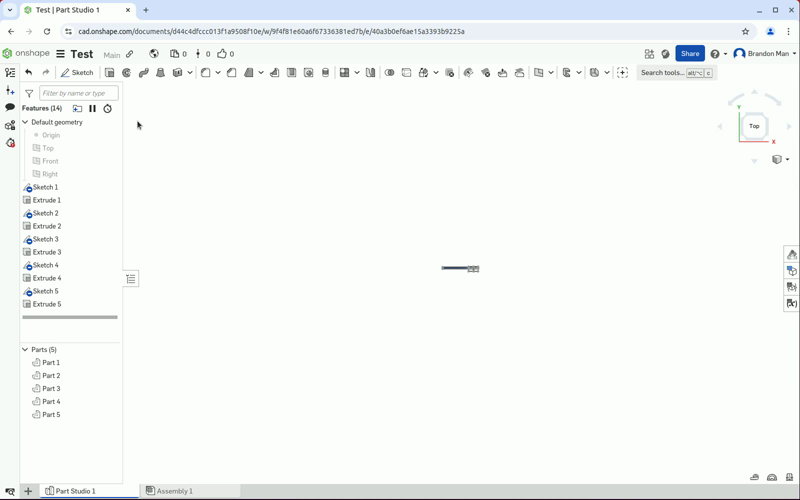
key(up, 3)
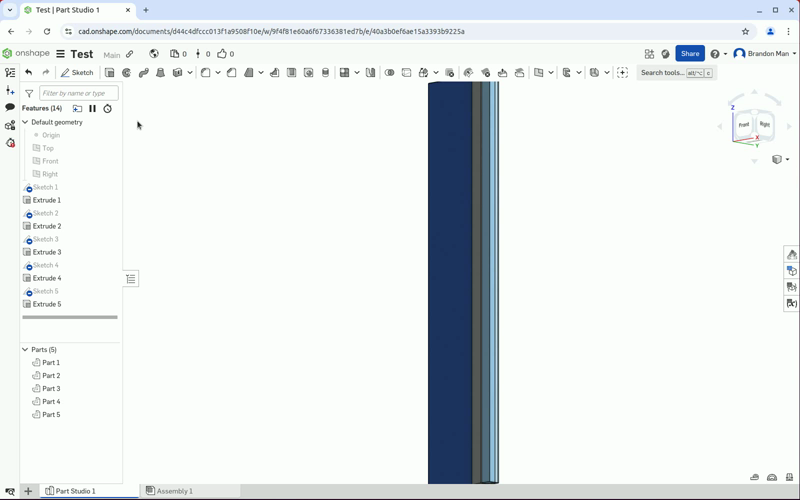
key(left, 3)
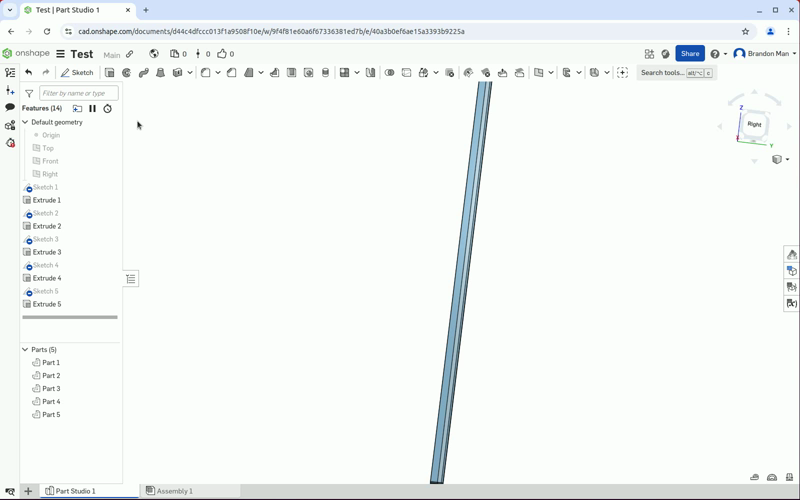
key(right, 3)
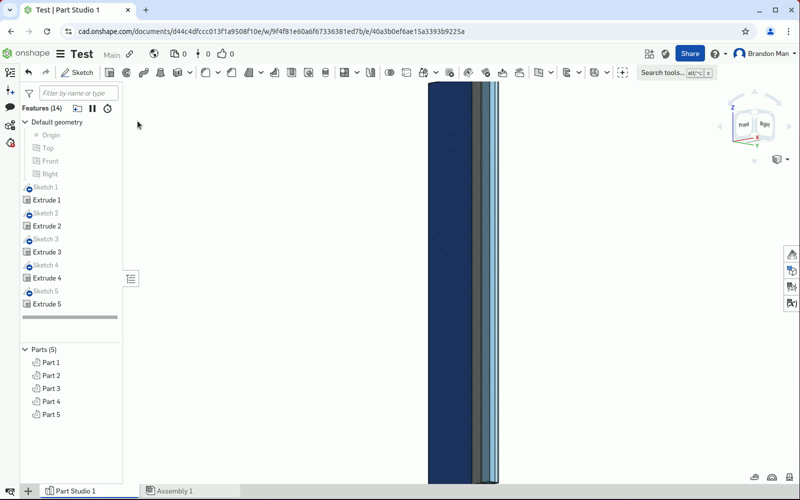
key(down, 3)
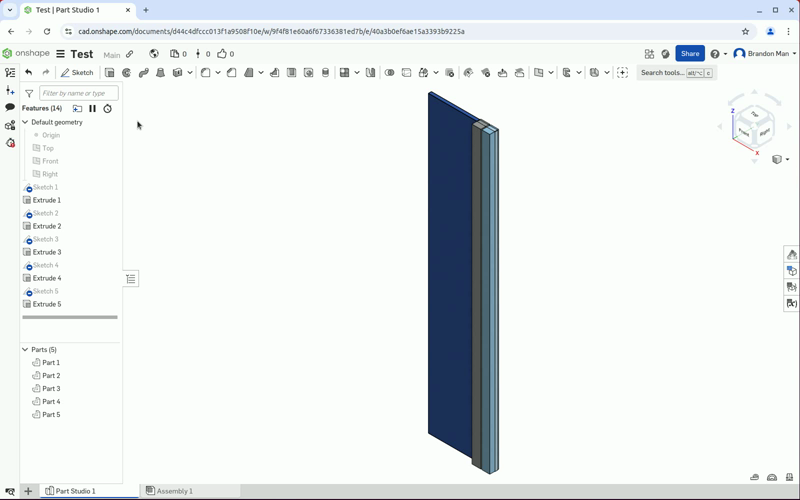
mouse_move(73, 189)
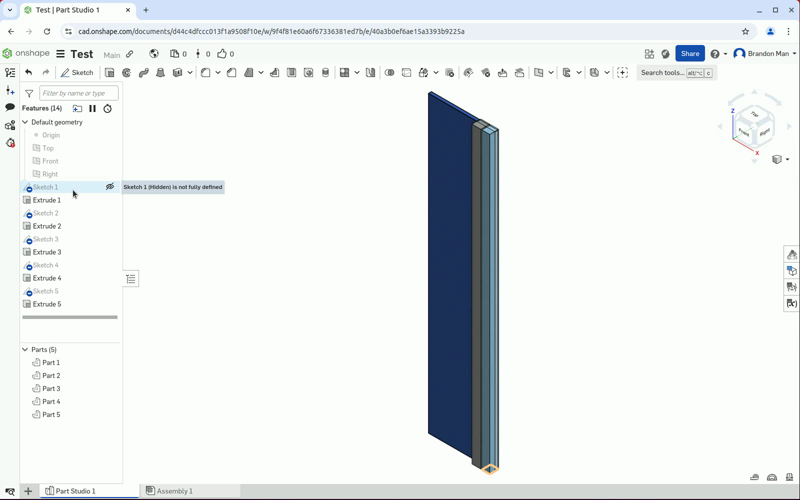
click(73, 189)